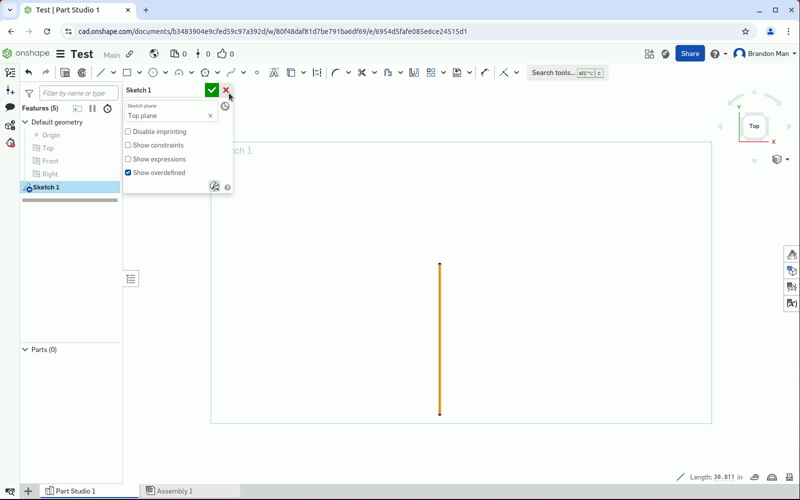
key(shift+h)
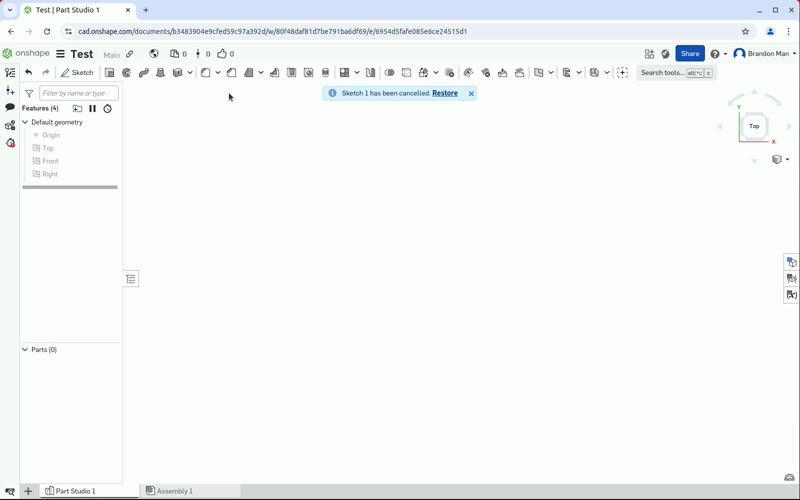
mouse_move(73, 352)
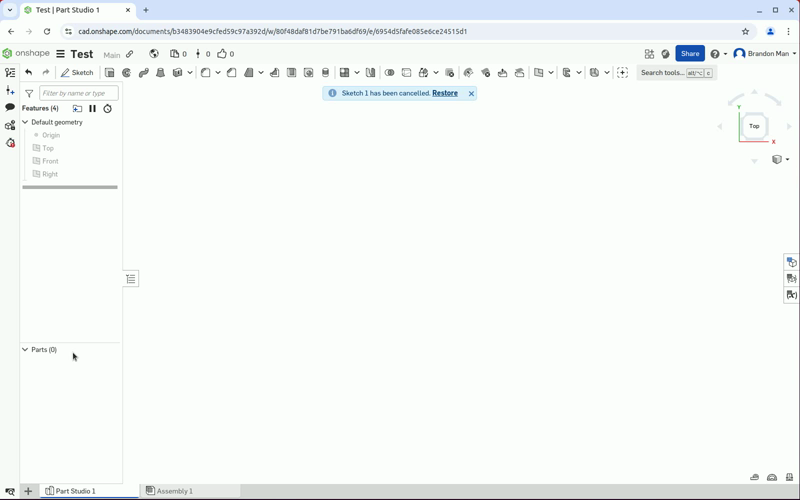
key(y)
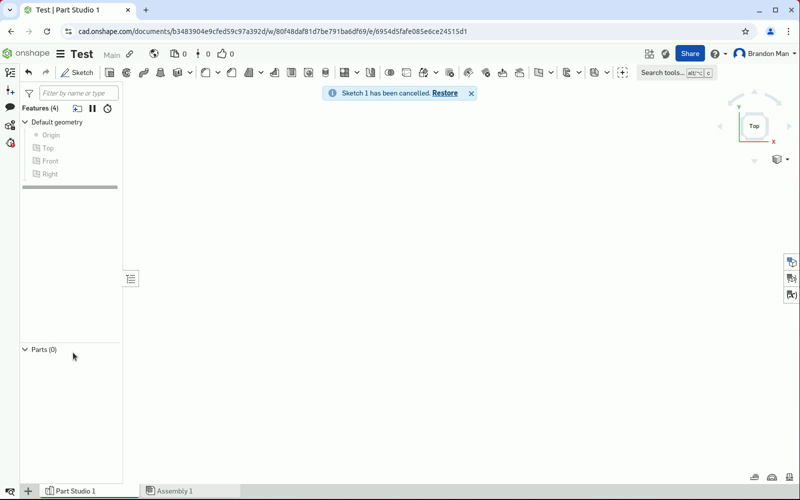
key(shift+p)
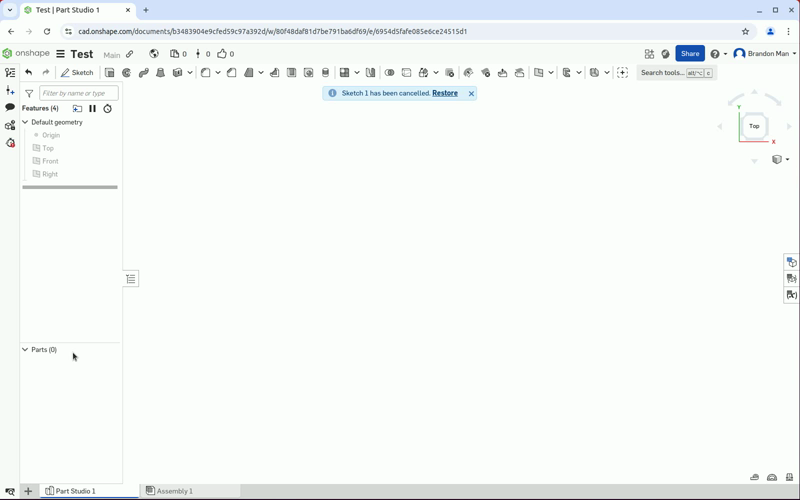
key(space)
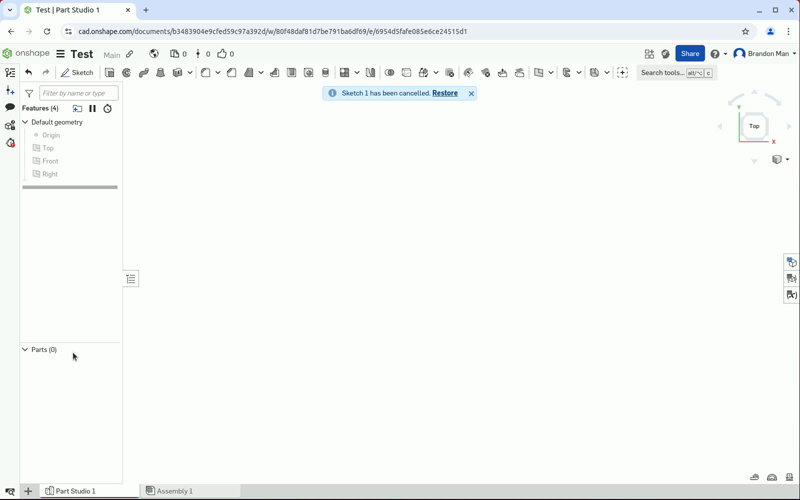
key_down(shift)
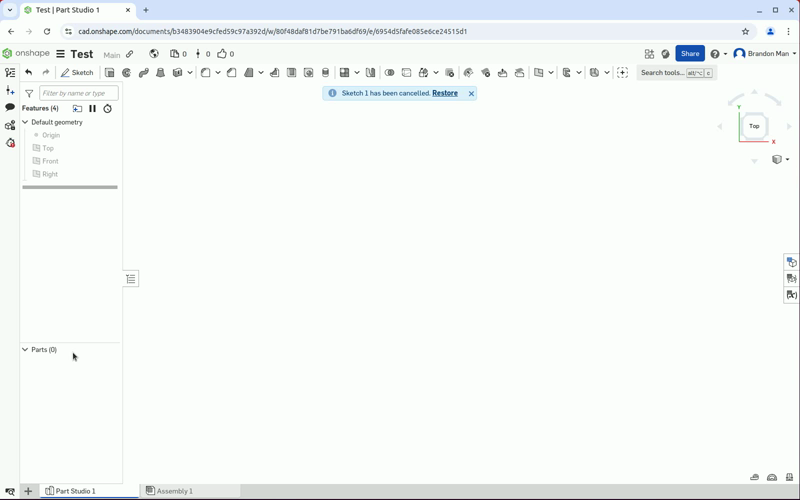
key(up)
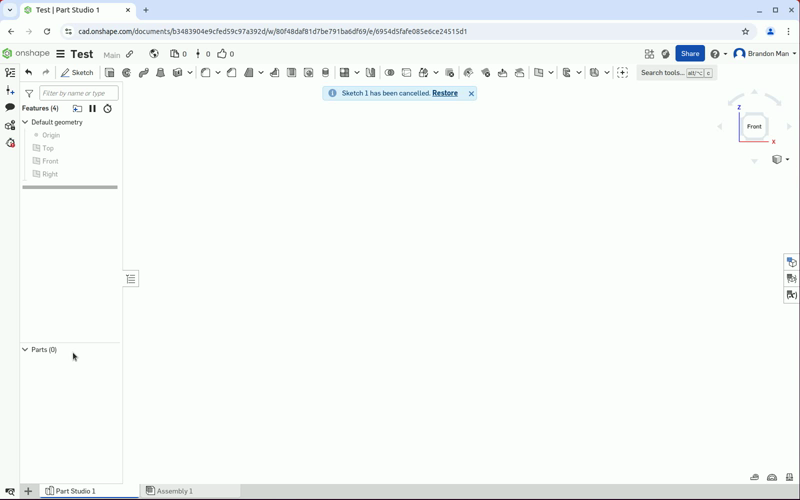
key_up(shift)
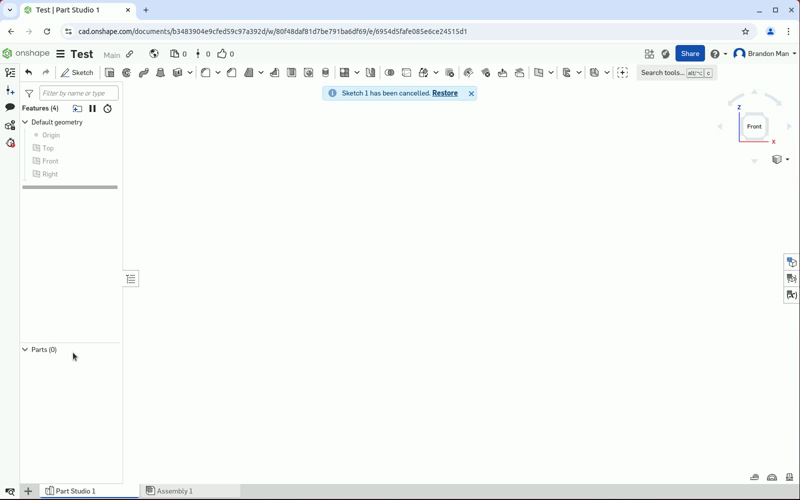
key(space)
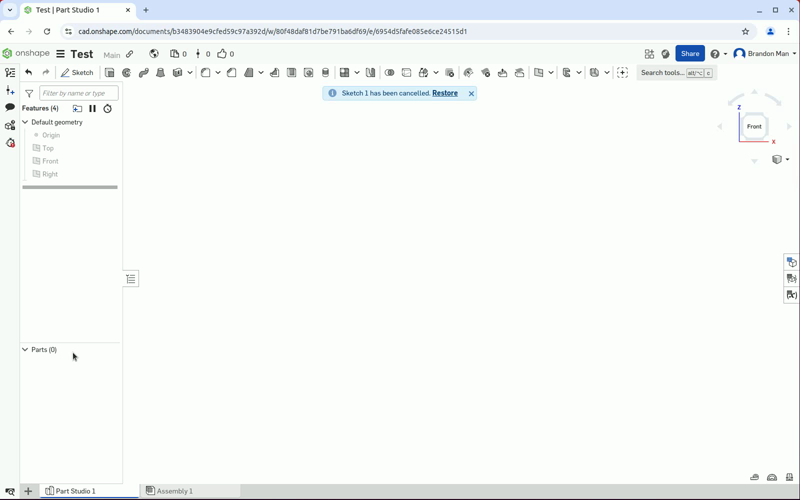
key_down(shift)
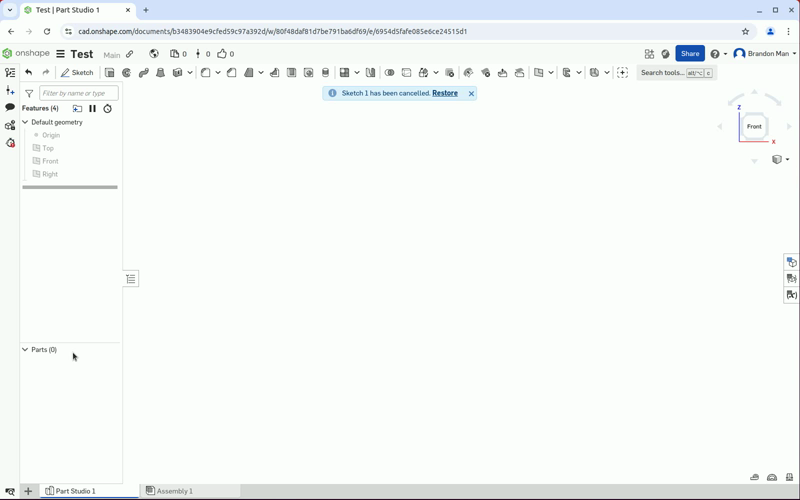
key(left)
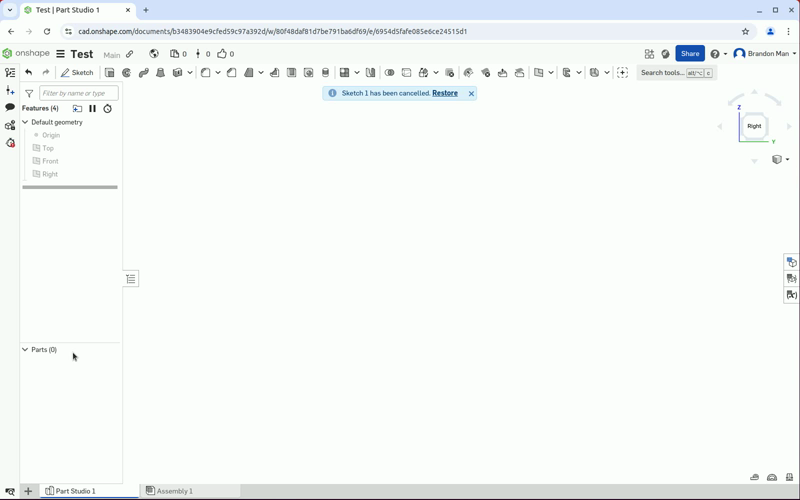
key_up(shift)
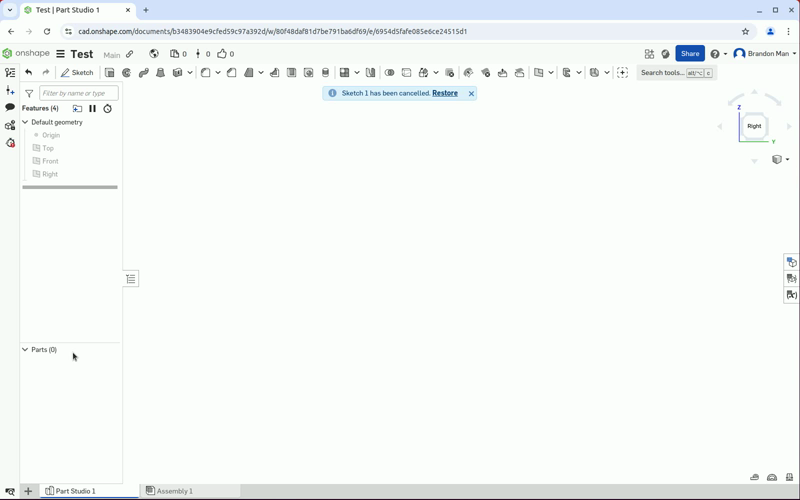
mouse_move(73, 352)
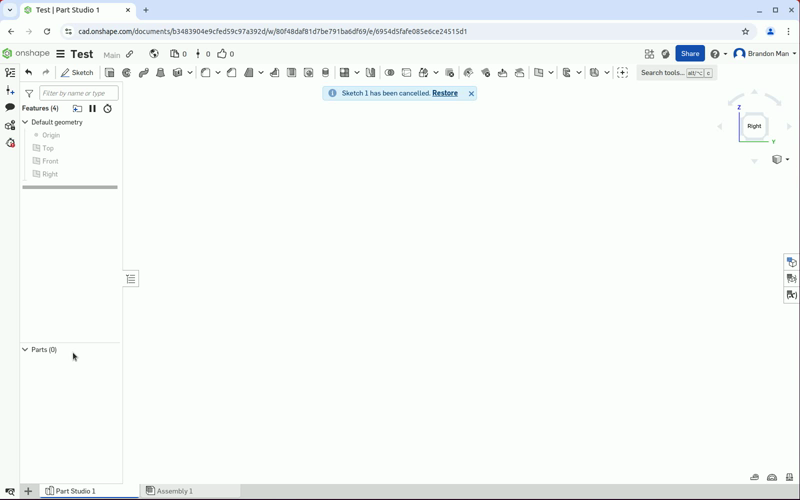
key(shift+y)
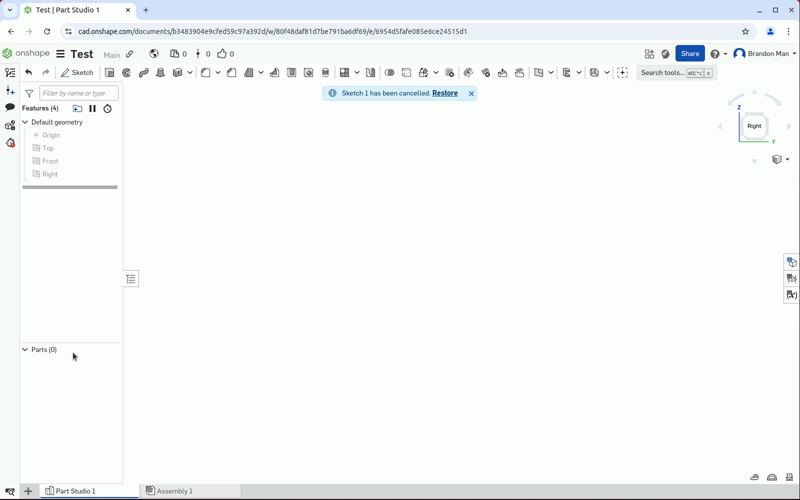
key(shift+s)
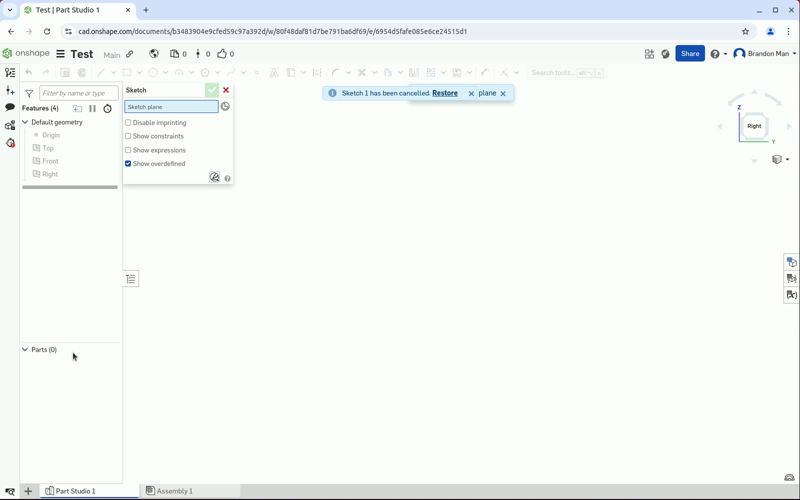
mouse_move(73, 176)
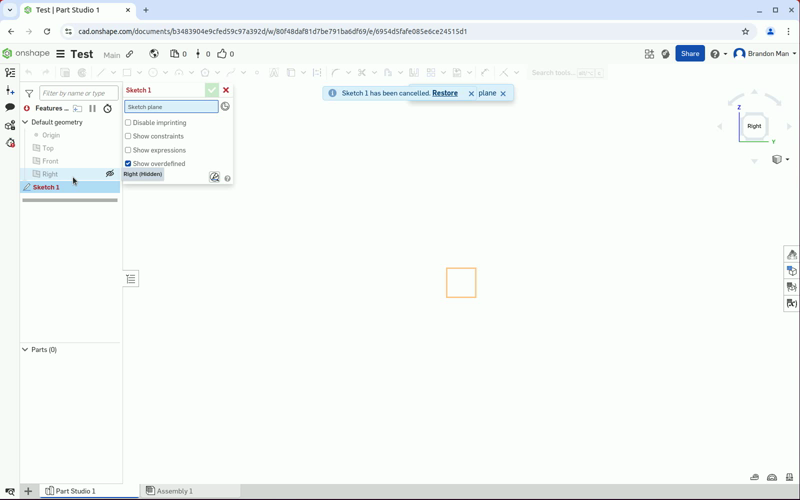
click(73, 176)
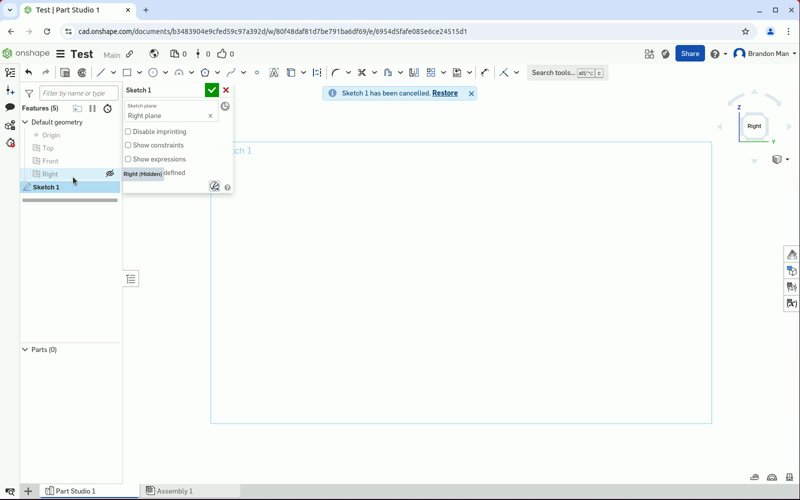
mouse_move(73, 352)
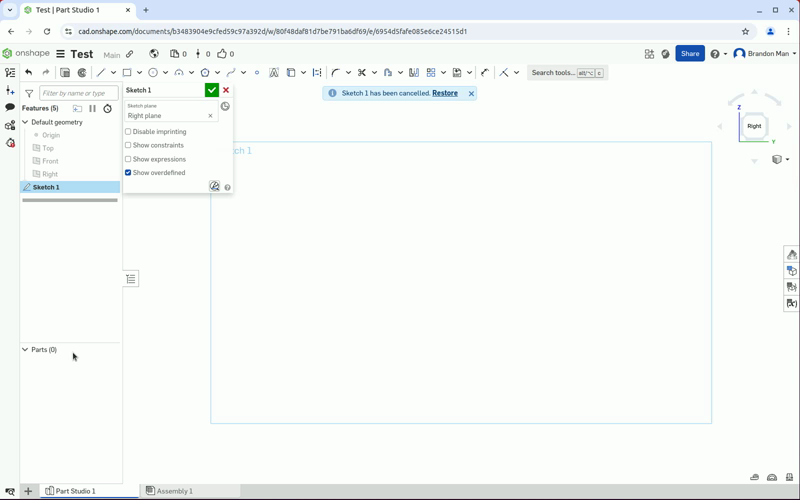
key(y)
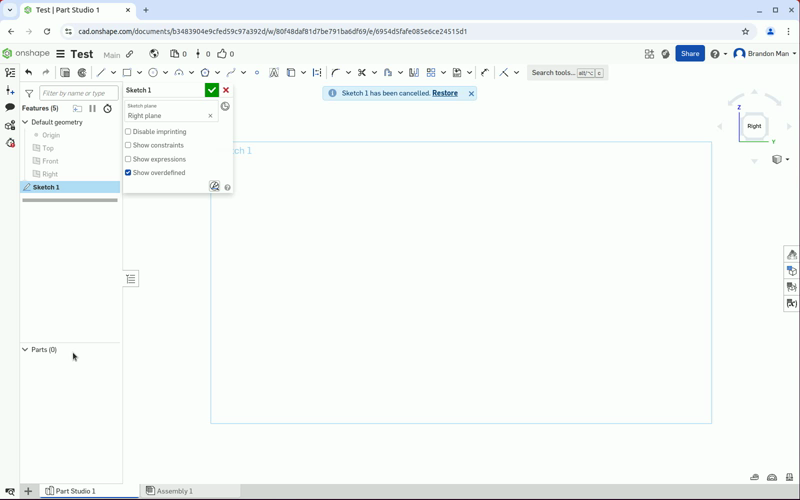
key(l)
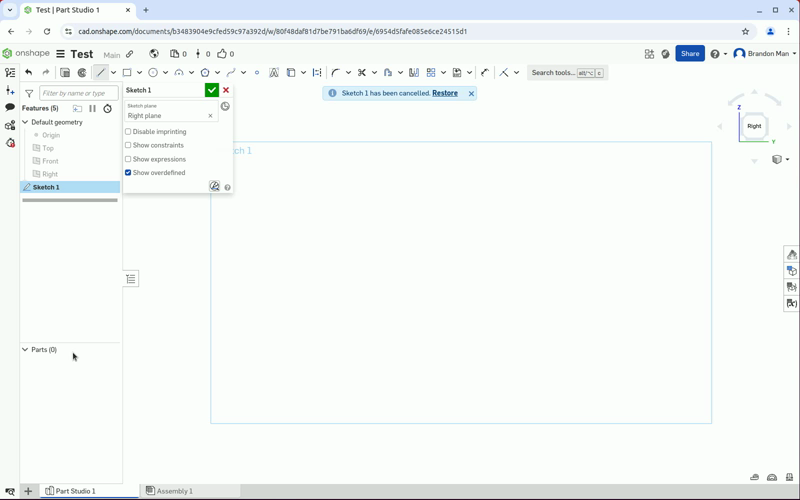
key_down(shift)
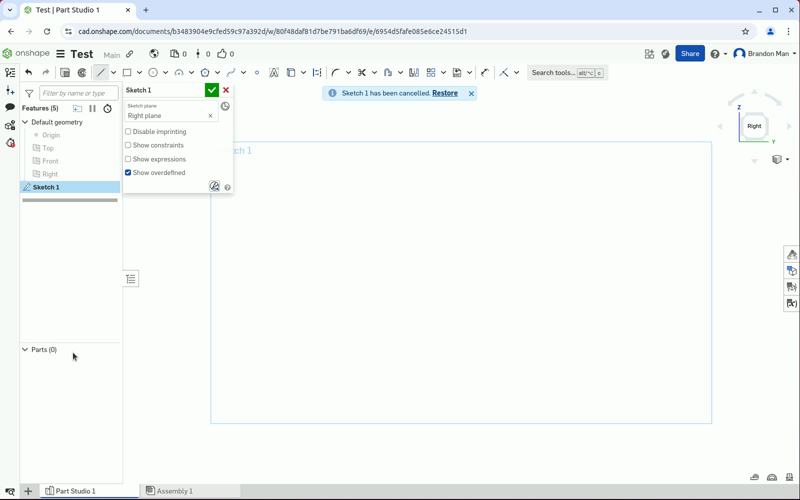
mouse_move(460, 282)
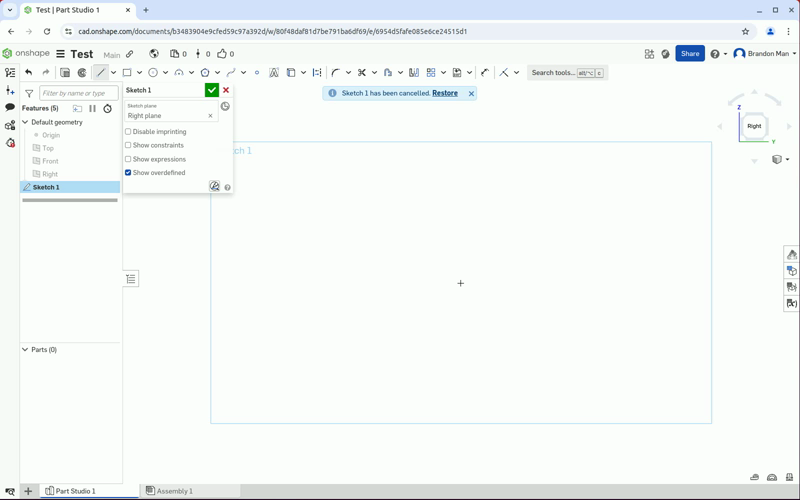
click(460, 282)
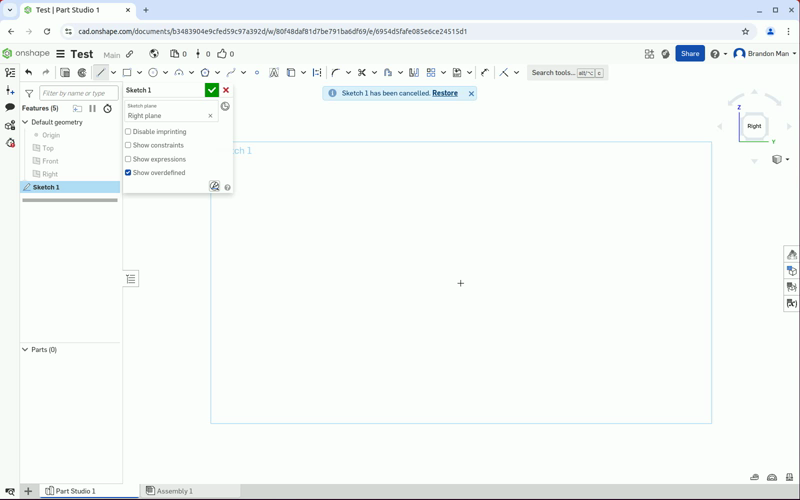
key_up(shift)
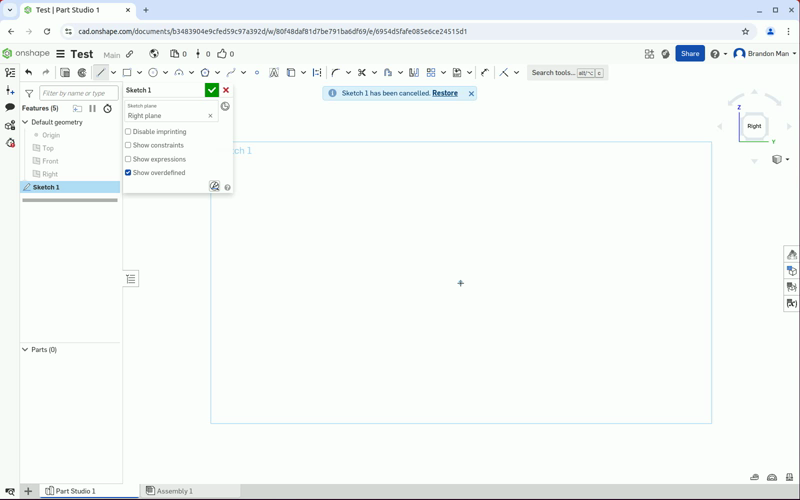
key_down(shift)
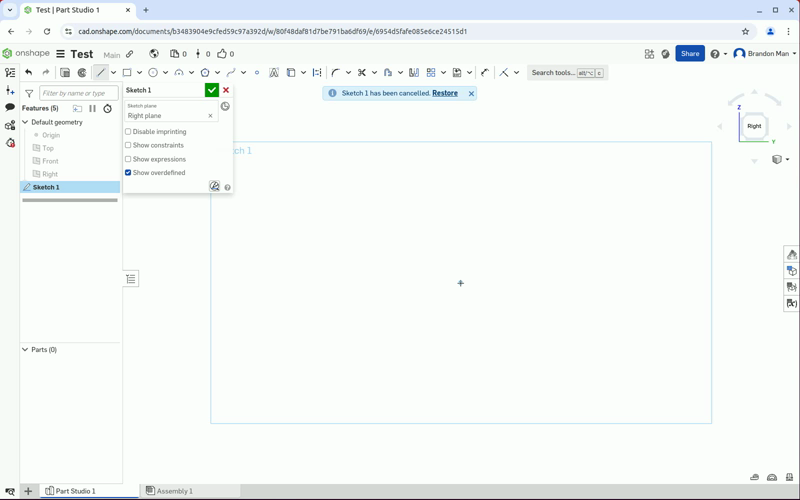
mouse_move(490, 282)
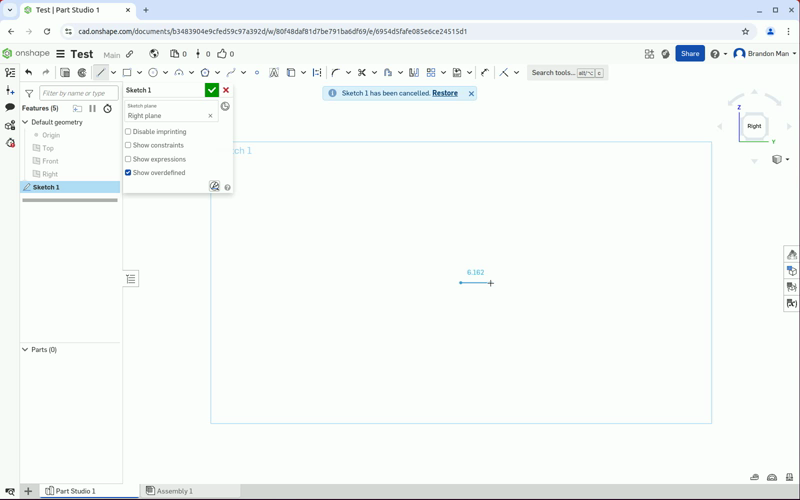
mouse_move(502, 282)
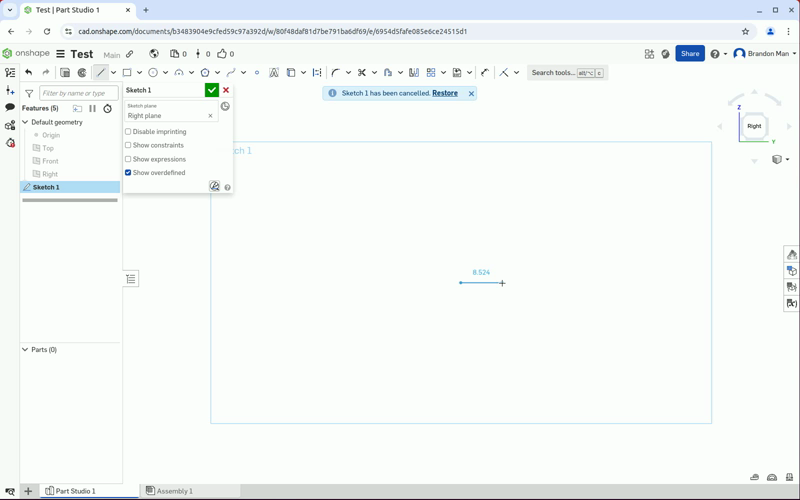
click(502, 282)
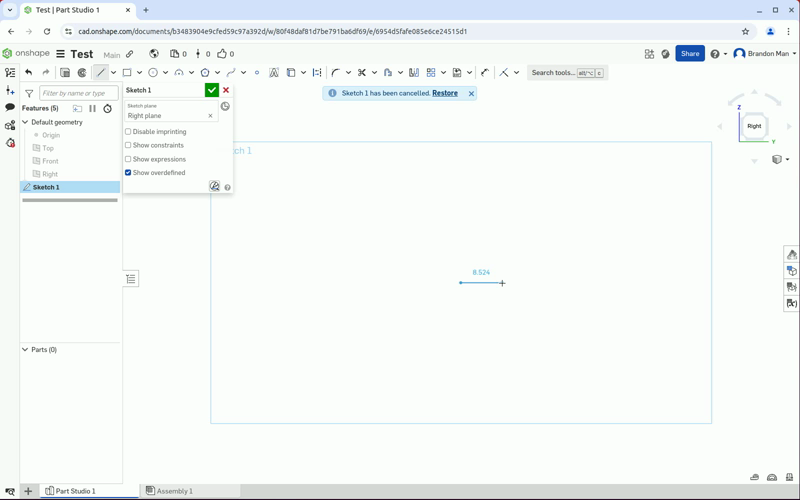
key_up(shift)
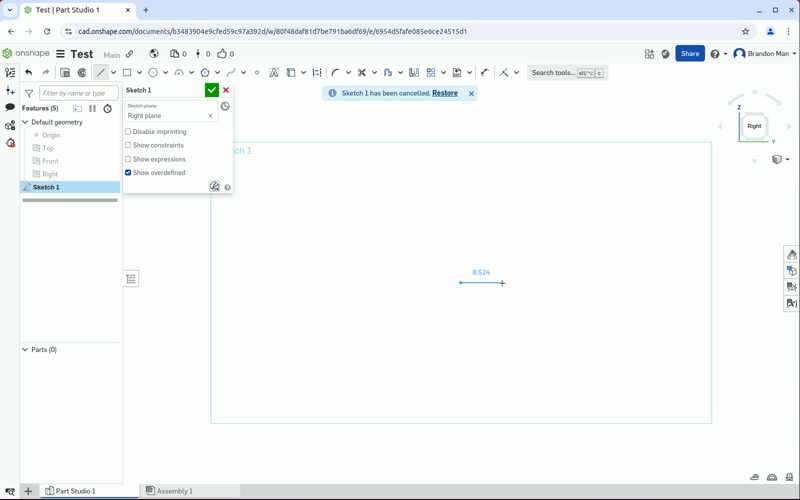
key_down(shift)
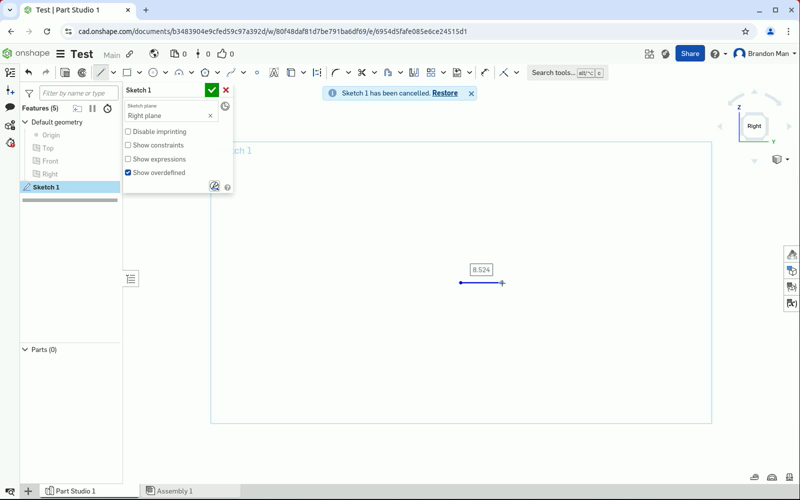
mouse_move(532, 282)
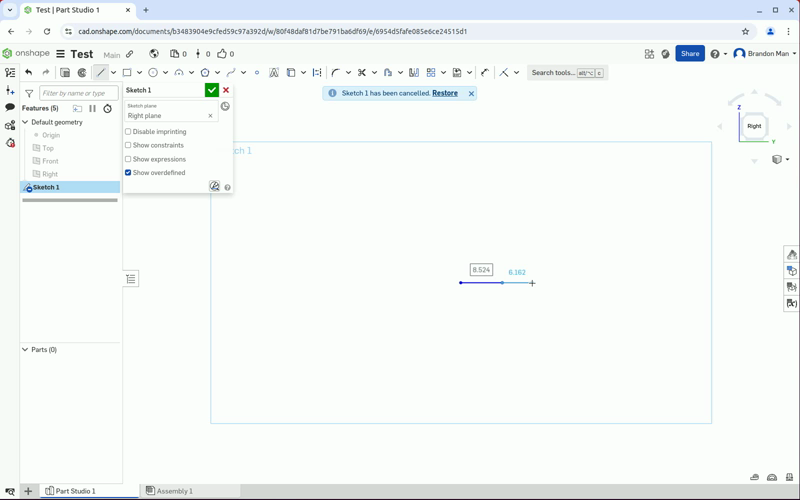
mouse_move(522, 266)
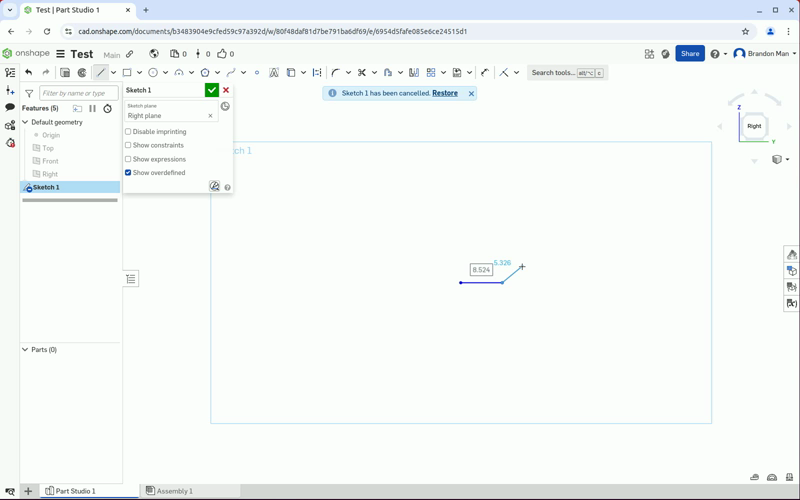
click(522, 266)
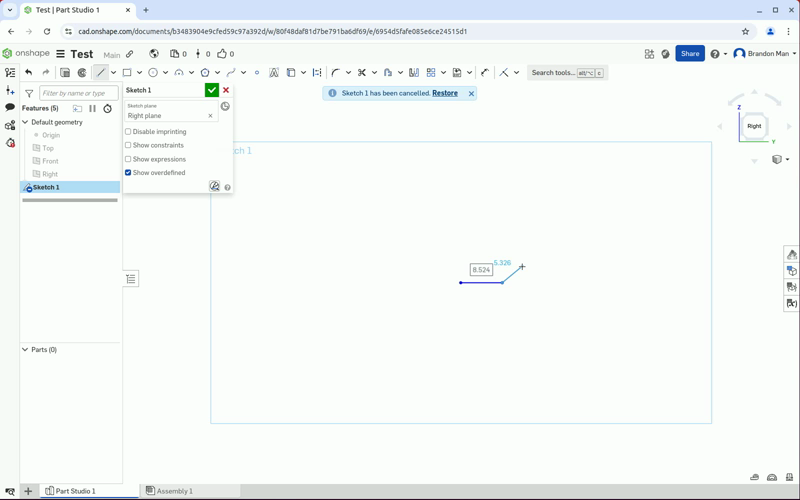
key_up(shift)
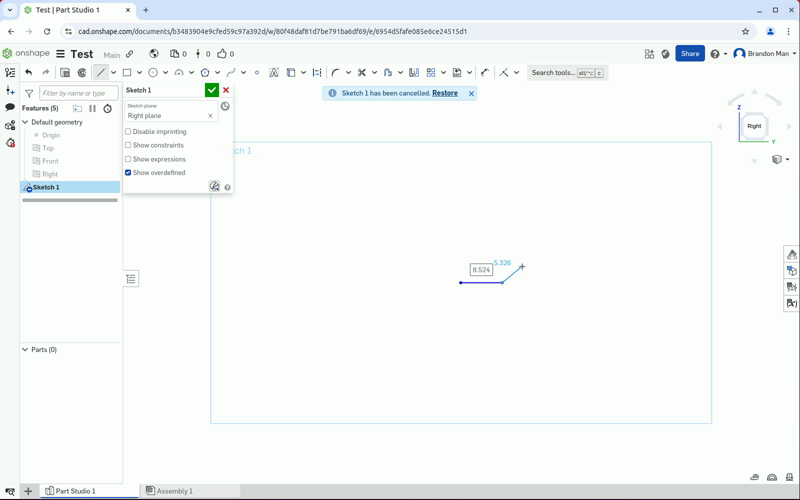
key(esc)
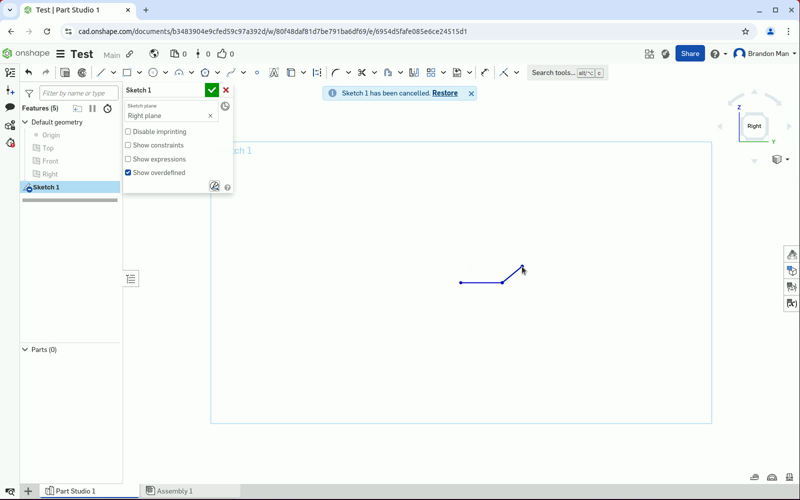
key(a)
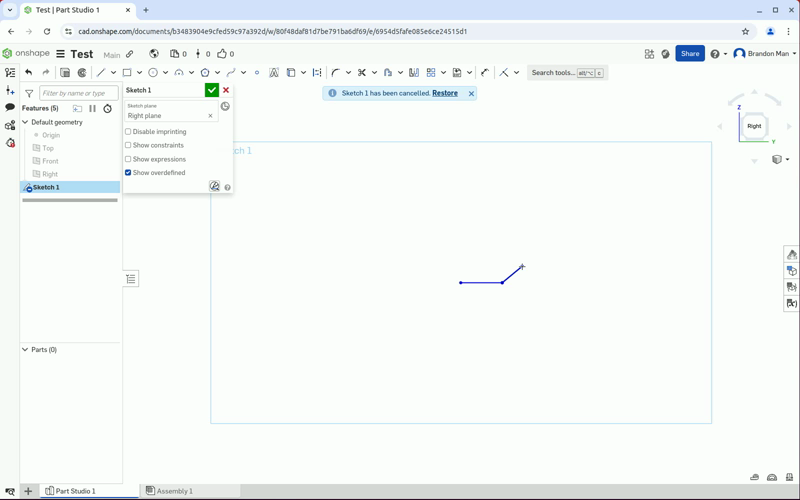
mouse_move(522, 266)
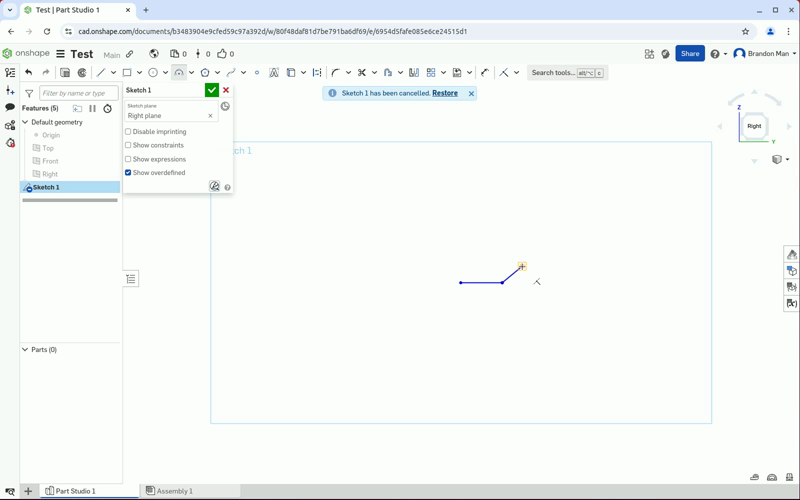
click(522, 266)
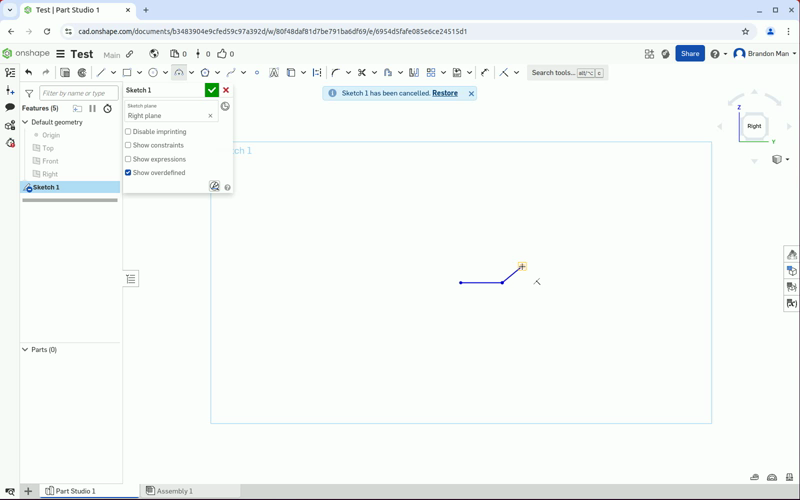
key_down(shift)
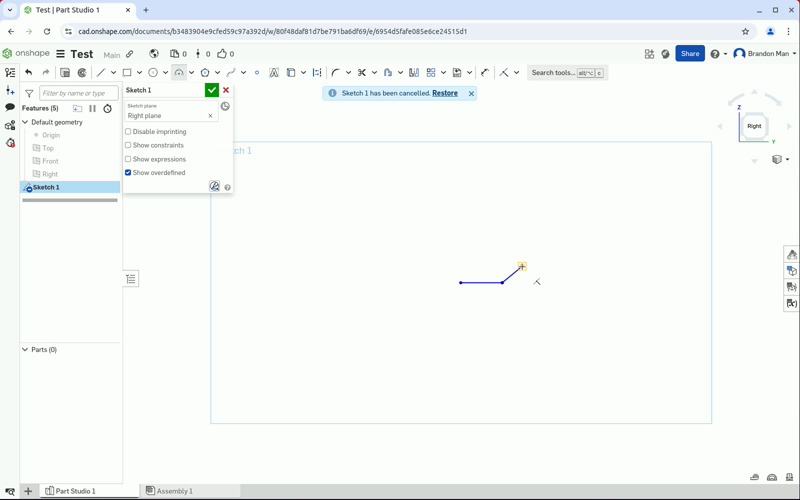
mouse_move(530, 264)
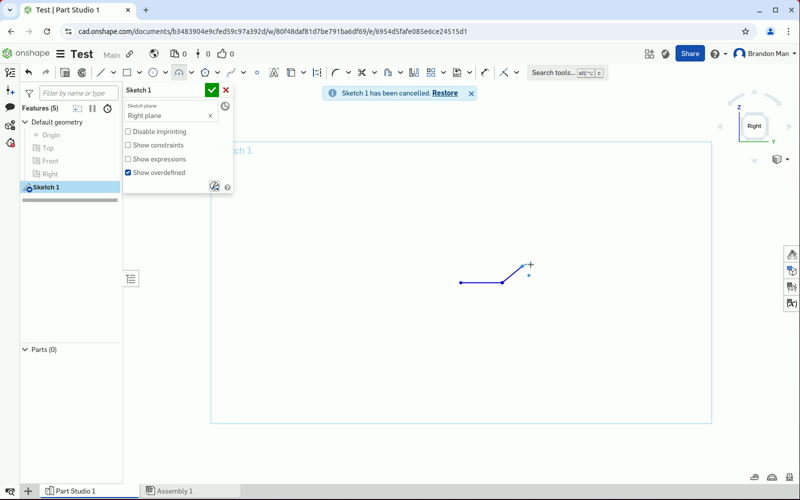
click(530, 264)
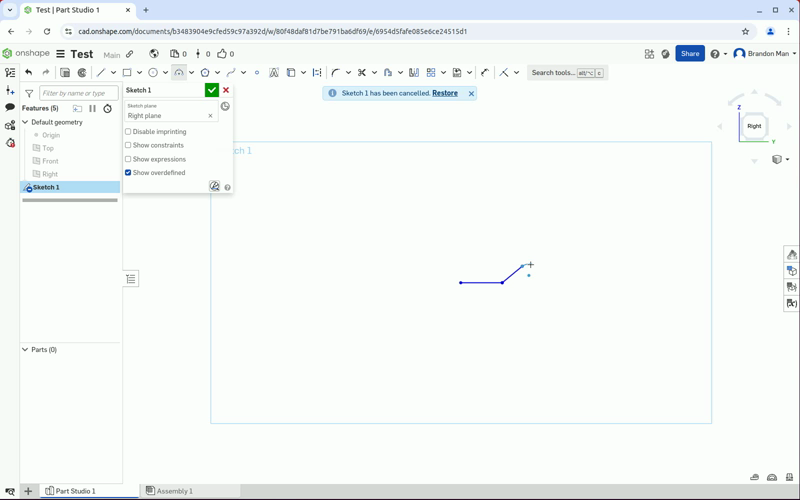
mouse_move(526, 267)
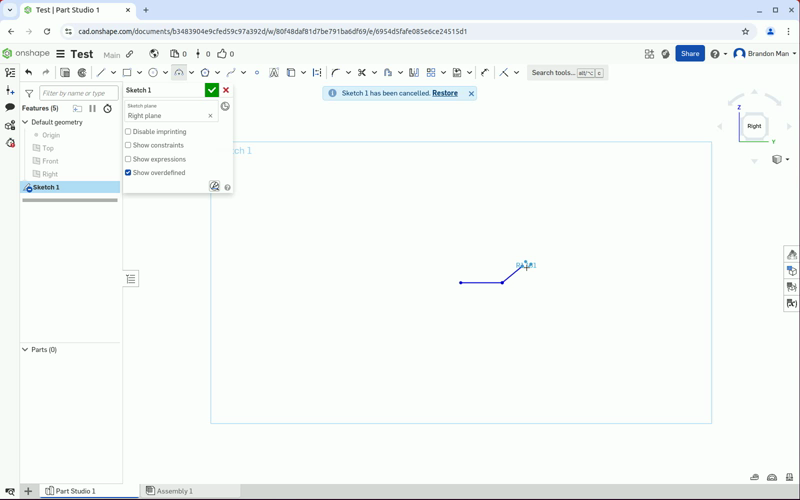
click(526, 267)
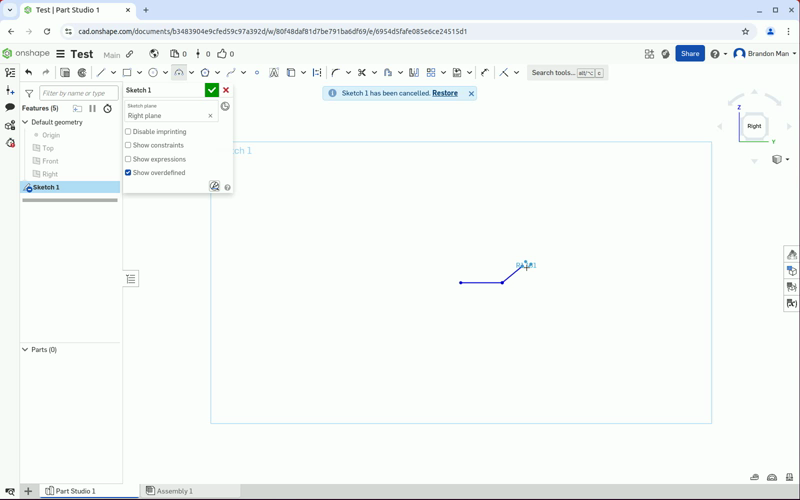
key_up(shift)
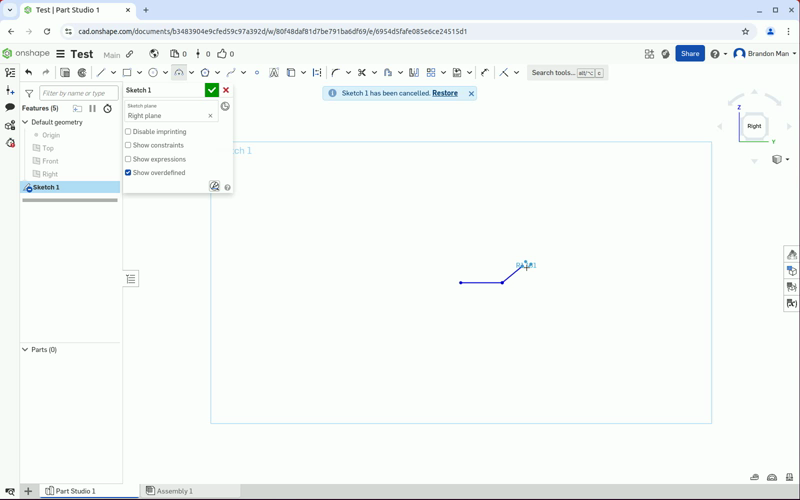
key(esc)
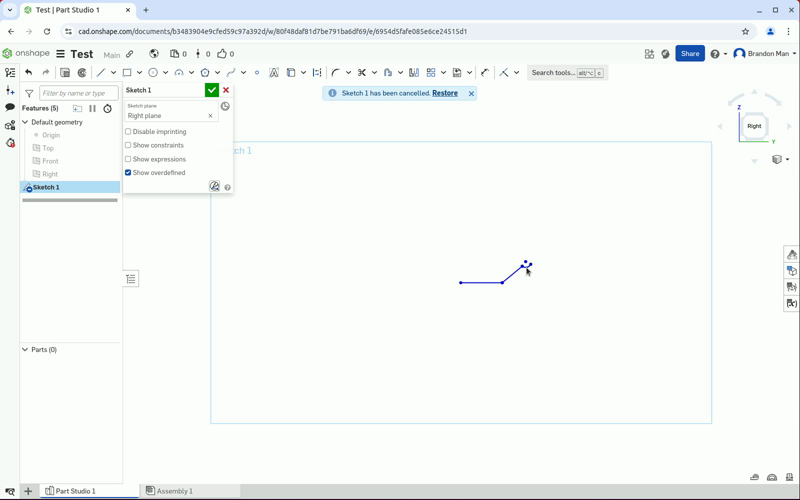
key(l)
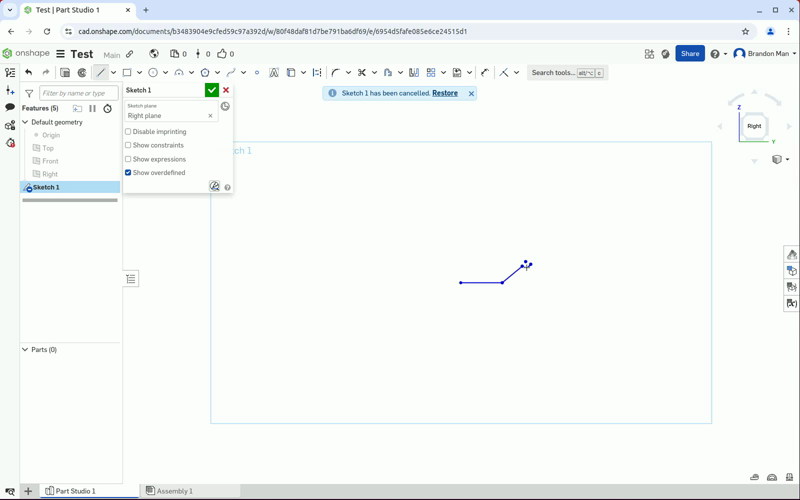
mouse_move(530, 264)
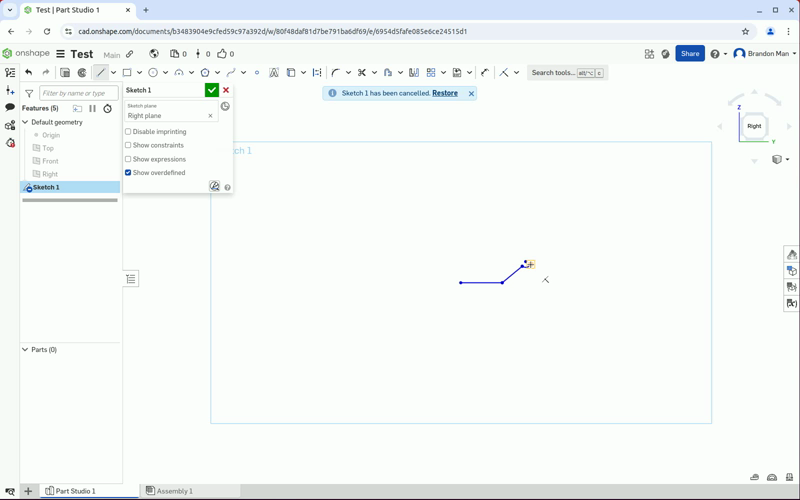
click(530, 264)
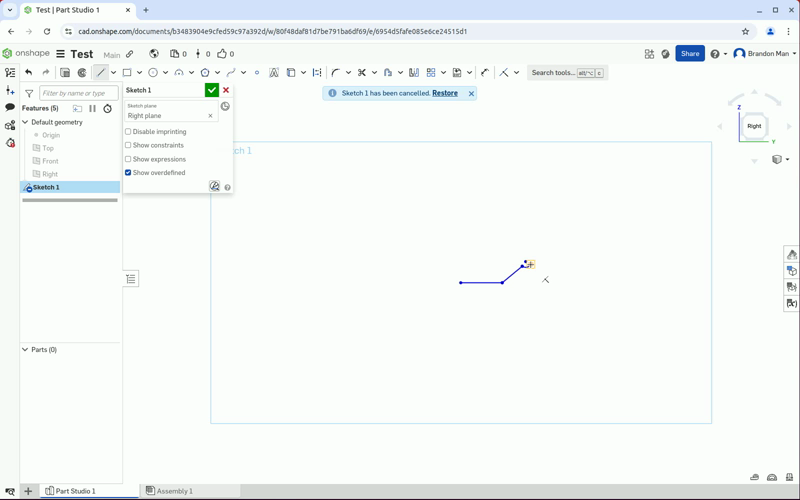
key_down(shift)
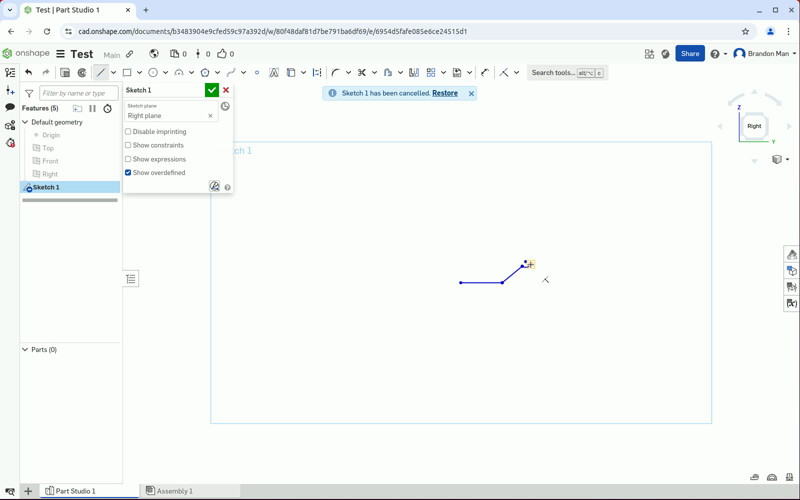
mouse_move(560, 264)
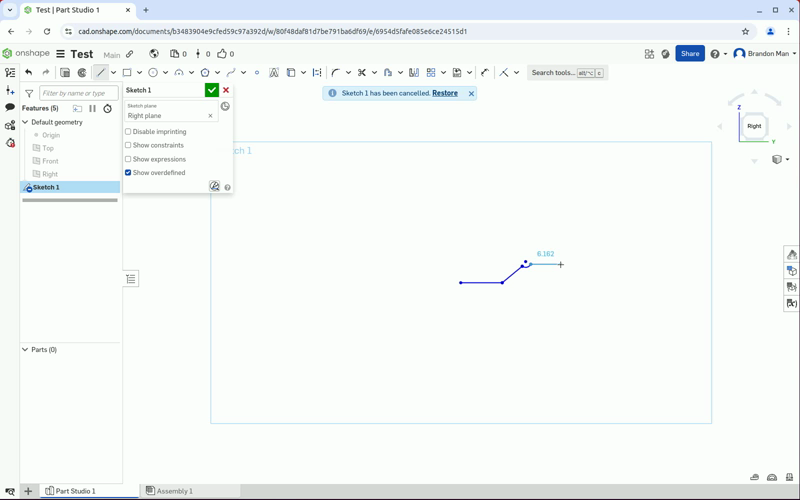
mouse_move(549, 267)
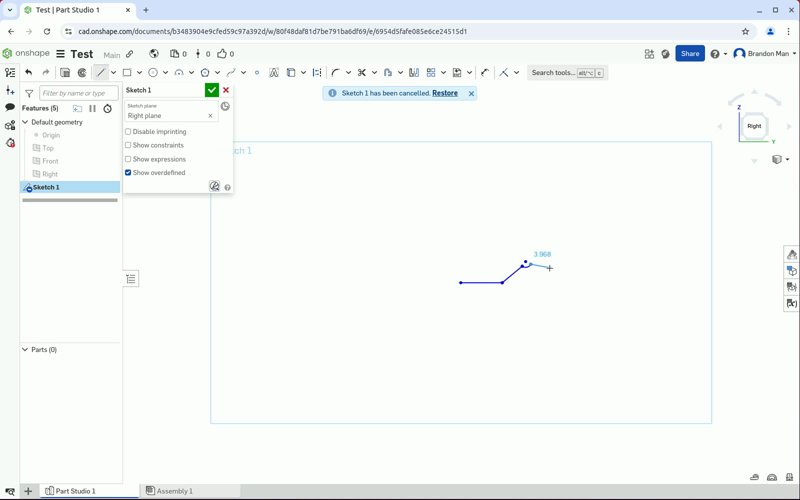
click(549, 267)
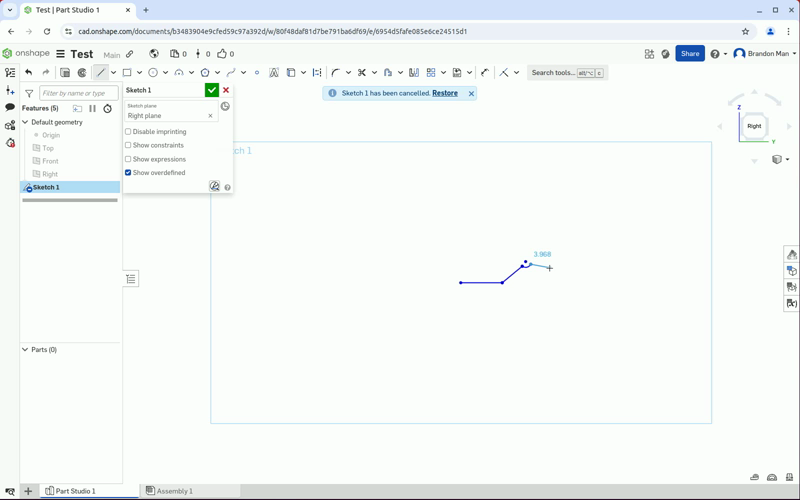
key_up(shift)
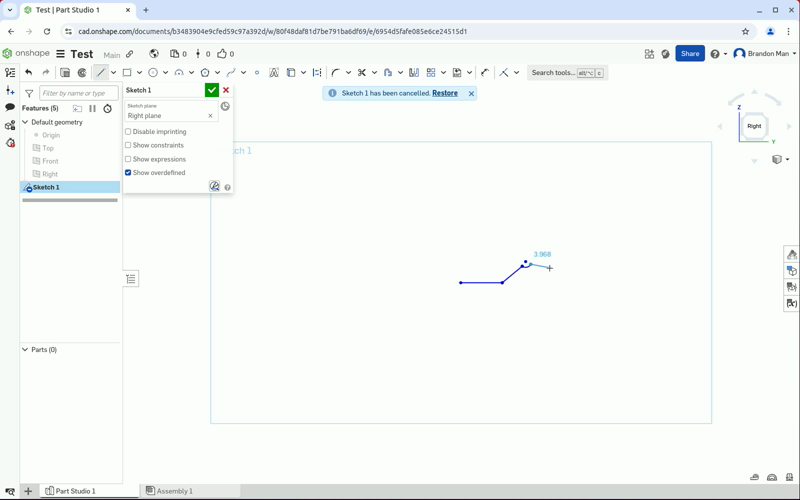
key_down(shift)
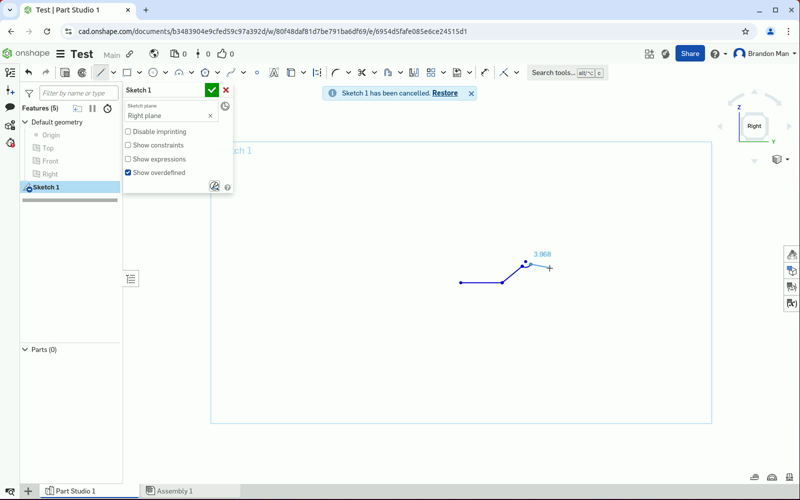
mouse_move(579, 267)
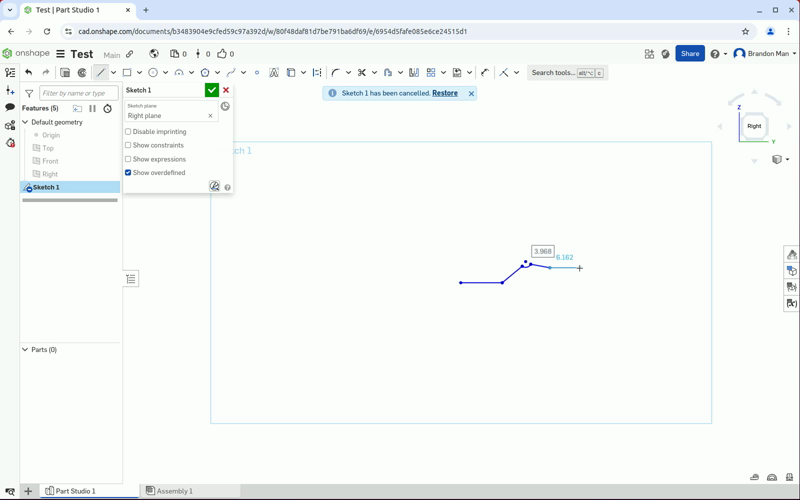
mouse_move(567, 286)
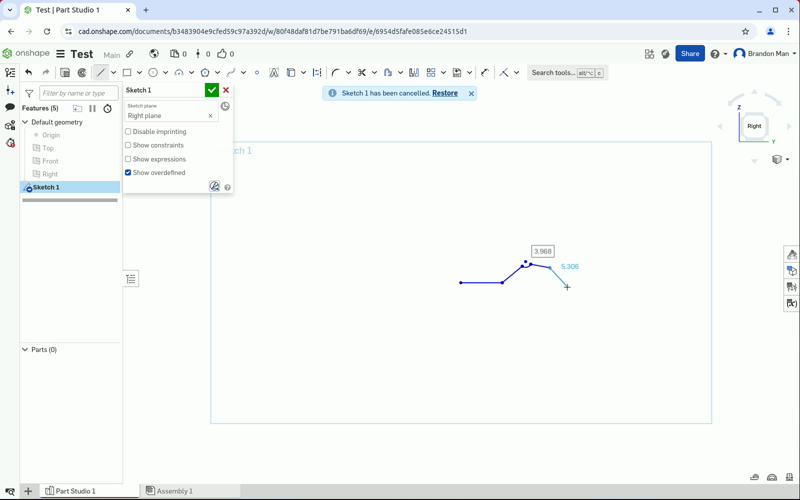
click(567, 286)
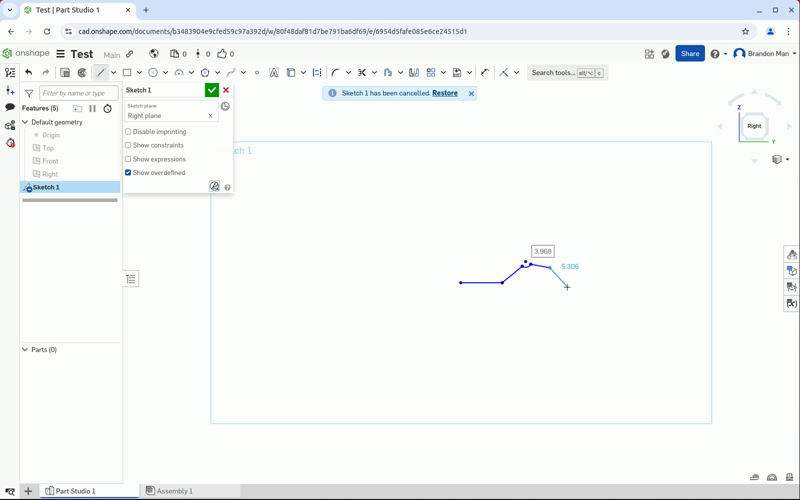
key_up(shift)
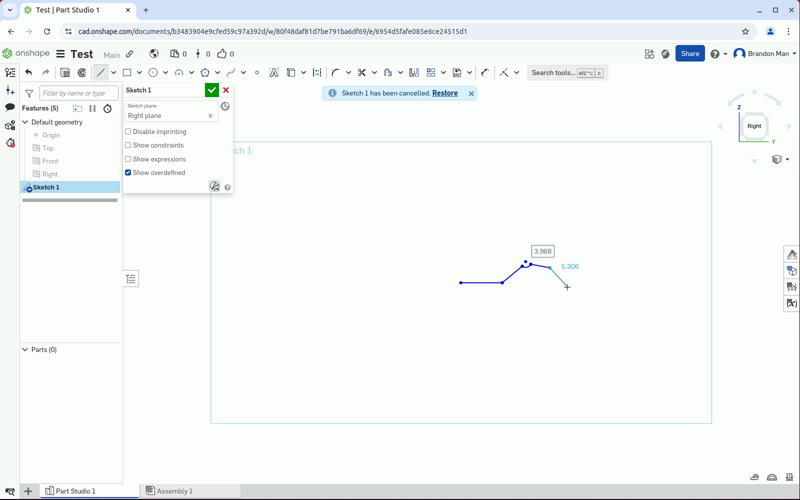
key(esc)
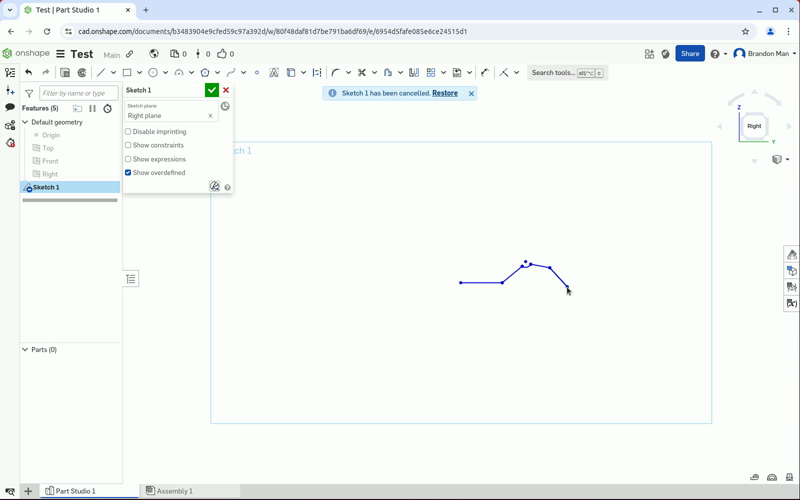
key(a)
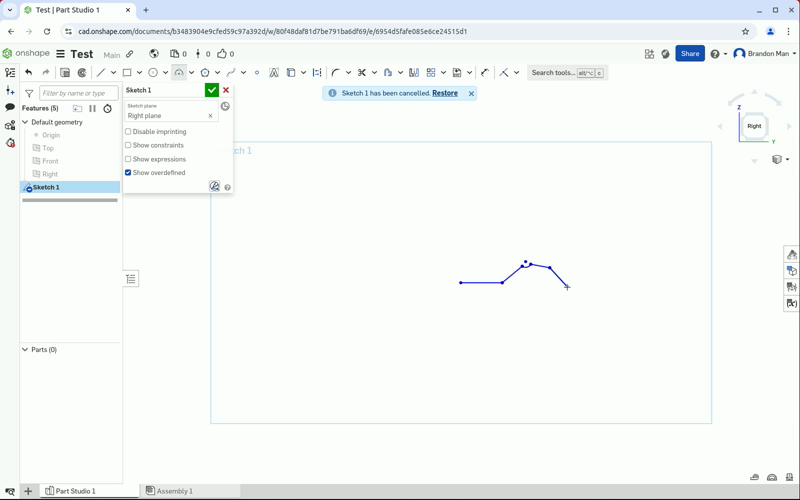
mouse_move(567, 286)
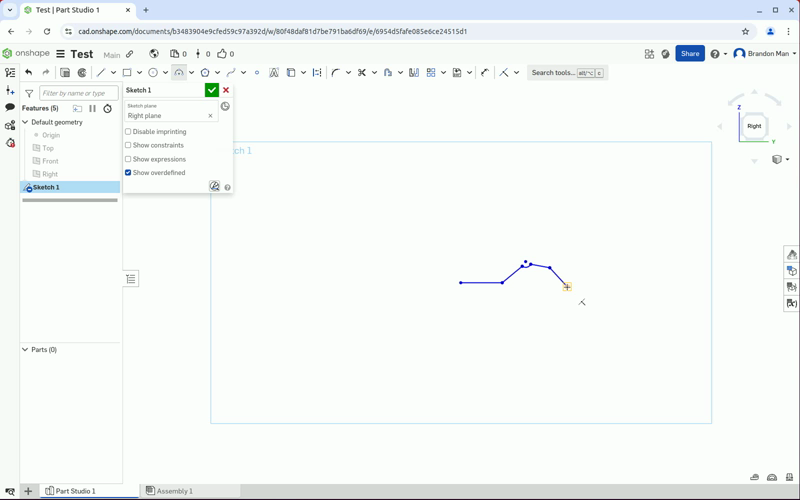
click(567, 286)
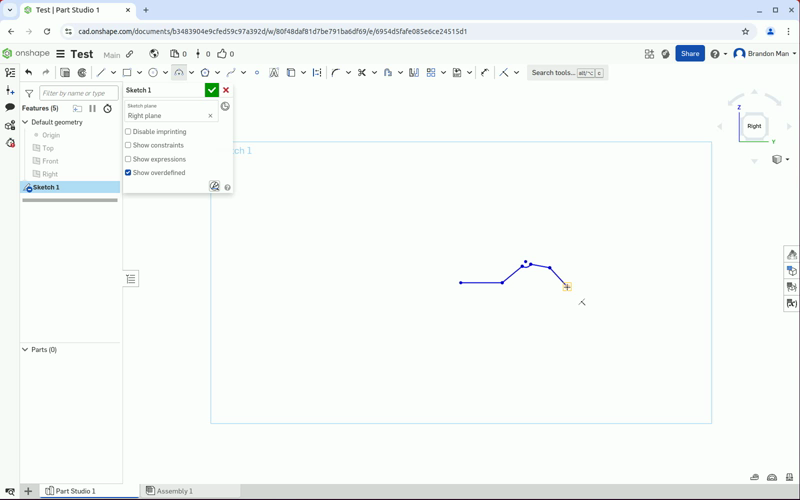
key_down(shift)
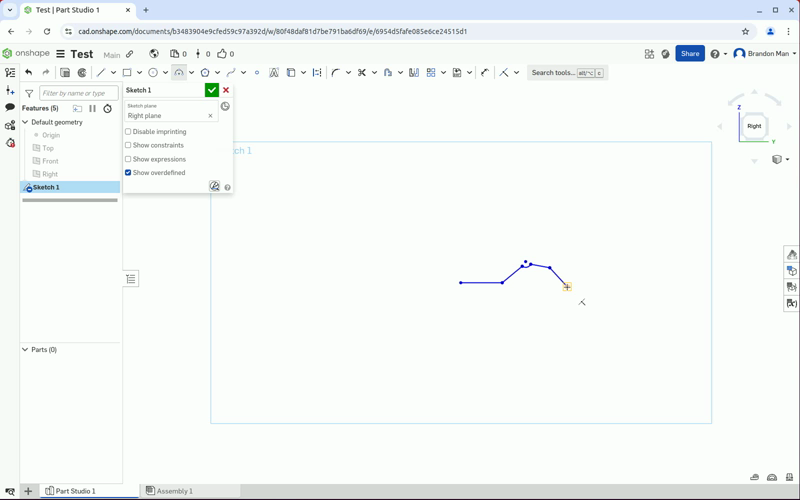
mouse_move(572, 281)
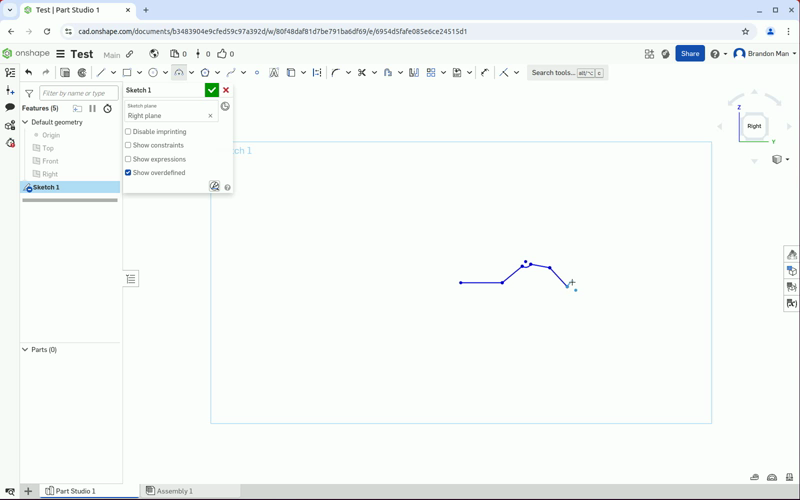
scroll(6)
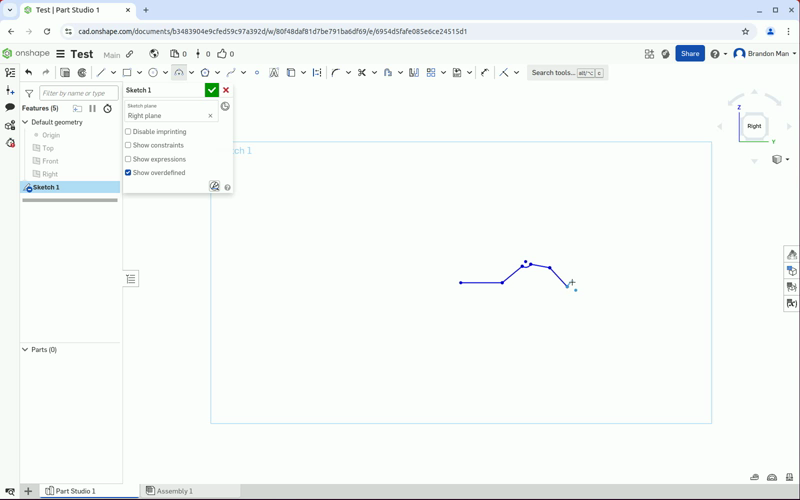
scroll(6)
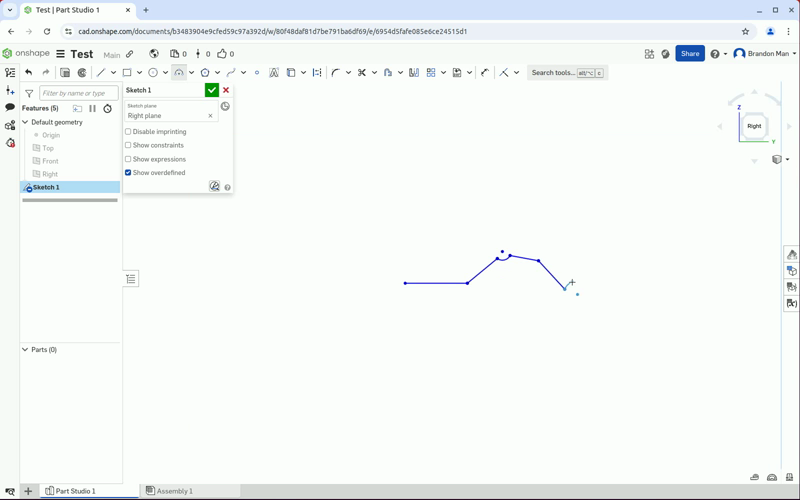
scroll(6)
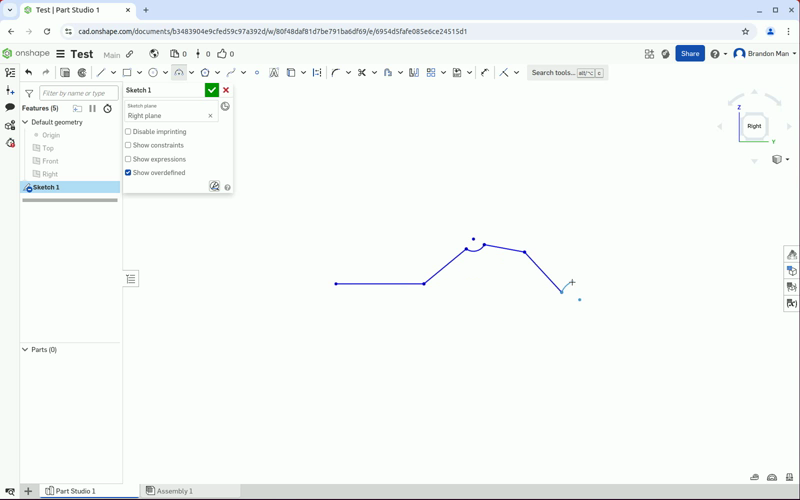
scroll(6)
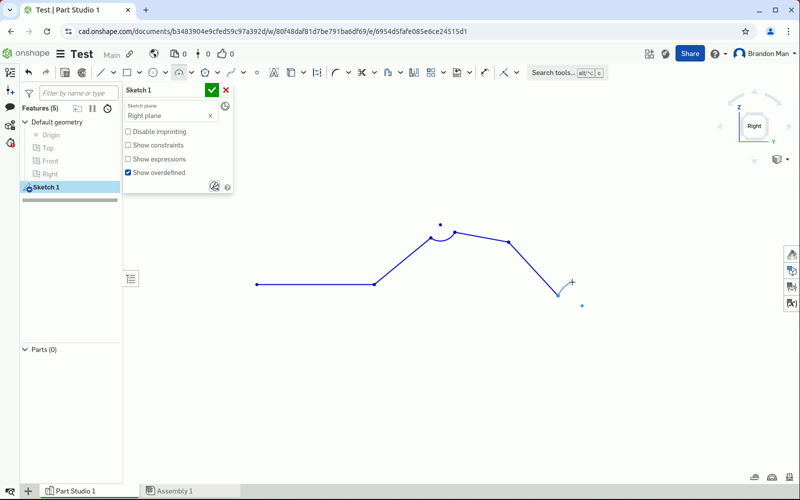
scroll(6)
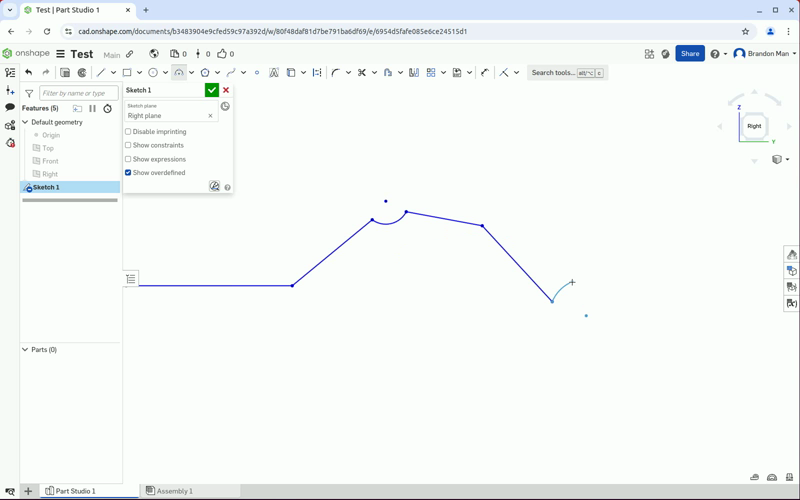
scroll(6)
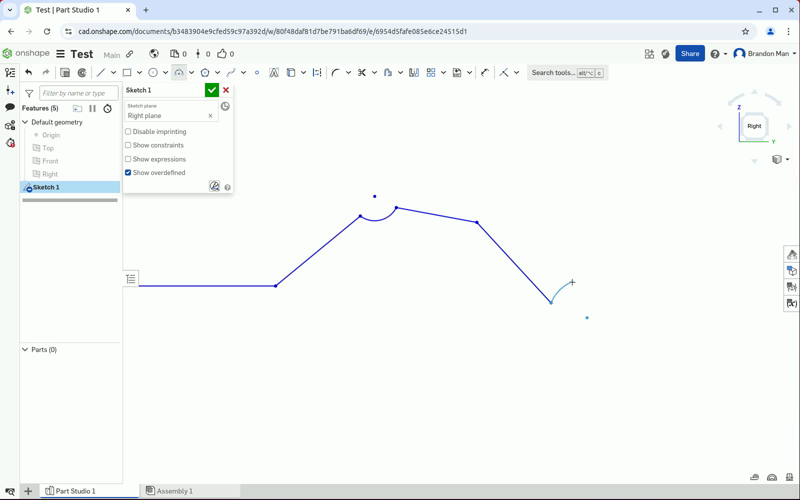
scroll(6)
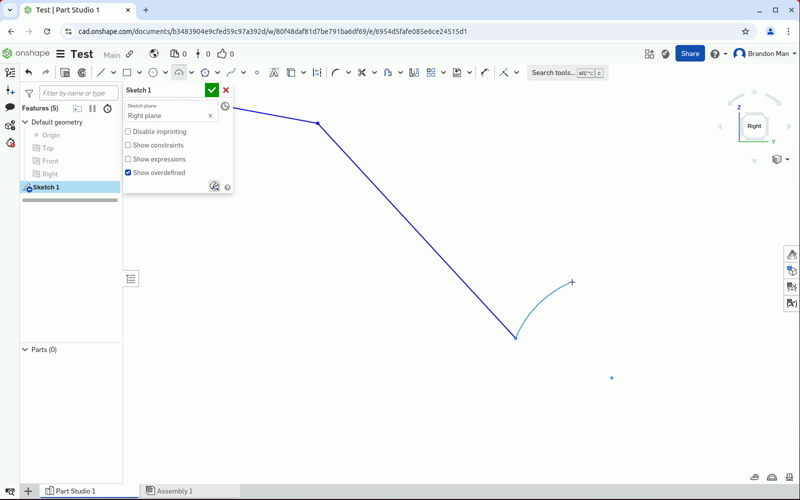
click(572, 281)
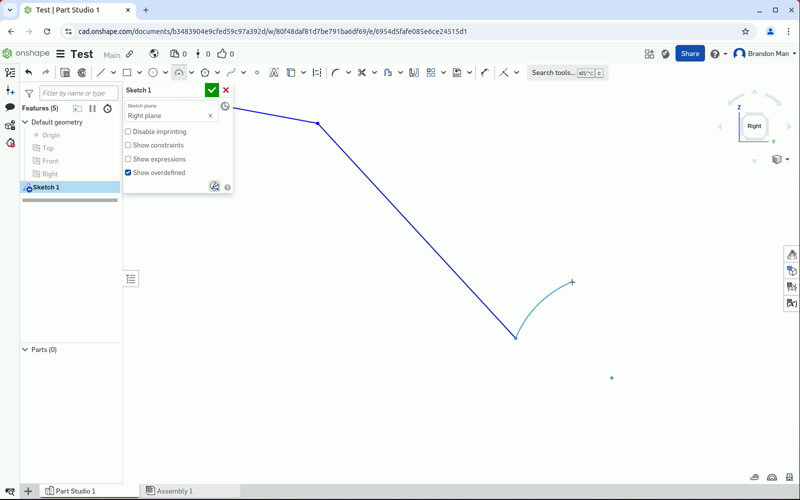
scroll(-6)
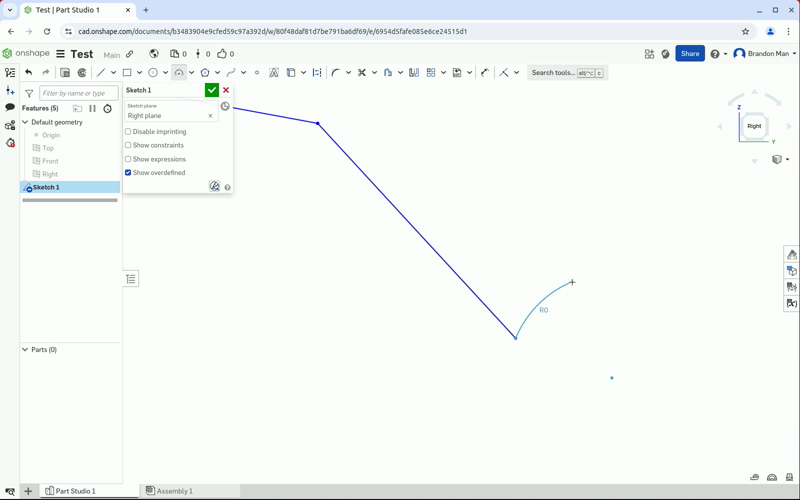
scroll(-6)
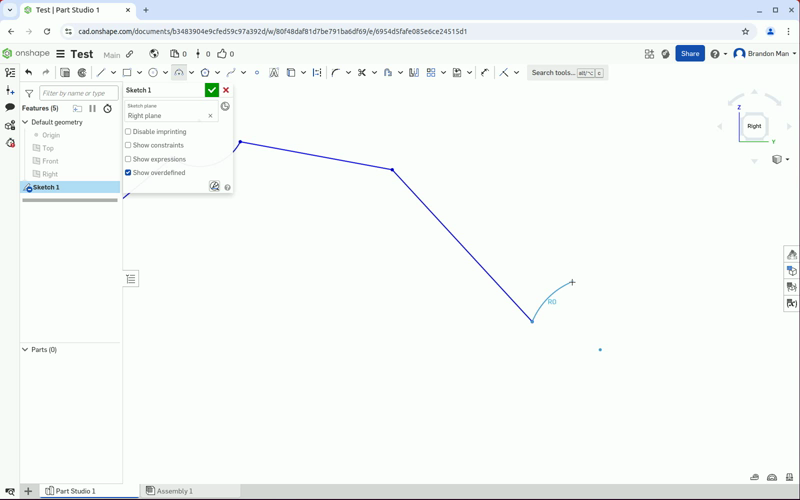
scroll(-6)
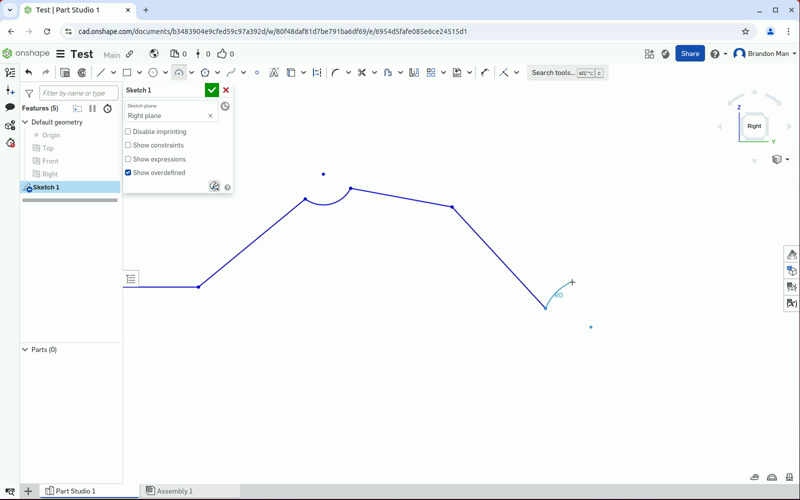
scroll(-6)
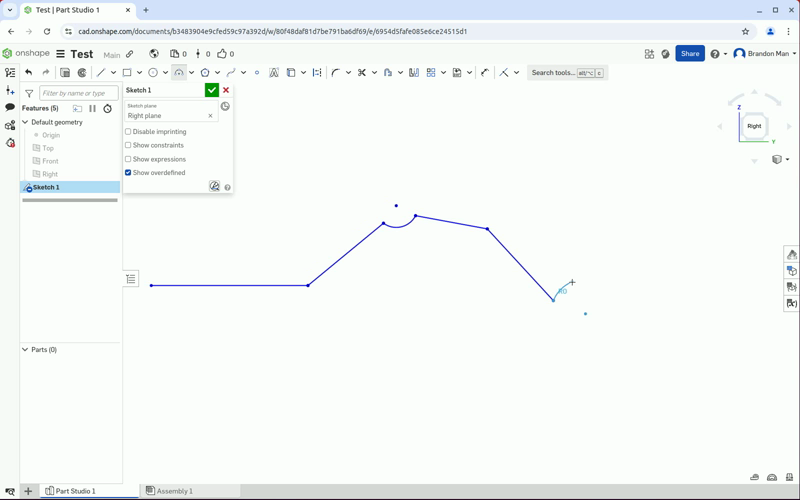
scroll(-6)
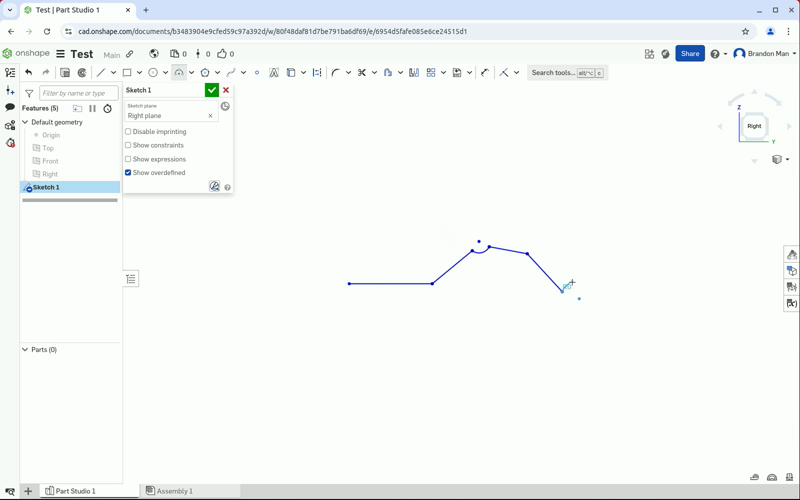
scroll(-6)
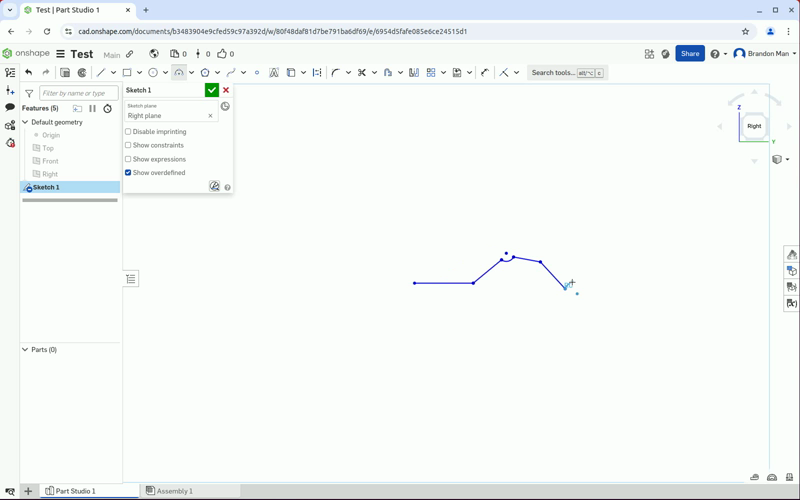
scroll(-6)
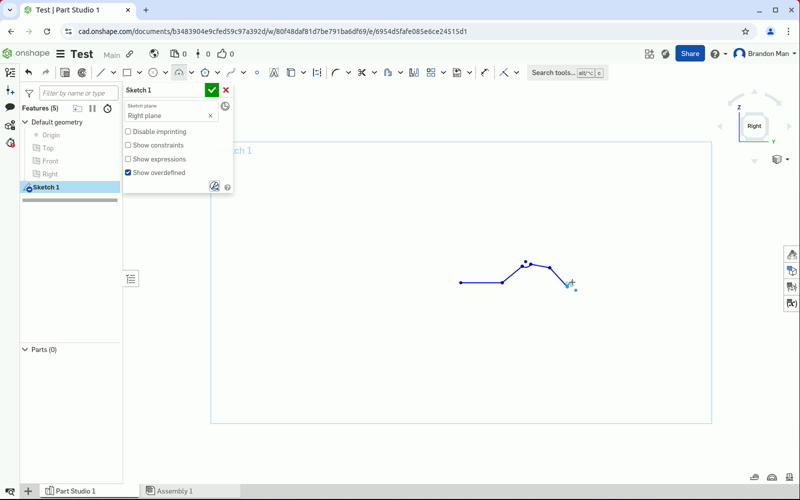
mouse_move(572, 287)
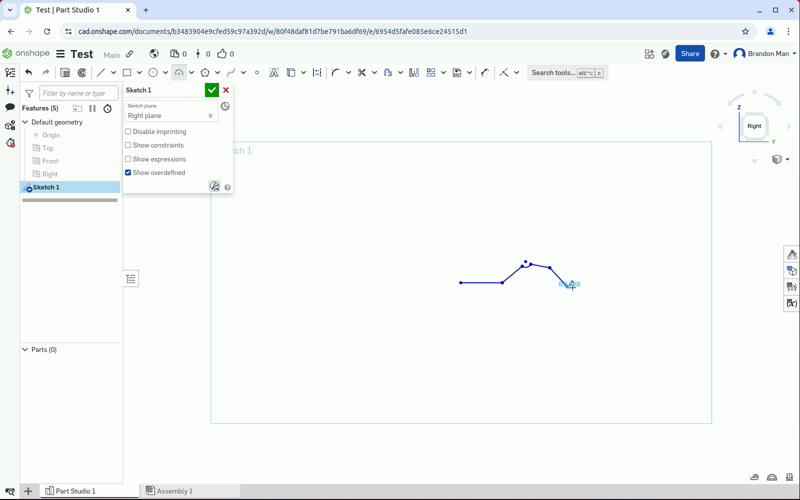
scroll(6)
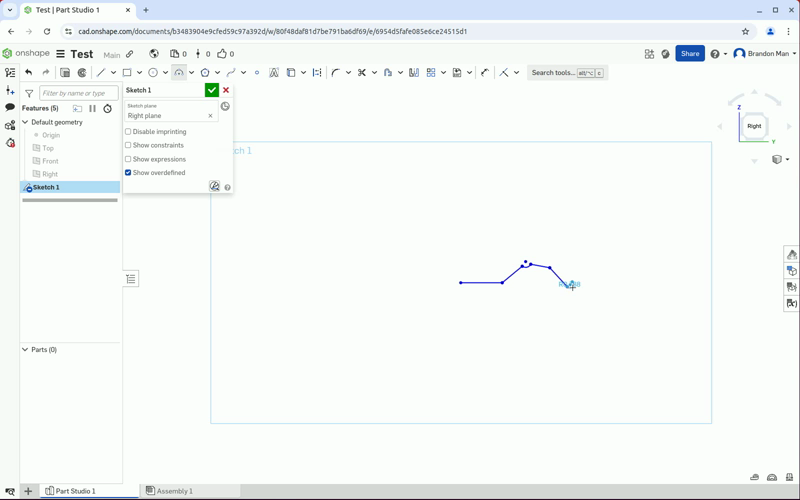
scroll(6)
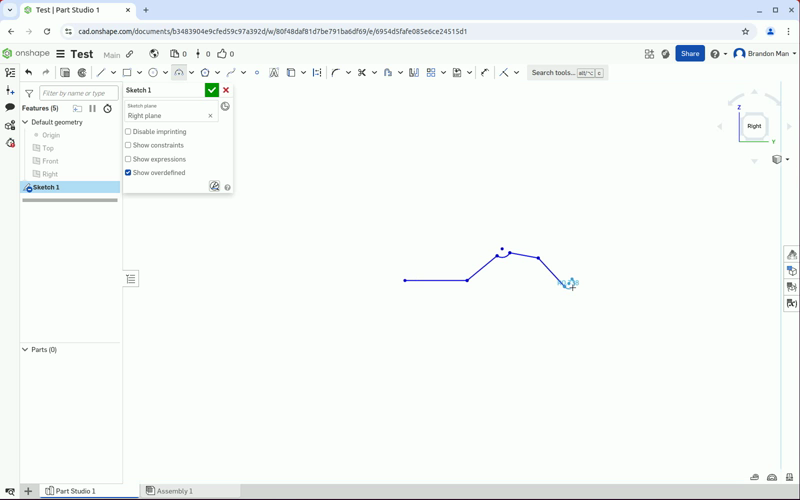
scroll(6)
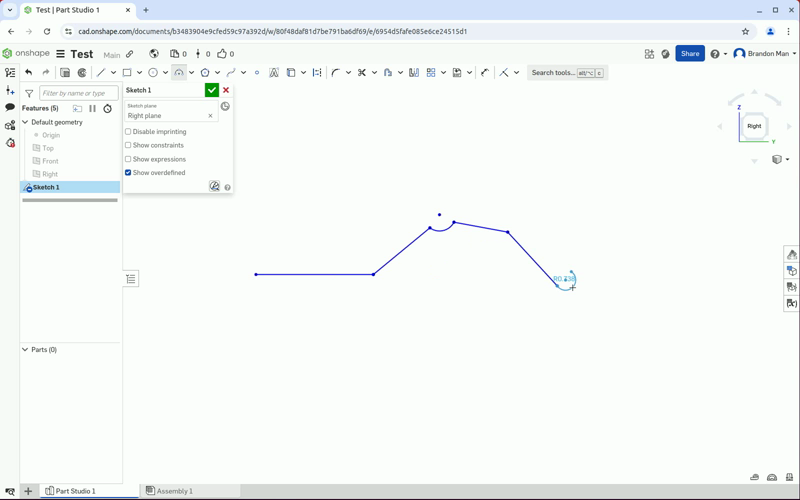
scroll(6)
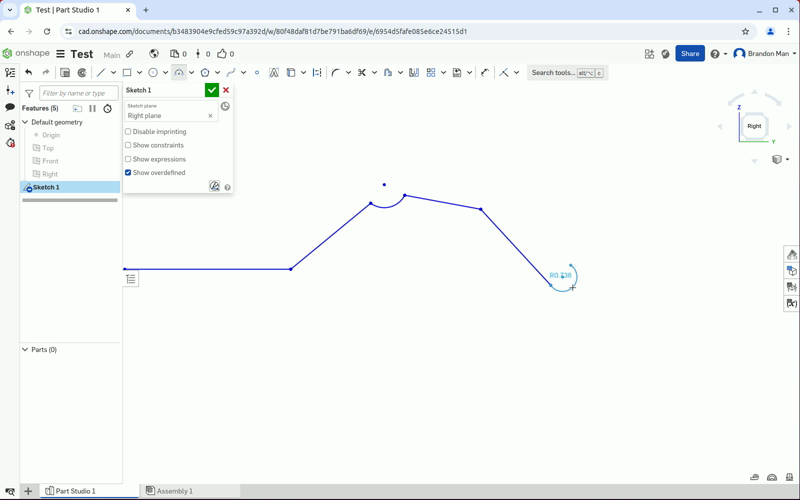
scroll(6)
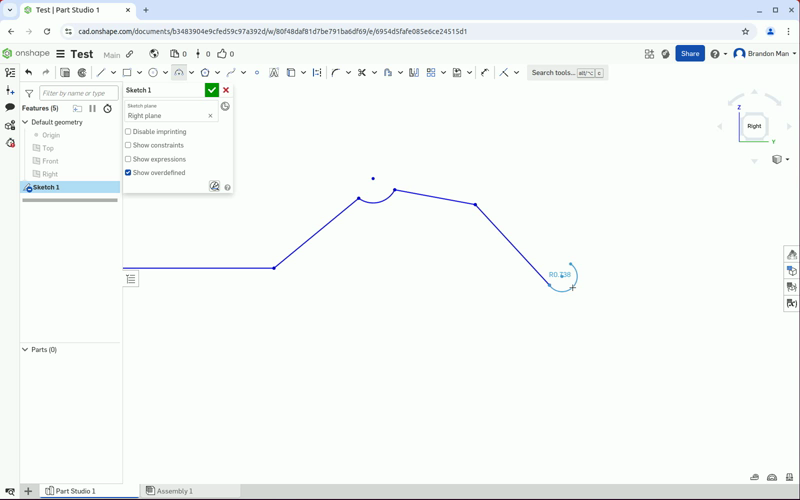
scroll(6)
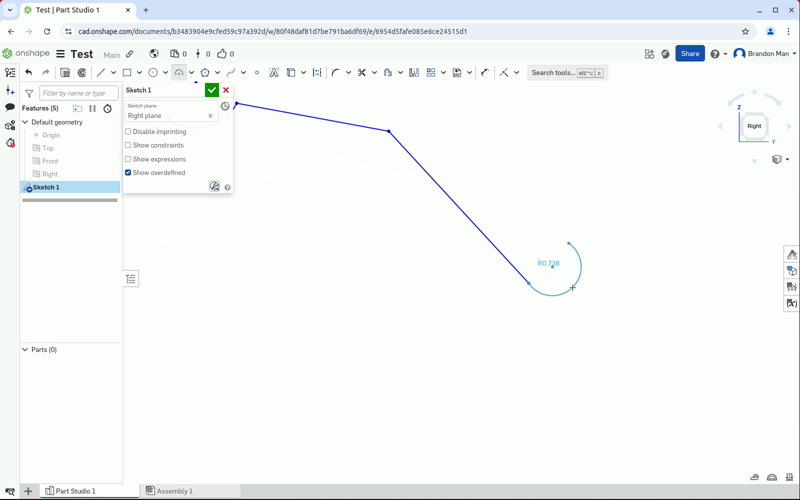
scroll(6)
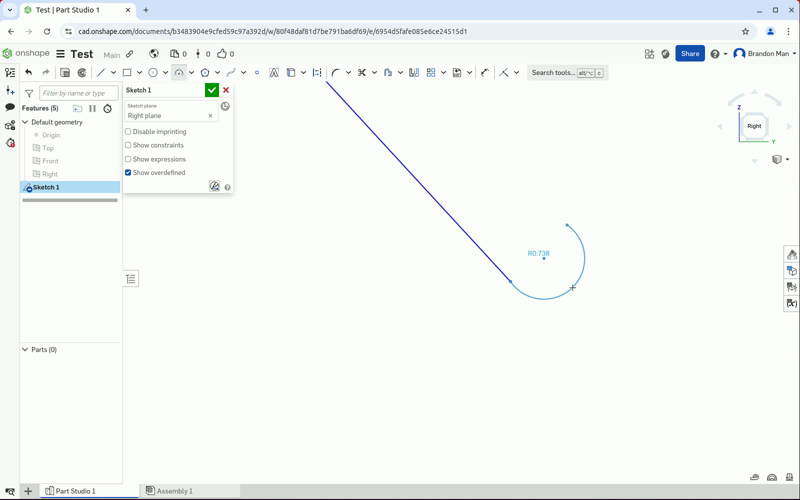
click(572, 287)
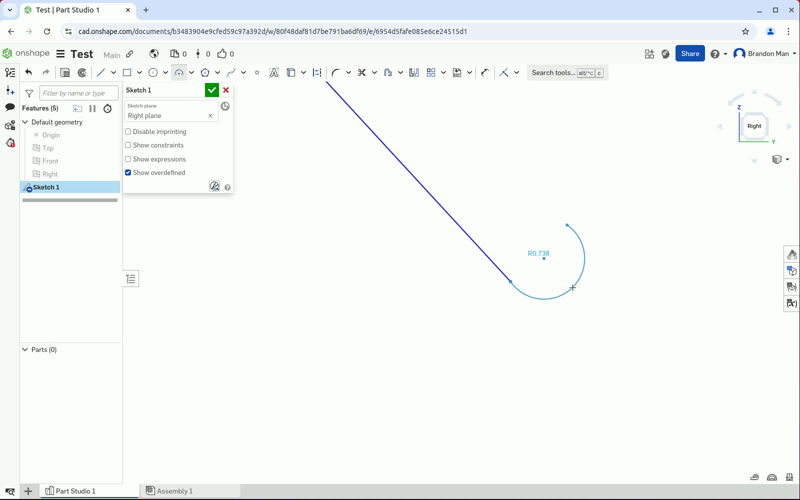
scroll(-6)
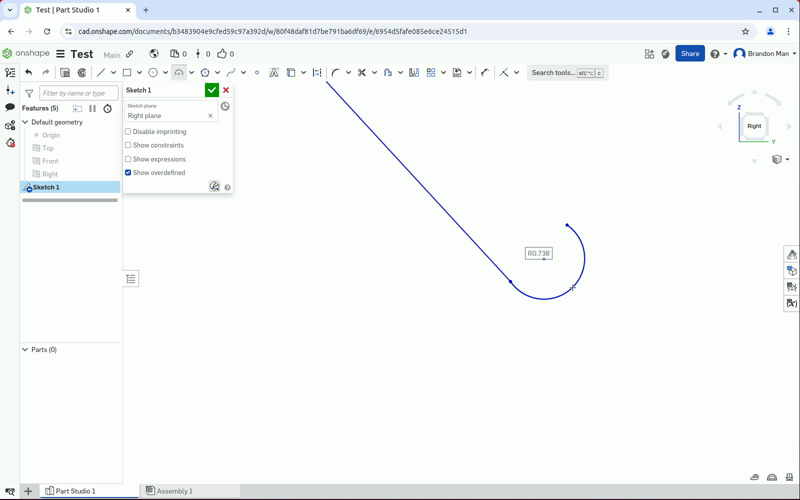
scroll(-6)
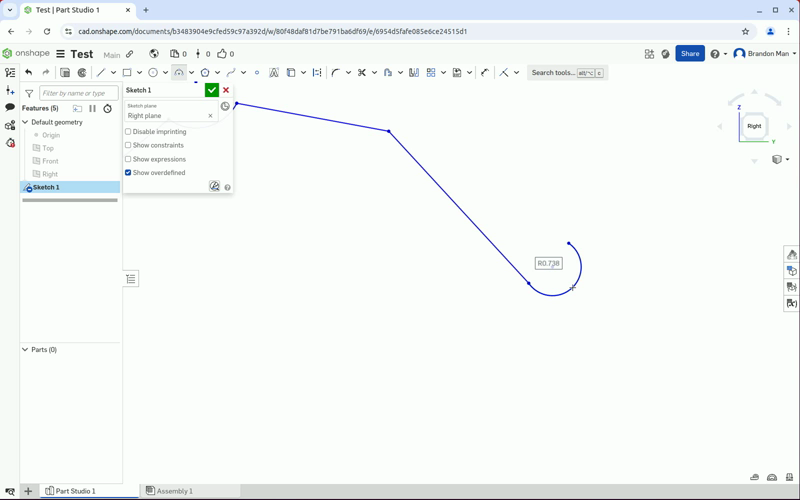
scroll(-6)
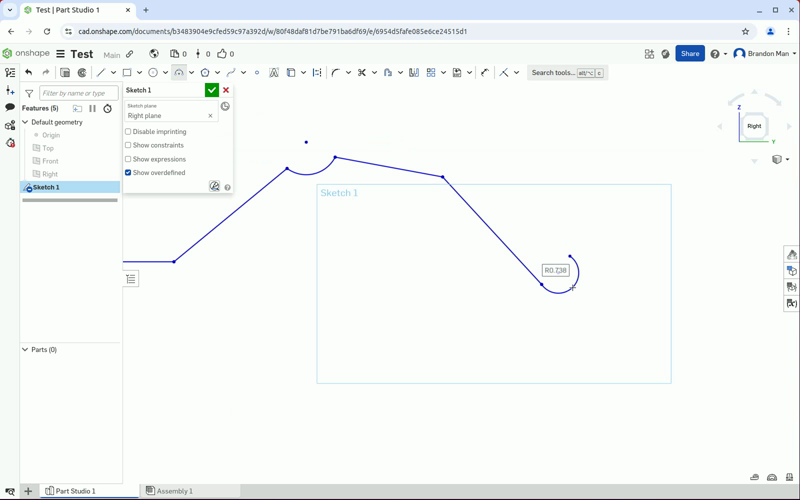
scroll(-6)
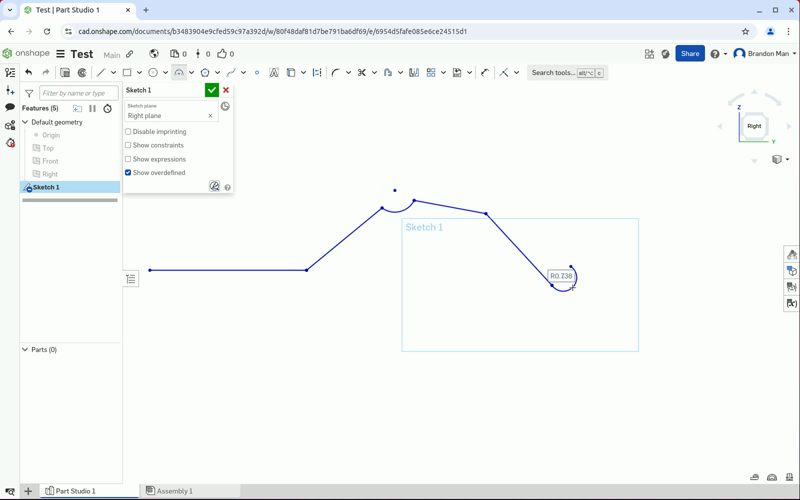
scroll(-6)
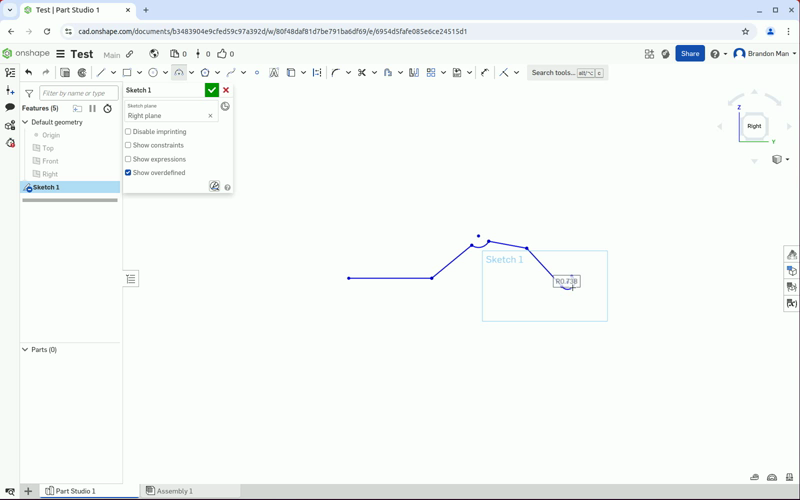
scroll(-6)
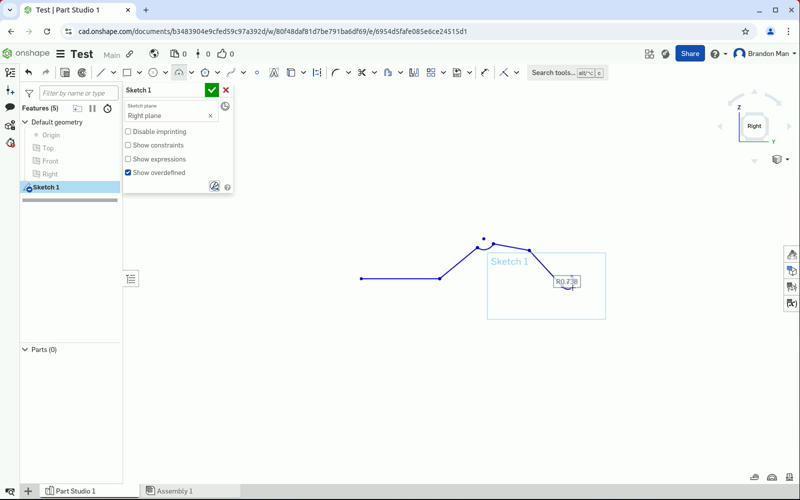
scroll(-6)
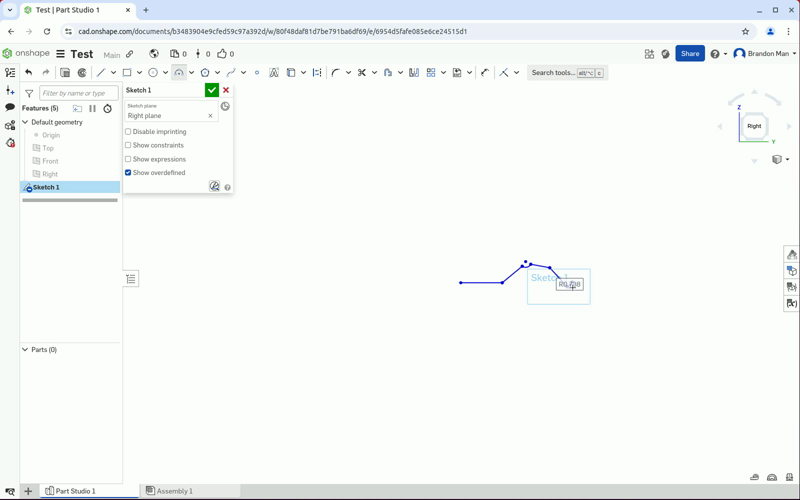
key_up(shift)
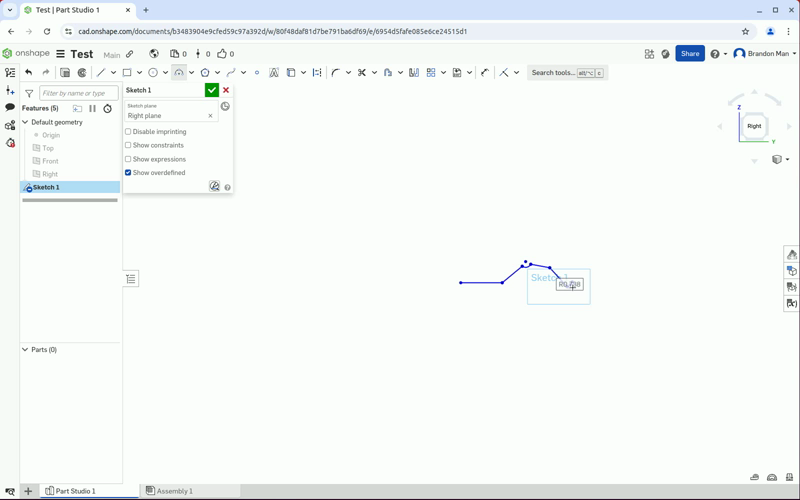
key(esc)
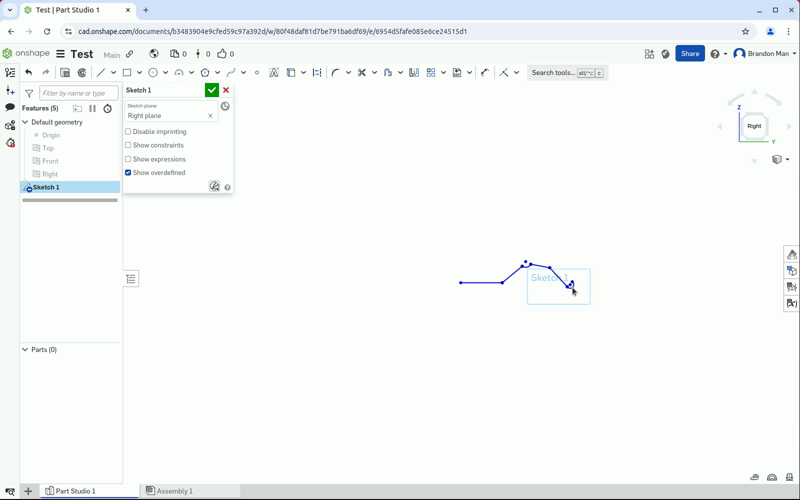
key(l)
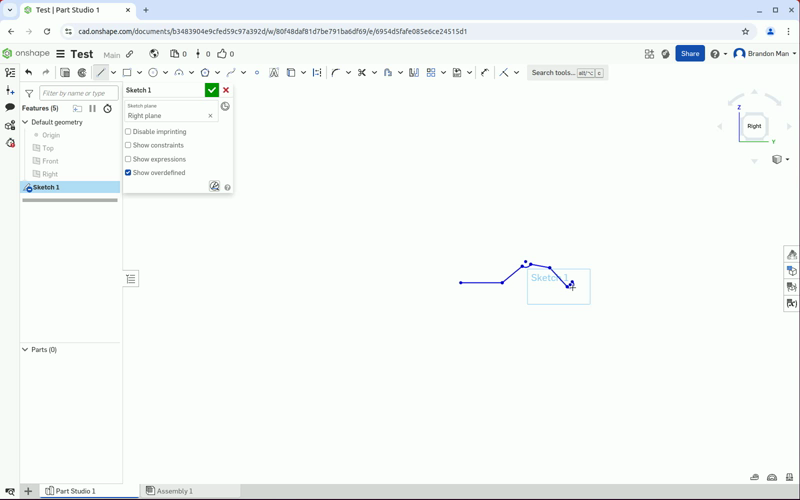
mouse_move(572, 281)
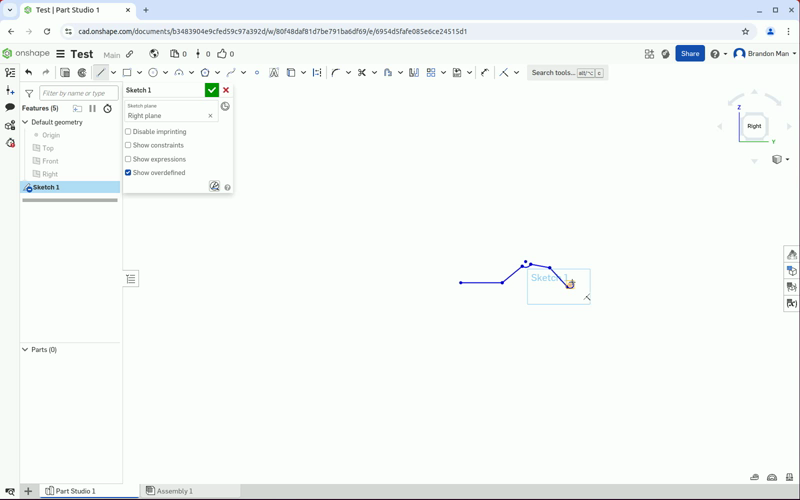
scroll(6)
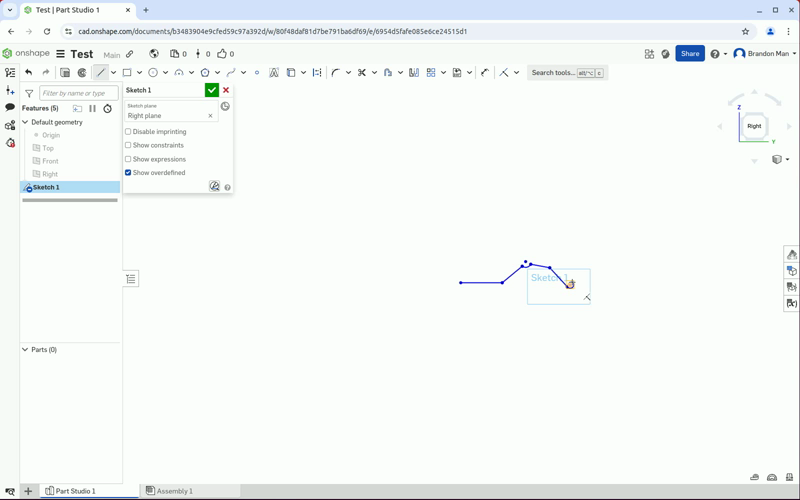
scroll(6)
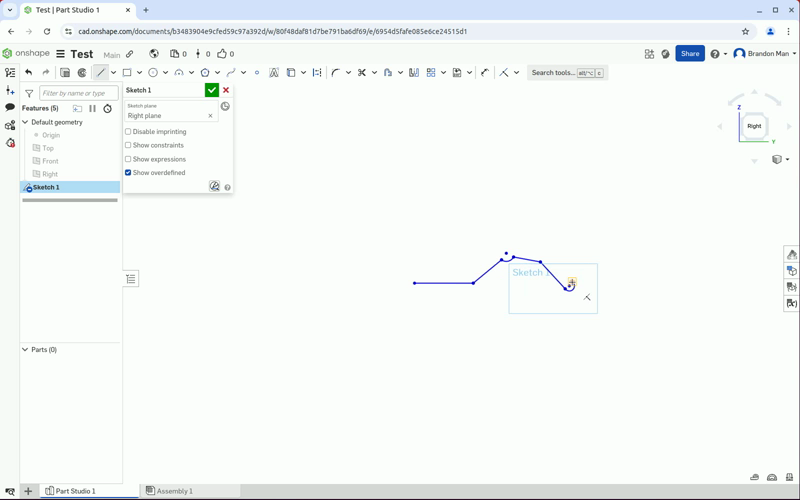
scroll(6)
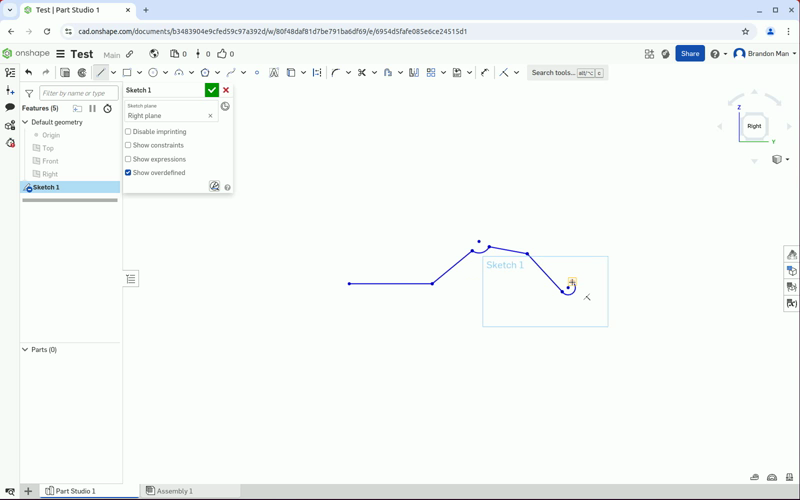
scroll(6)
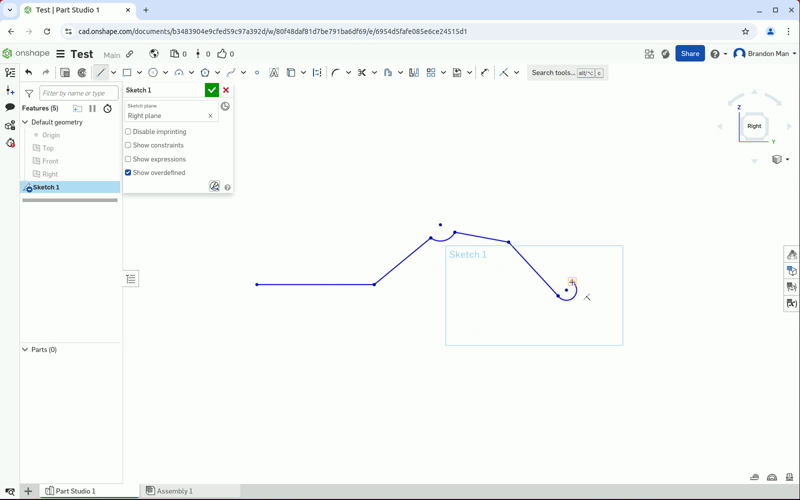
scroll(6)
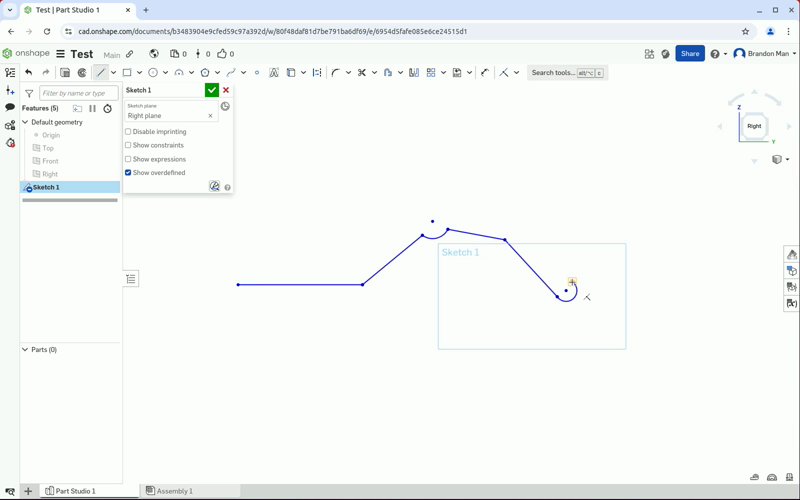
scroll(6)
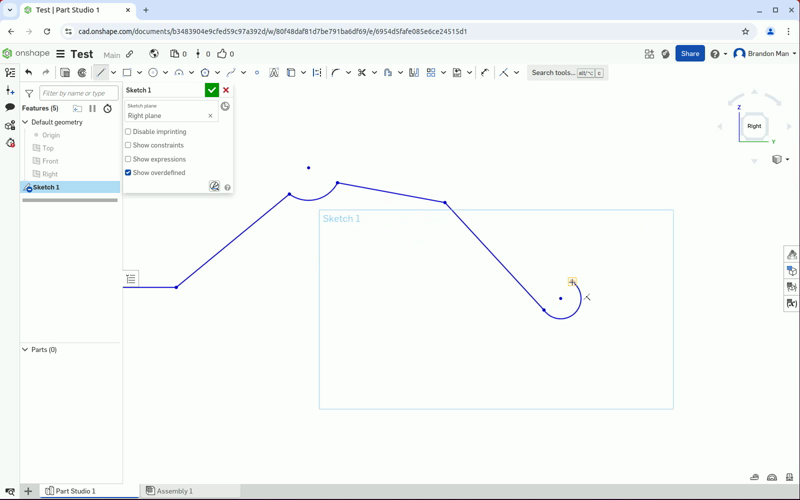
scroll(6)
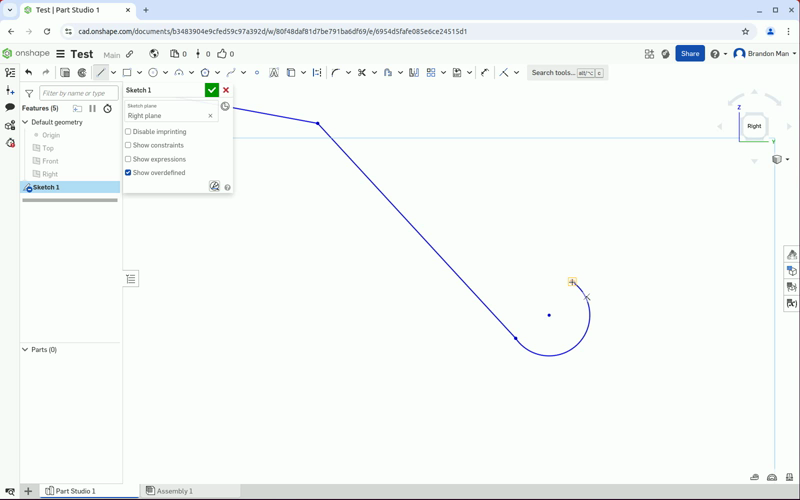
click(572, 281)
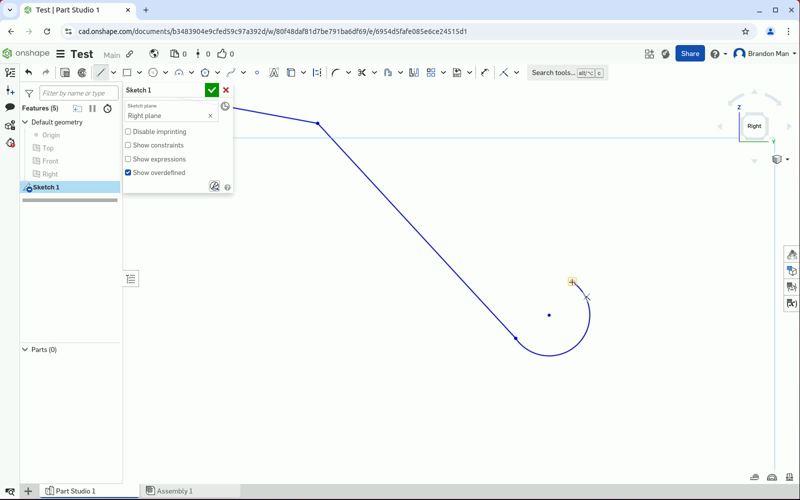
scroll(-6)
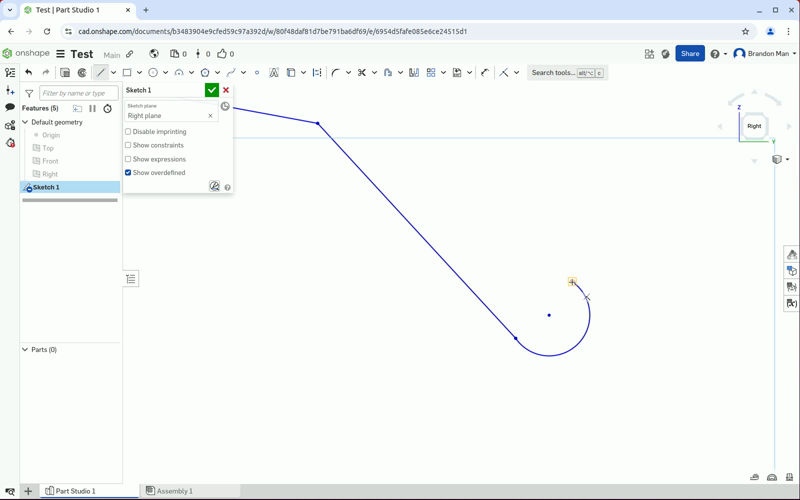
scroll(-6)
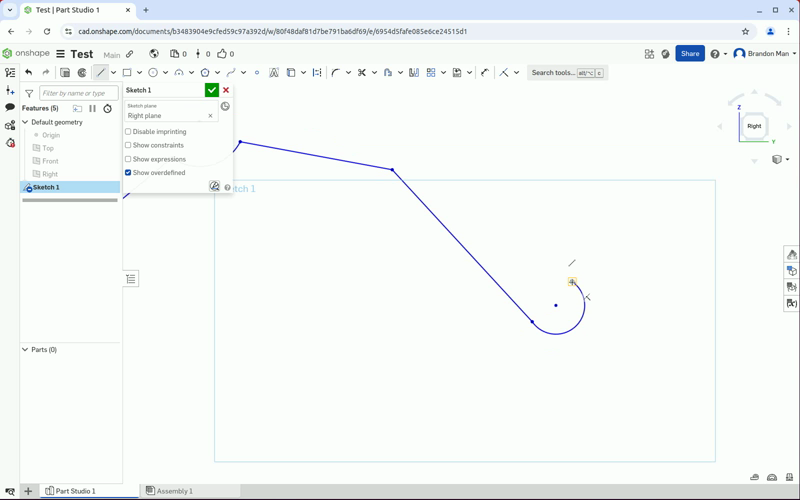
scroll(-6)
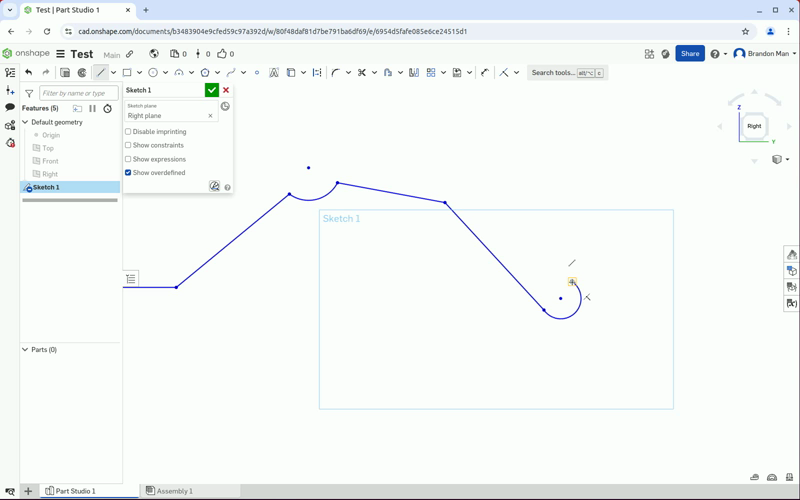
scroll(-6)
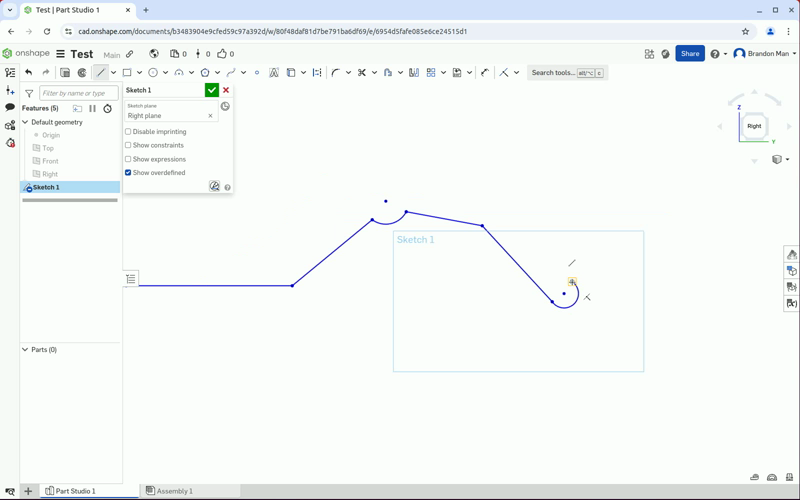
scroll(-6)
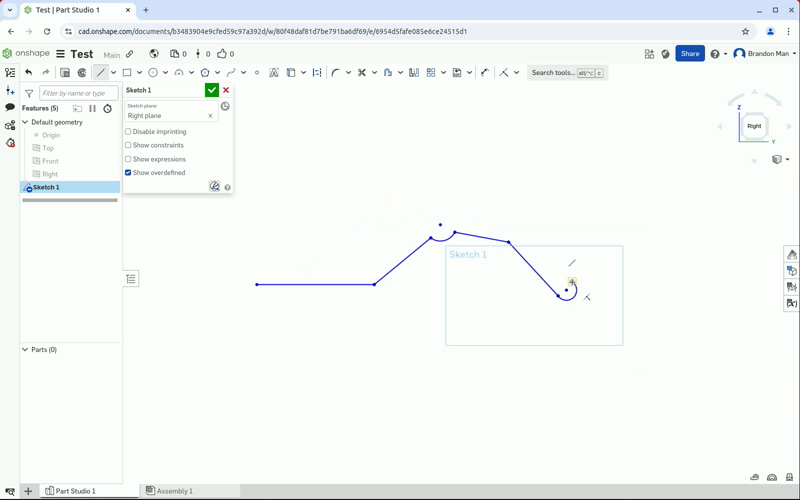
scroll(-6)
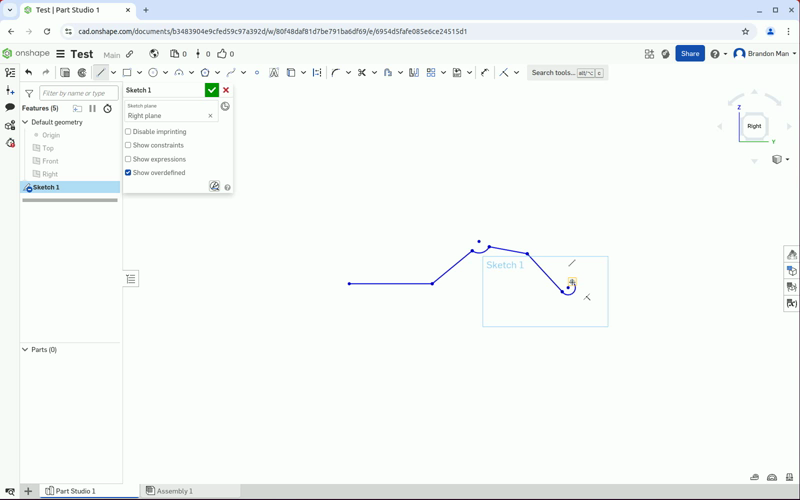
scroll(-6)
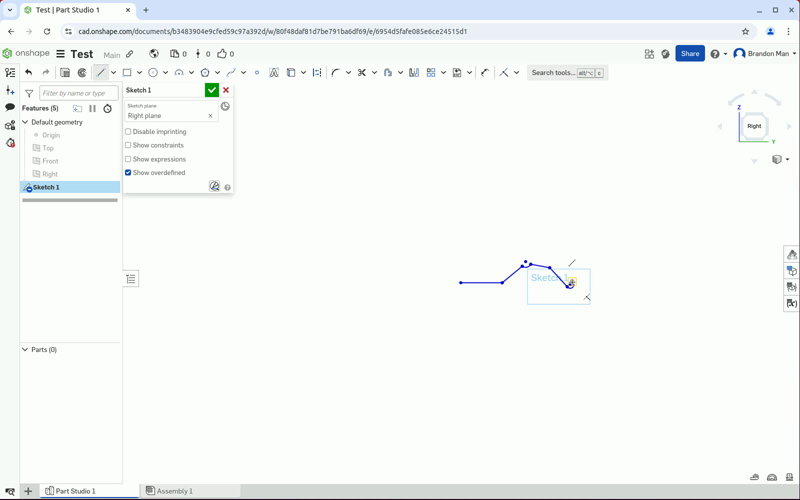
key_down(shift)
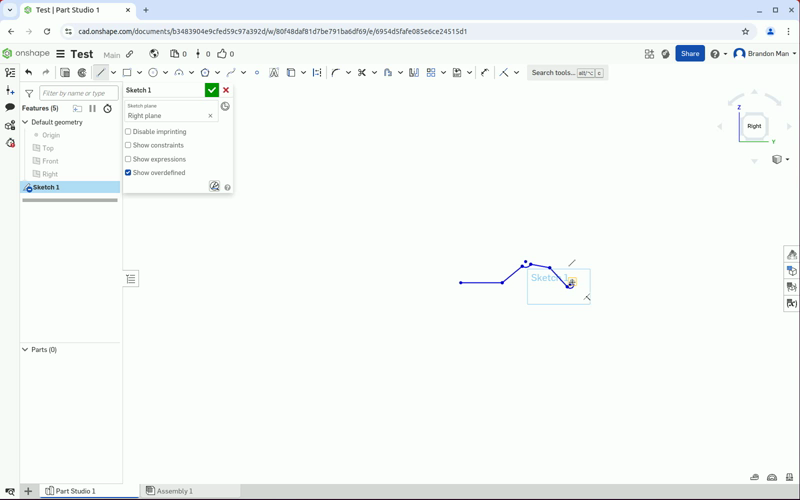
mouse_move(589, 281)
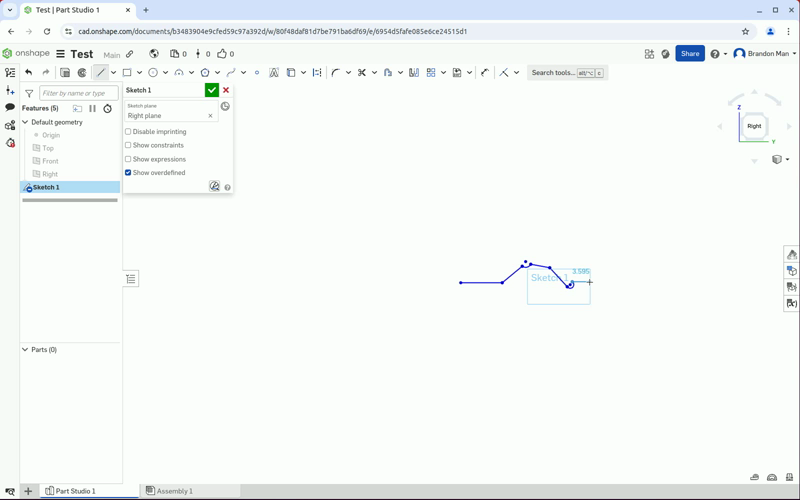
mouse_move(554, 260)
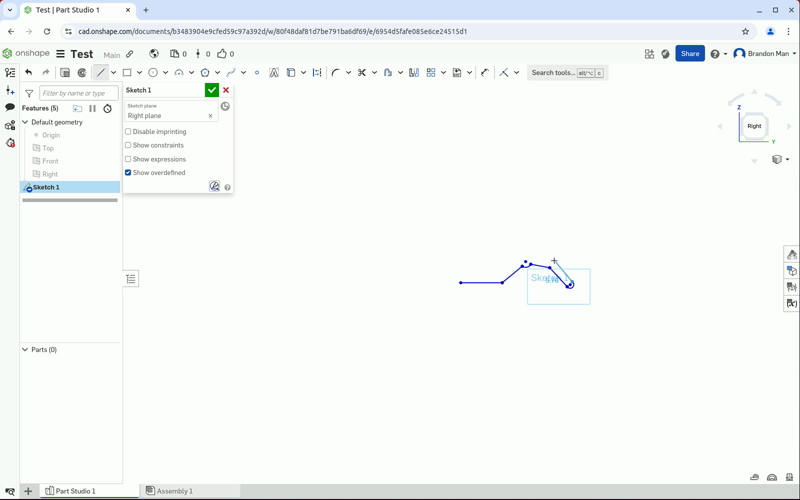
click(554, 260)
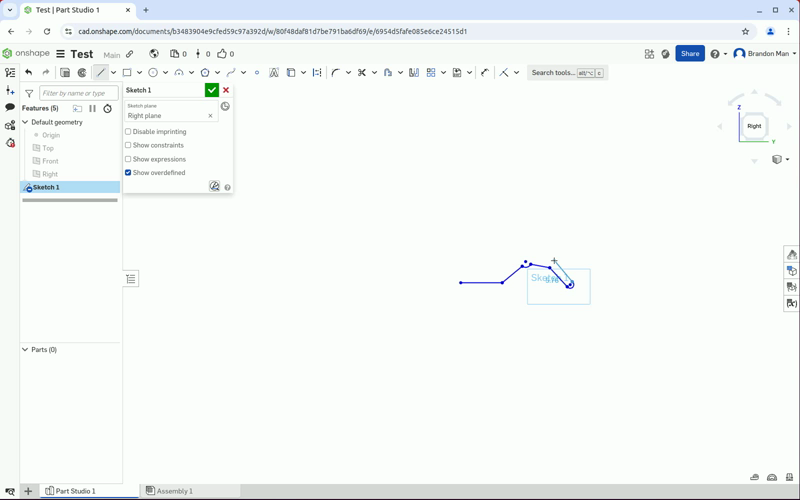
key_up(shift)
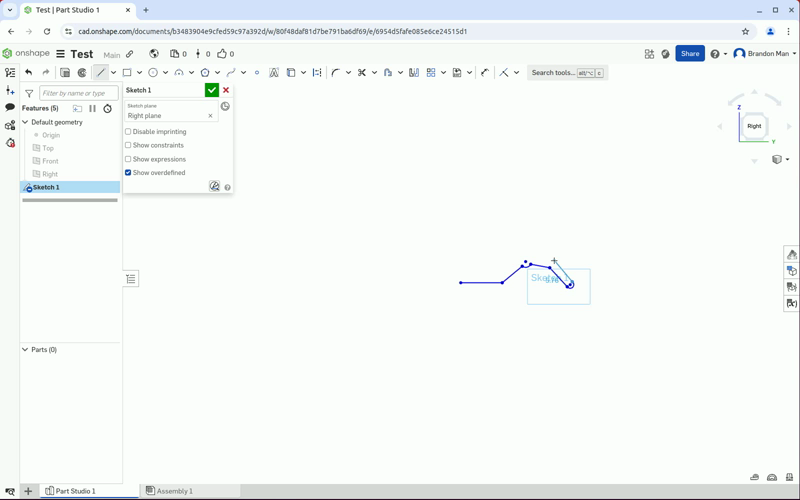
key_down(shift)
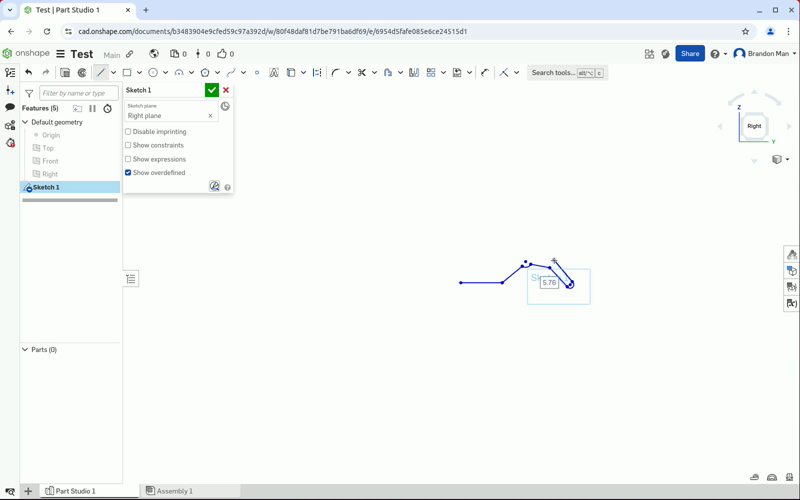
mouse_move(584, 260)
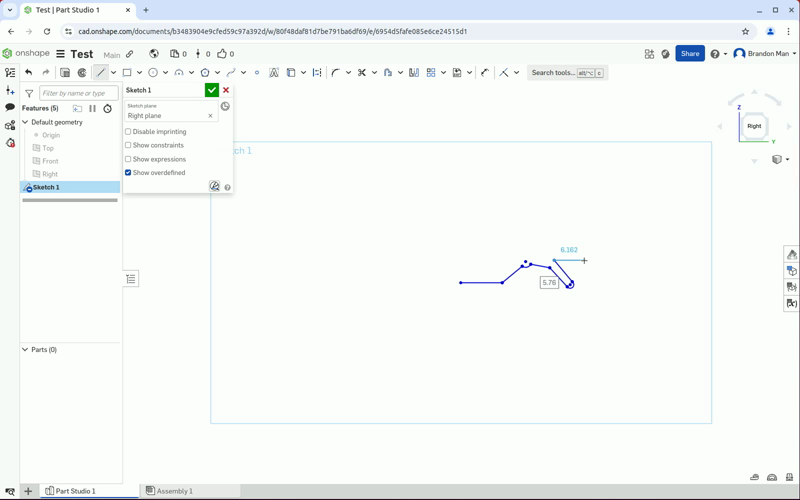
mouse_move(531, 256)
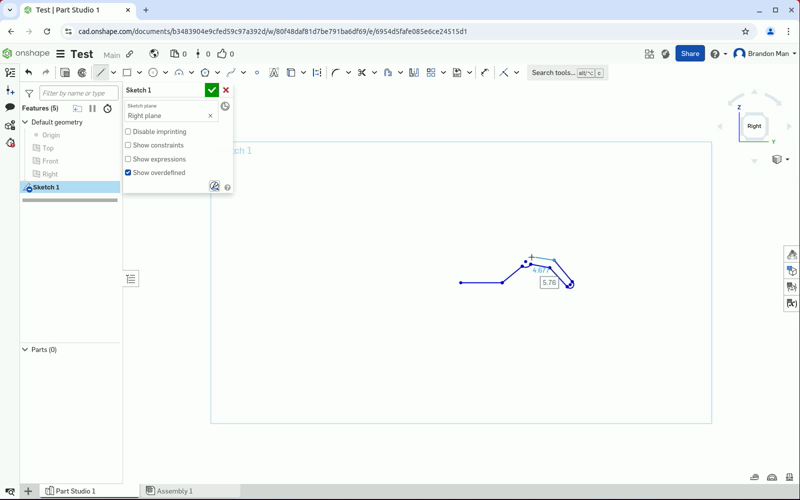
click(531, 256)
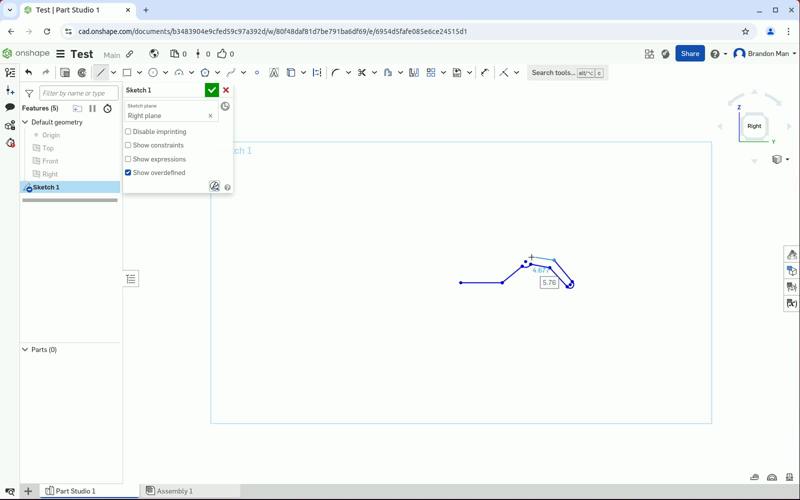
key_up(shift)
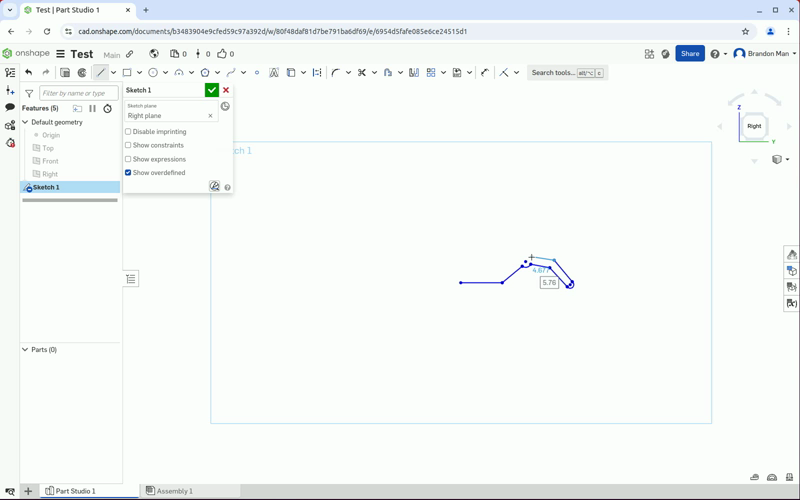
key(esc)
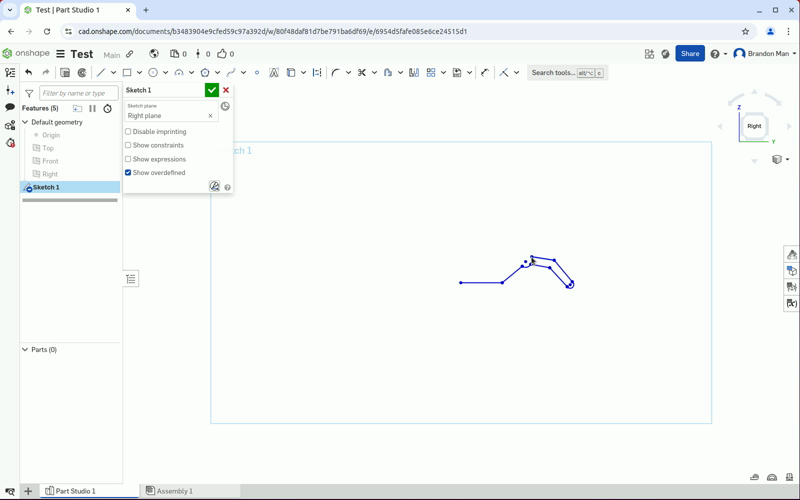
key(a)
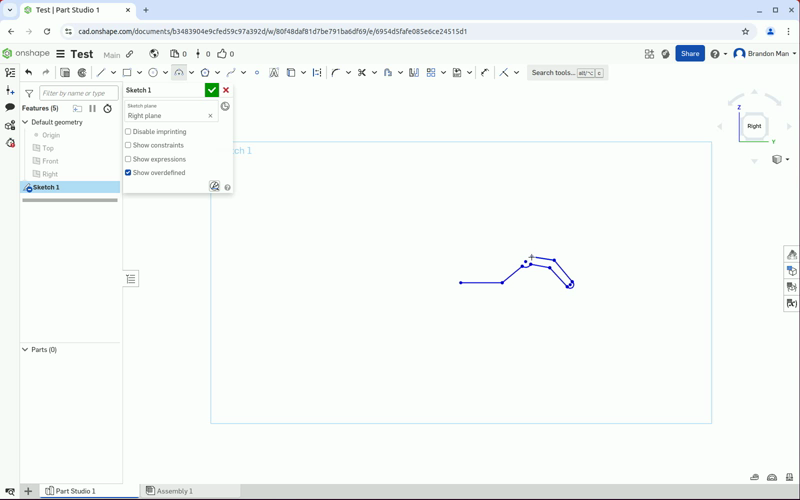
mouse_move(531, 256)
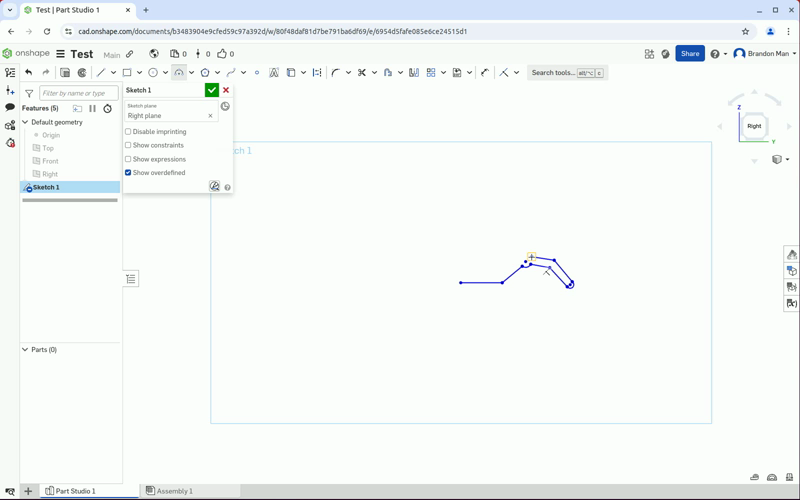
click(531, 256)
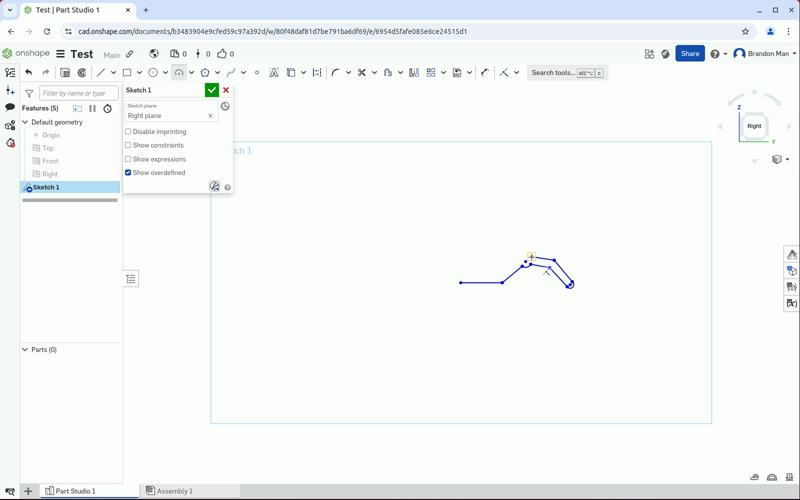
key_down(shift)
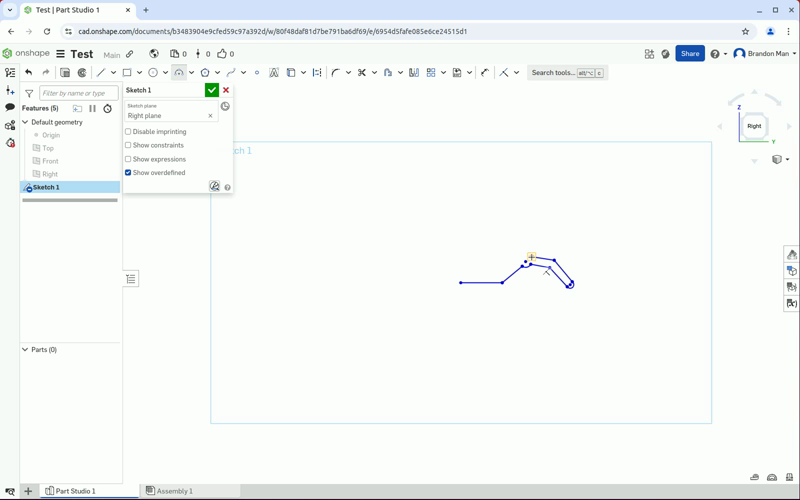
mouse_move(517, 260)
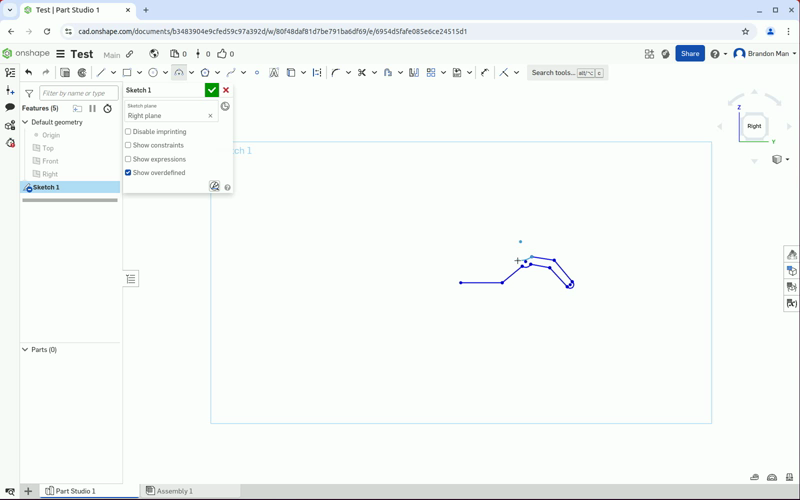
click(517, 260)
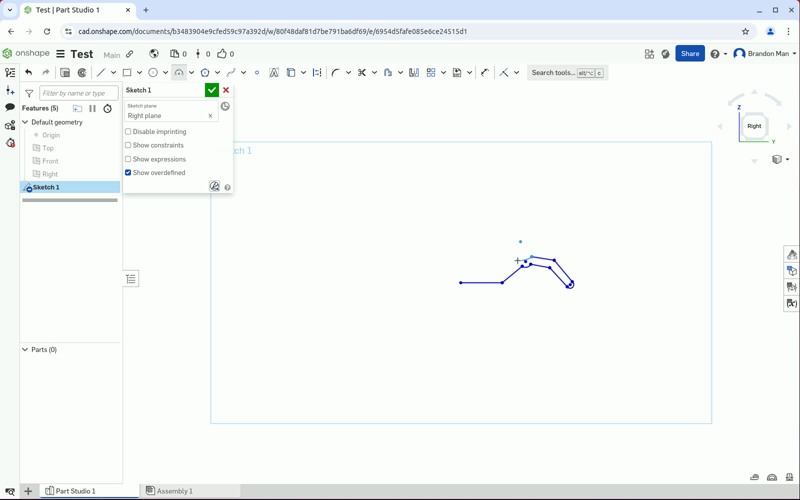
mouse_move(523, 252)
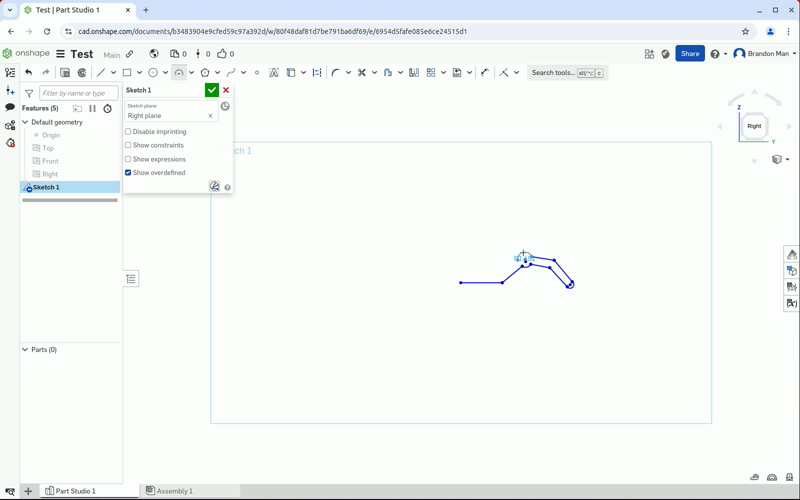
click(523, 252)
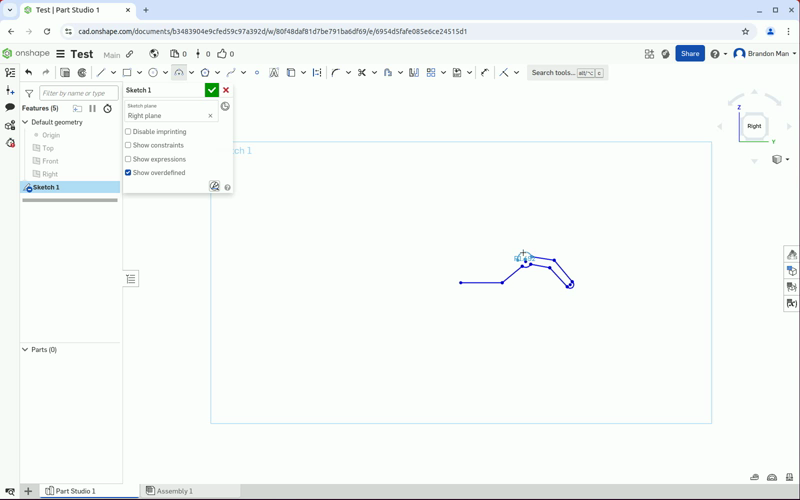
key_up(shift)
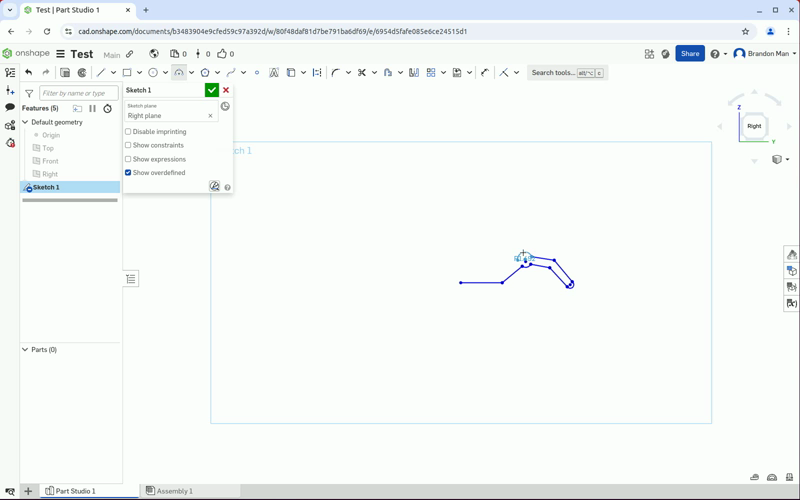
key(esc)
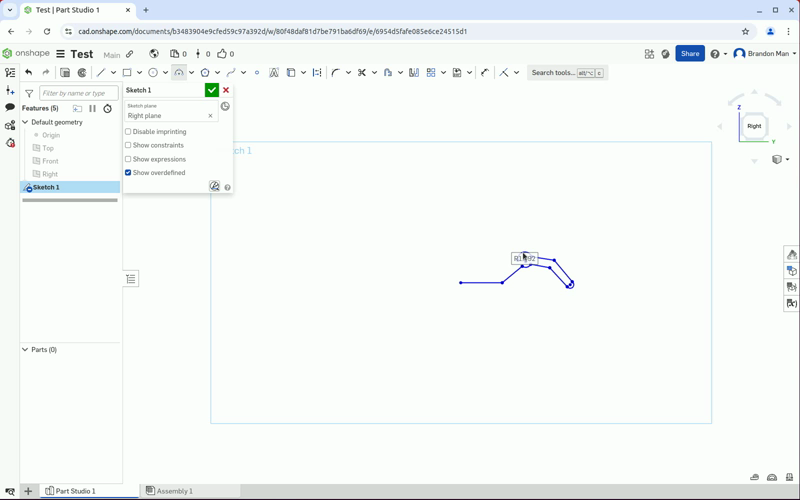
key(l)
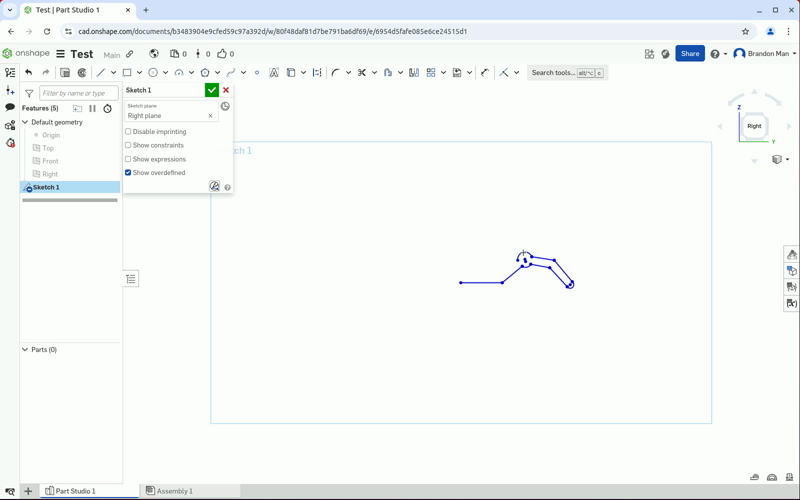
mouse_move(517, 260)
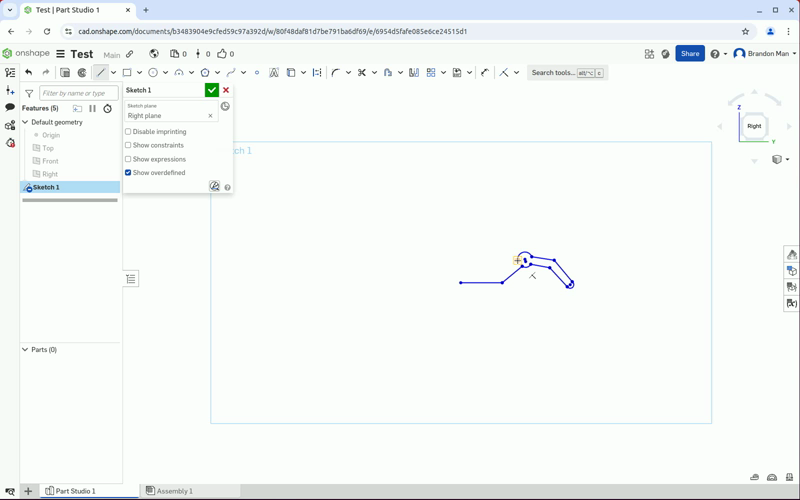
click(517, 260)
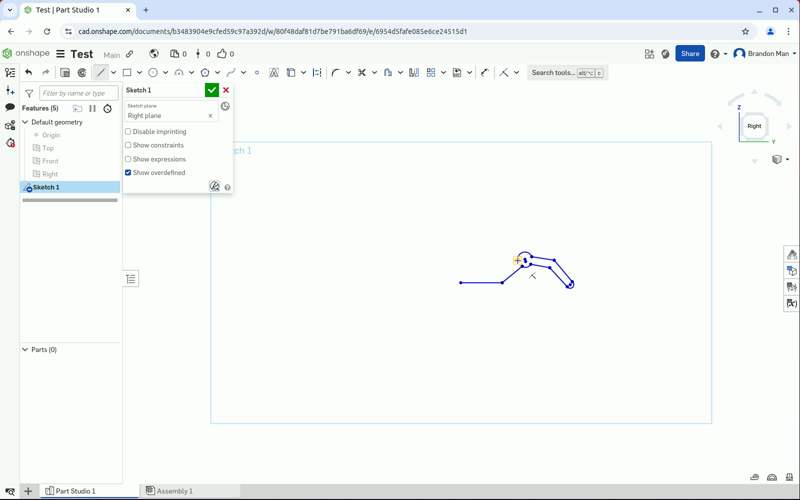
key_down(shift)
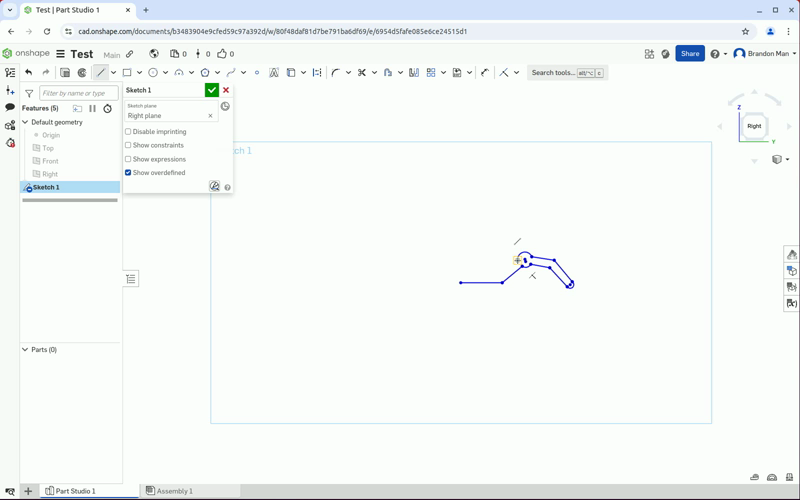
mouse_move(547, 260)
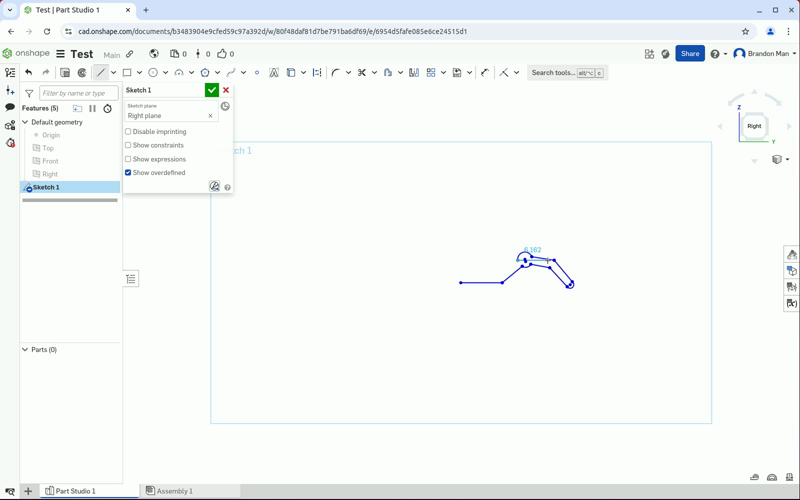
mouse_move(499, 275)
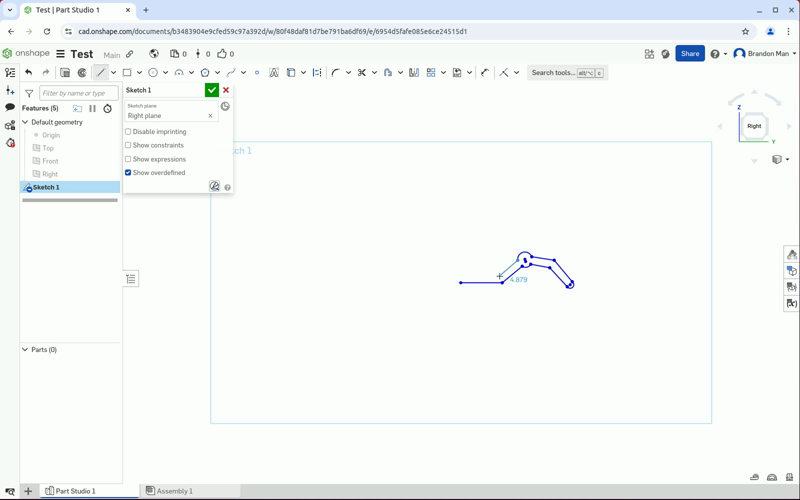
click(499, 275)
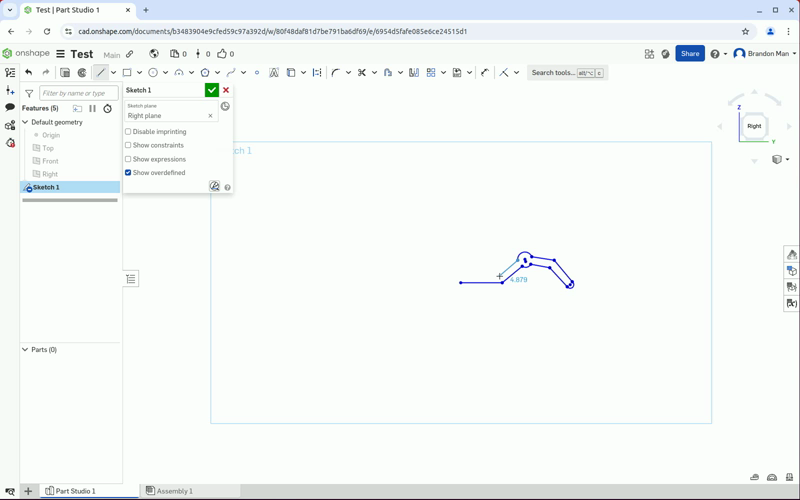
key_up(shift)
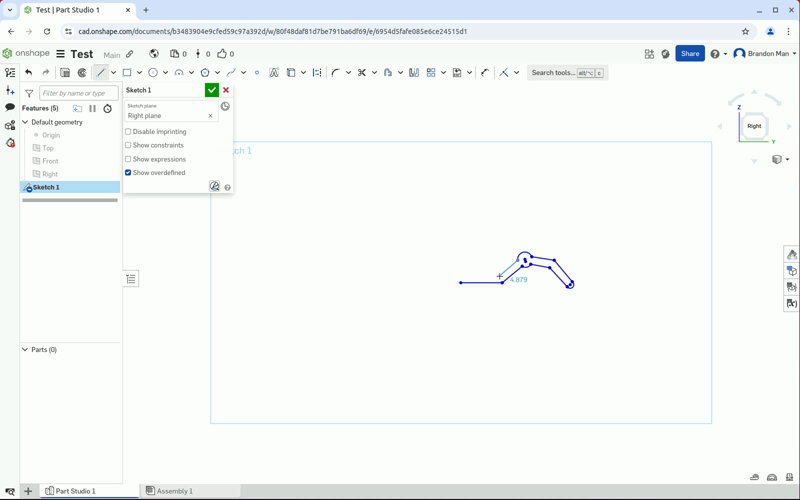
key_down(shift)
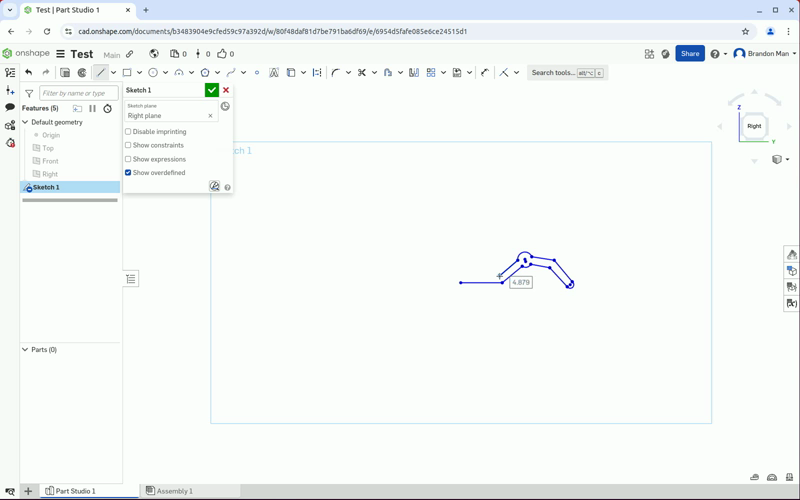
mouse_move(529, 275)
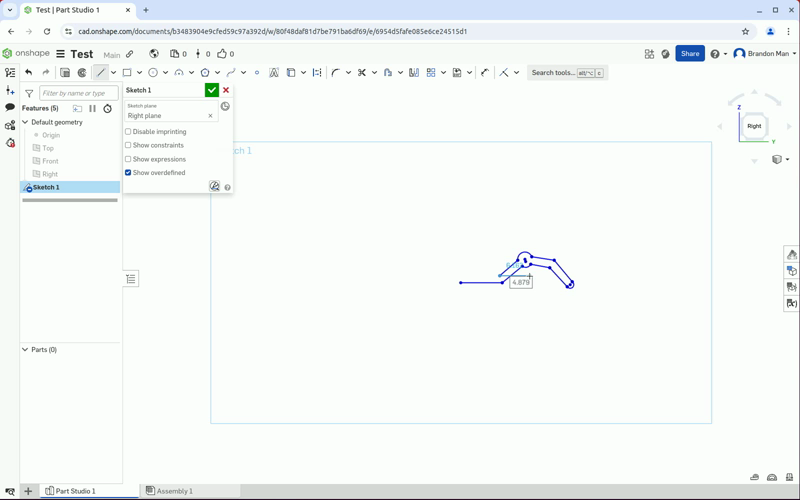
mouse_move(460, 275)
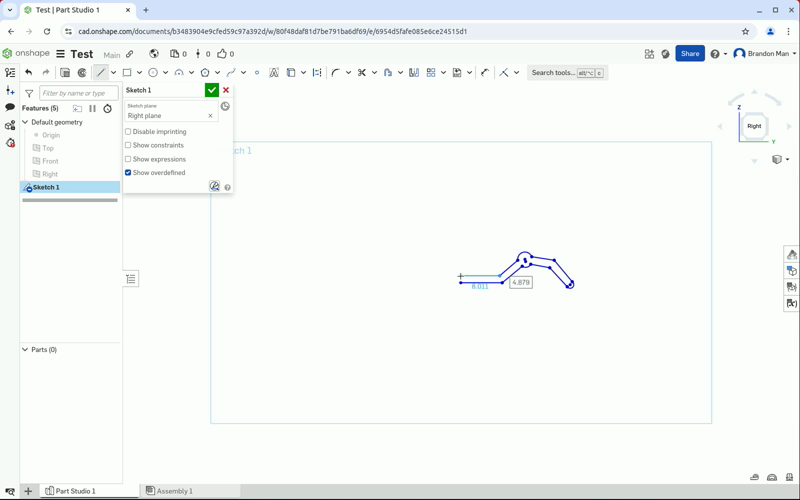
click(460, 275)
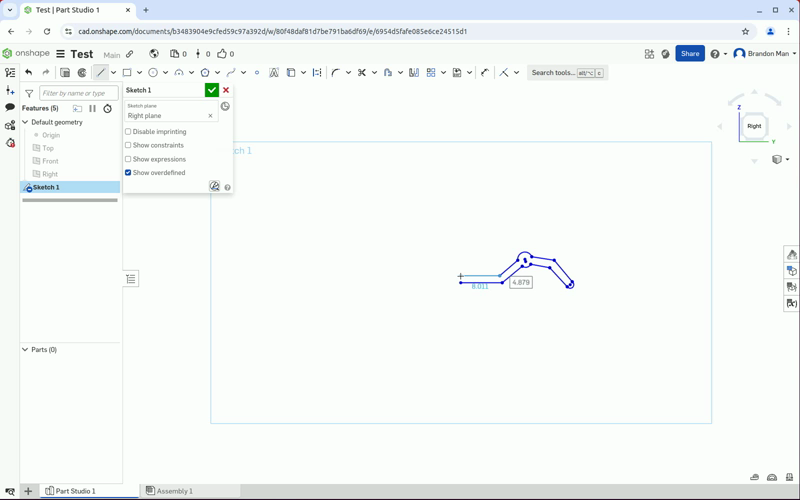
key_up(shift)
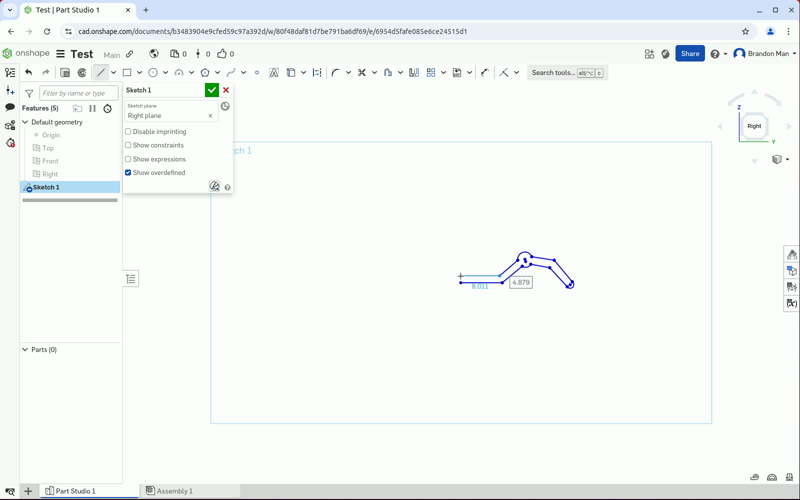
mouse_move(490, 275)
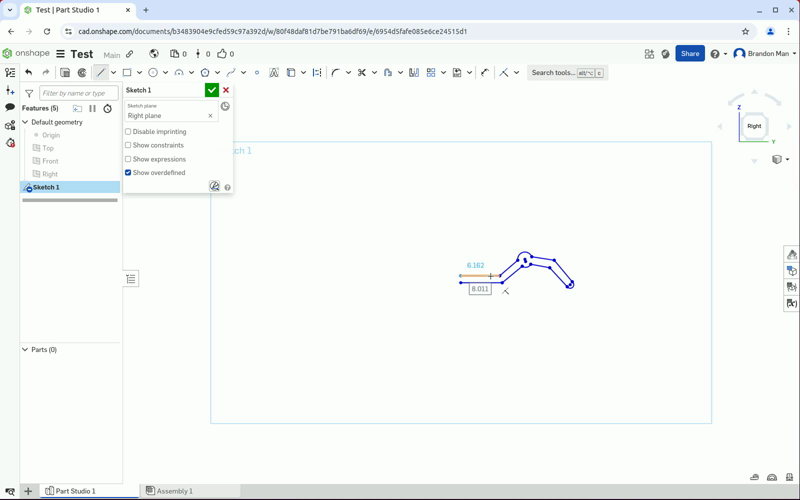
key_down(shift)
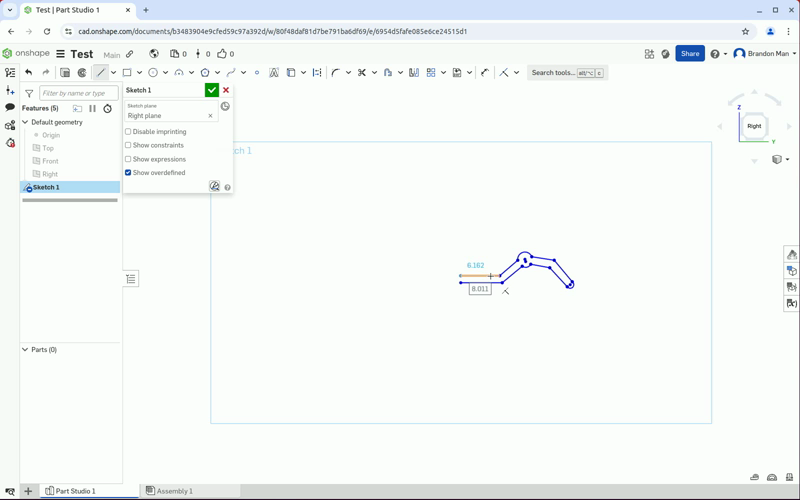
mouse_move(460, 282)
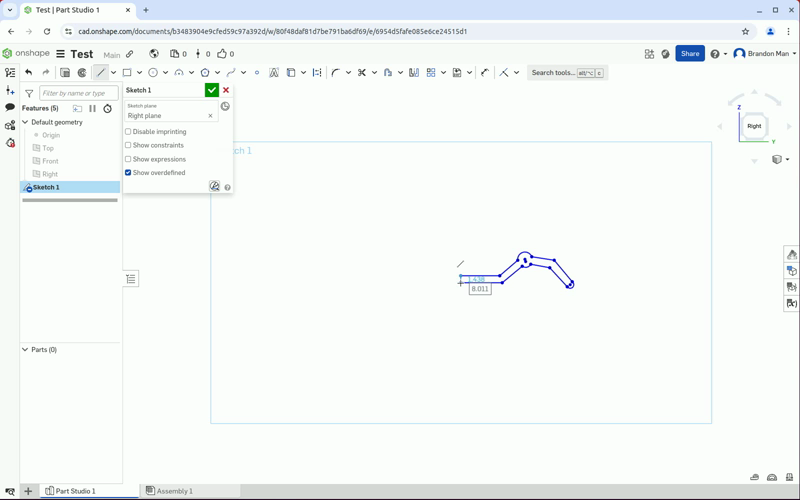
scroll(6)
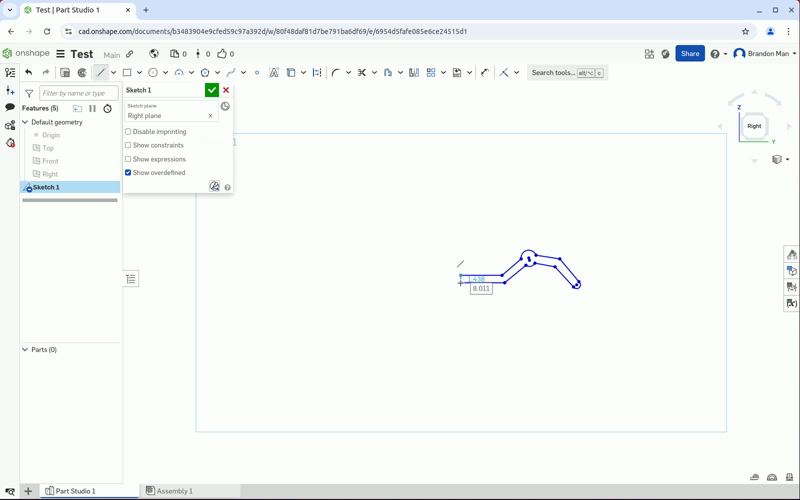
scroll(6)
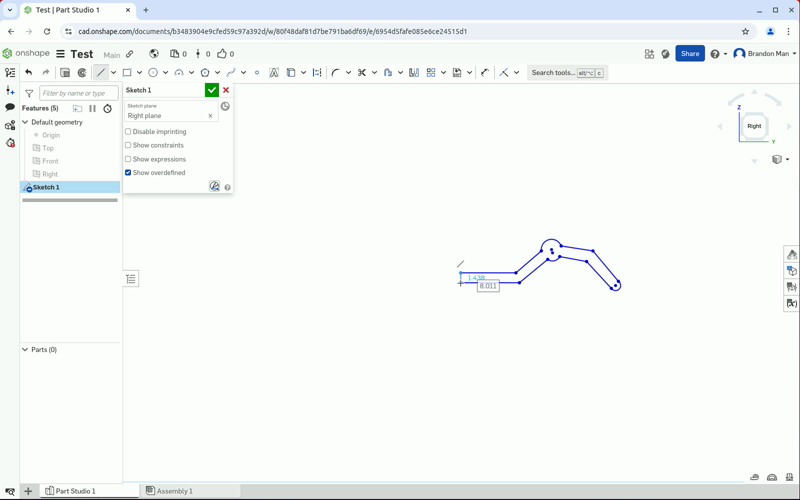
scroll(6)
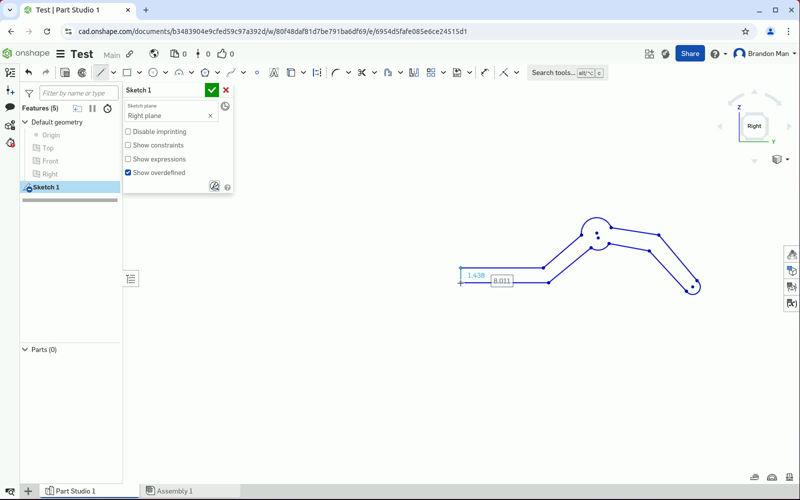
scroll(6)
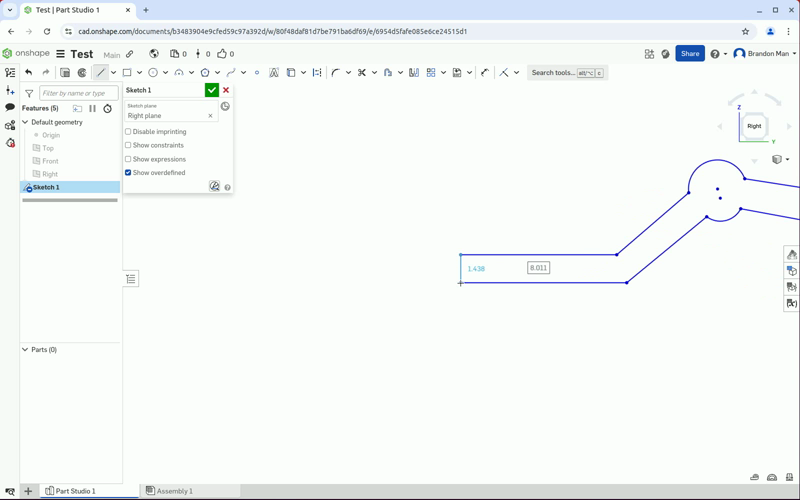
scroll(6)
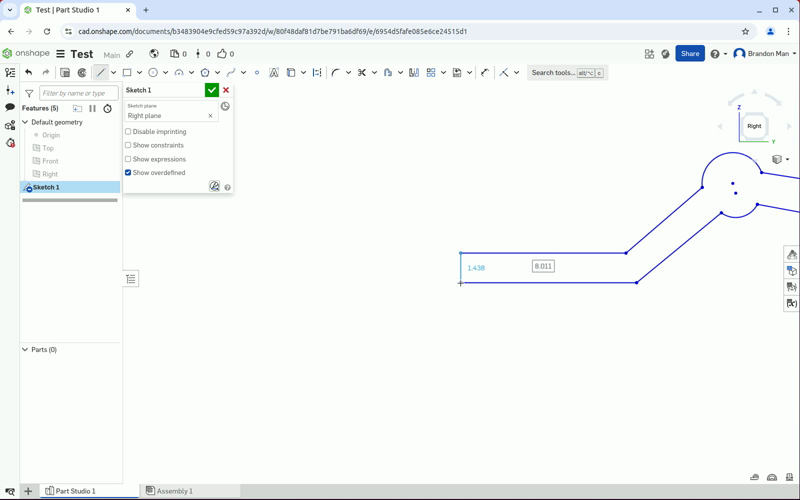
scroll(6)
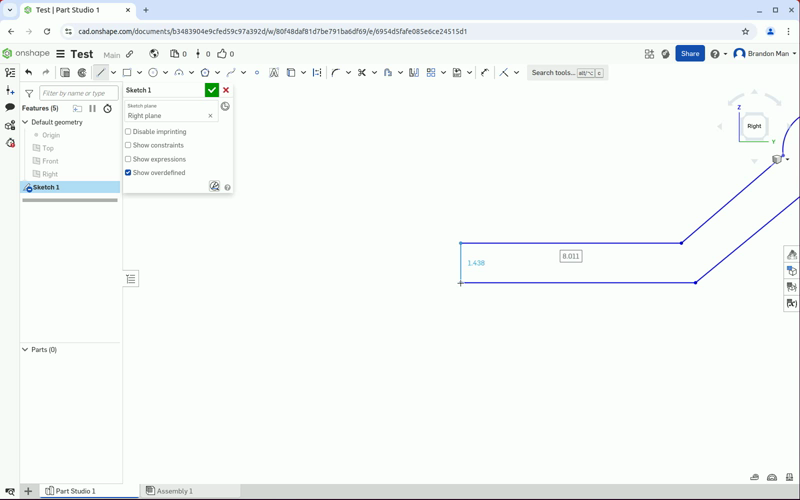
scroll(6)
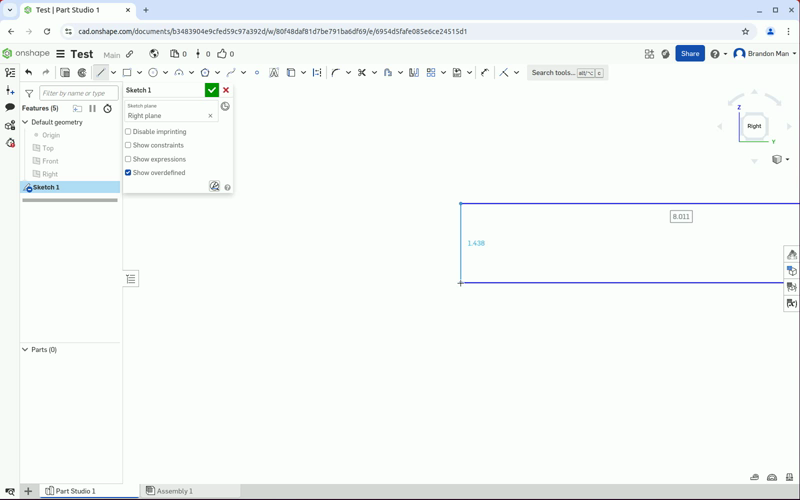
key_up(shift)
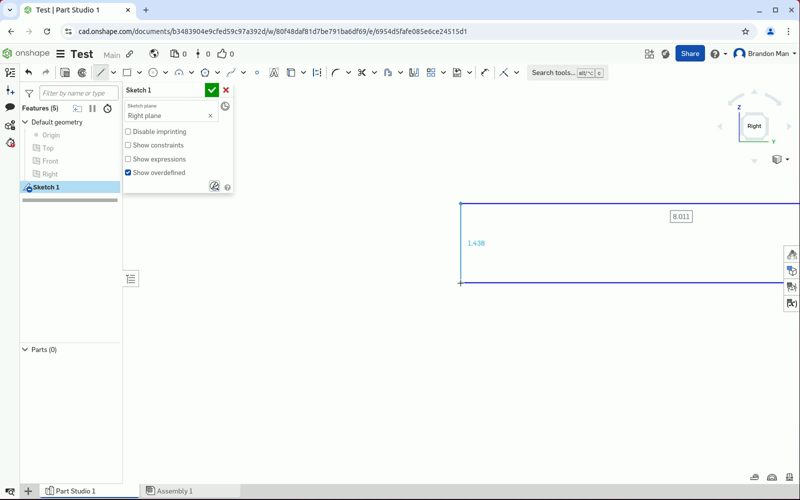
click(460, 282)
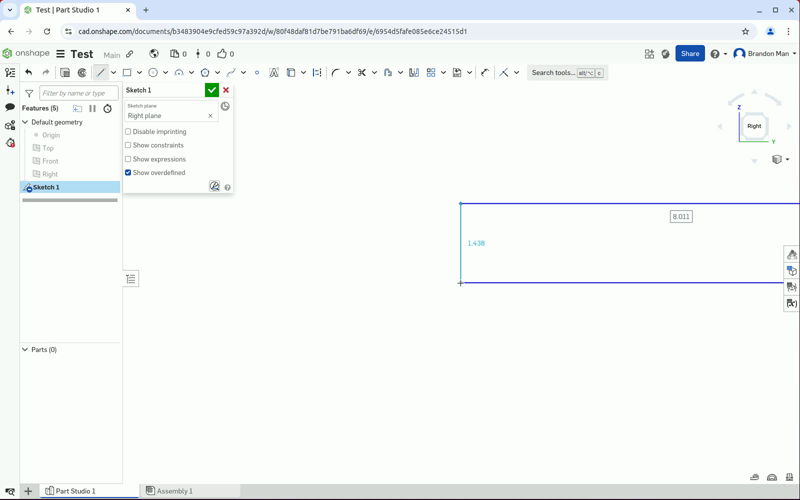
scroll(-6)
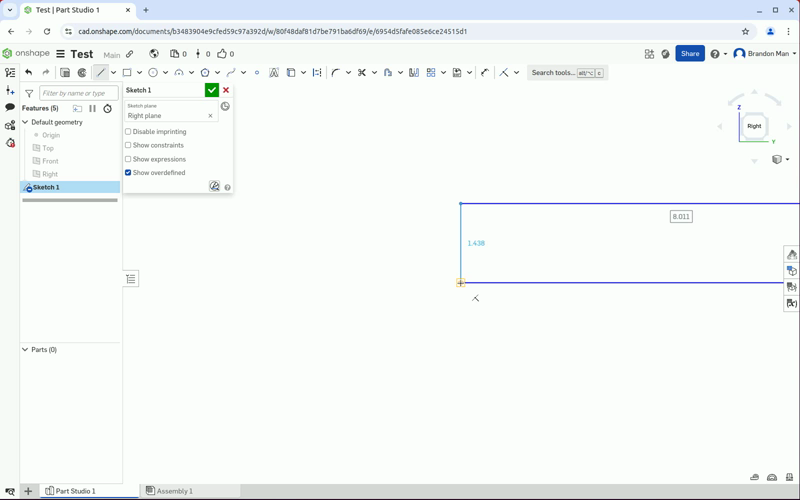
scroll(-6)
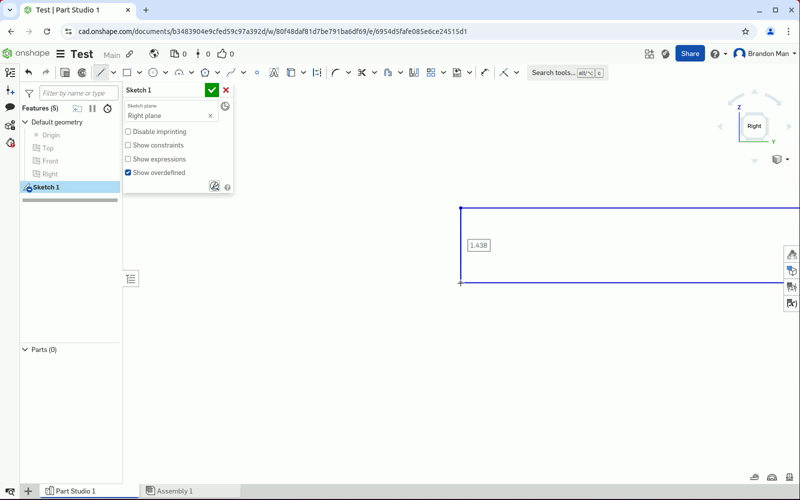
scroll(-6)
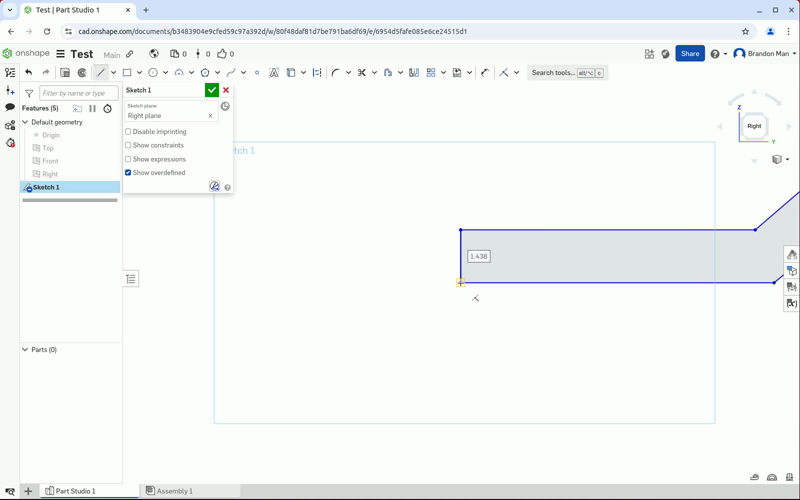
scroll(-6)
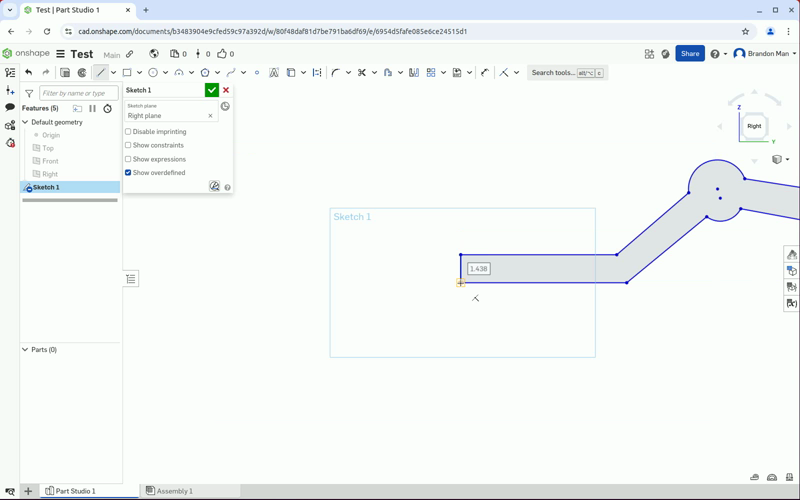
scroll(-6)
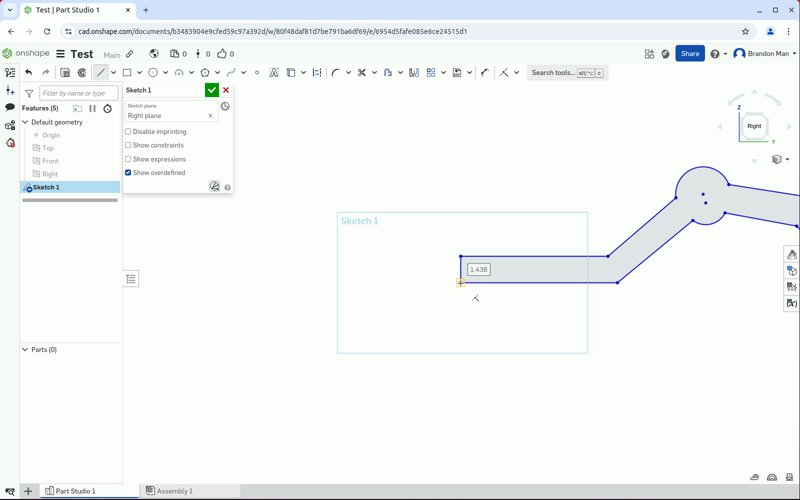
scroll(-6)
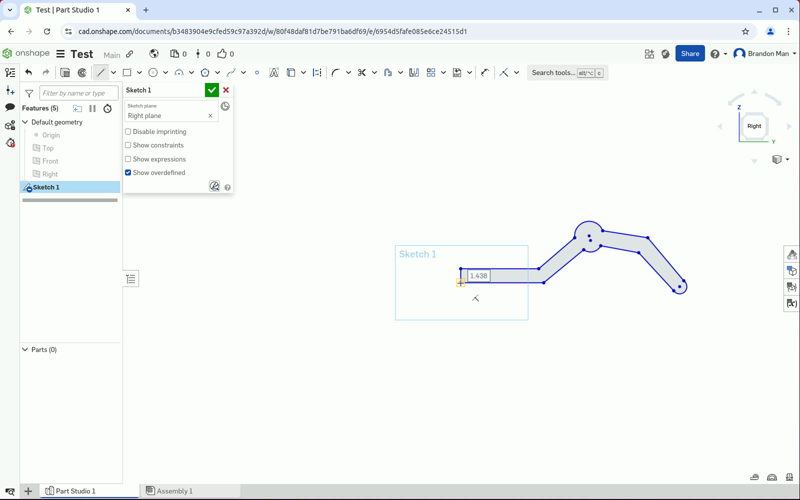
scroll(-6)
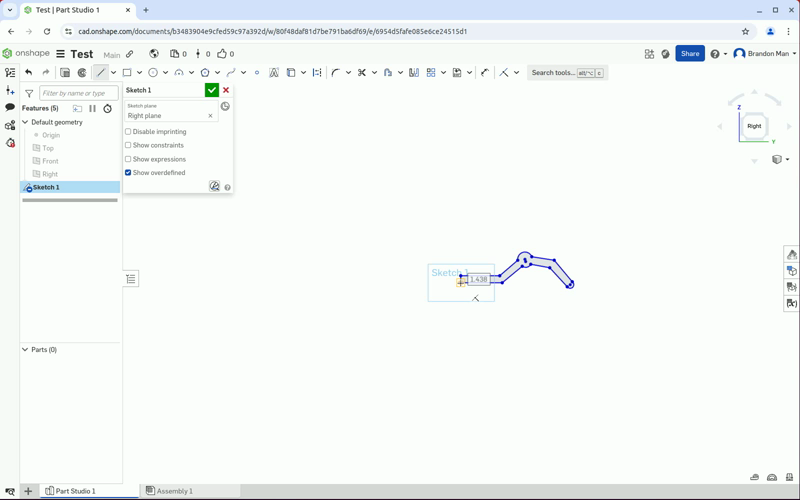
key(esc)
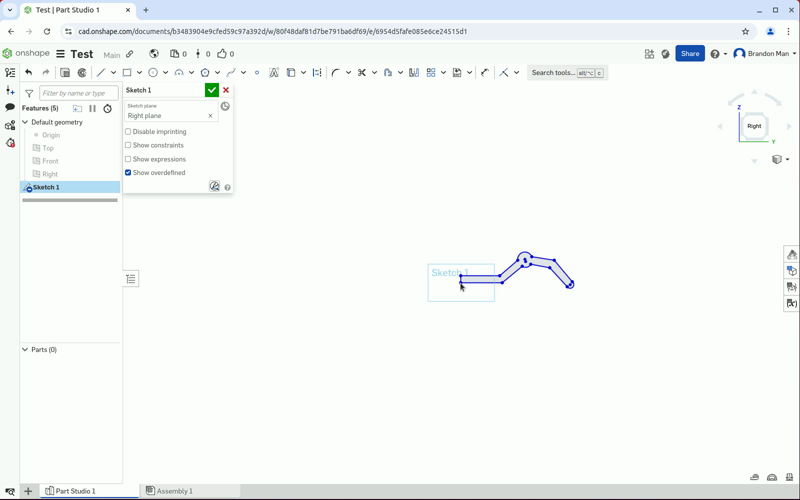
key(c)
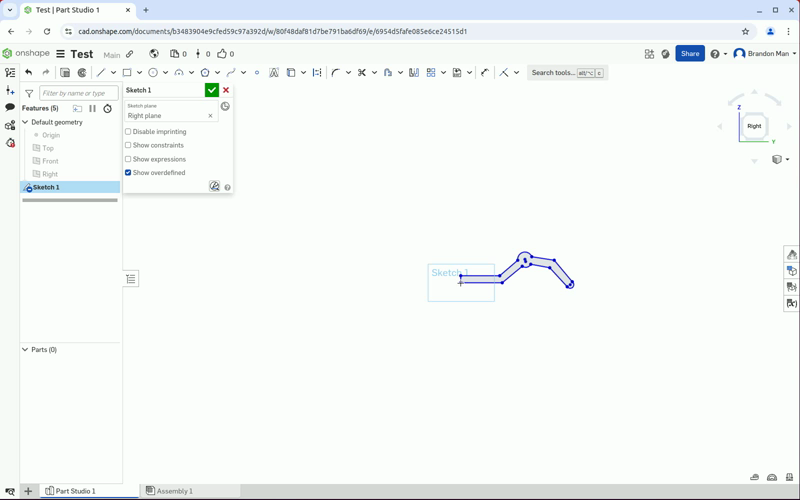
key_down(shift)
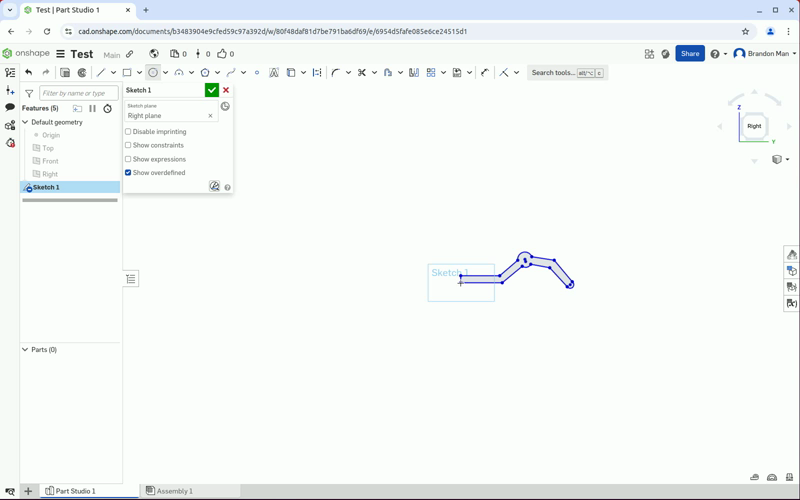
mouse_move(525, 259)
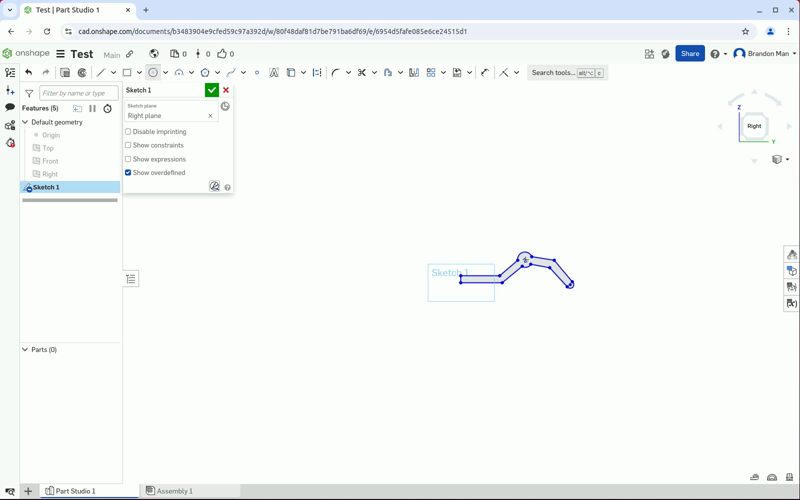
scroll(6)
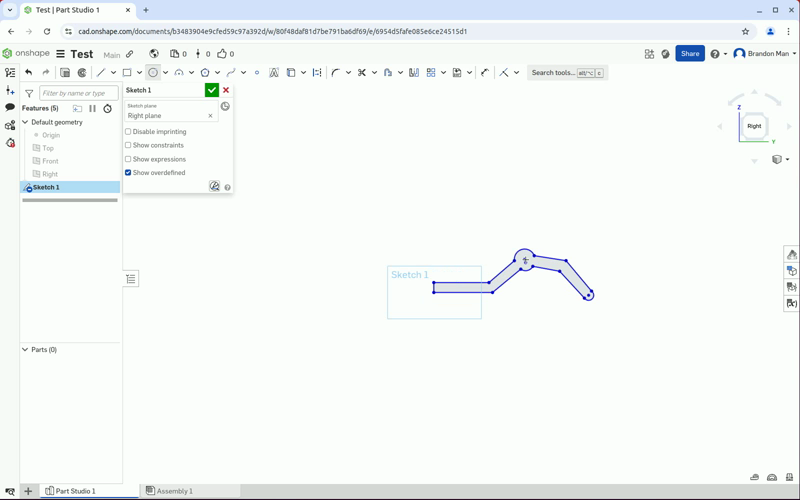
scroll(6)
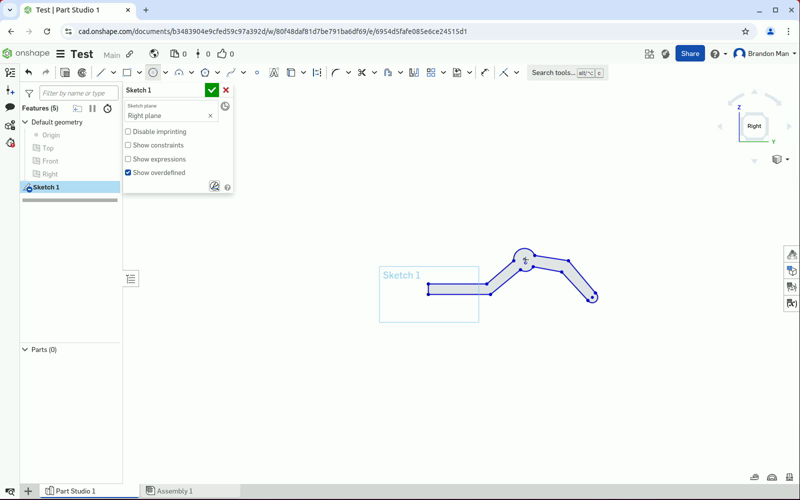
scroll(6)
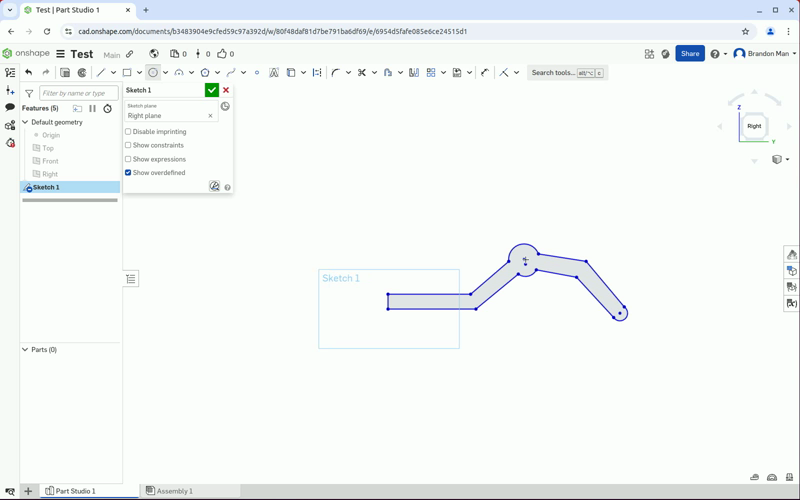
scroll(6)
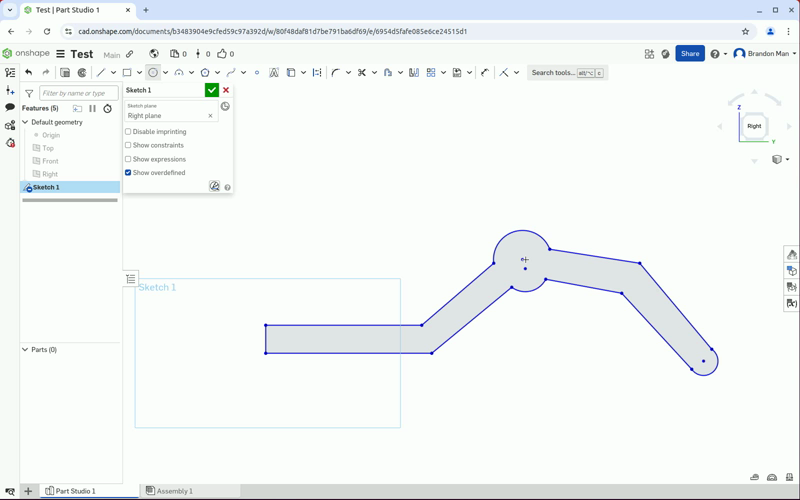
scroll(6)
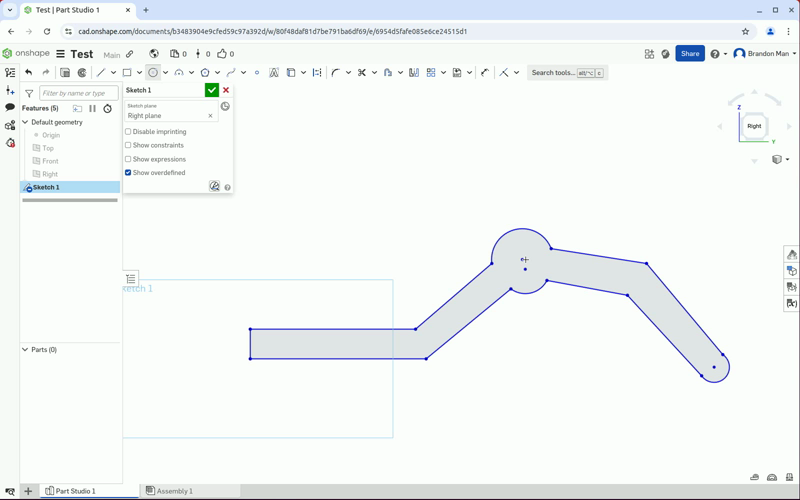
scroll(6)
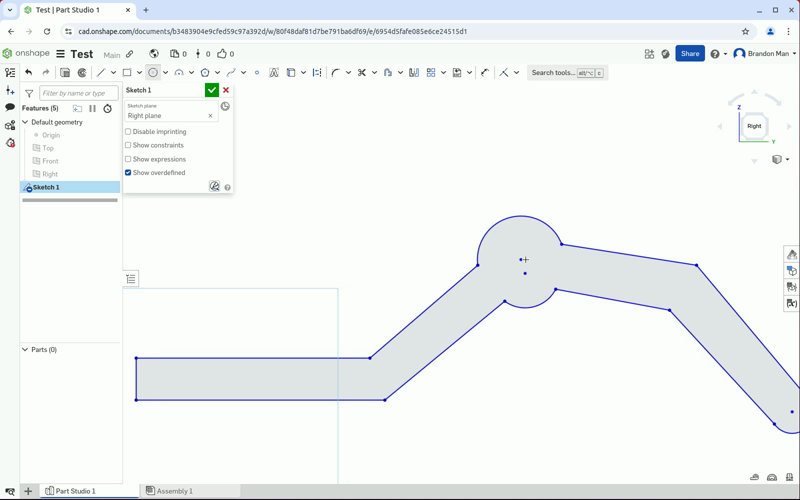
scroll(6)
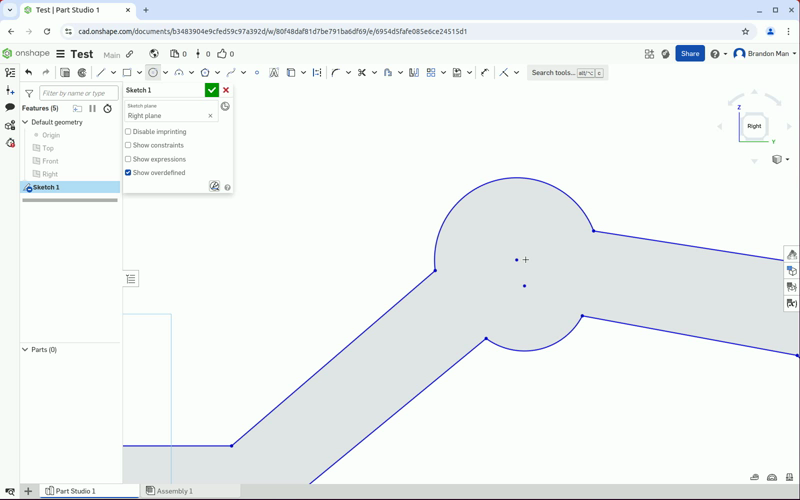
click(525, 259)
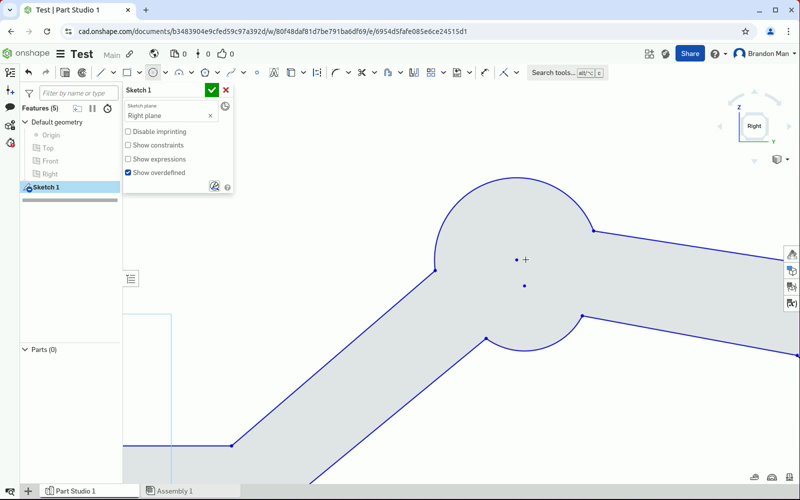
scroll(-6)
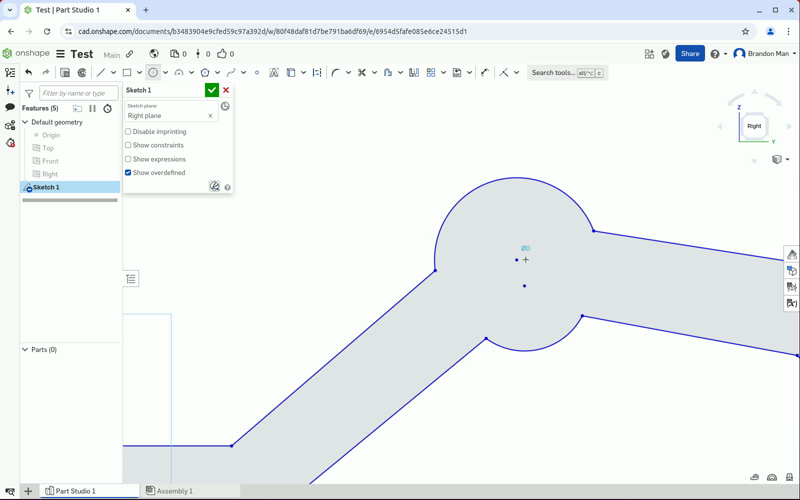
scroll(-6)
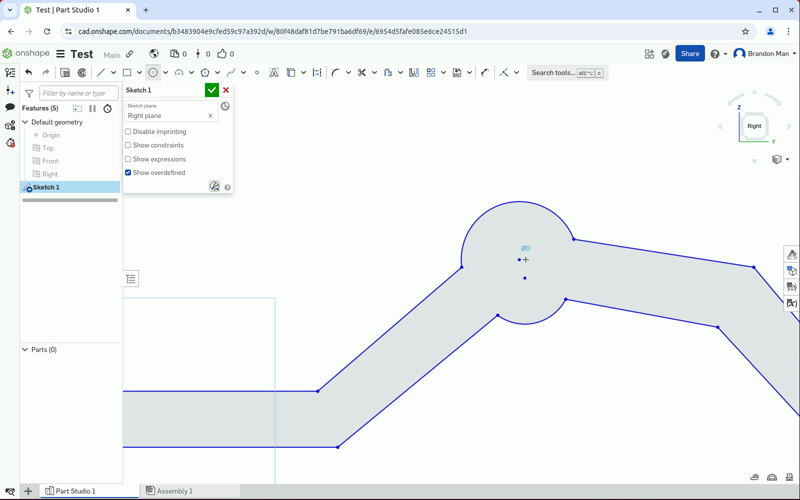
scroll(-6)
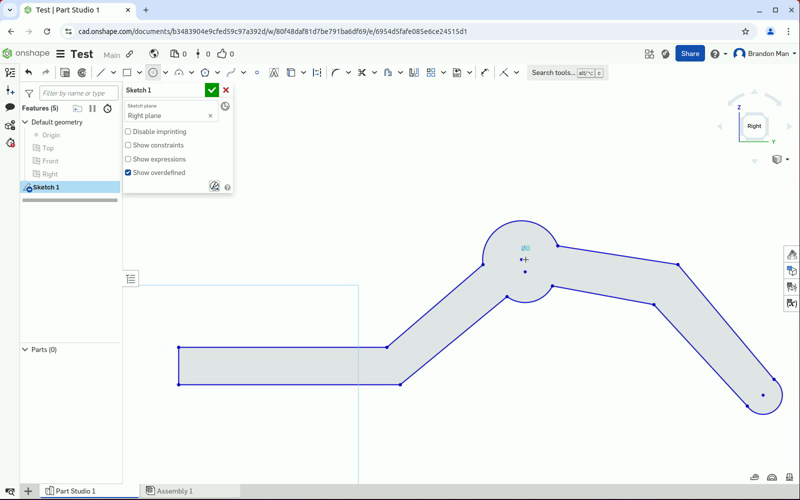
scroll(-6)
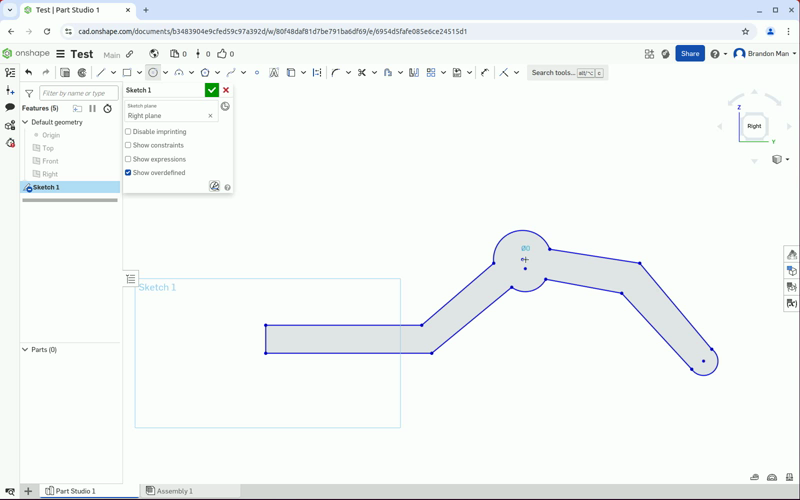
scroll(-6)
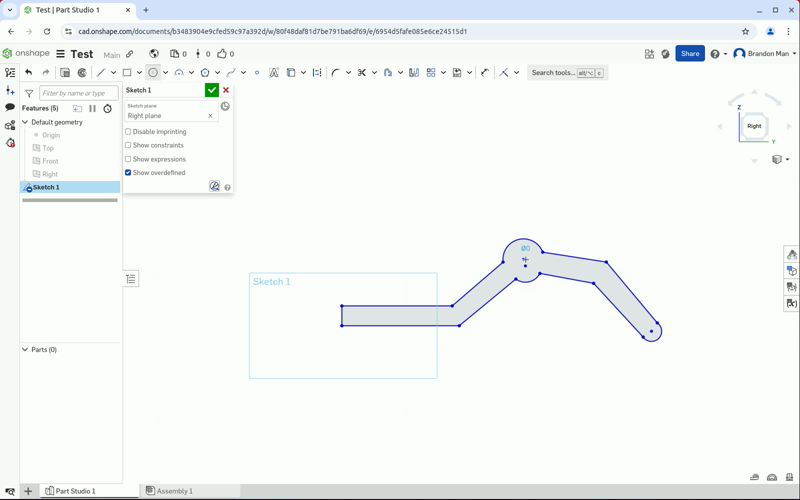
scroll(-6)
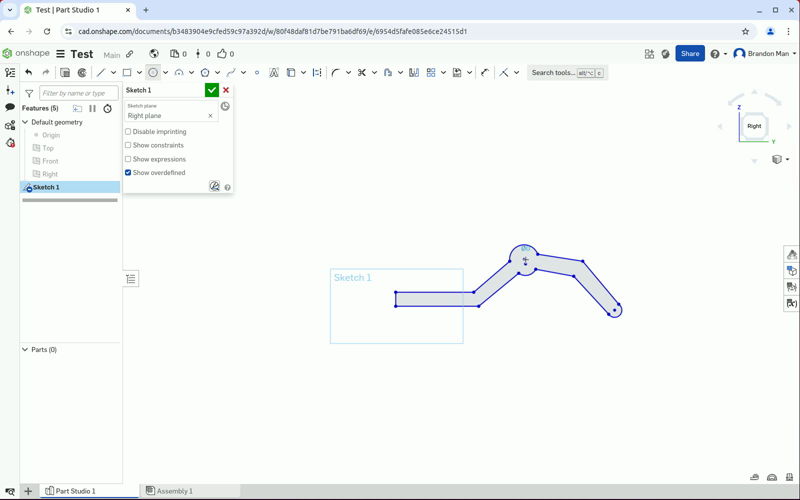
scroll(-6)
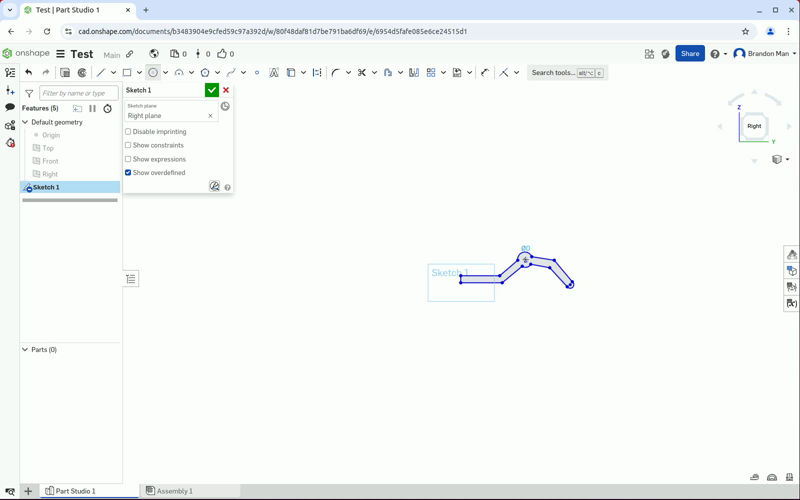
key_up(shift)
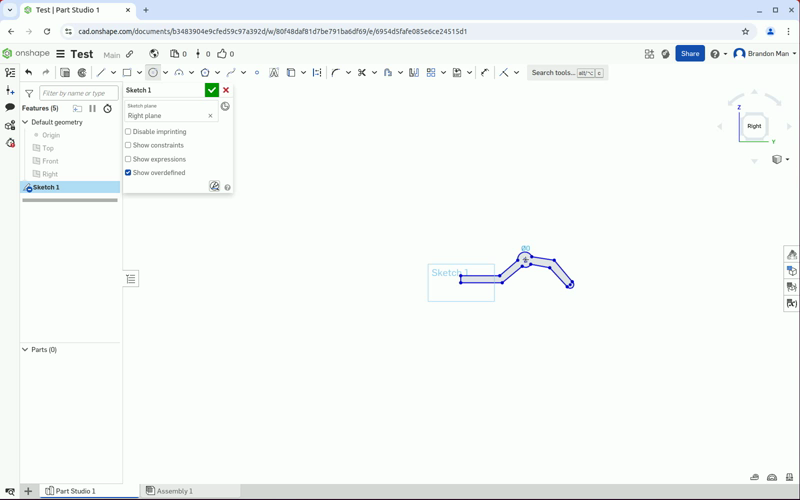
mouse_move(528, 259)
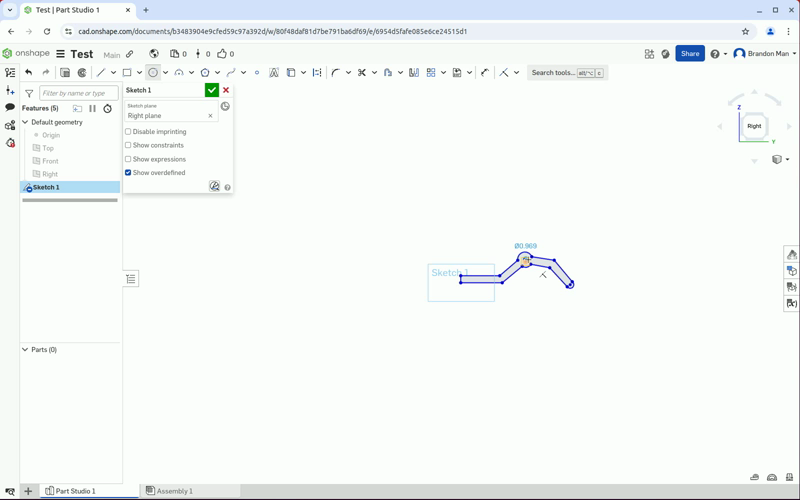
scroll(6)
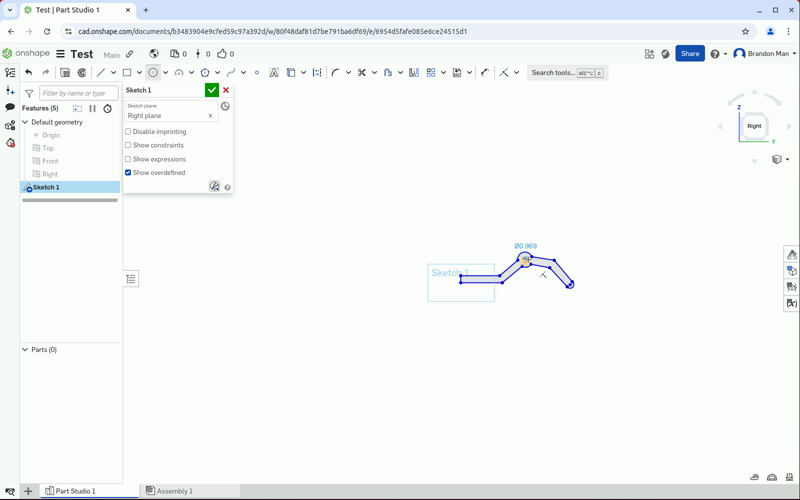
scroll(6)
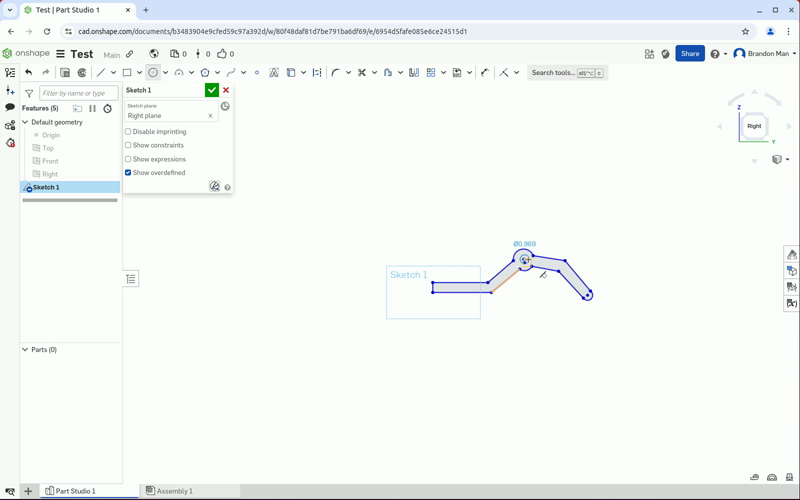
scroll(6)
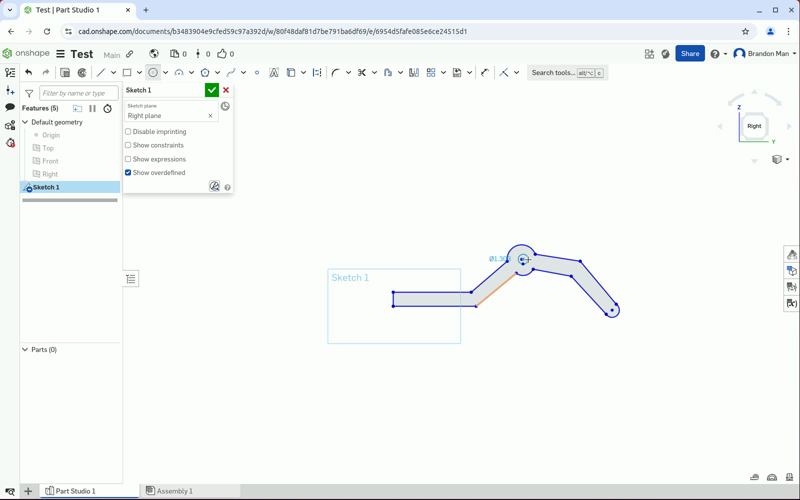
scroll(6)
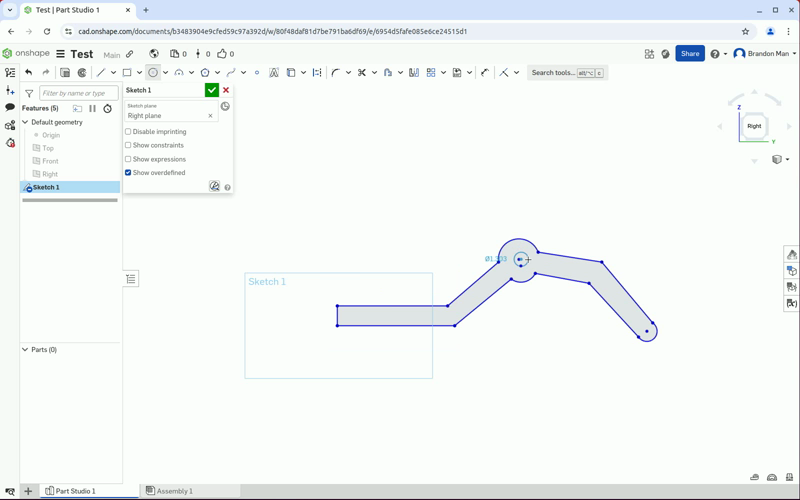
scroll(6)
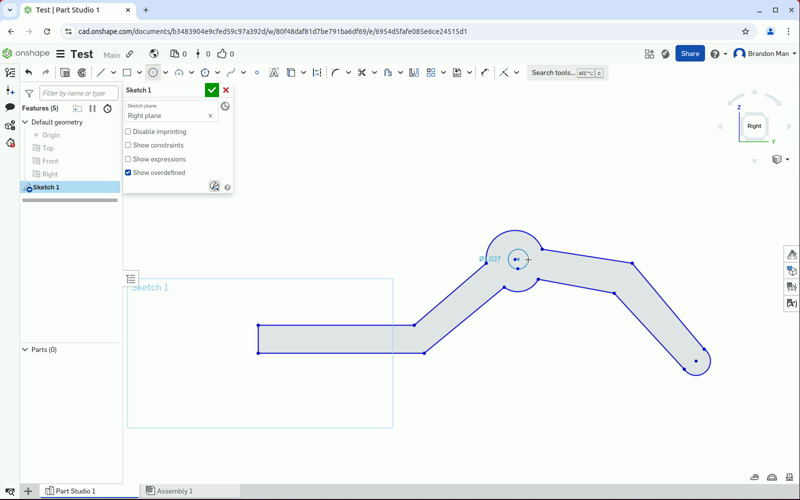
scroll(6)
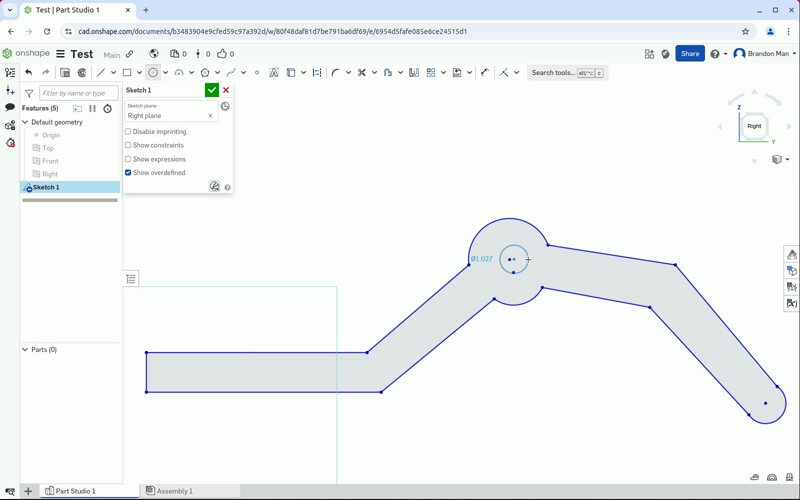
scroll(6)
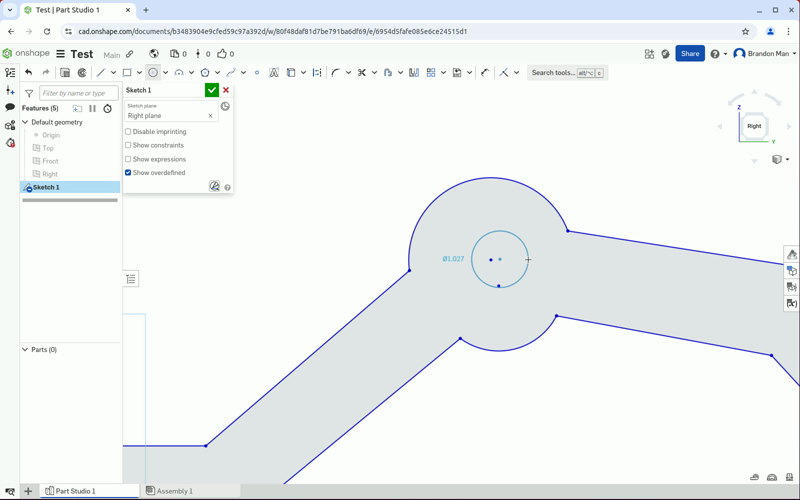
click(528, 259)
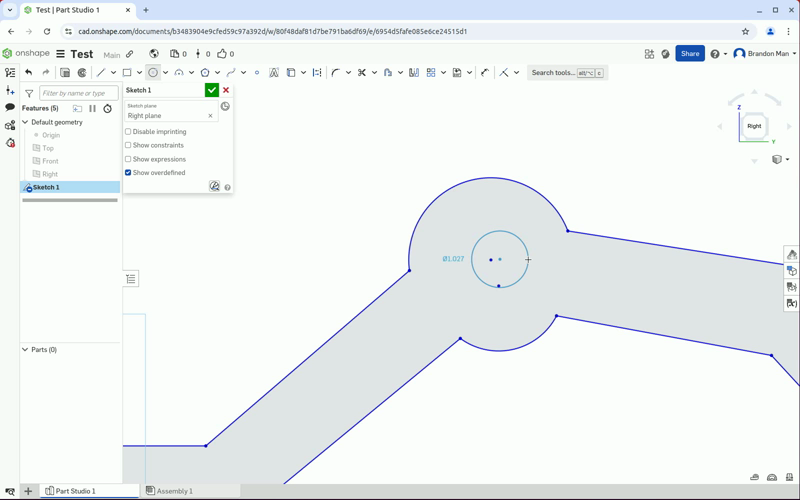
scroll(-6)
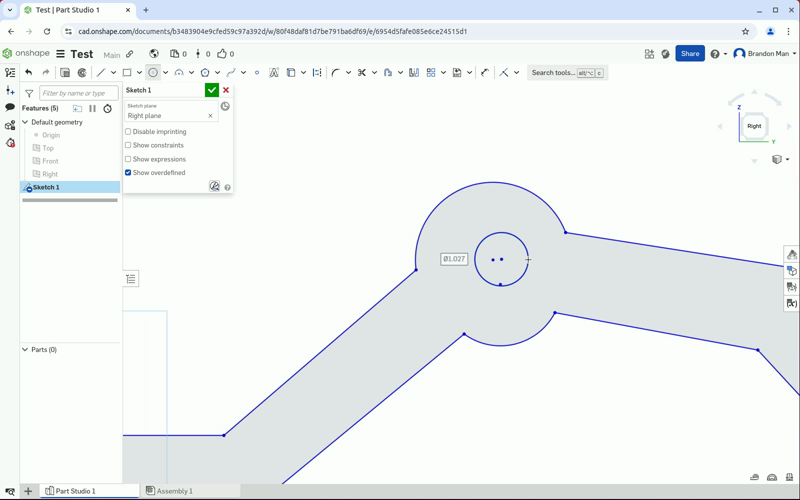
scroll(-6)
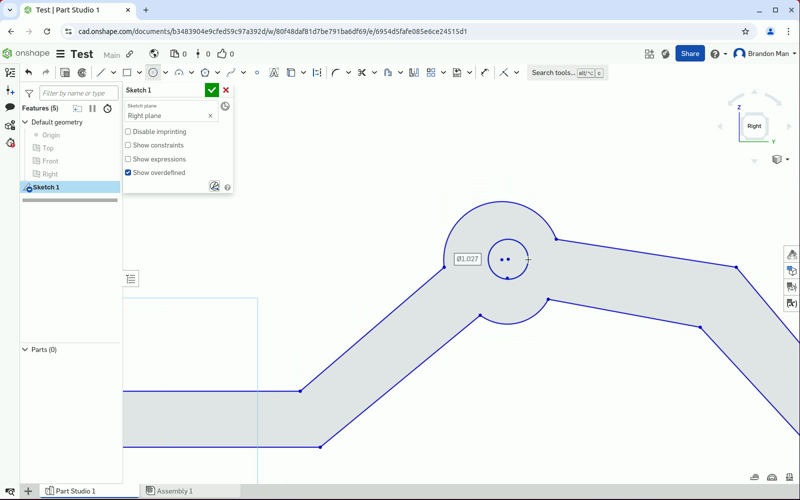
scroll(-6)
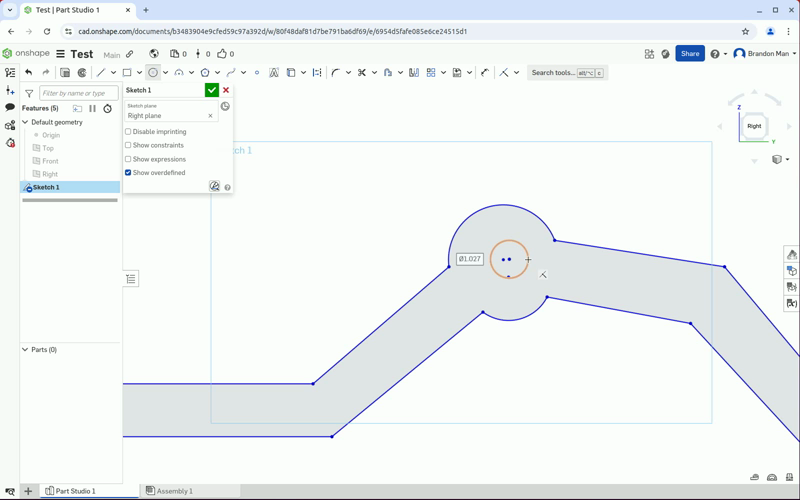
scroll(-6)
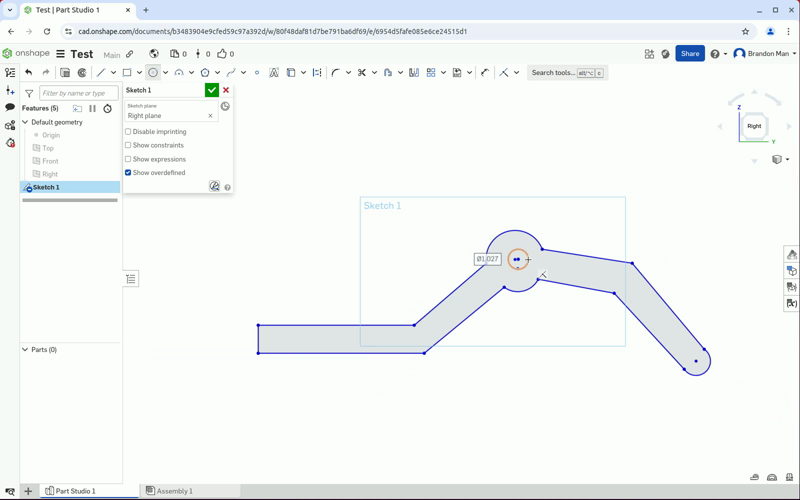
scroll(-6)
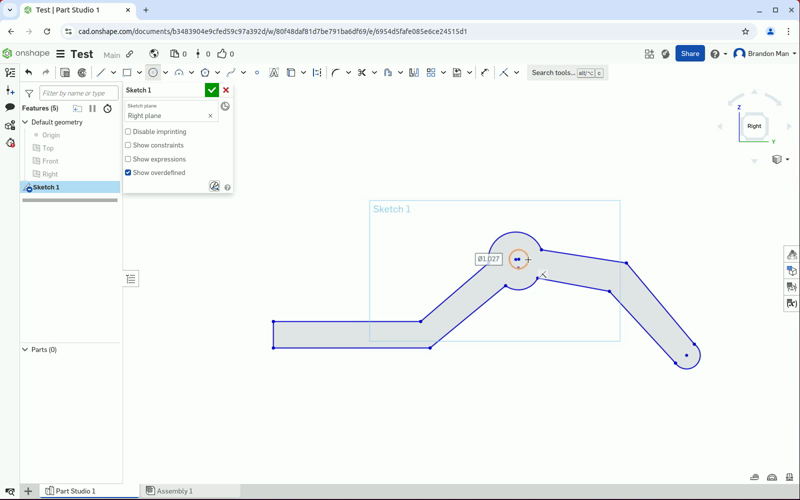
scroll(-6)
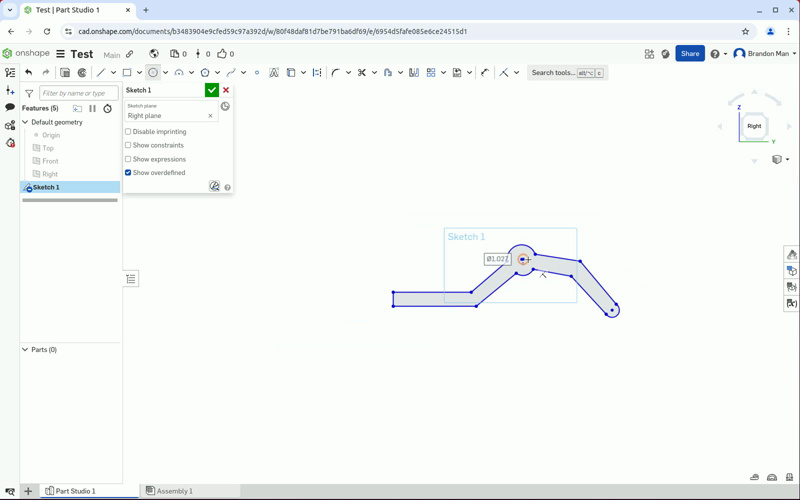
scroll(-6)
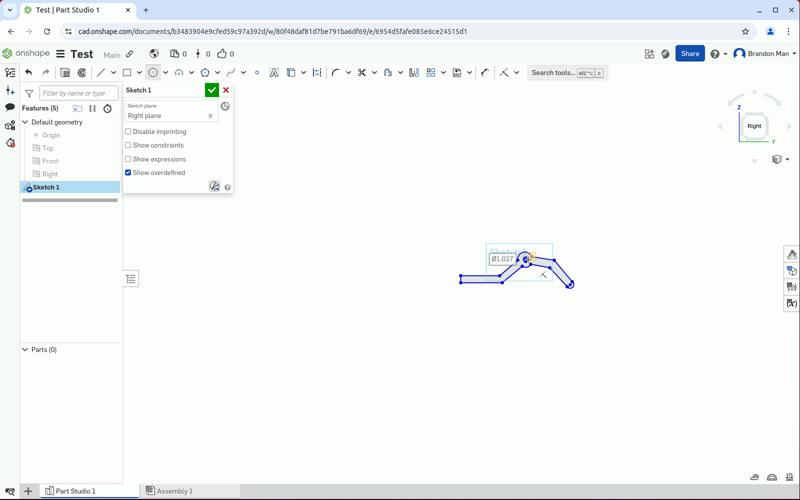
key(esc)
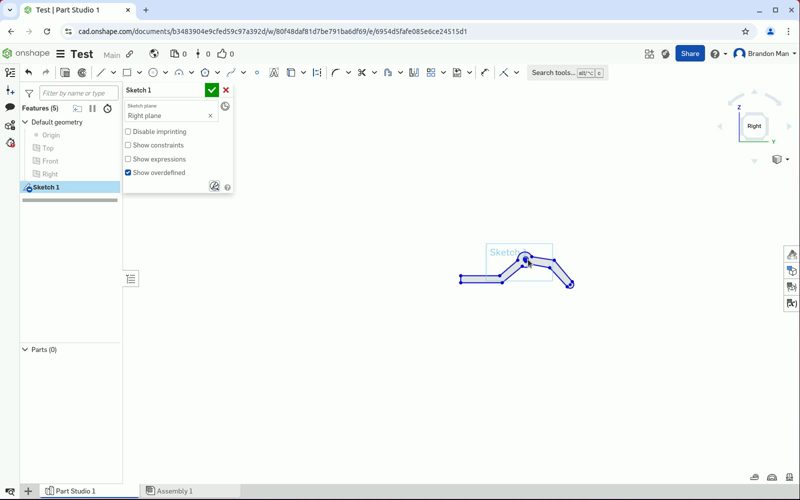
mouse_move(497, 278)
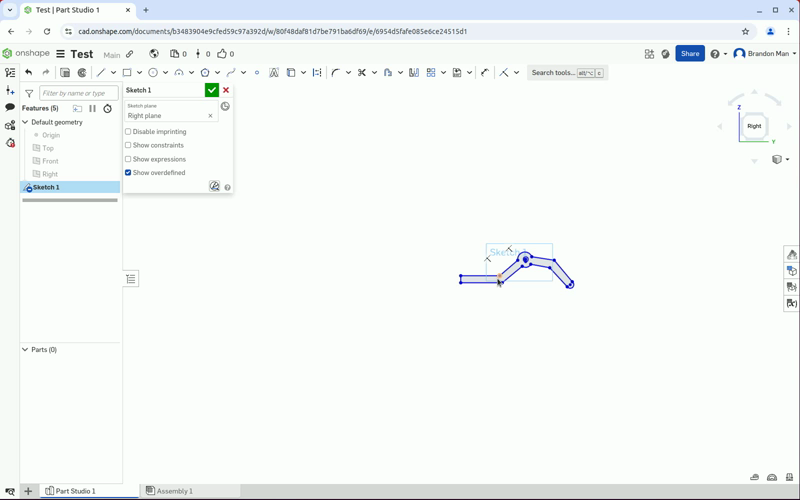
scroll(6)
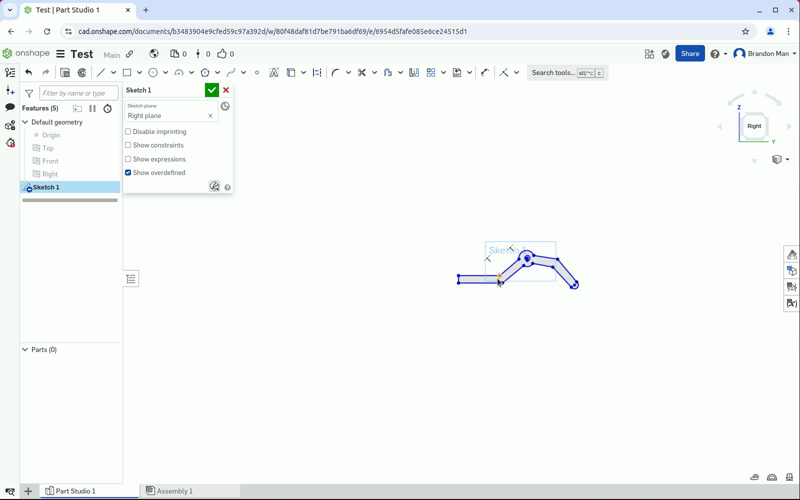
scroll(6)
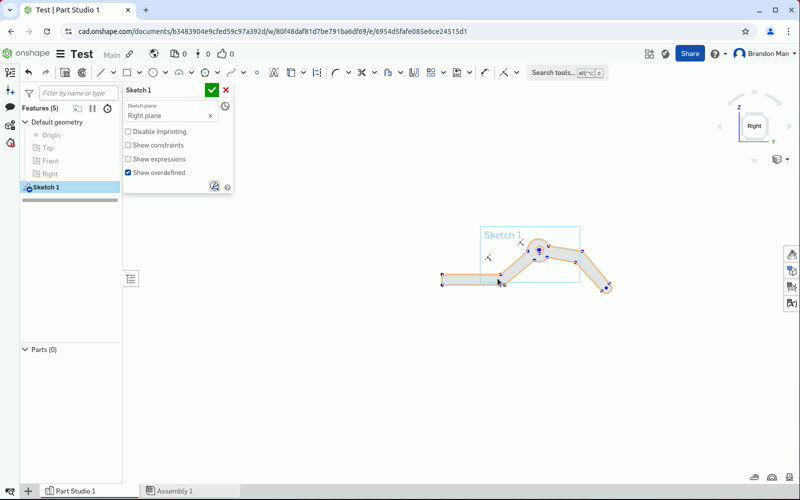
scroll(6)
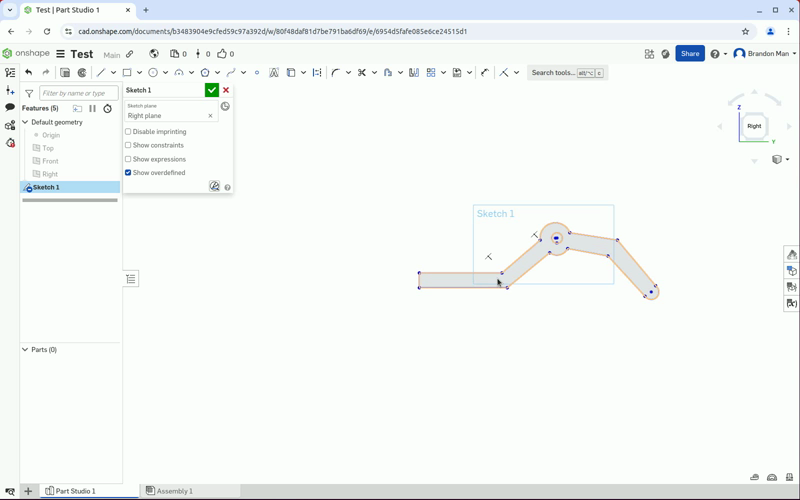
scroll(6)
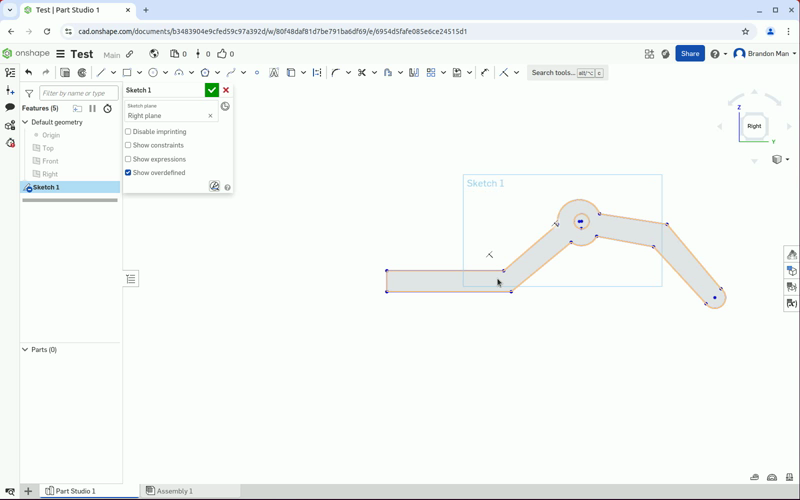
scroll(6)
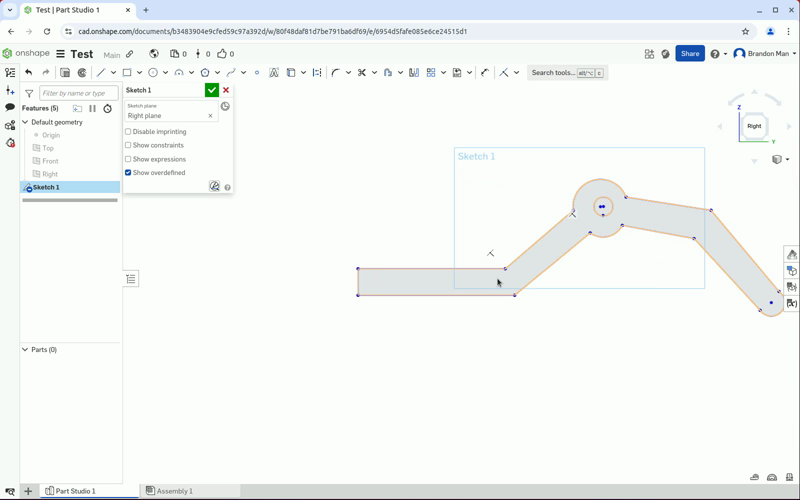
scroll(6)
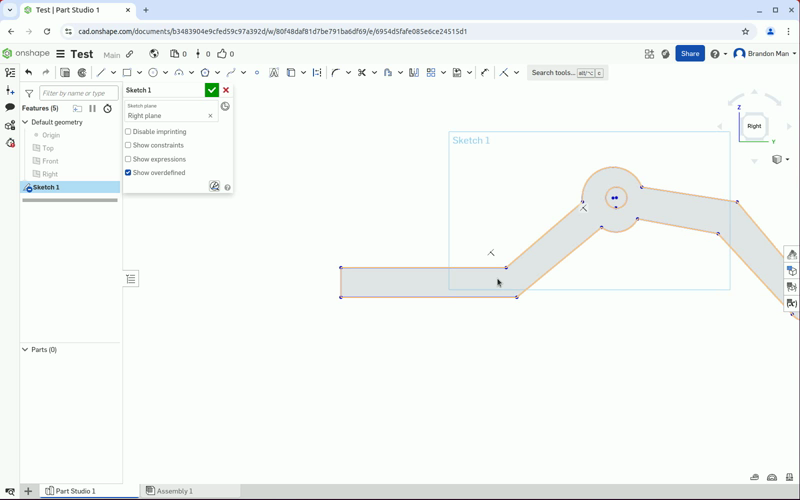
scroll(6)
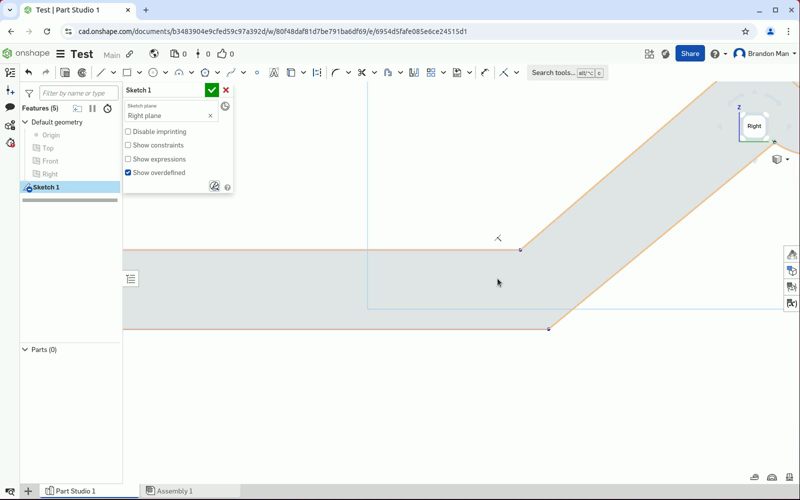
click(497, 278)
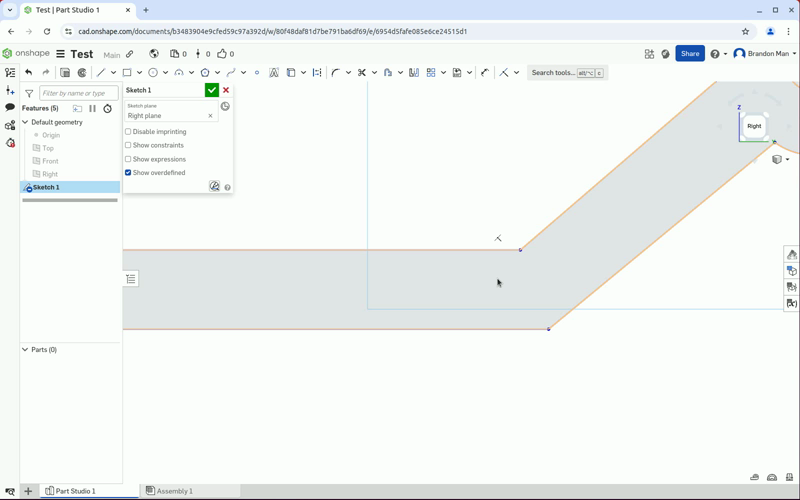
scroll(-6)
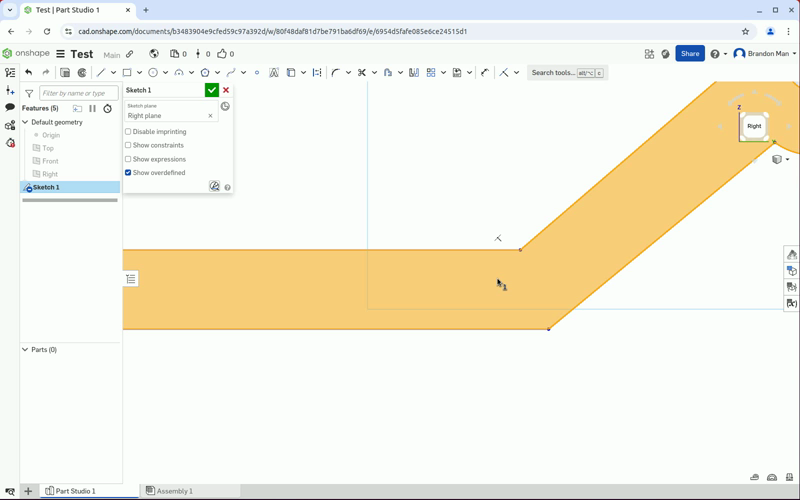
scroll(-6)
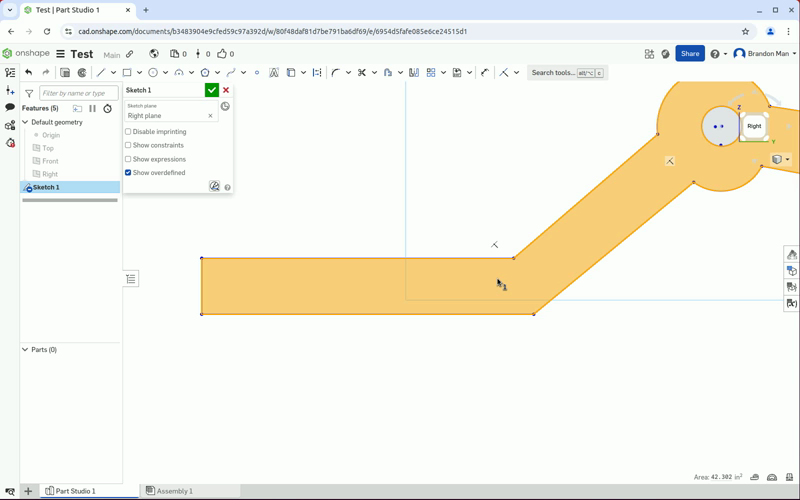
scroll(-6)
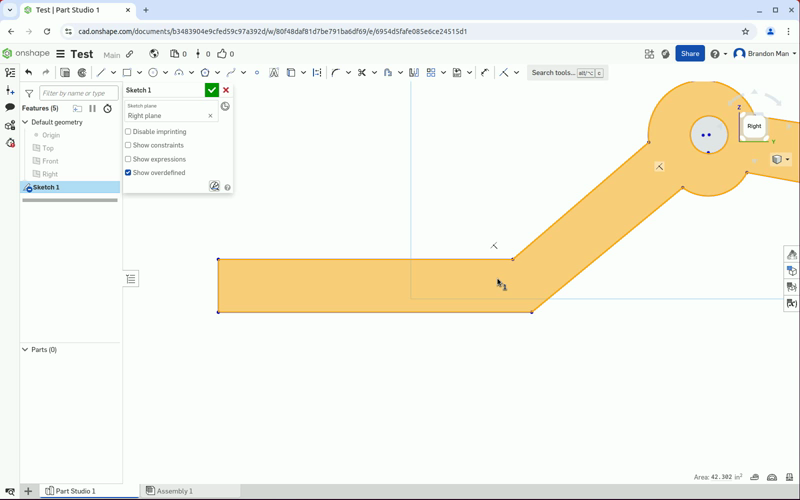
scroll(-6)
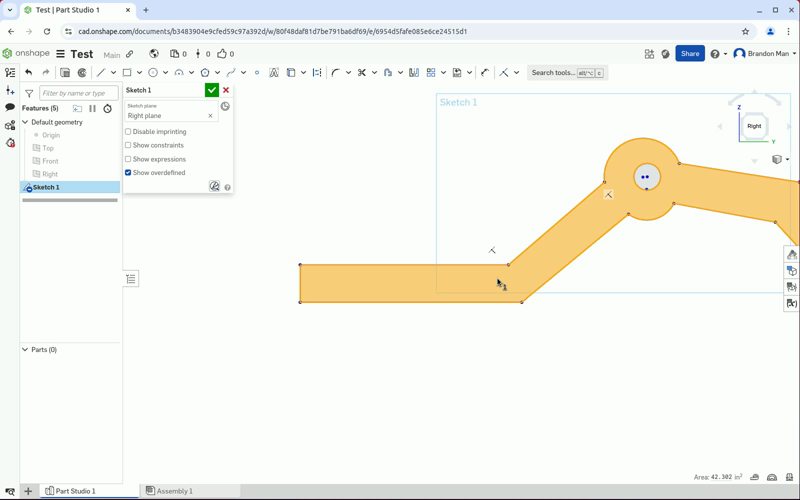
scroll(-6)
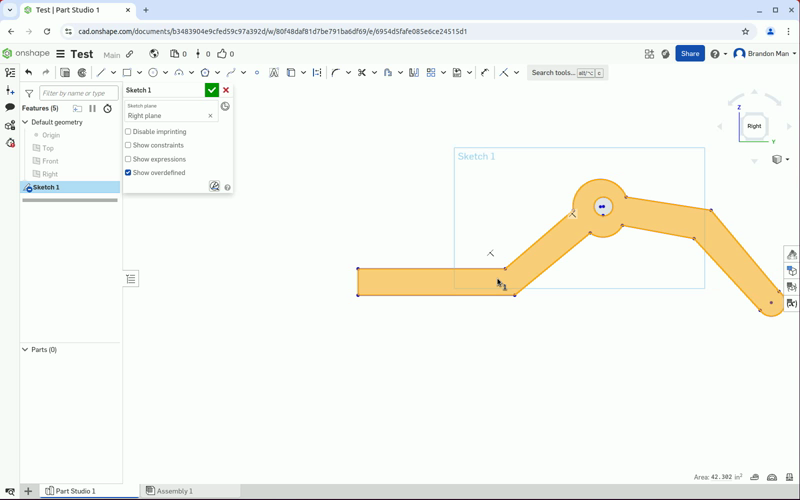
scroll(-6)
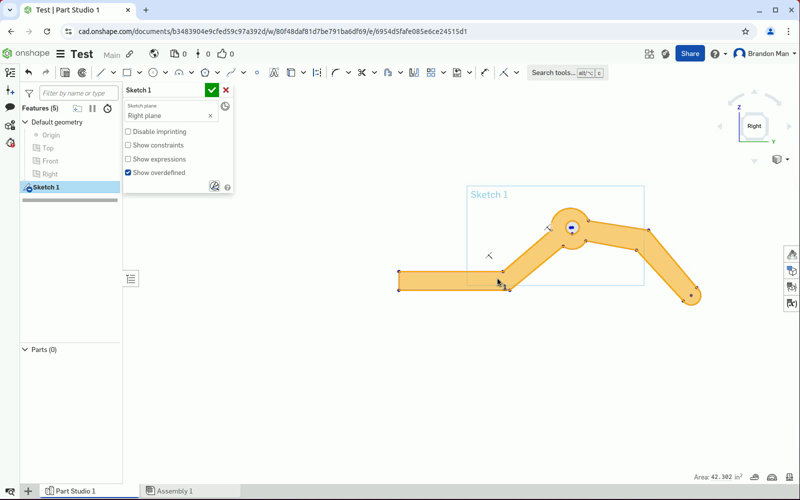
scroll(-6)
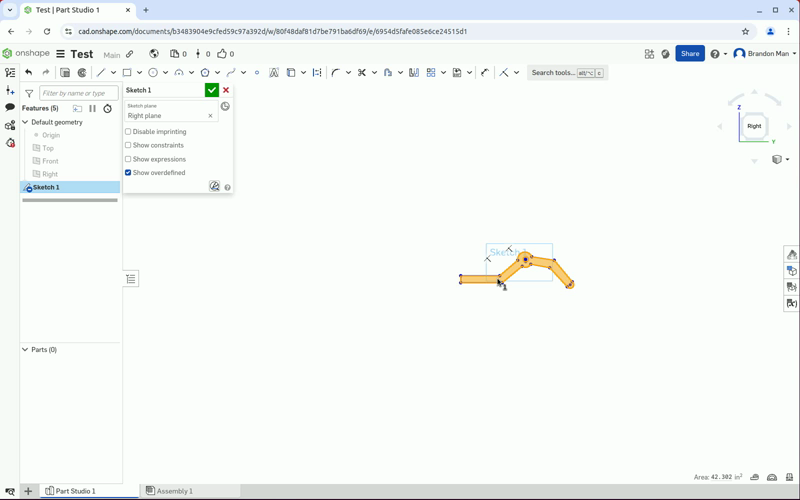
mouse_move(73, 352)
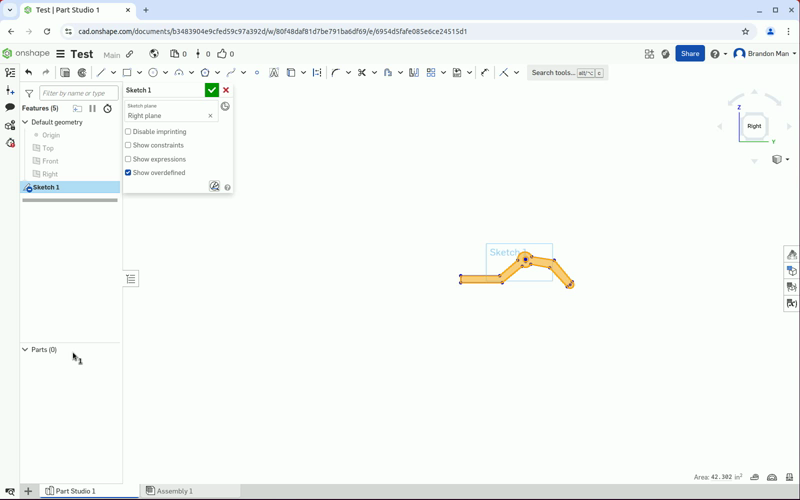
key(shift+y)
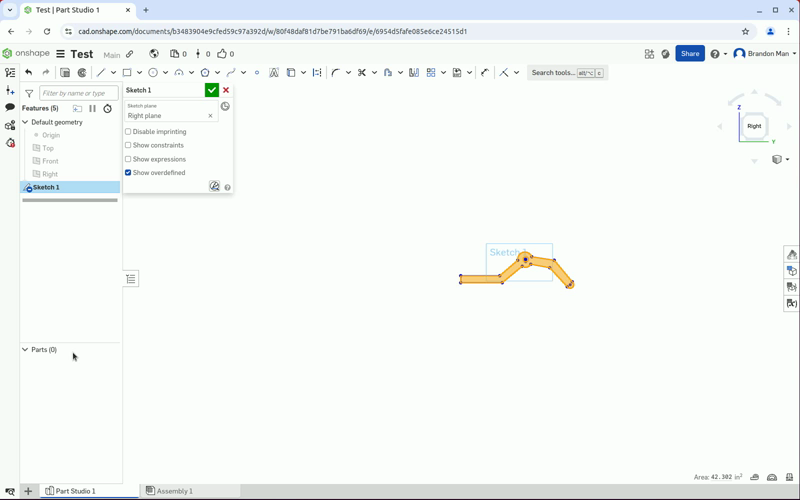
key(shift+e)
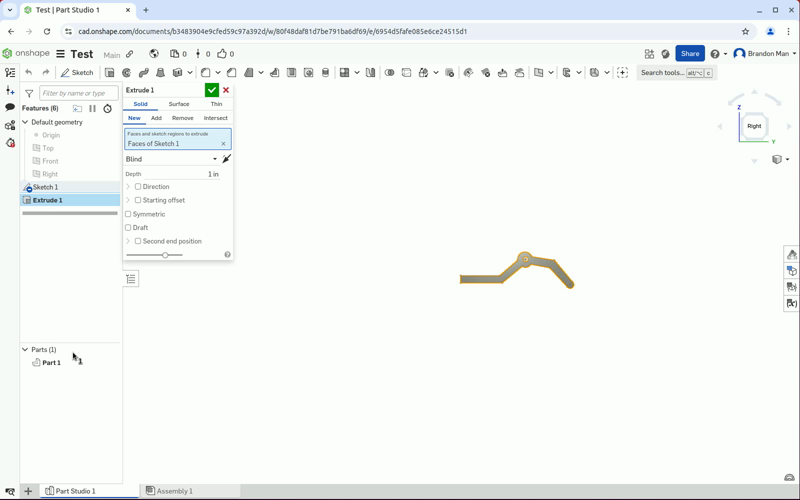
mouse_move(143, 106)
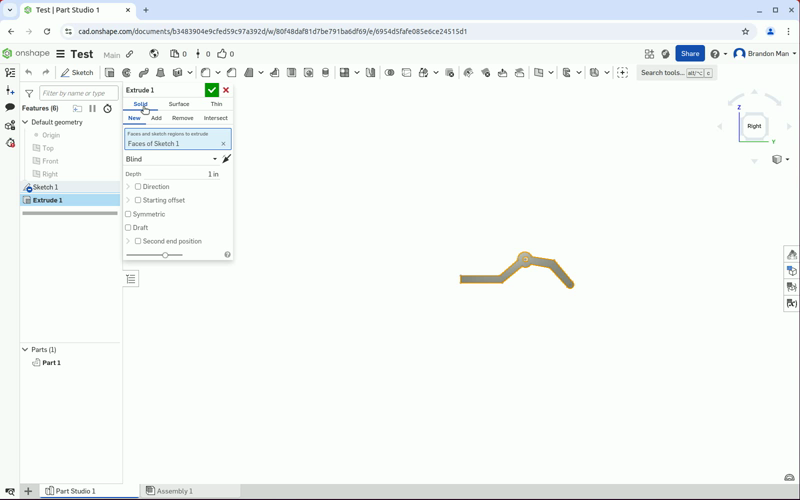
click(143, 106)
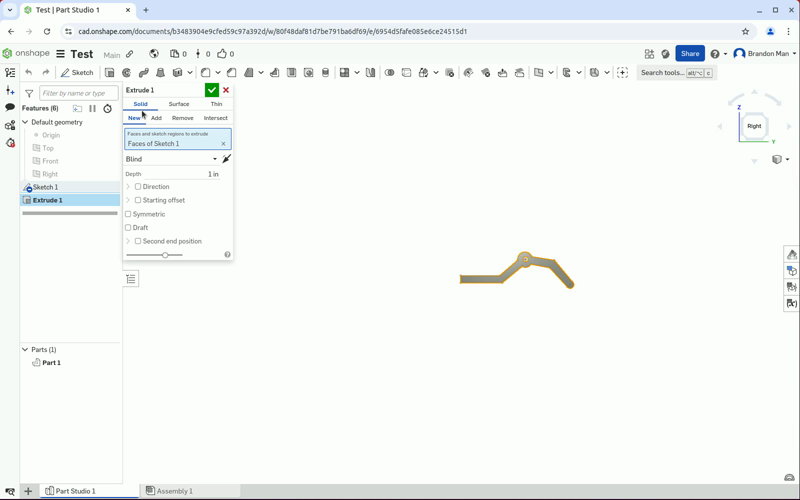
mouse_move(137, 120)
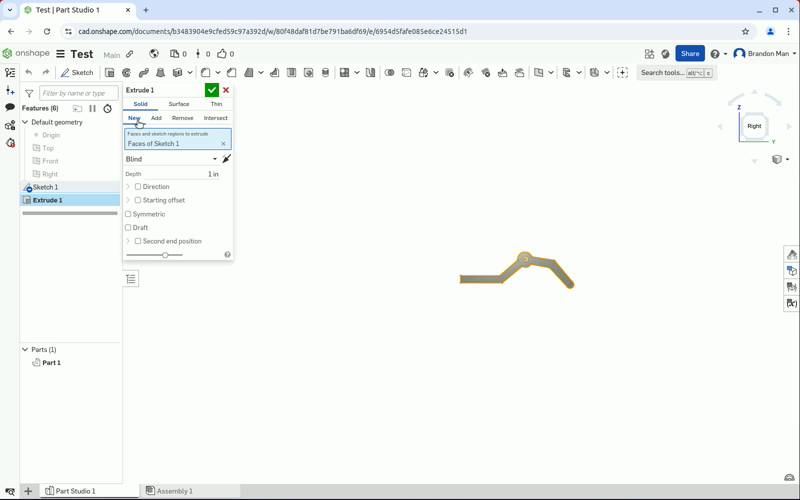
click(137, 120)
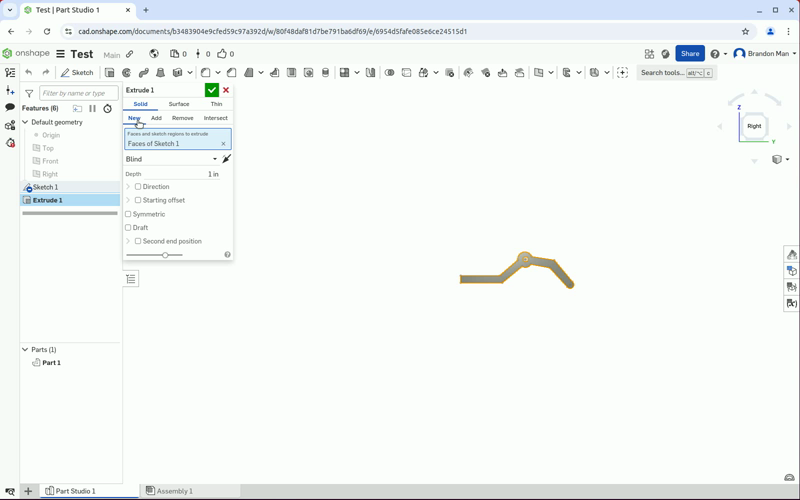
key(tab, 4)
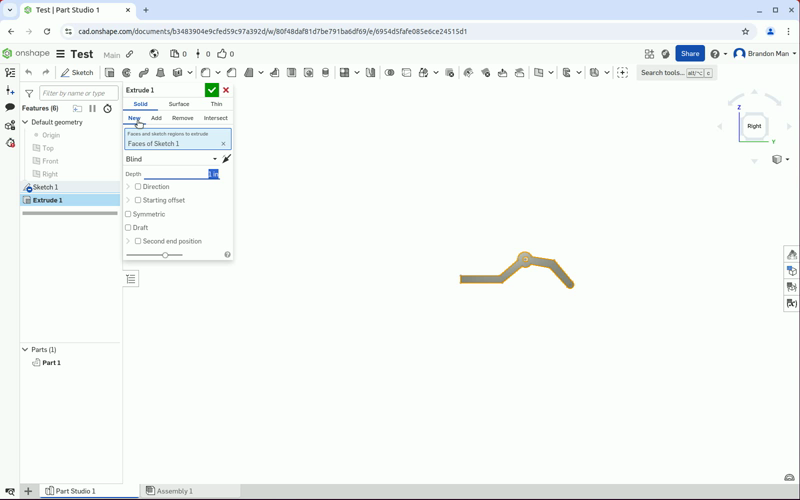
text(1.444)
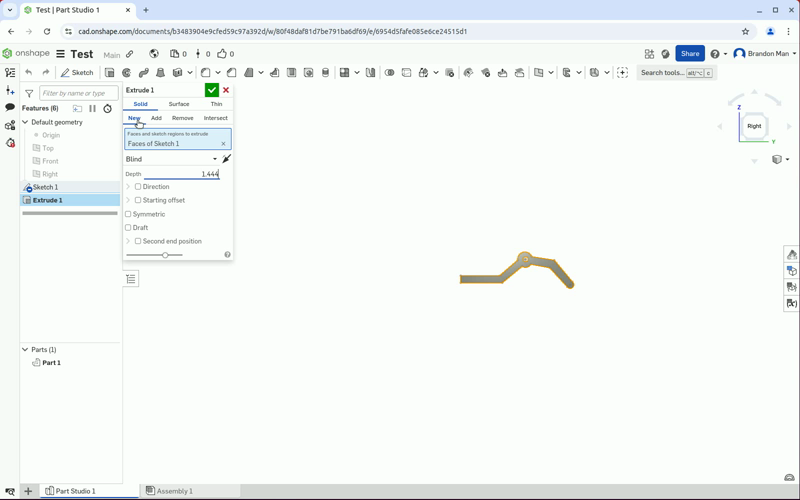
key(enter)
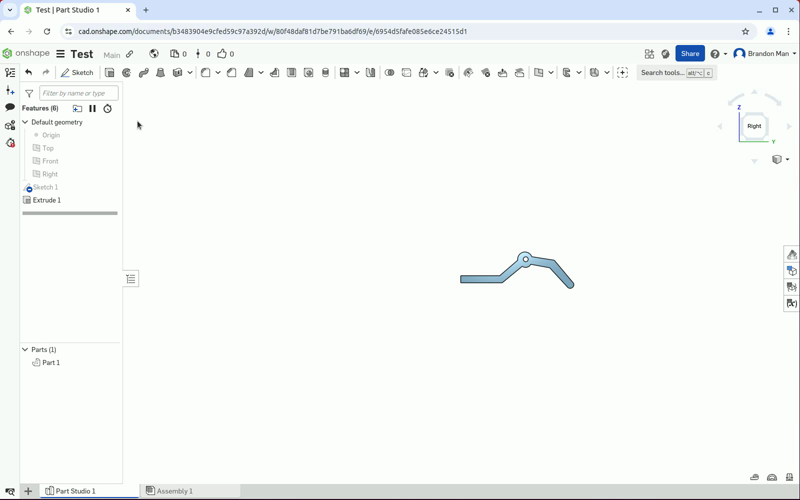
key(shift+h)
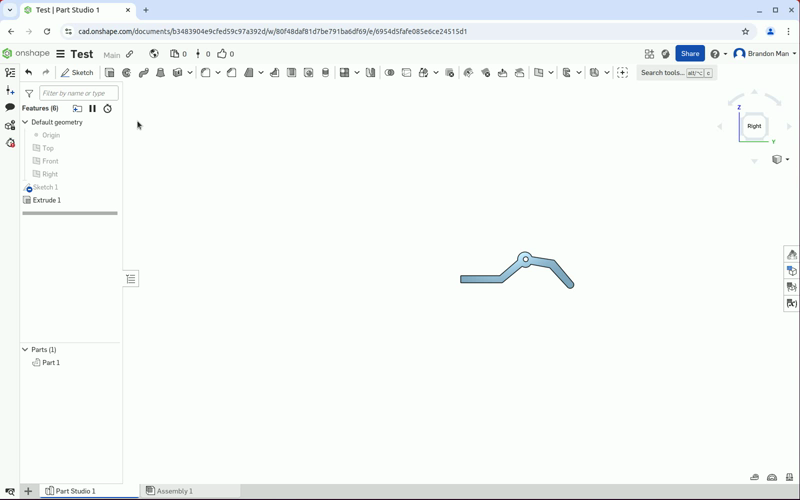
key(shift+h)
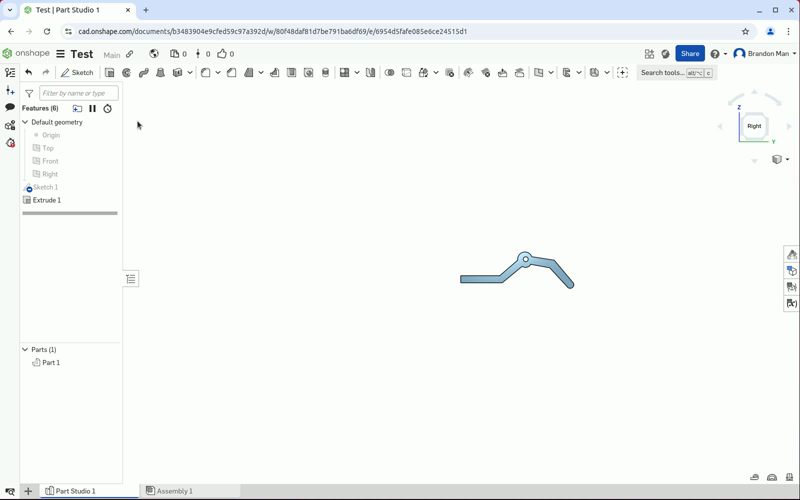
mouse_move(73, 189)
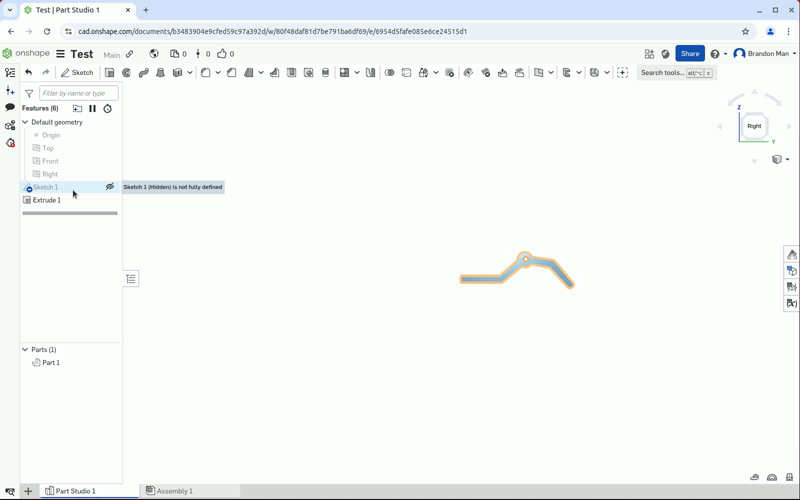
click(73, 189)
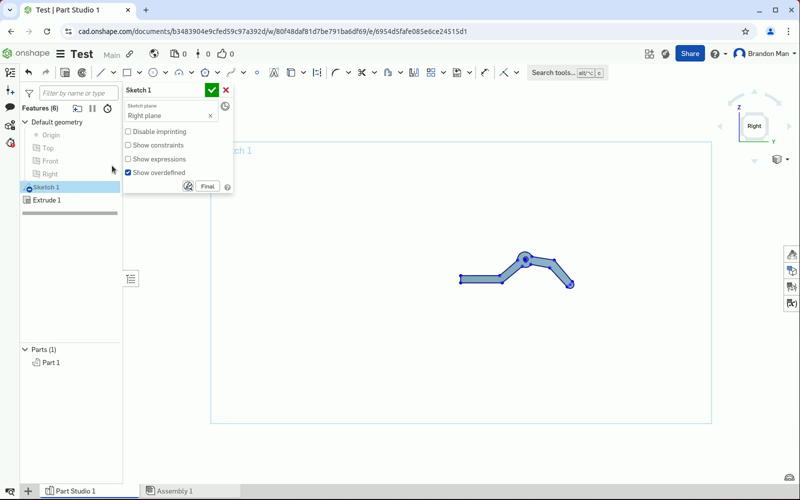
mouse_move(229, 92)
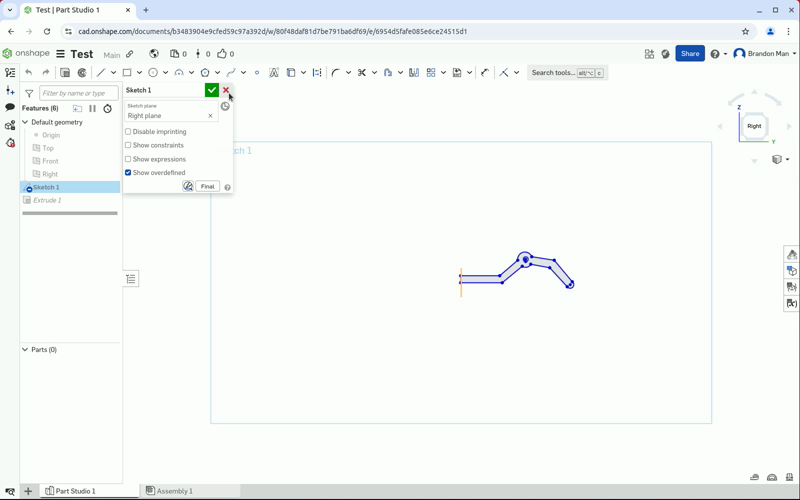
click(229, 92)
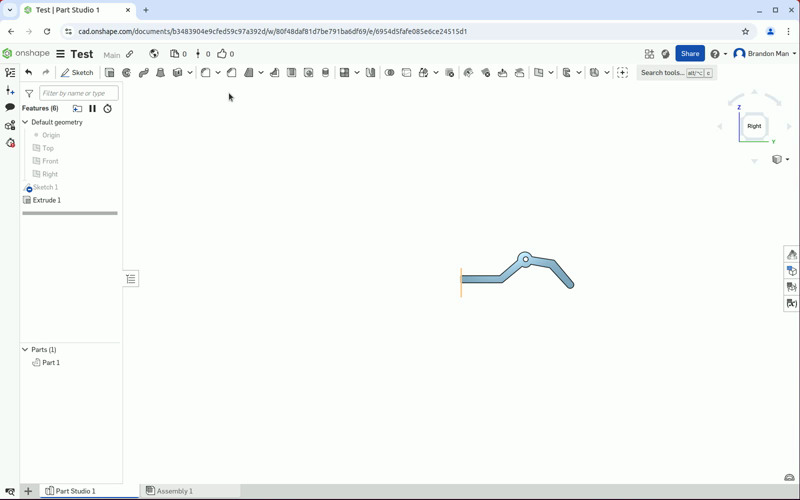
mouse_move(541, 75)
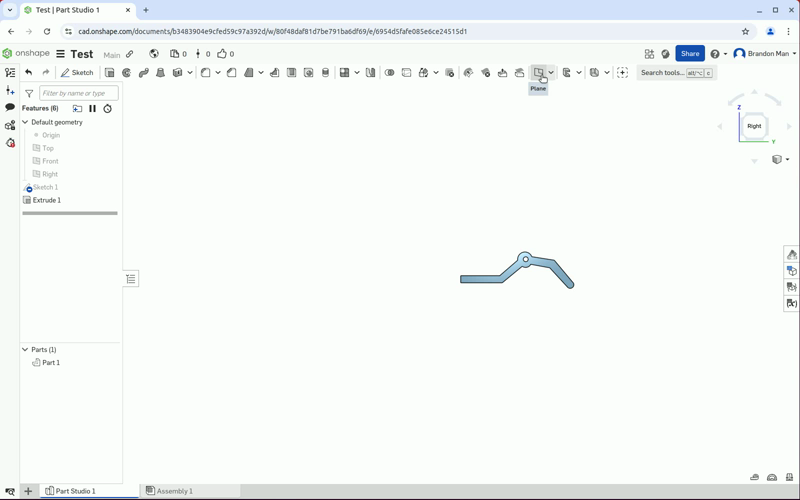
click(541, 75)
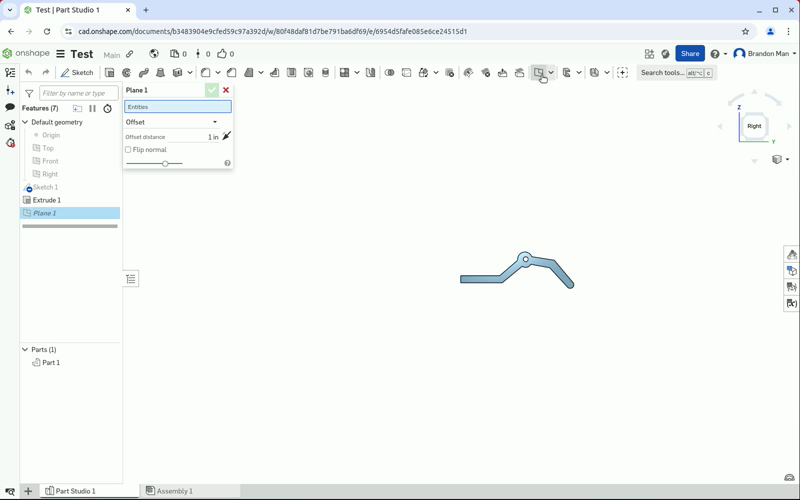
mouse_move(73, 176)
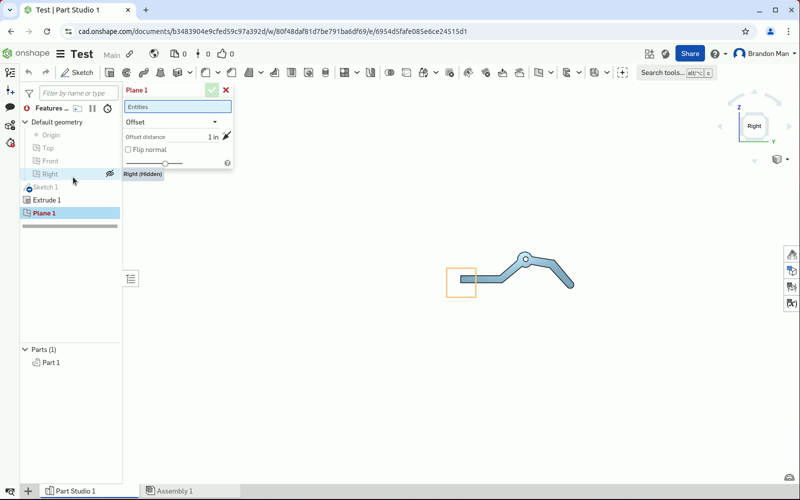
click(73, 176)
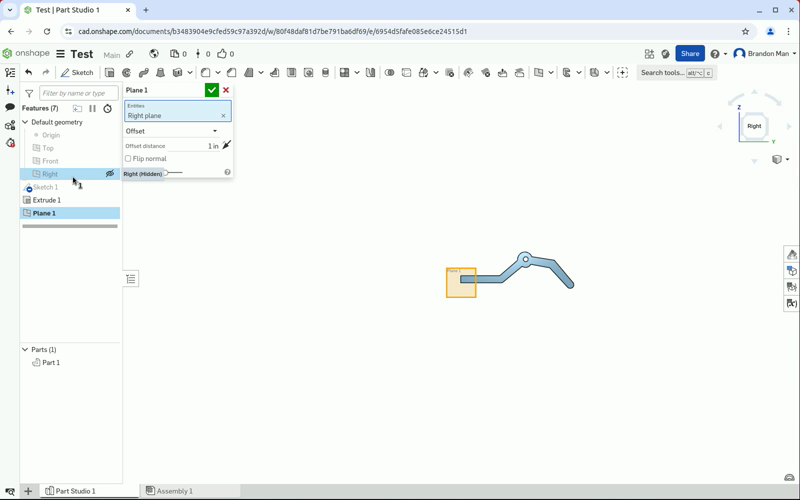
key(tab, 2)
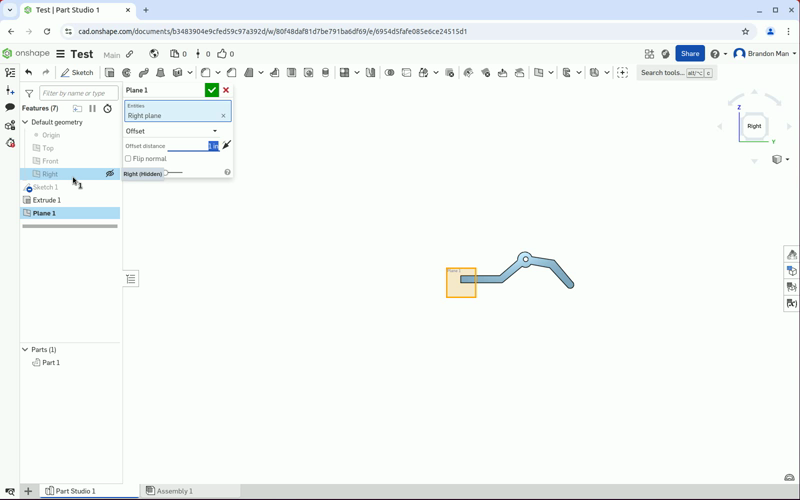
text(1.448)
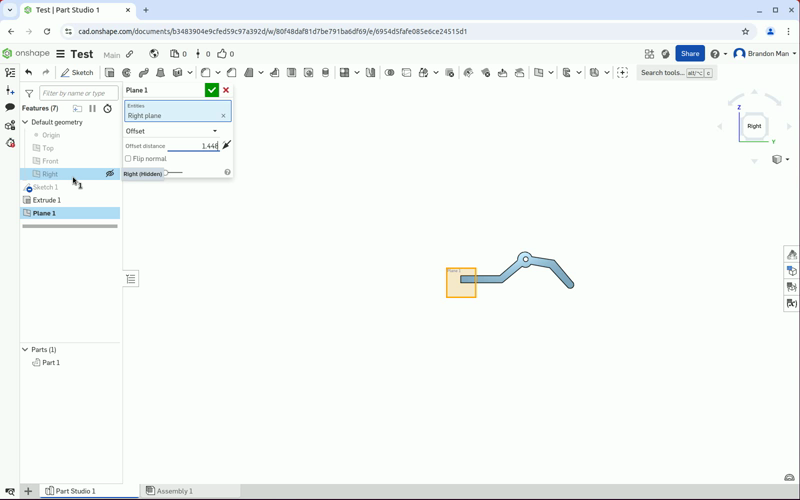
key(enter, 2)
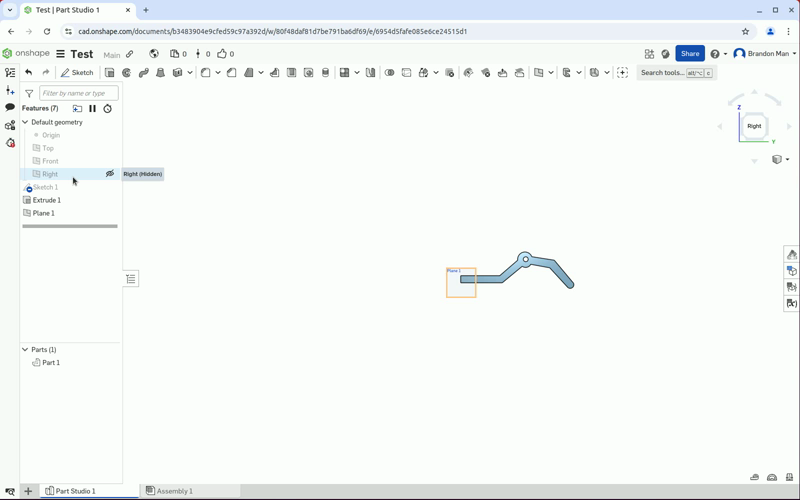
key(shift+s)
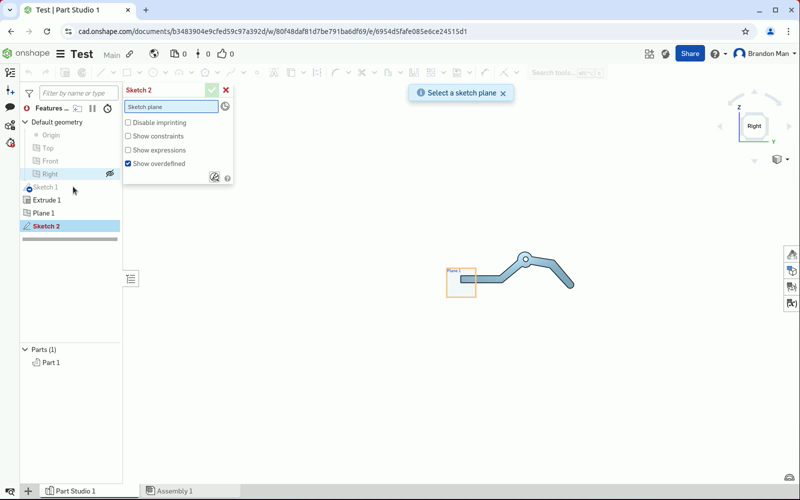
mouse_move(73, 215)
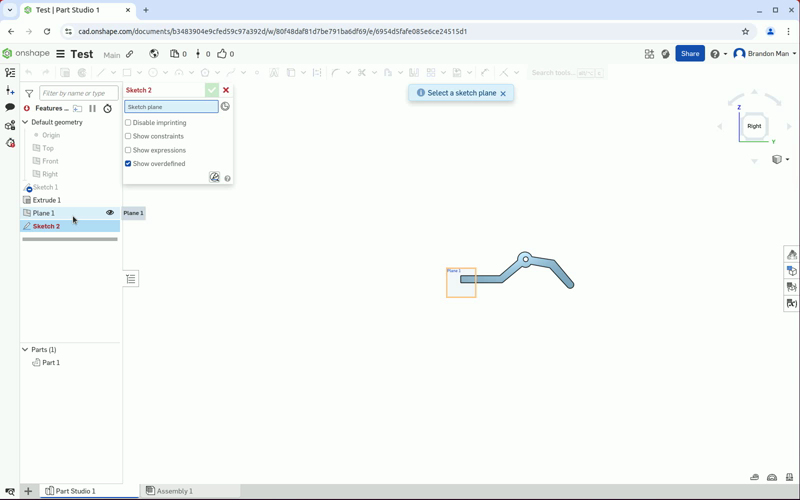
click(73, 215)
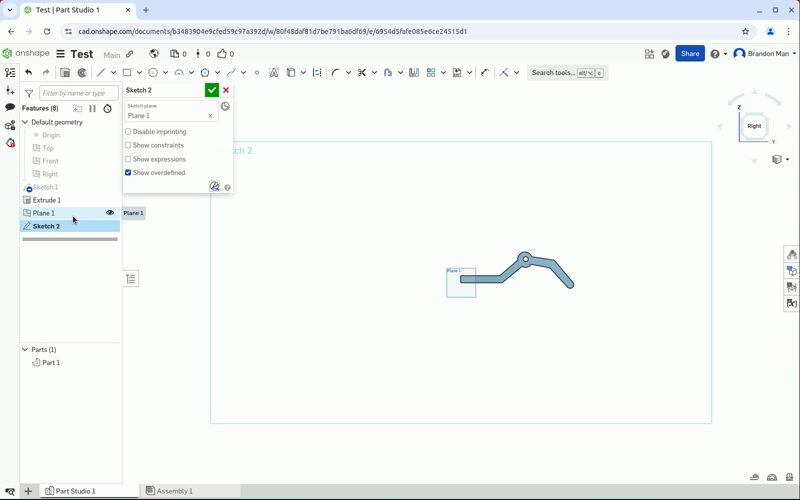
mouse_move(73, 352)
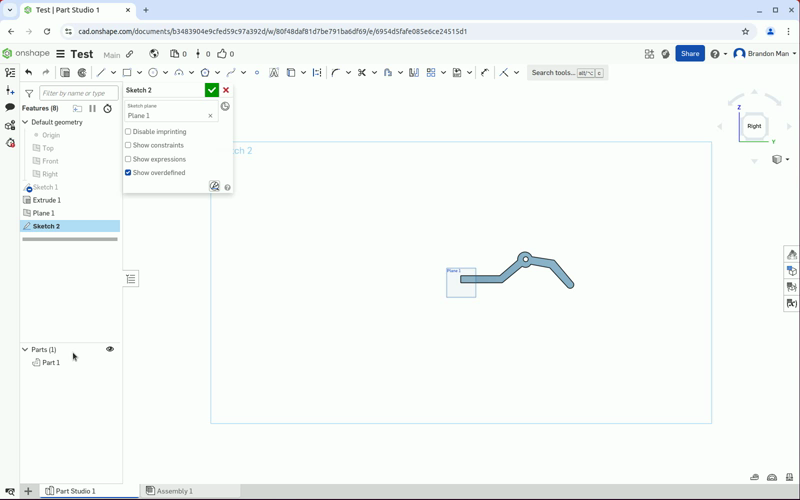
key(y)
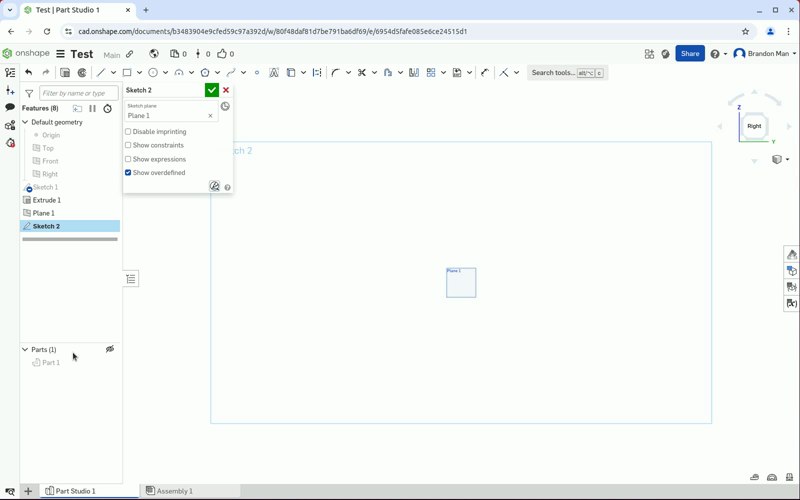
key(c)
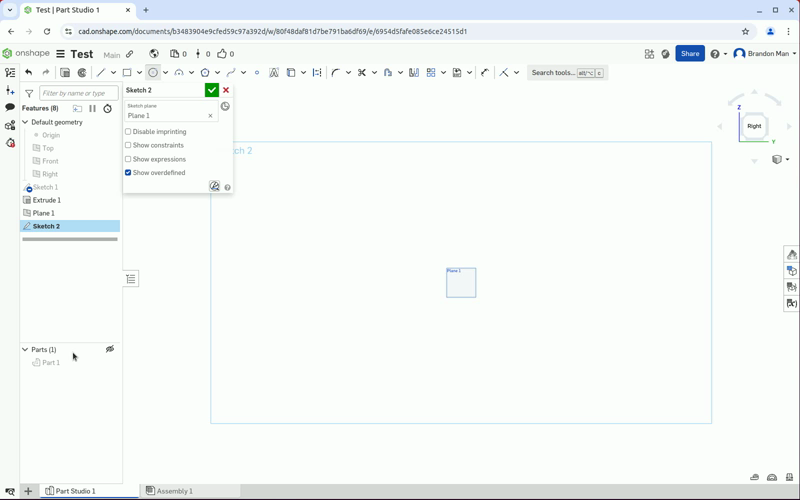
key_down(shift)
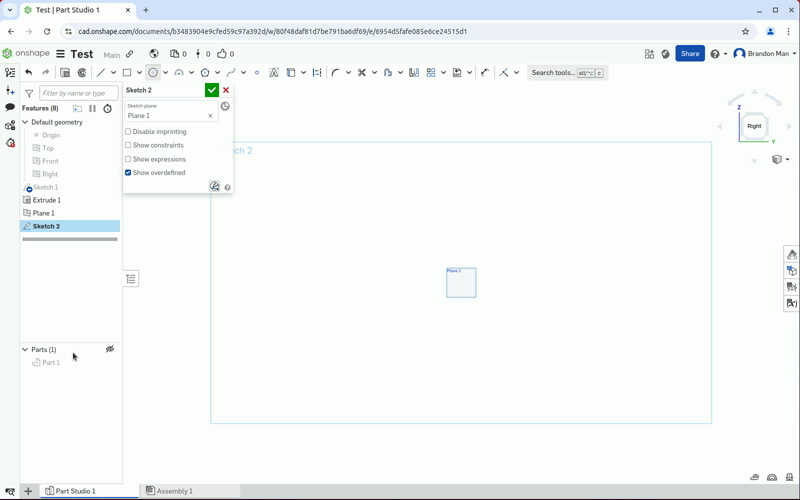
mouse_move(570, 284)
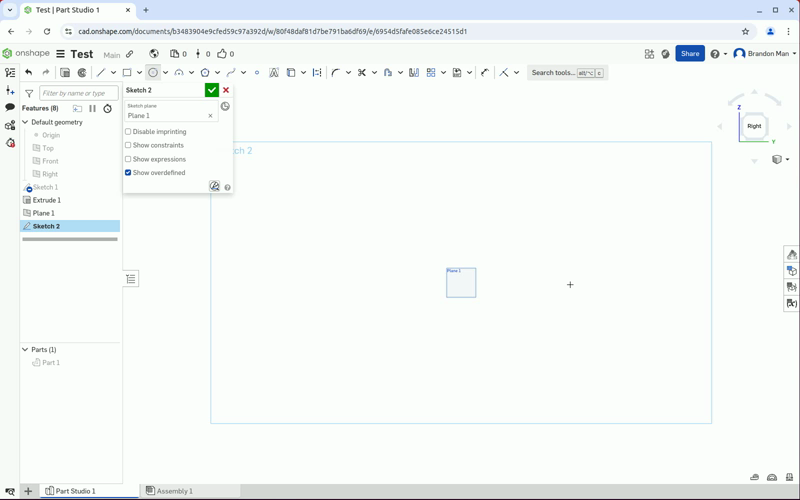
click(570, 284)
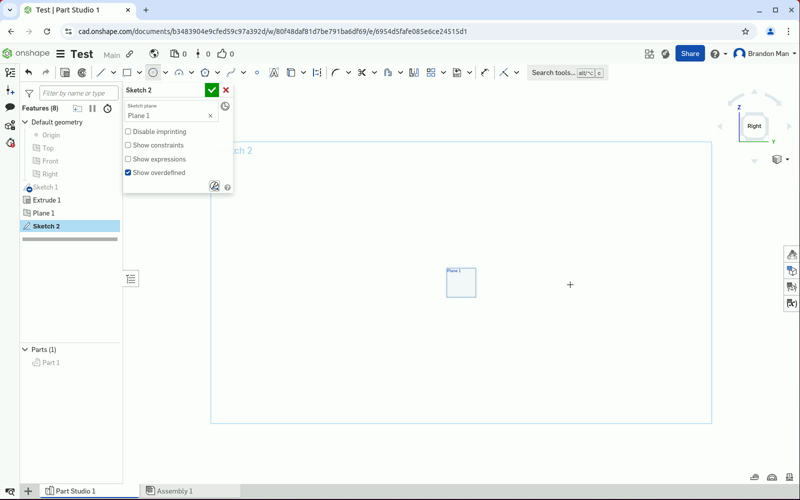
key_up(shift)
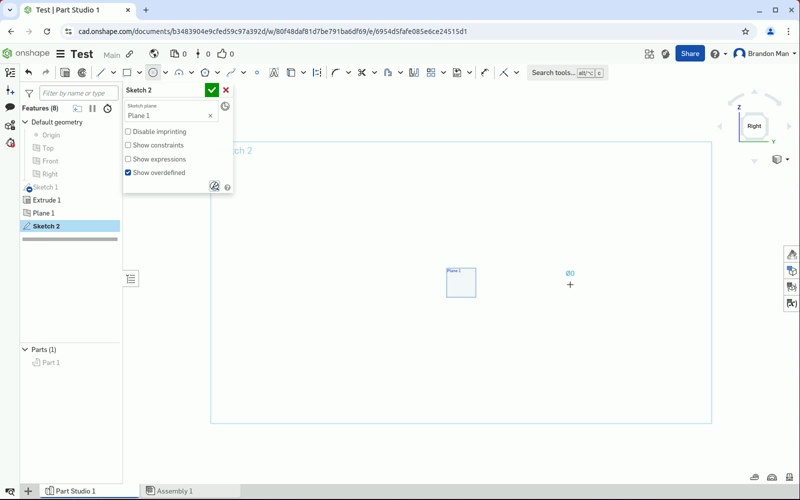
mouse_move(574, 284)
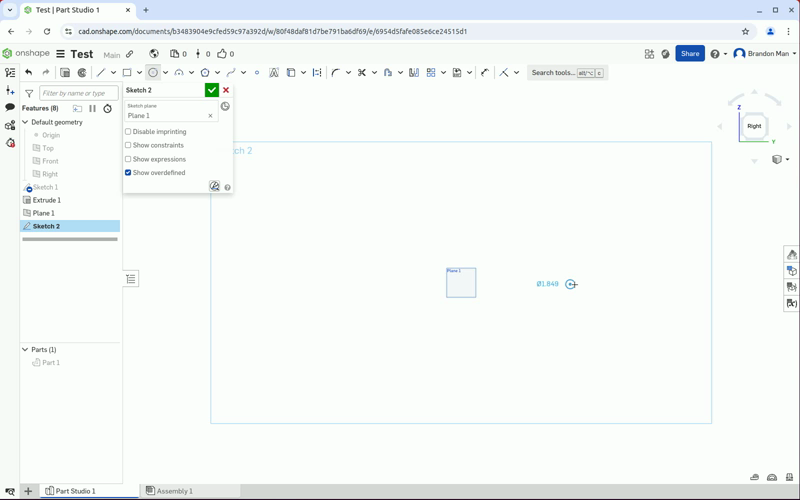
click(574, 284)
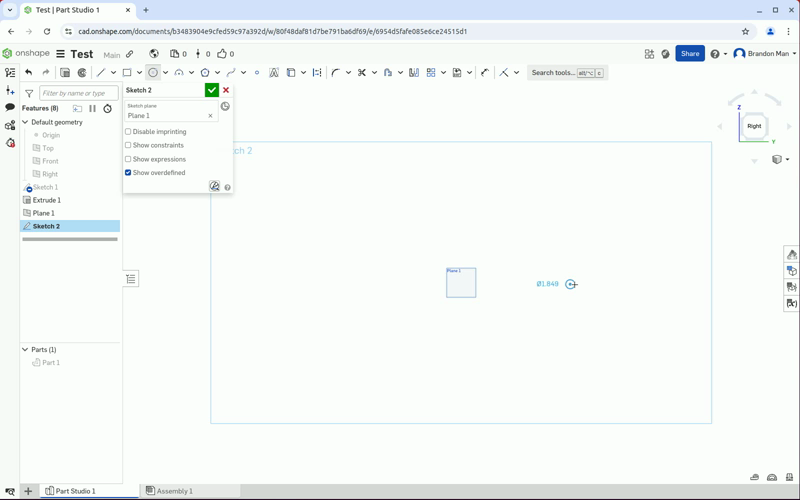
key(esc)
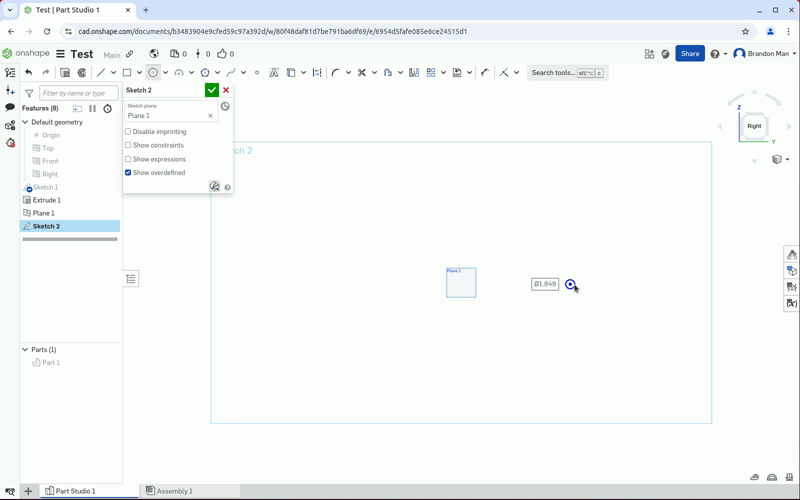
mouse_move(569, 286)
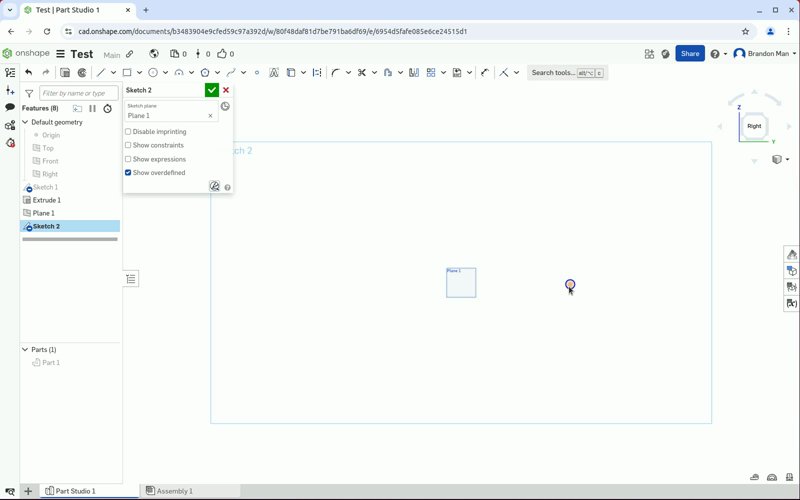
scroll(6)
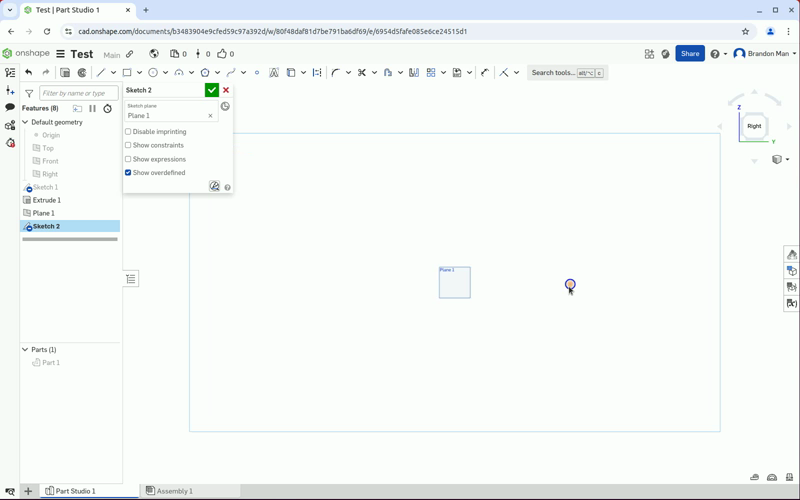
scroll(6)
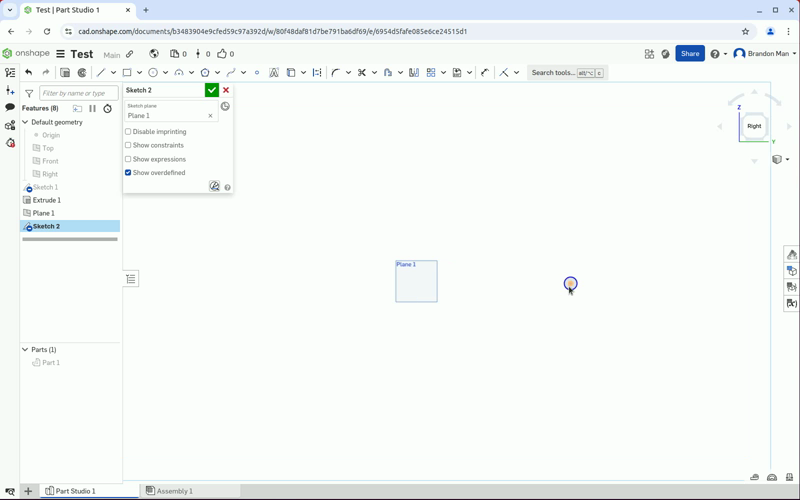
scroll(6)
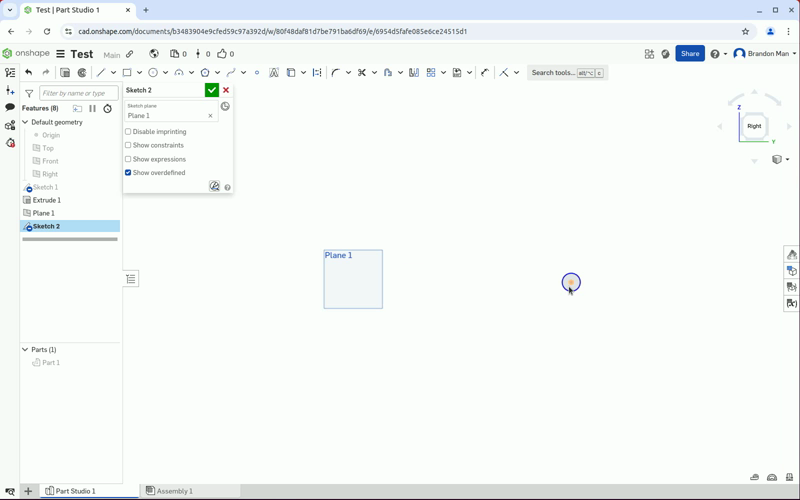
scroll(6)
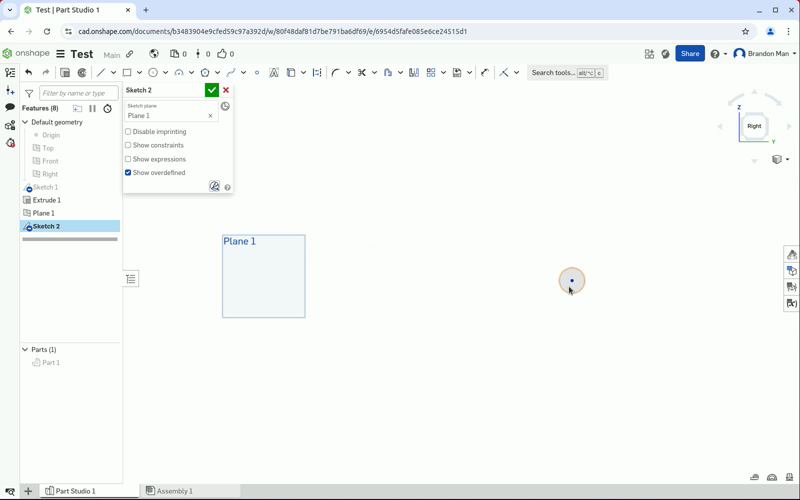
scroll(6)
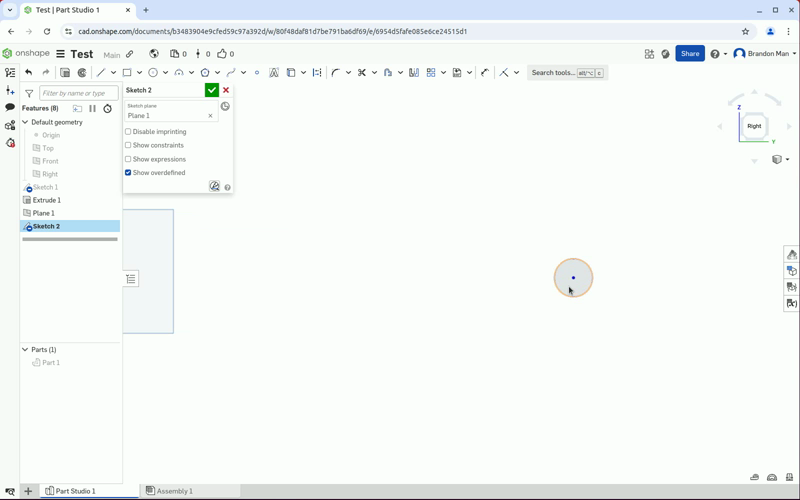
scroll(6)
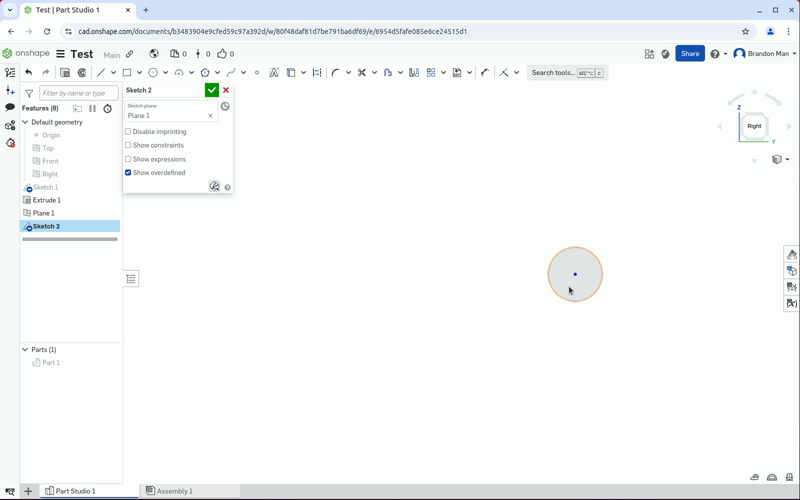
scroll(6)
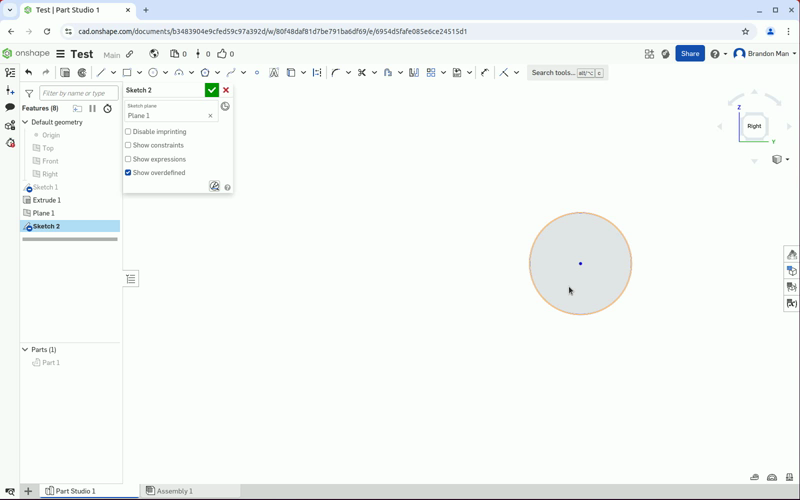
click(569, 286)
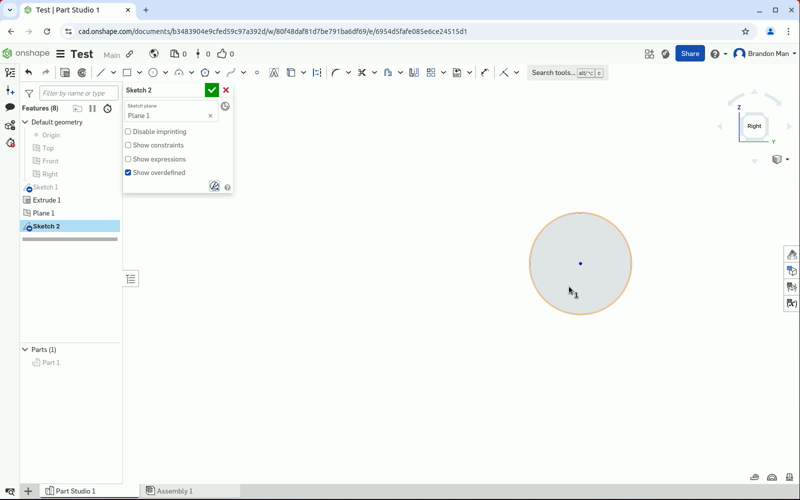
scroll(-6)
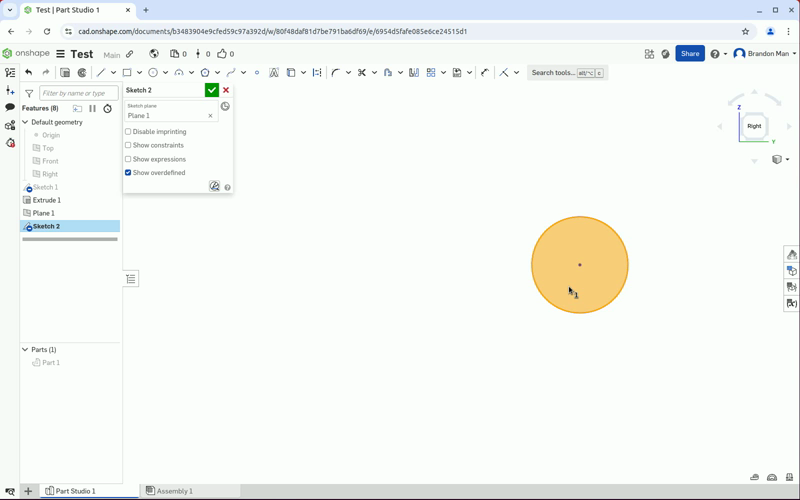
scroll(-6)
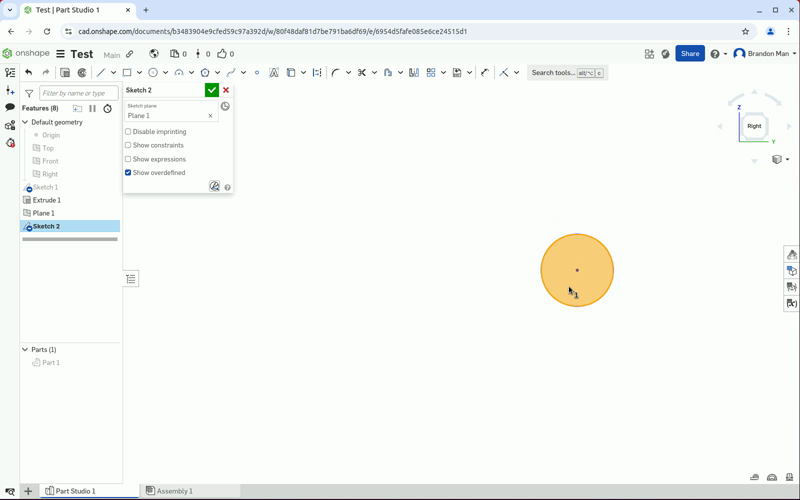
scroll(-6)
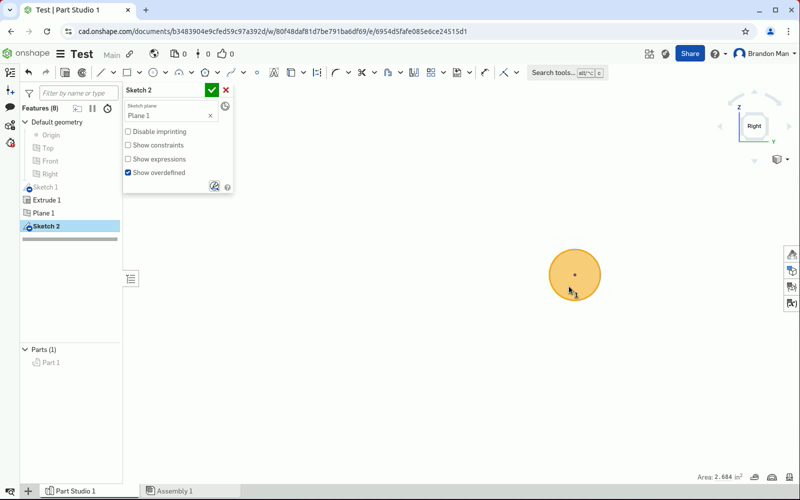
scroll(-6)
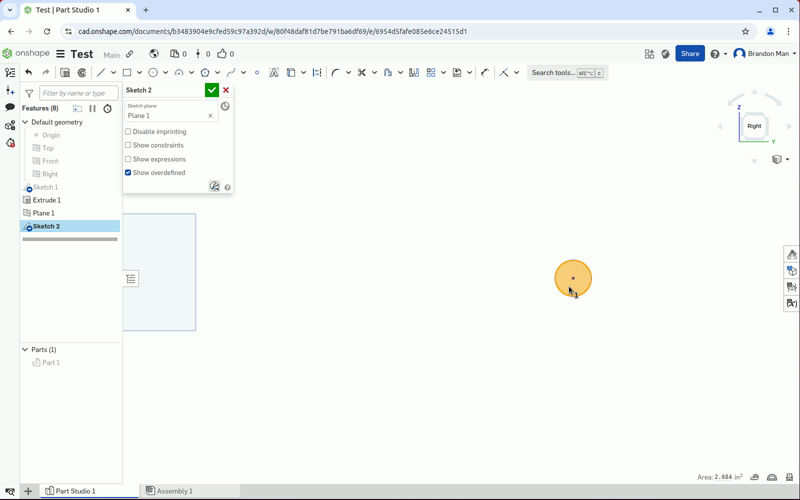
scroll(-6)
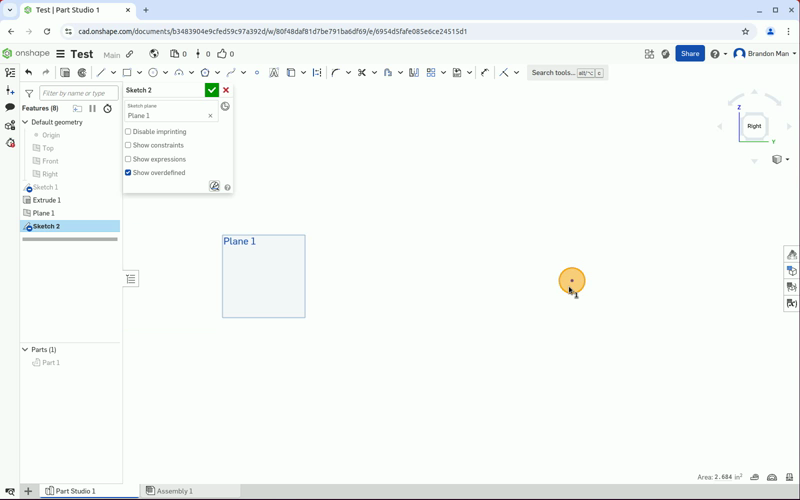
scroll(-6)
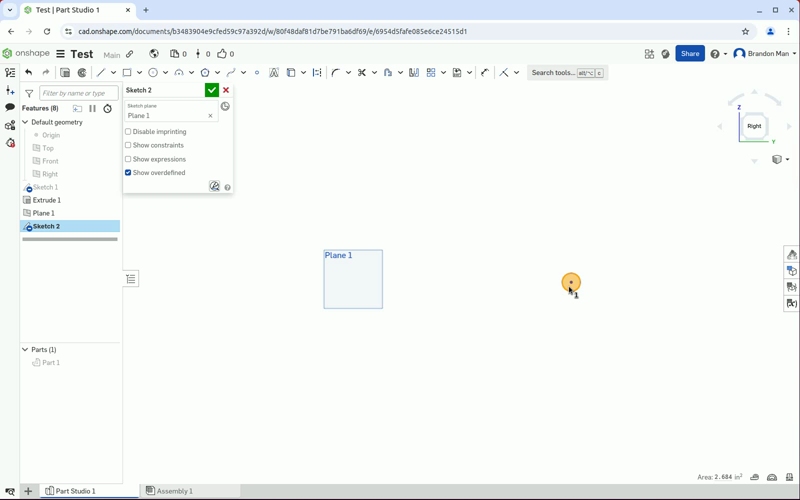
scroll(-6)
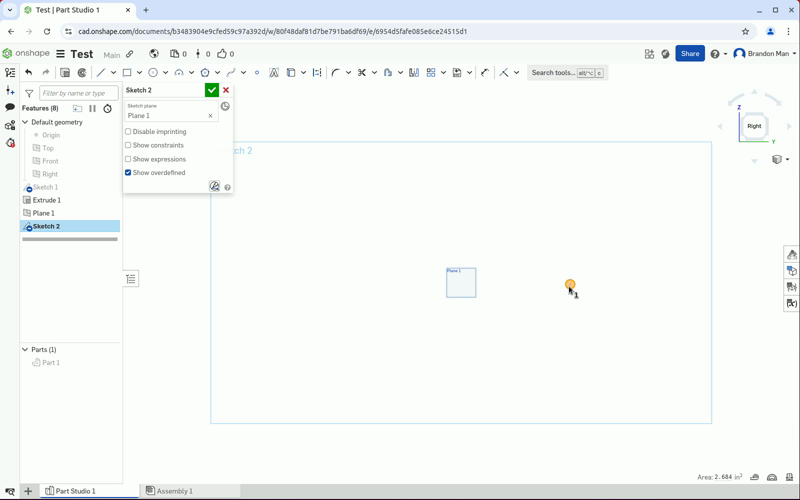
mouse_move(73, 352)
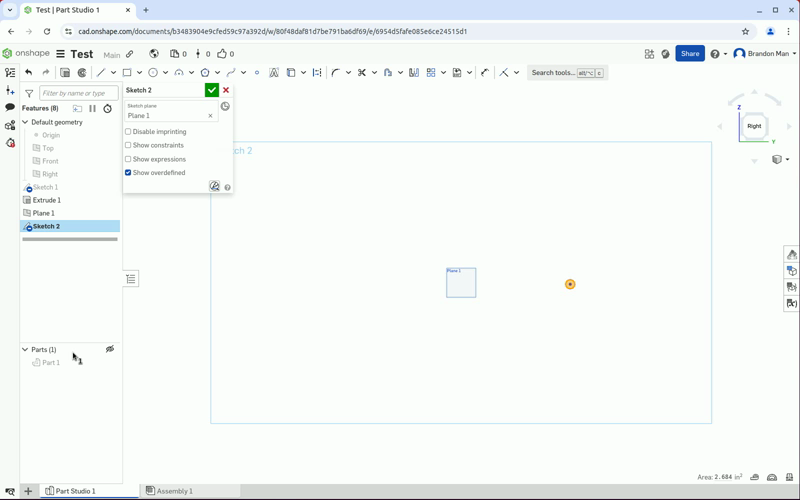
key(shift+y)
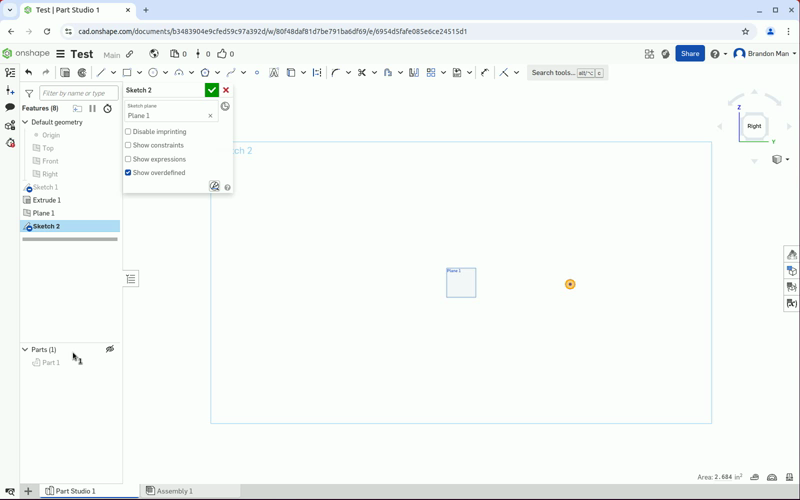
key(shift+e)
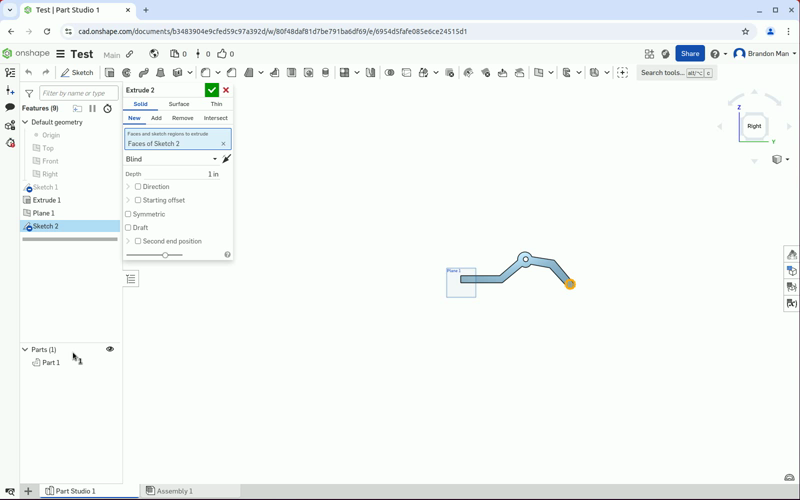
mouse_move(143, 106)
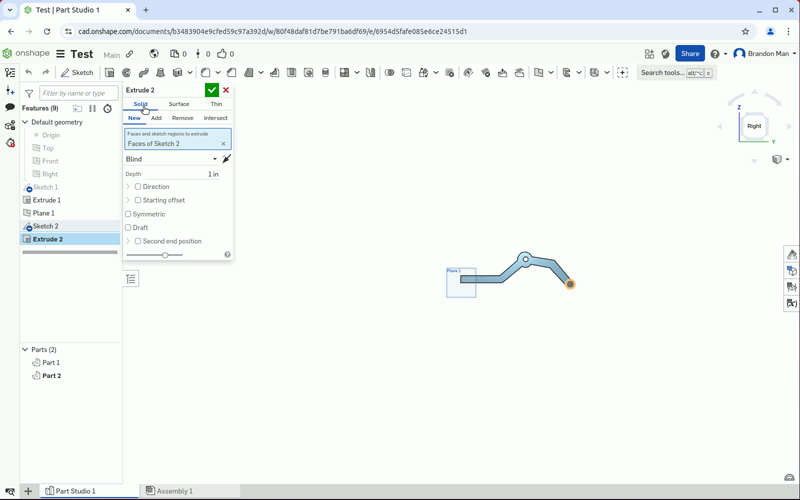
click(143, 106)
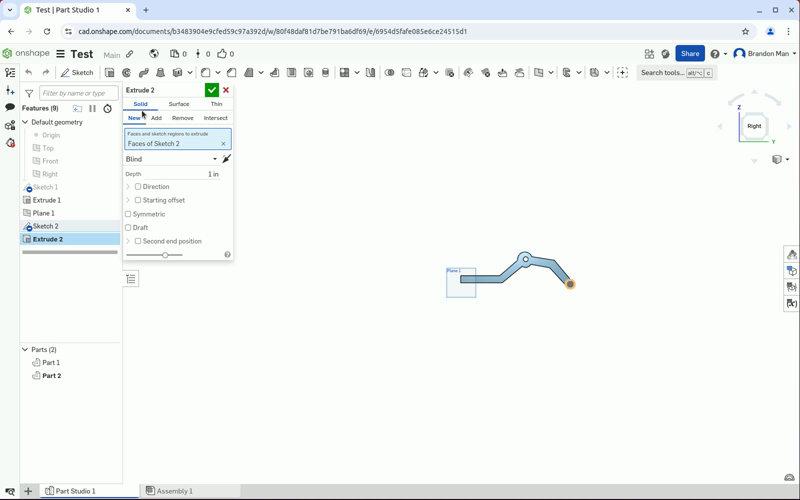
mouse_move(137, 120)
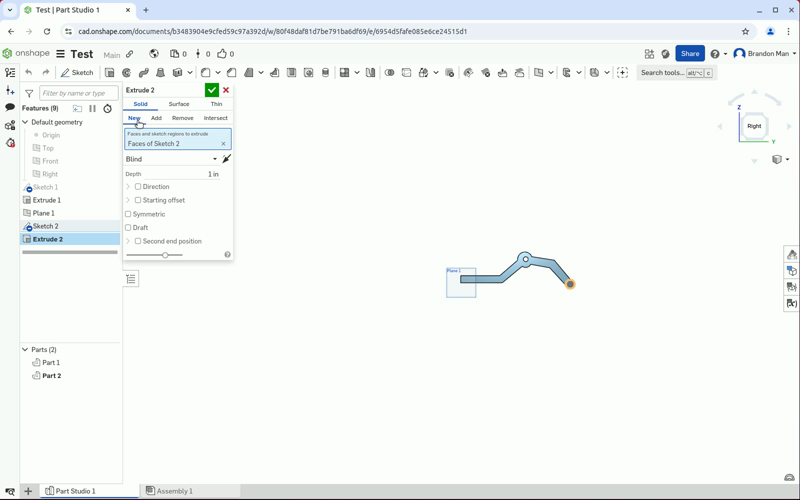
click(137, 120)
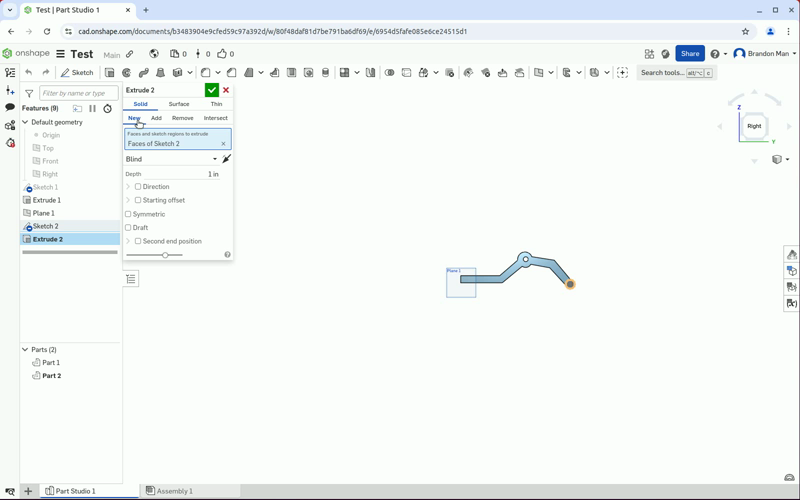
key(tab, 4)
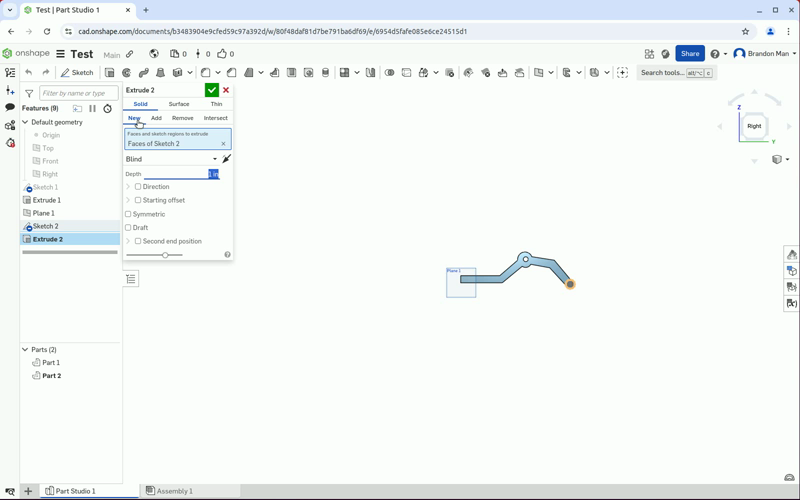
text(1.444)
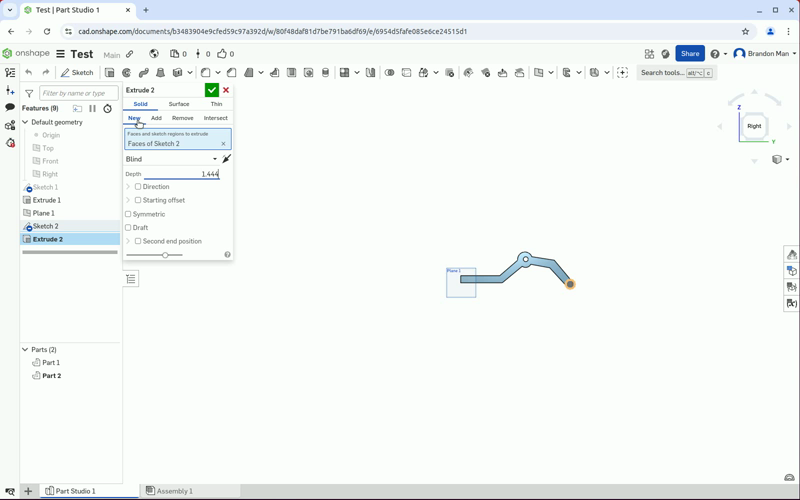
key(enter)
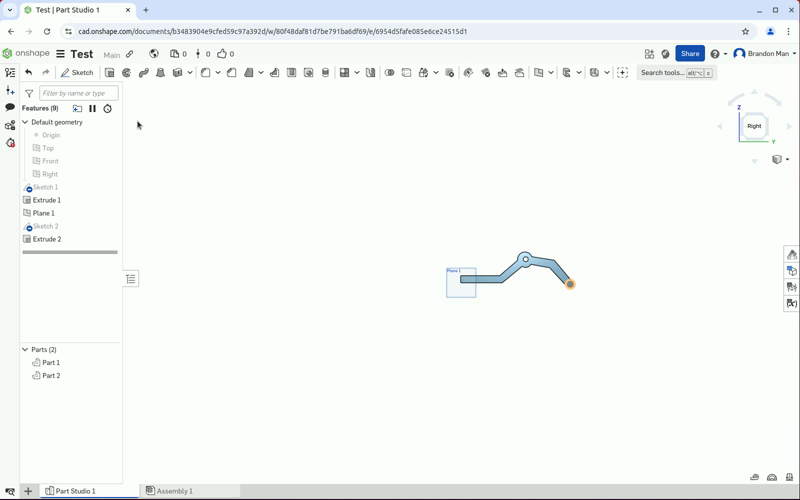
key(shift+h)
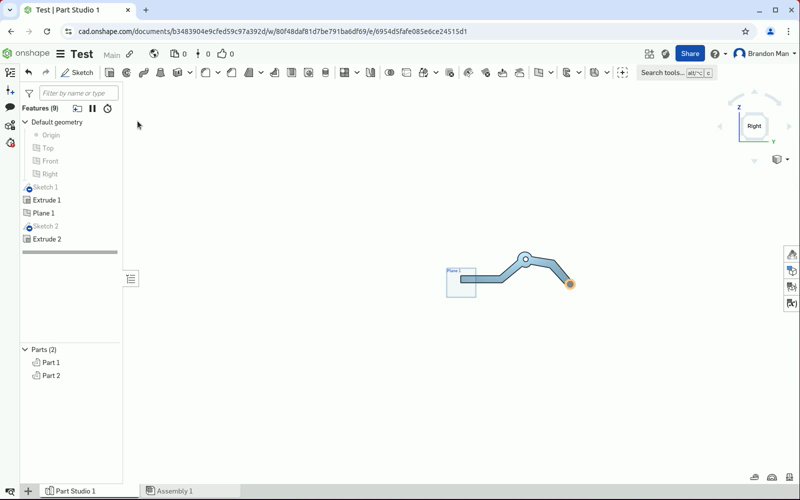
key(shift+h)
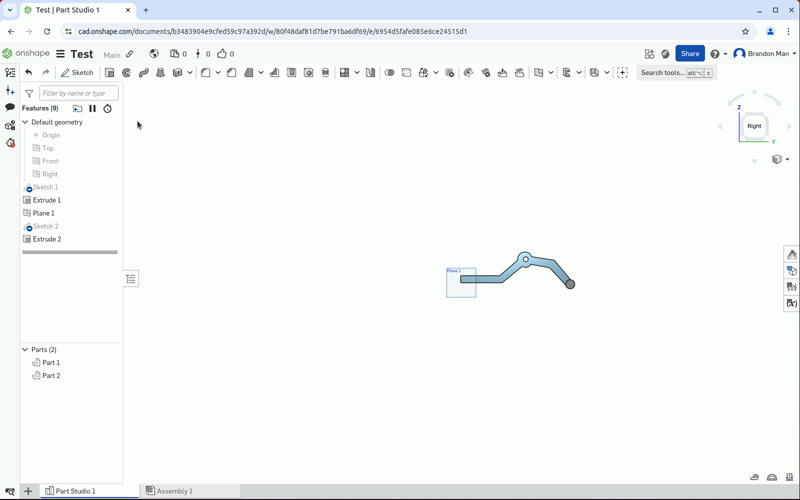
mouse_move(73, 189)
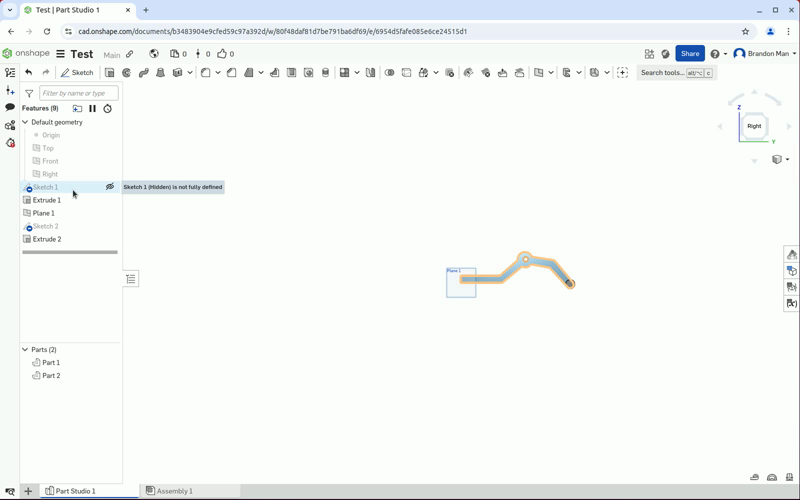
click(73, 189)
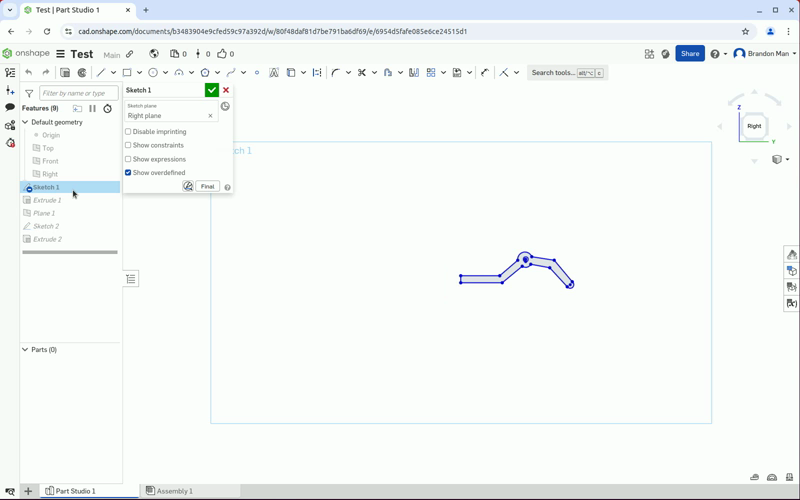
mouse_move(229, 92)
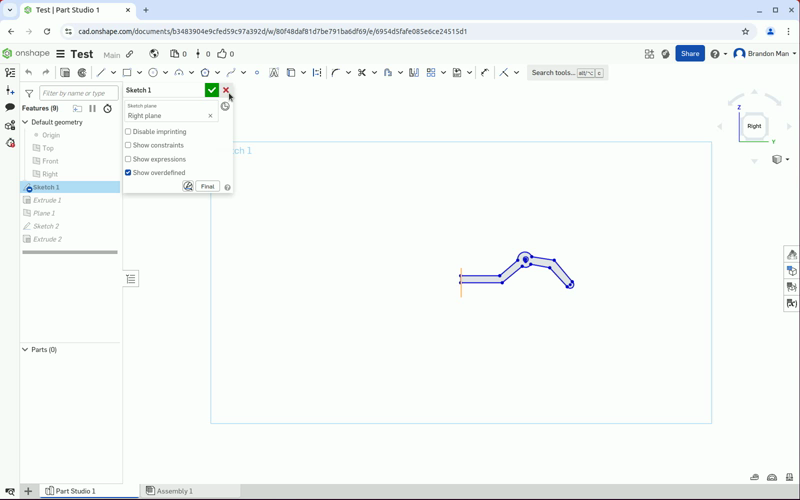
click(229, 92)
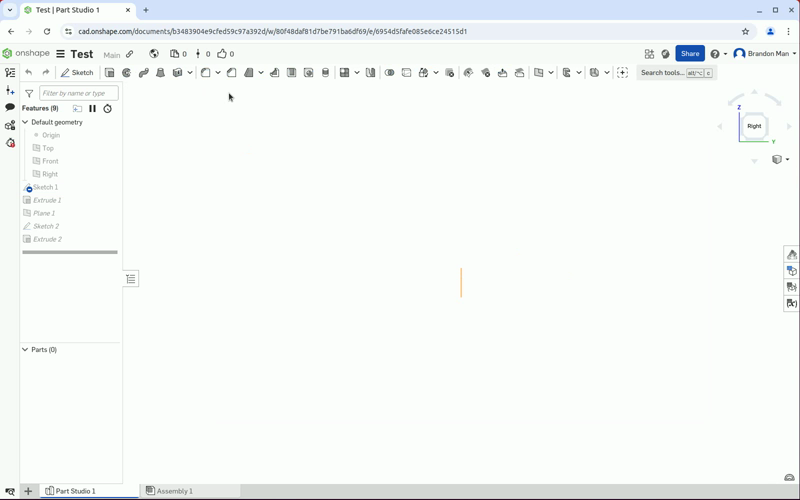
key(shift+s)
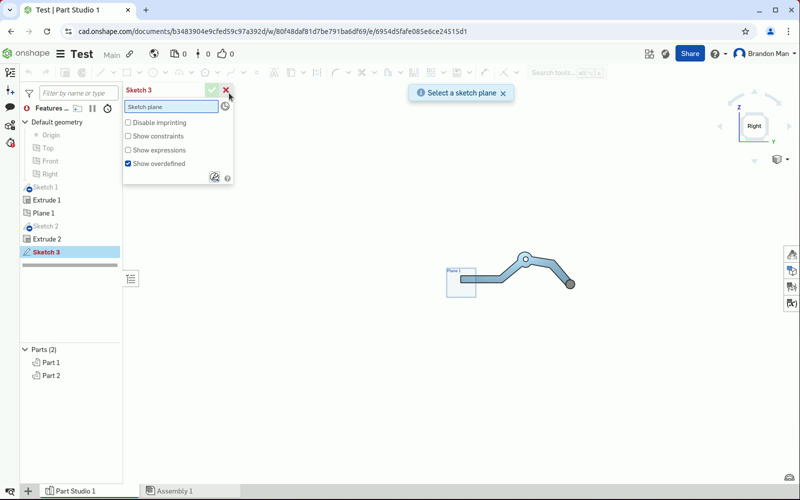
mouse_move(73, 215)
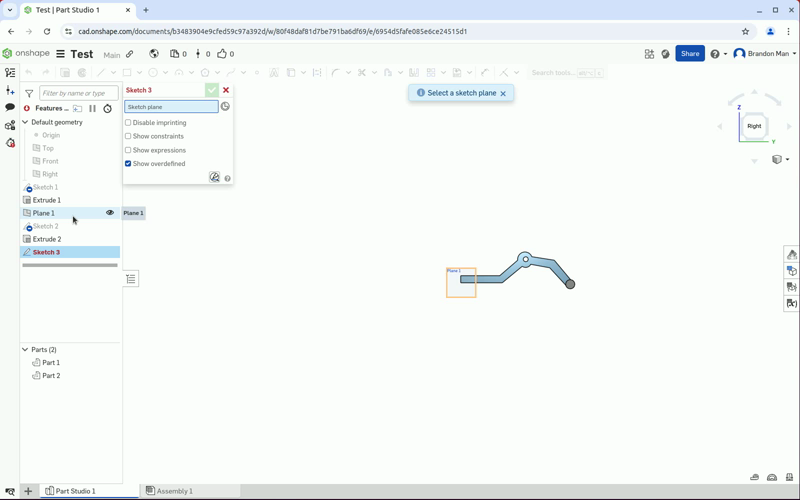
click(73, 215)
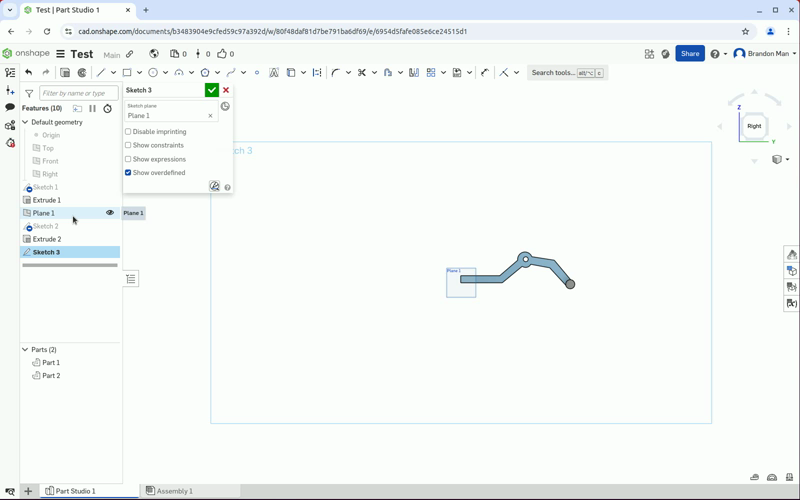
mouse_move(73, 352)
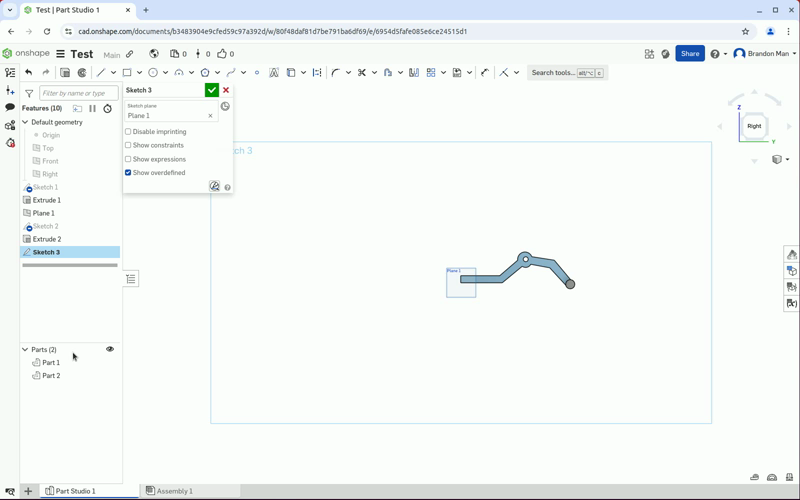
key(y)
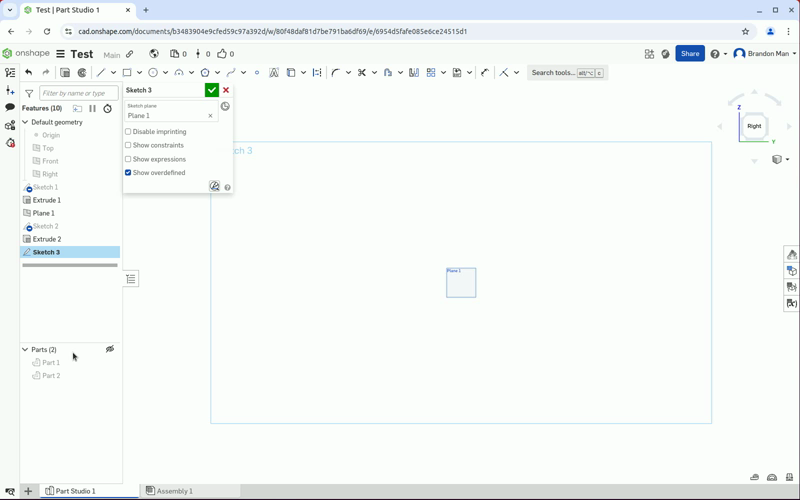
key(l)
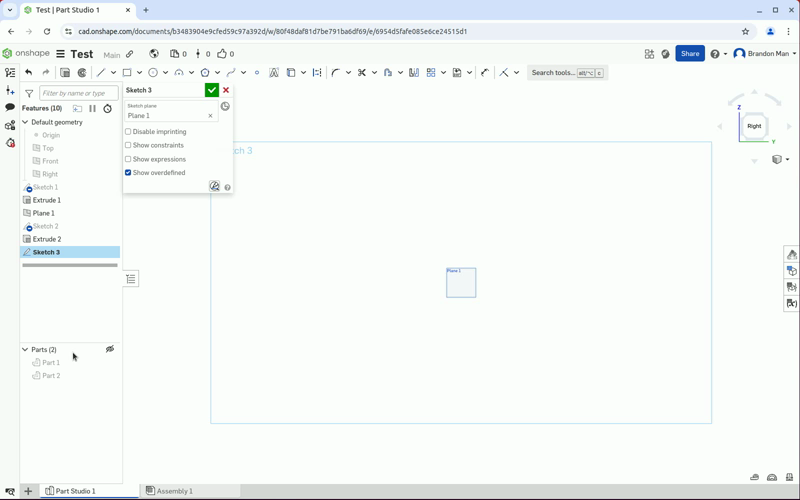
key_down(shift)
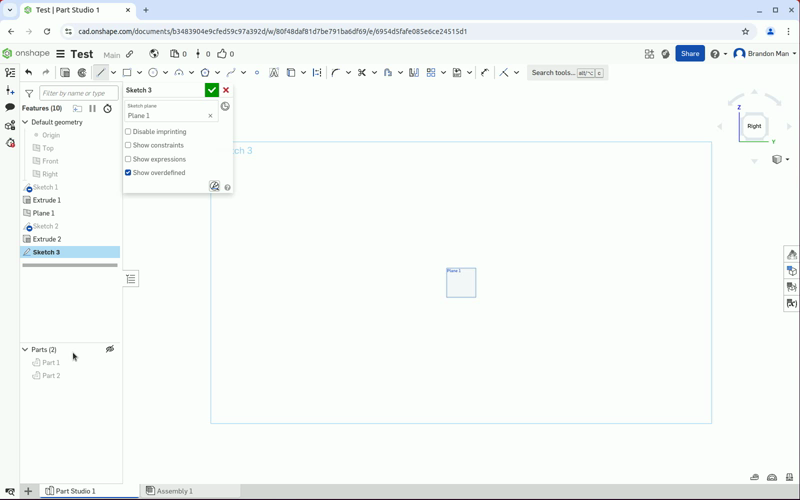
mouse_move(460, 282)
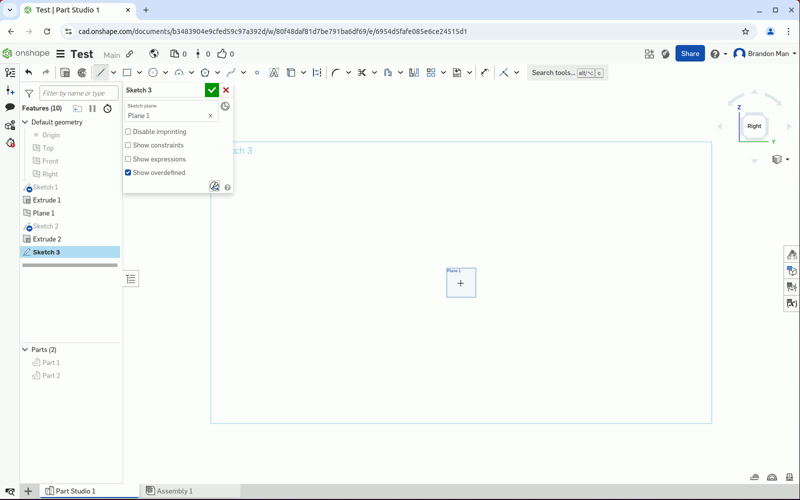
click(460, 282)
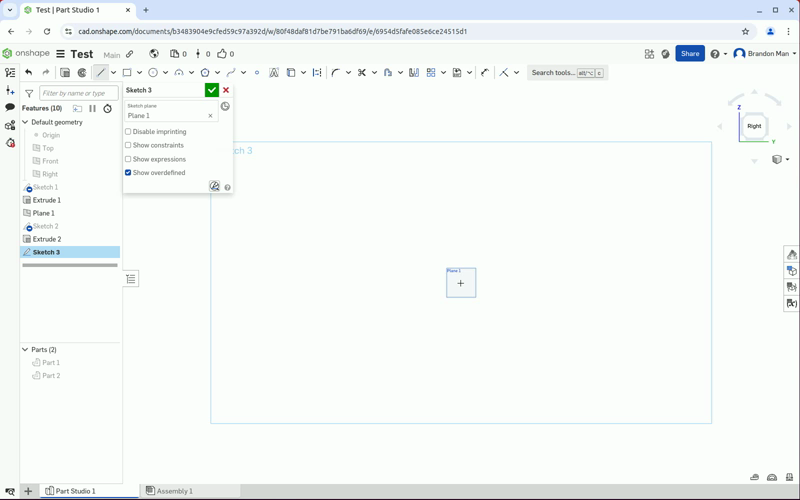
key_up(shift)
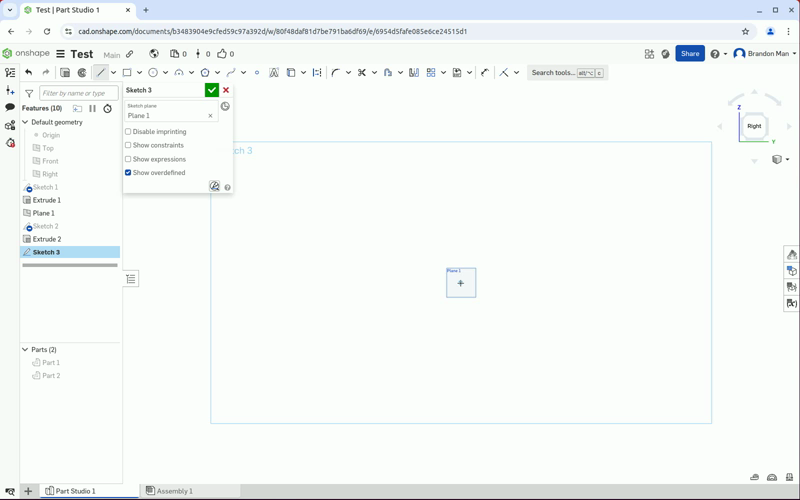
key_down(shift)
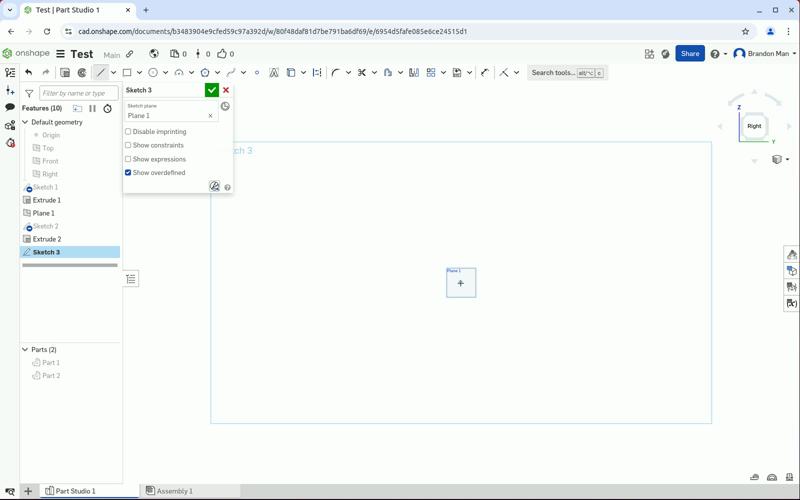
mouse_move(490, 282)
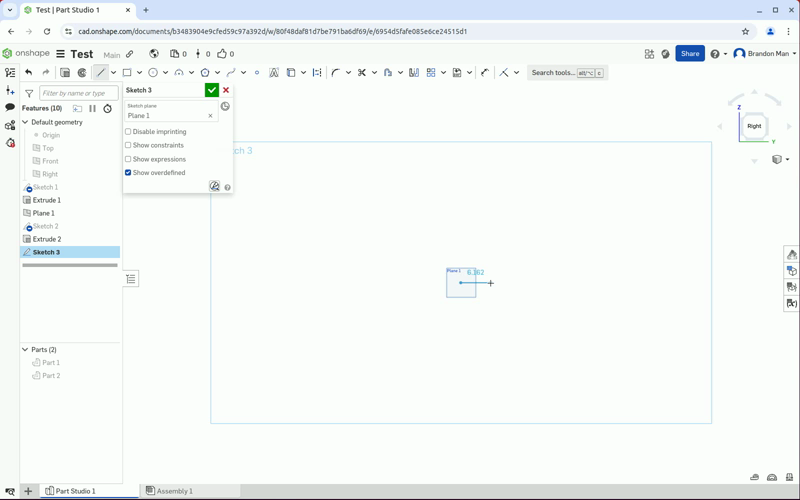
mouse_move(500, 282)
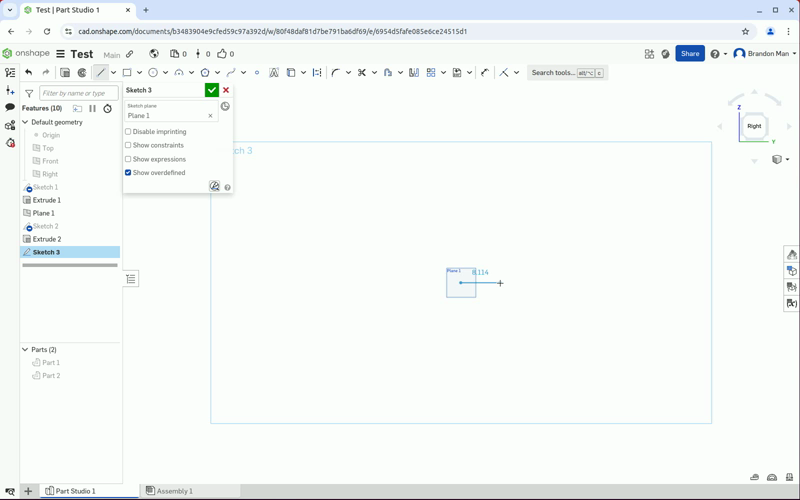
click(500, 282)
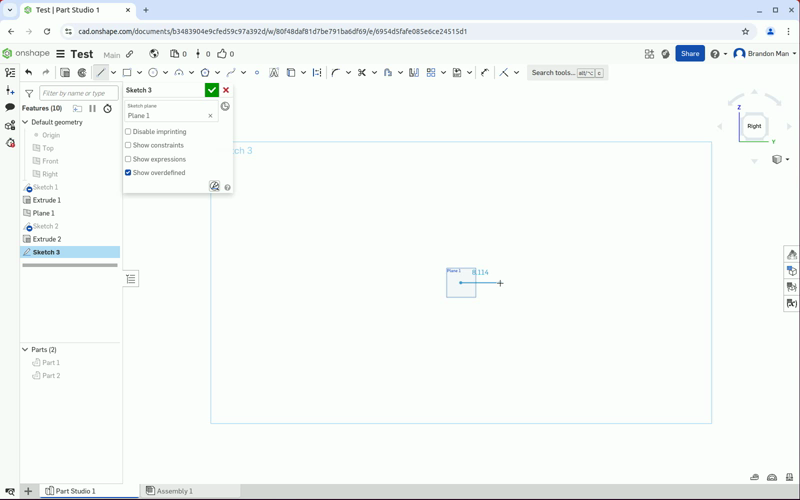
key_up(shift)
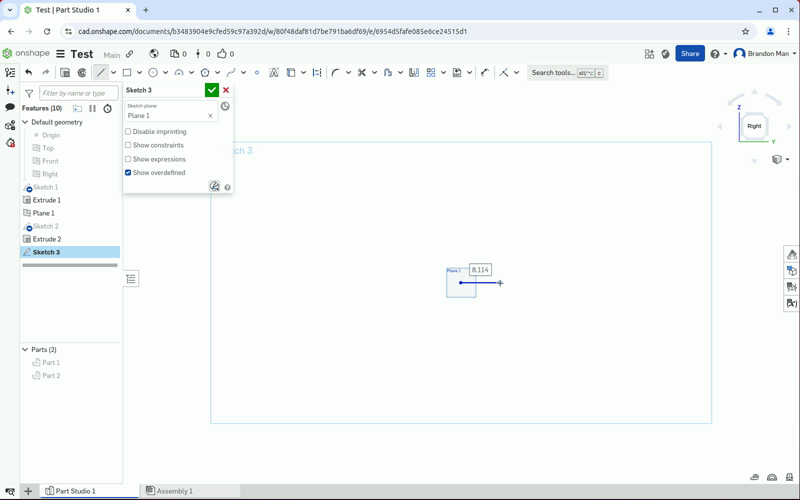
key_down(shift)
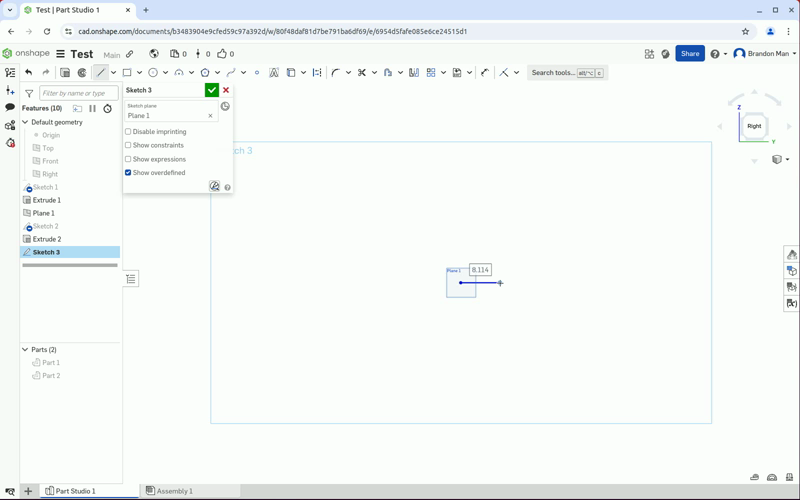
mouse_move(530, 282)
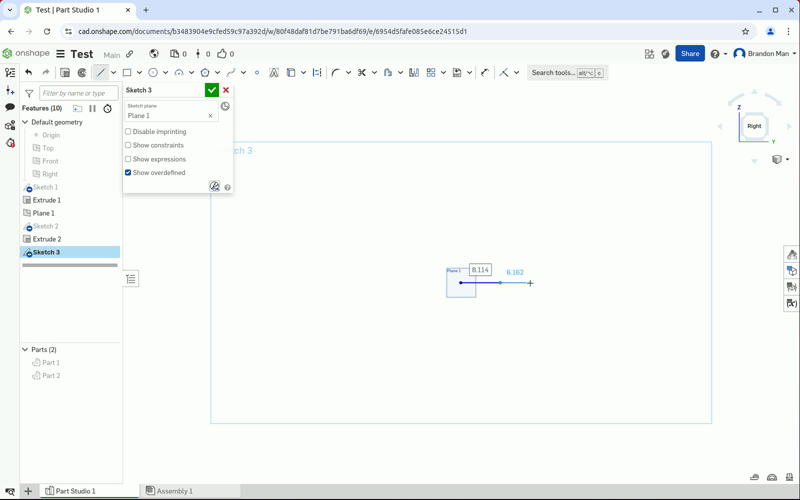
mouse_move(500, 275)
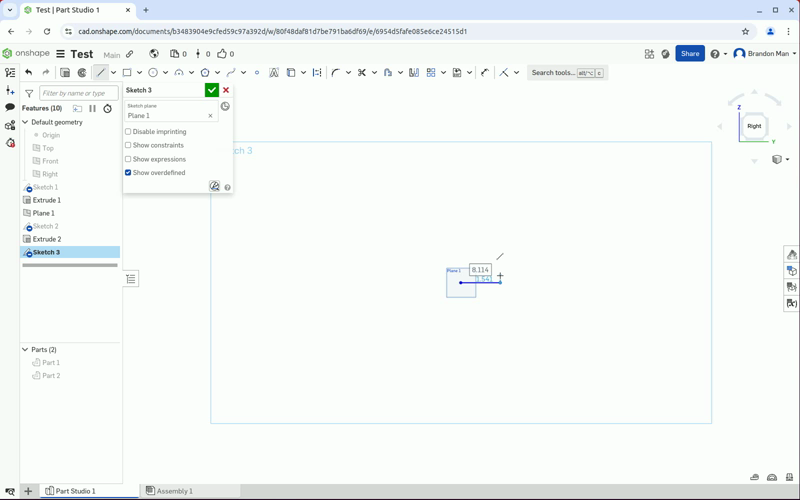
click(500, 275)
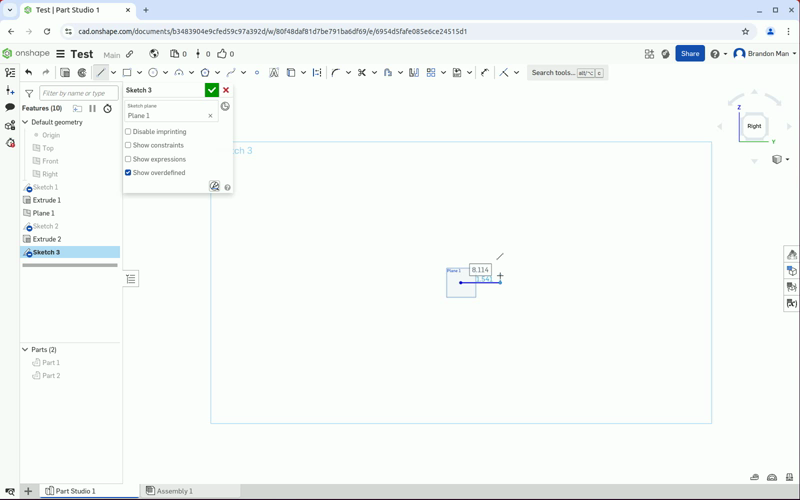
key_up(shift)
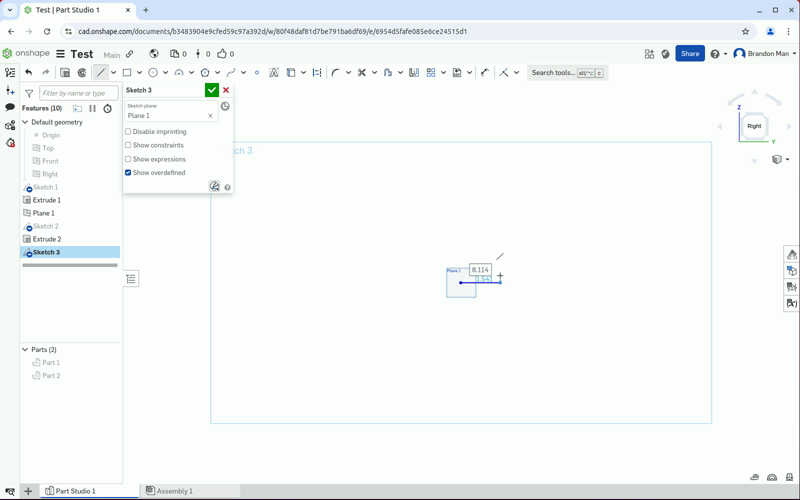
key_down(shift)
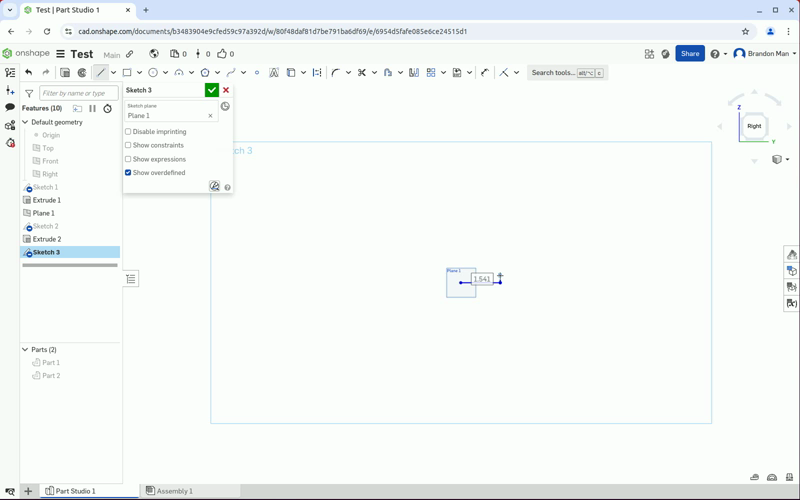
mouse_move(530, 275)
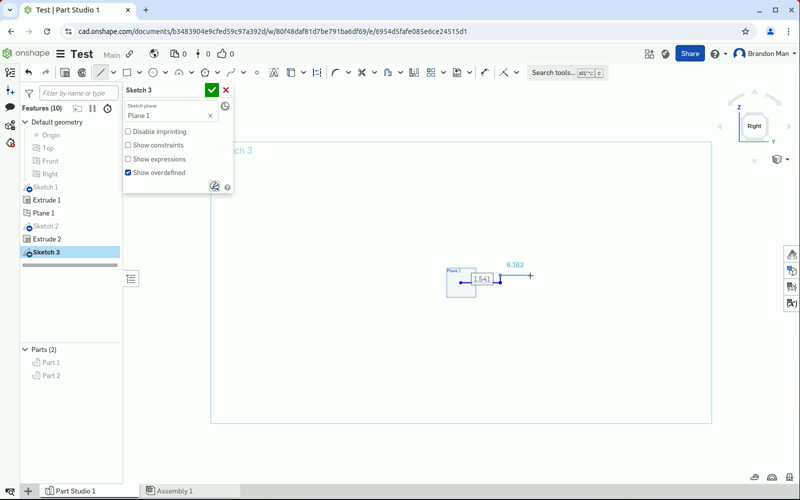
mouse_move(460, 275)
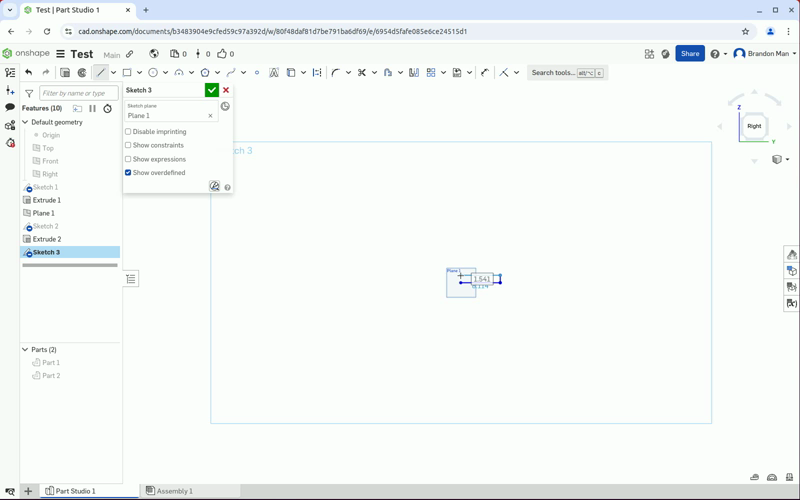
click(460, 275)
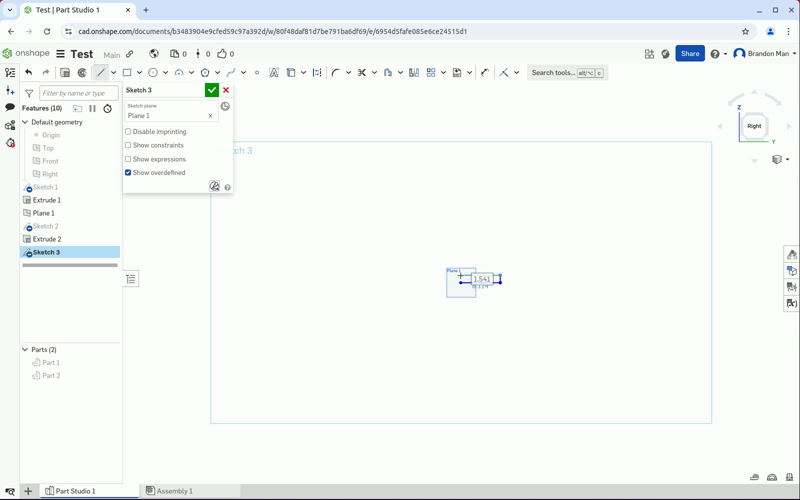
key_up(shift)
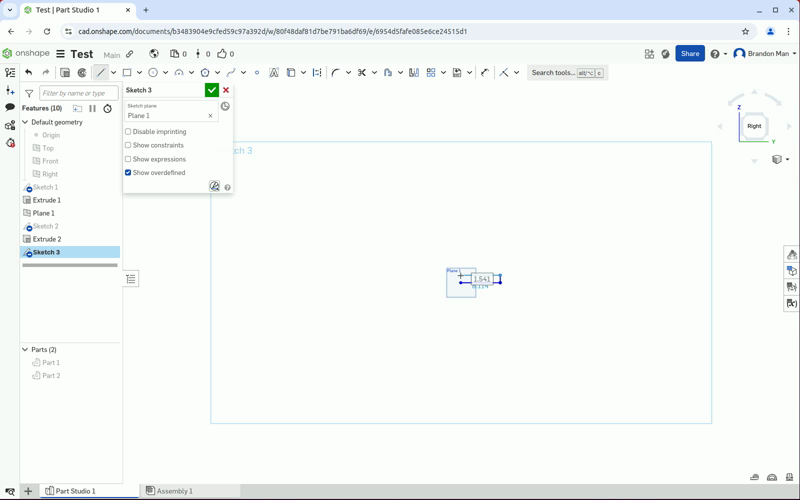
mouse_move(490, 275)
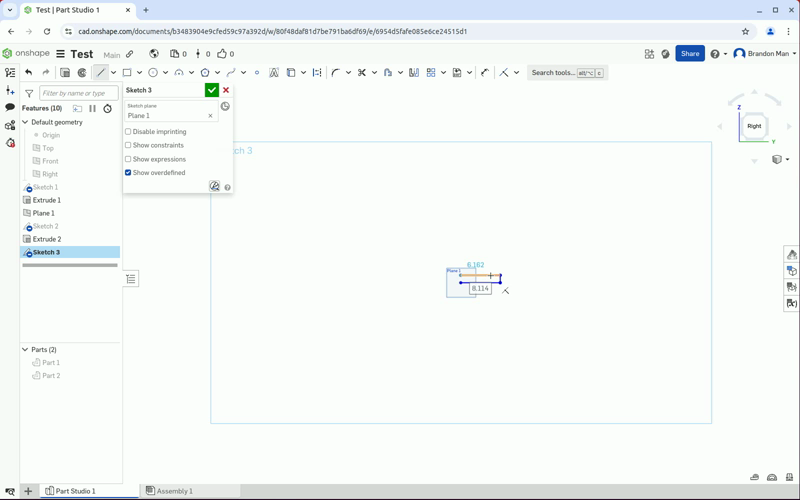
key_down(shift)
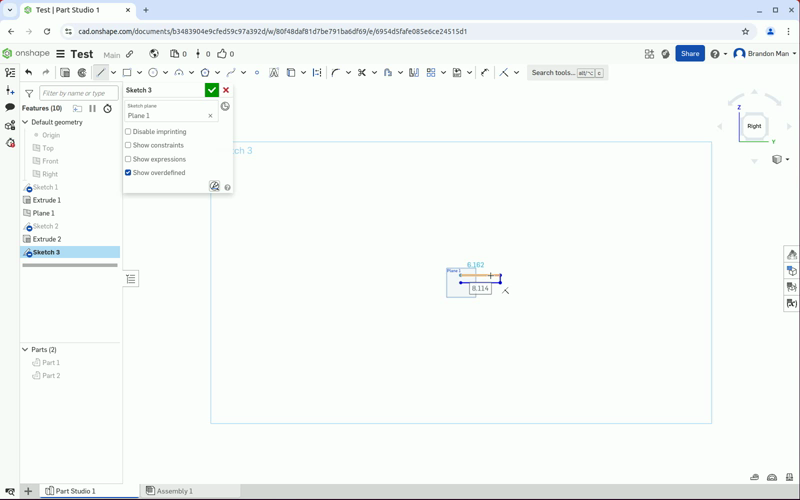
mouse_move(460, 282)
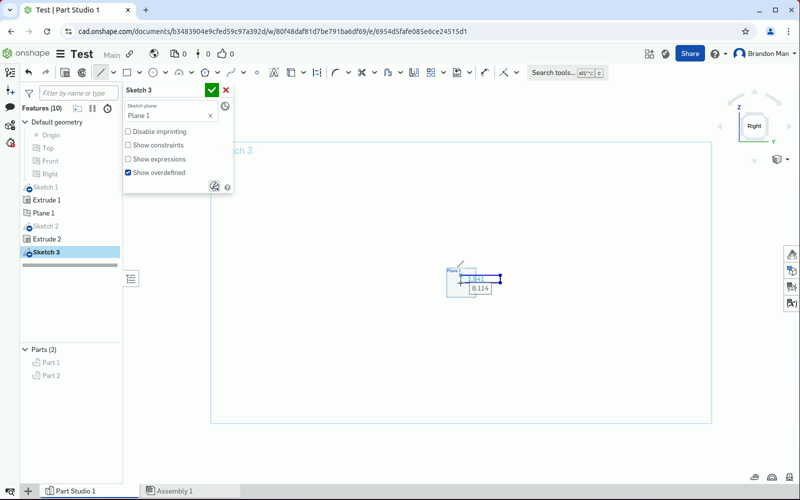
key_up(shift)
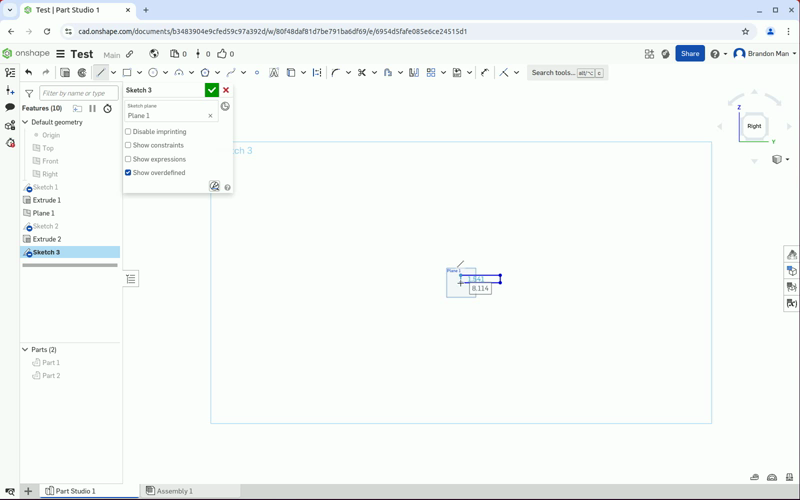
click(460, 282)
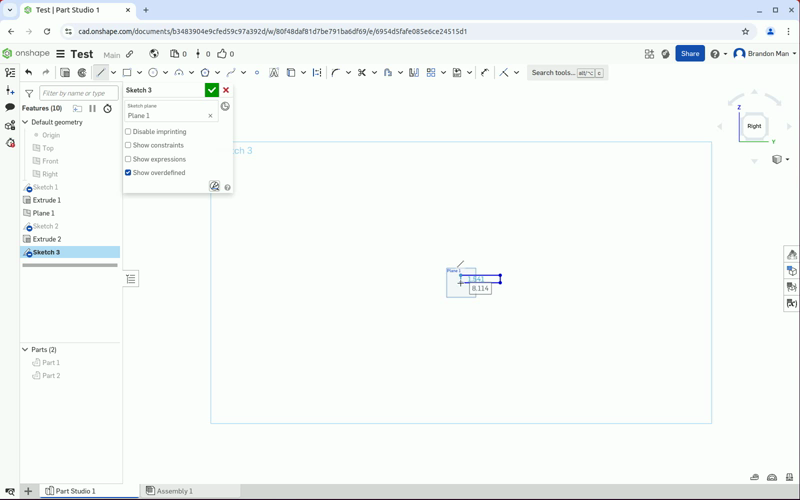
key(esc)
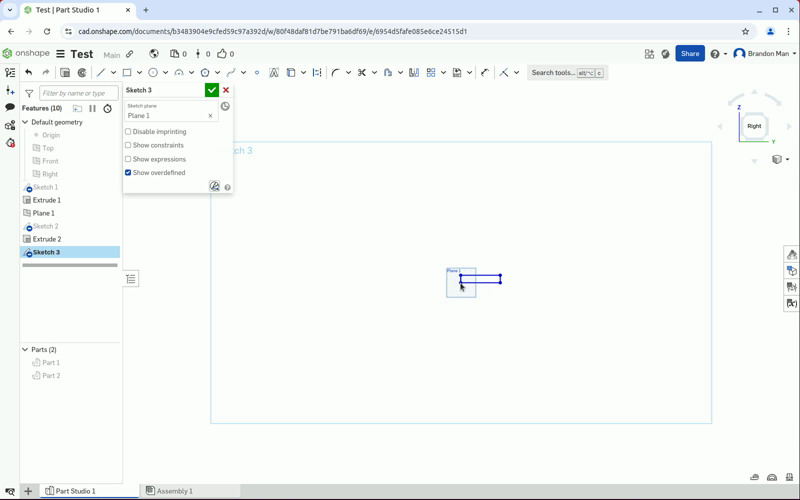
mouse_move(494, 282)
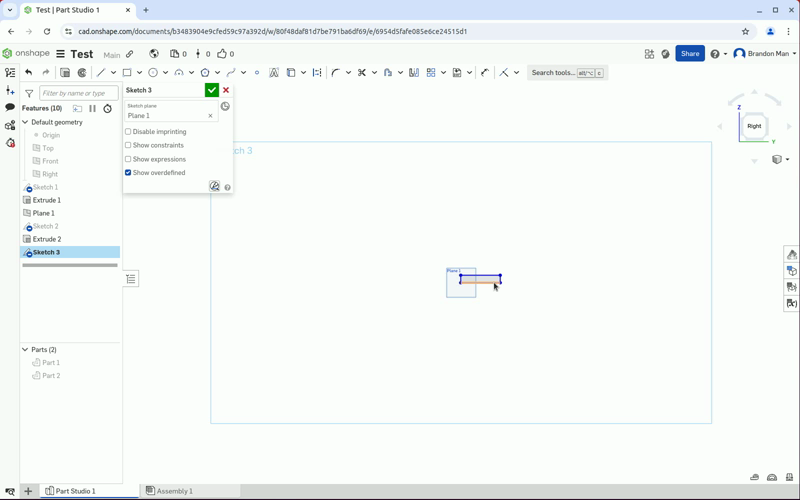
scroll(6)
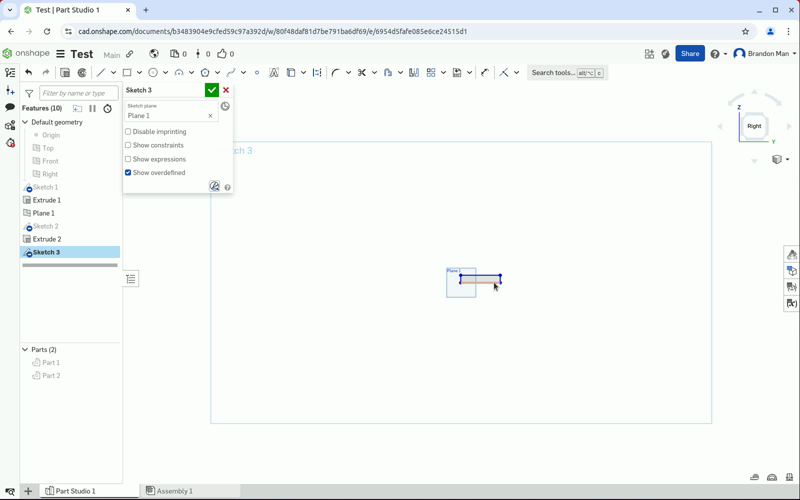
scroll(6)
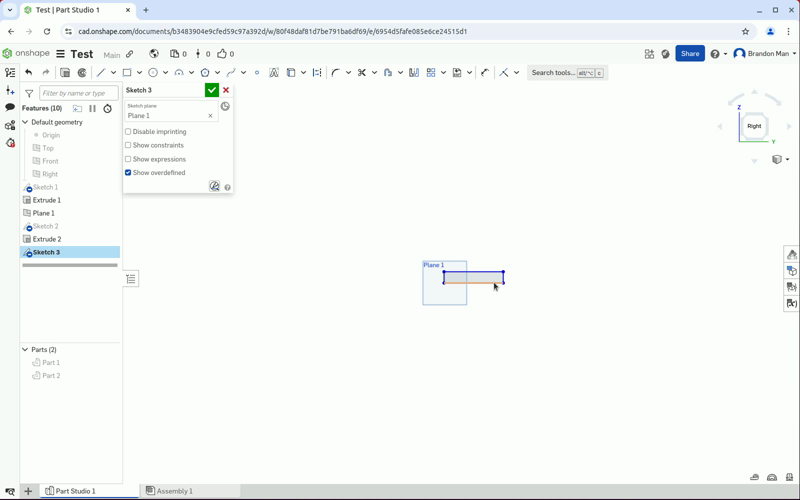
scroll(6)
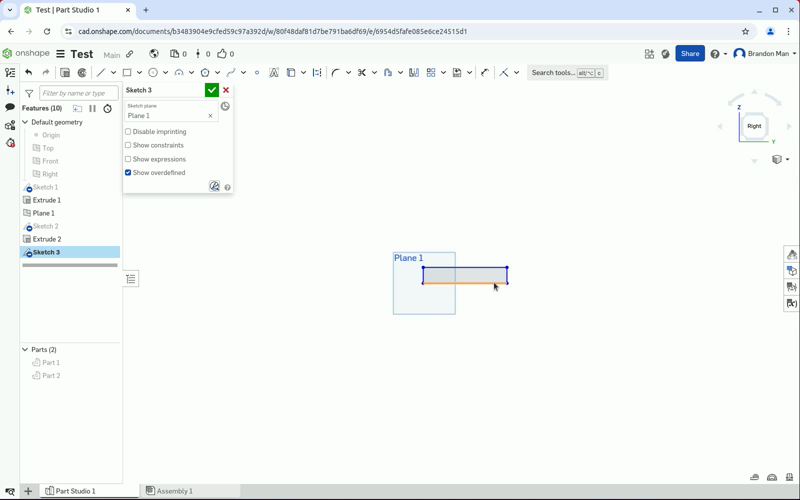
scroll(6)
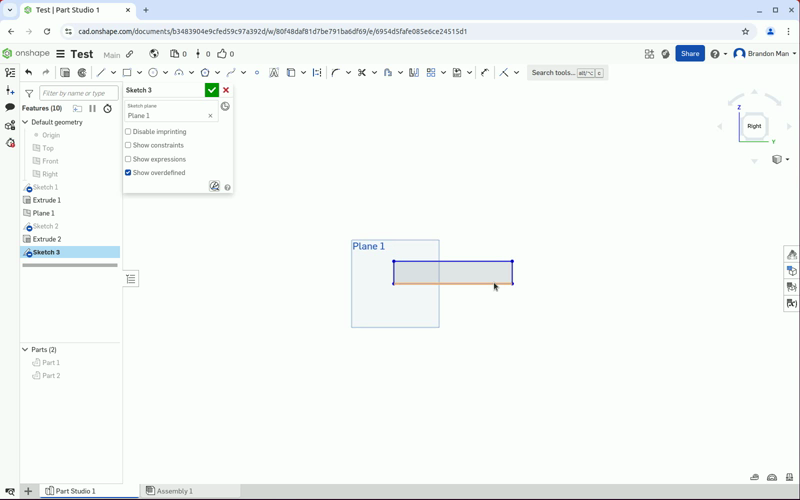
scroll(6)
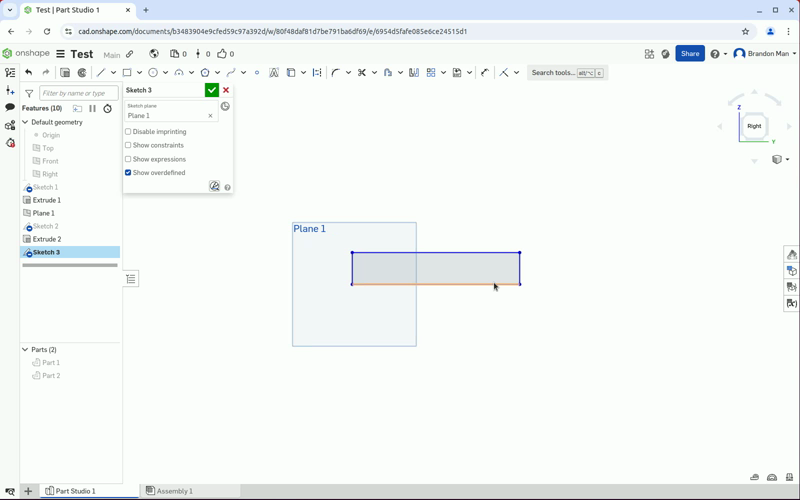
scroll(6)
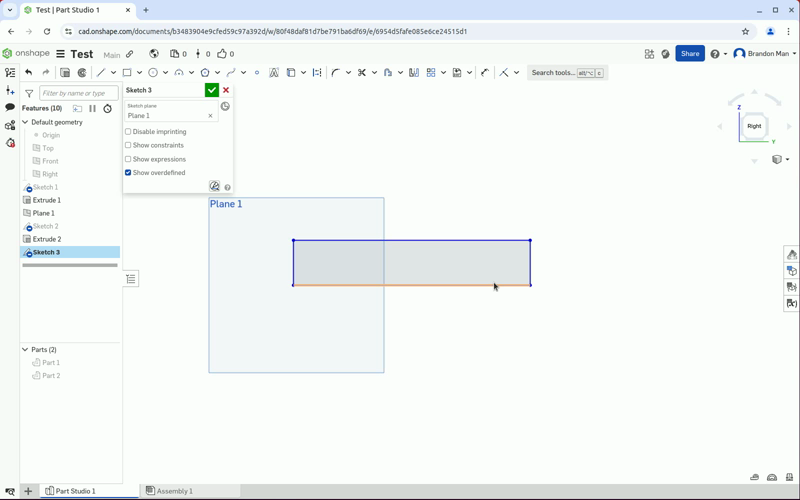
scroll(6)
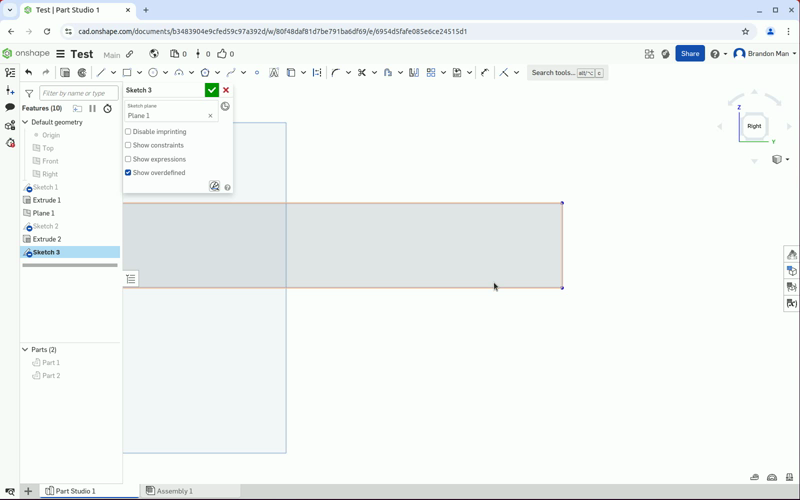
click(494, 282)
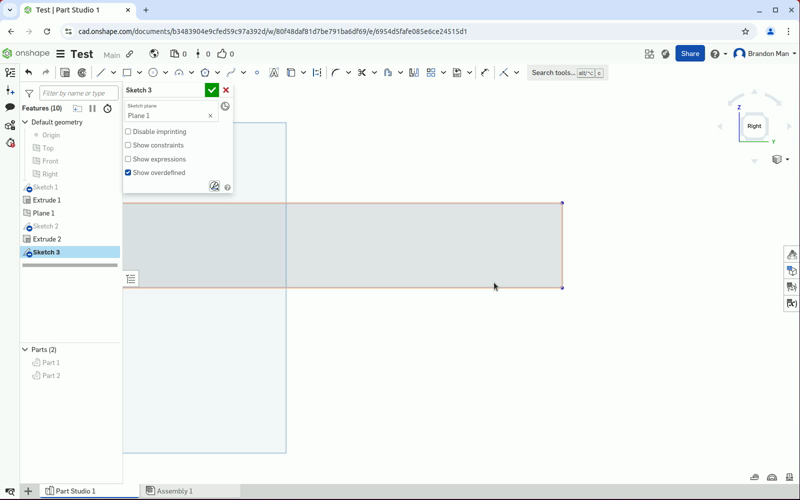
scroll(-6)
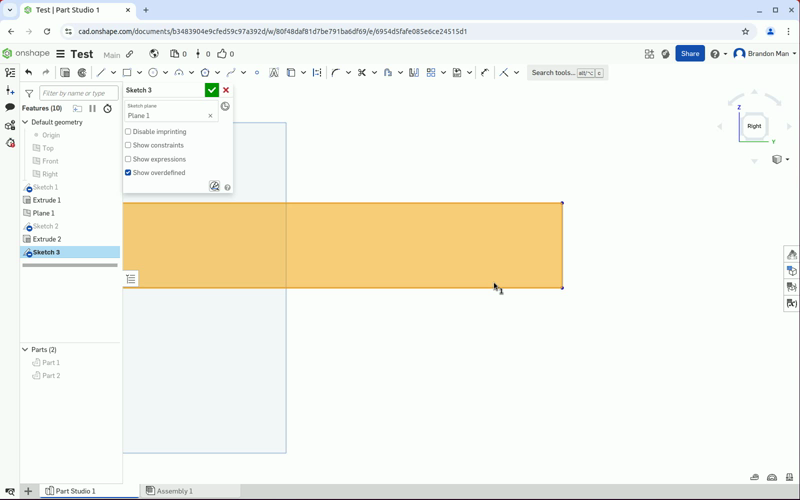
scroll(-6)
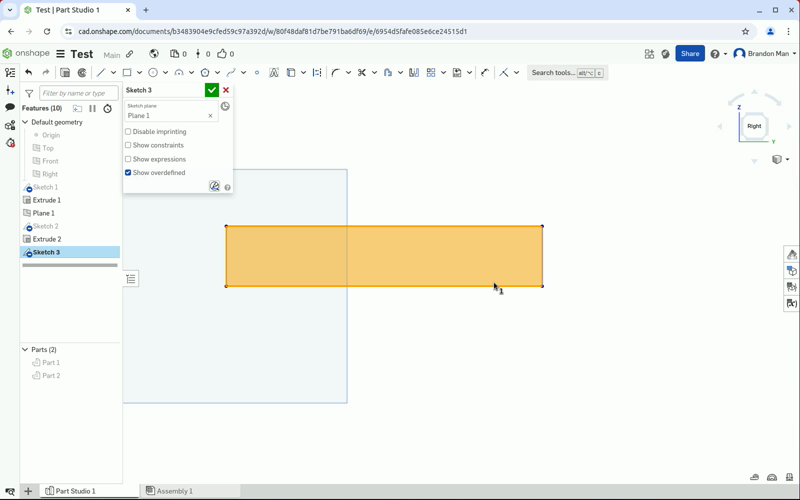
scroll(-6)
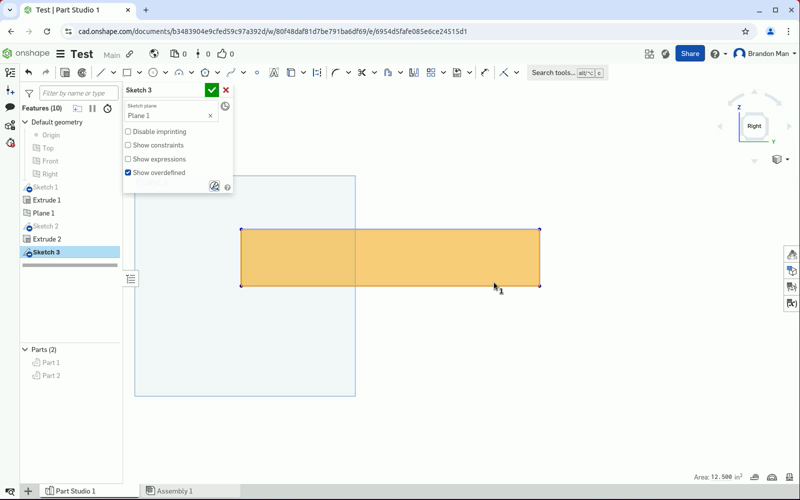
scroll(-6)
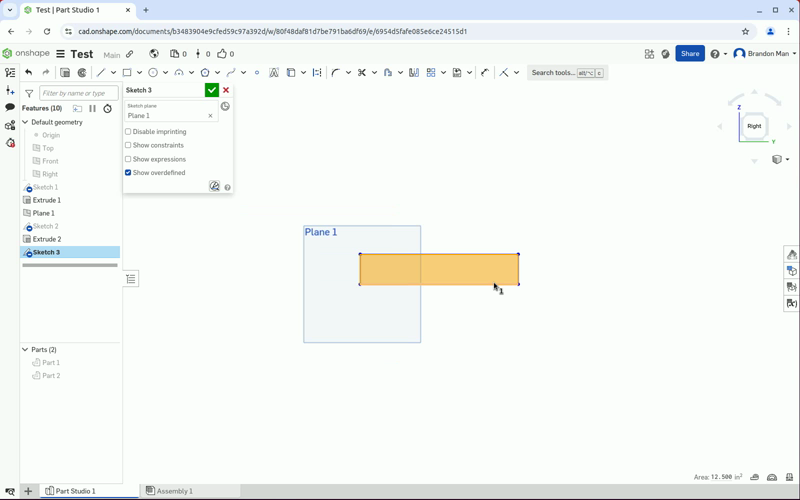
scroll(-6)
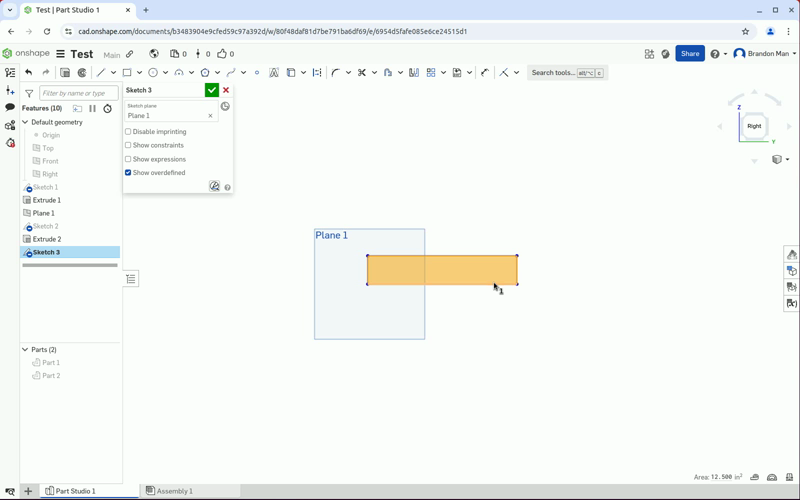
scroll(-6)
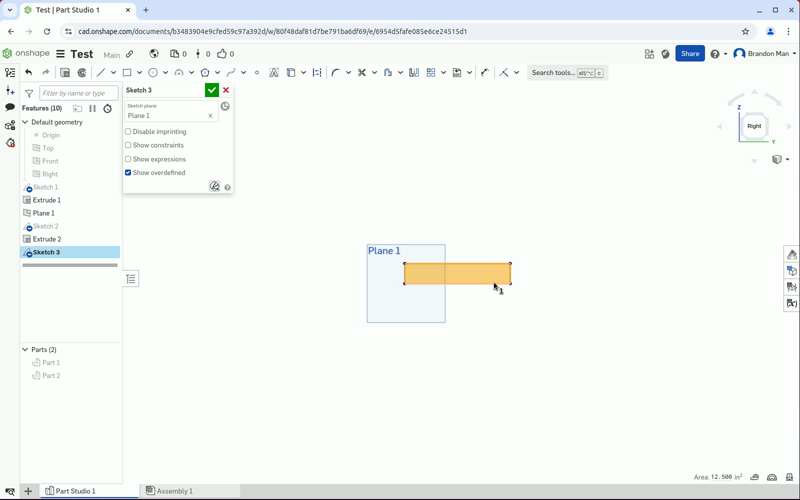
scroll(-6)
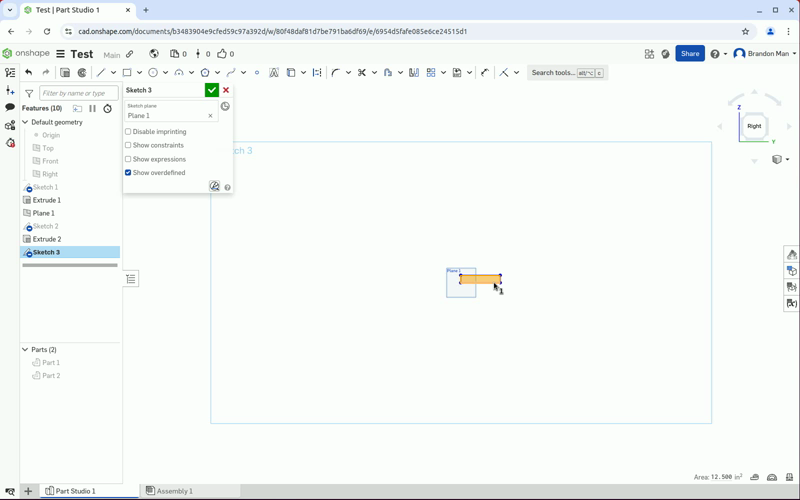
mouse_move(73, 352)
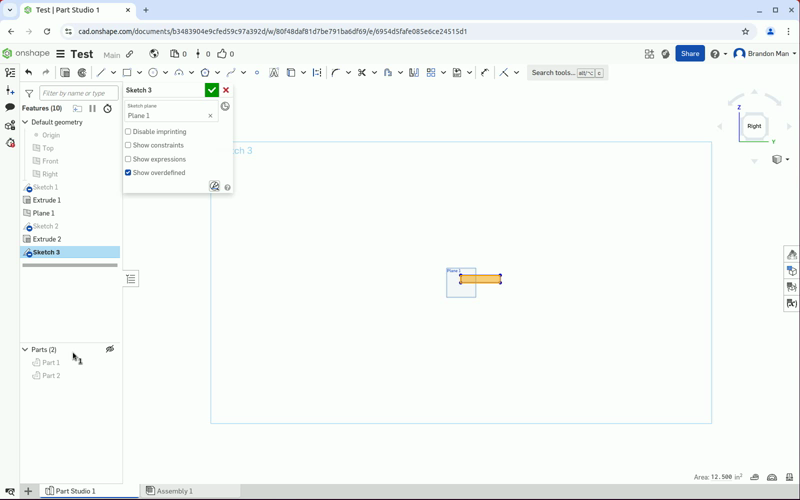
key(shift+y)
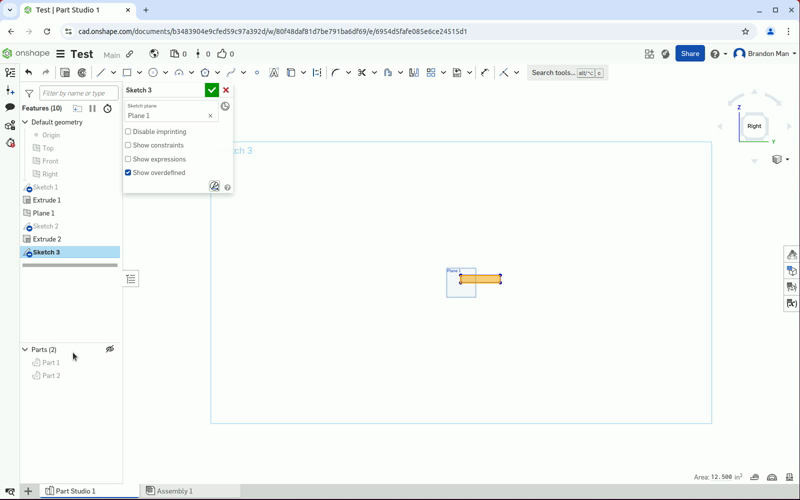
key(shift+e)
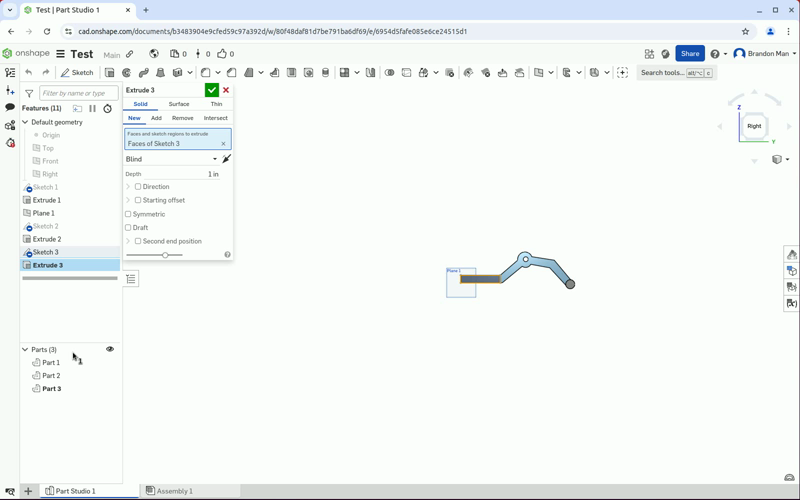
mouse_move(143, 106)
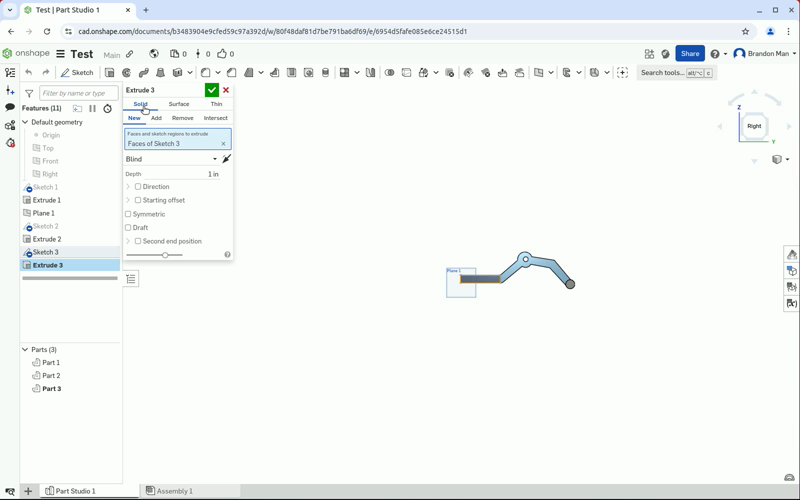
click(143, 106)
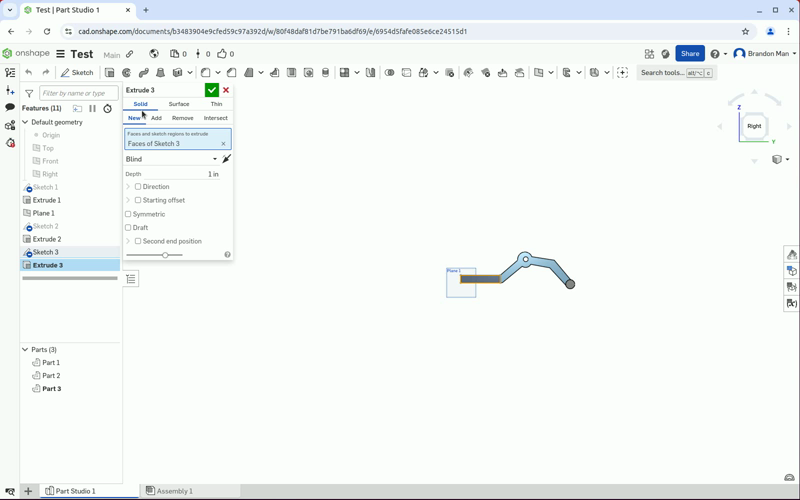
mouse_move(137, 120)
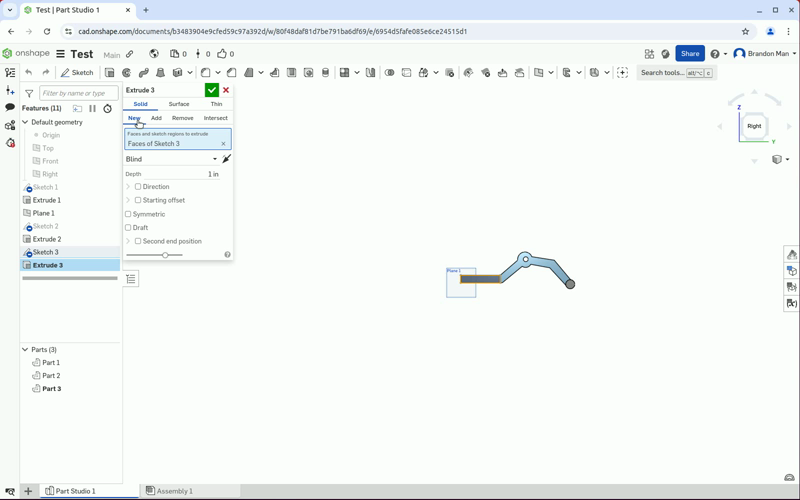
click(137, 120)
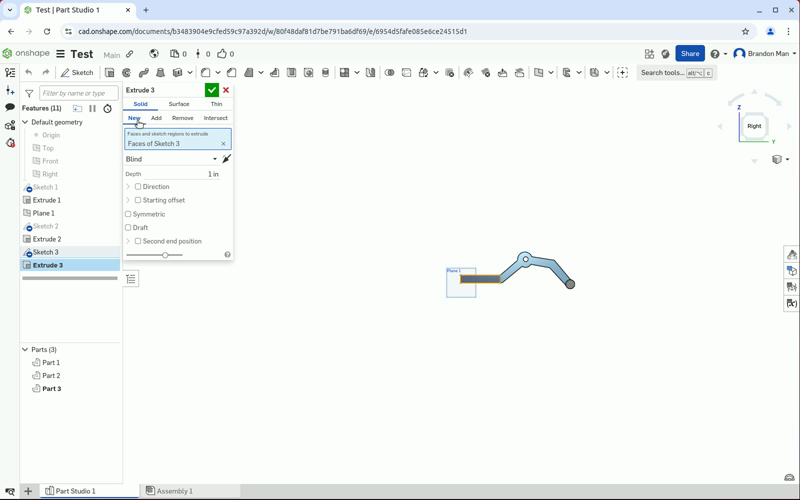
key(tab, 4)
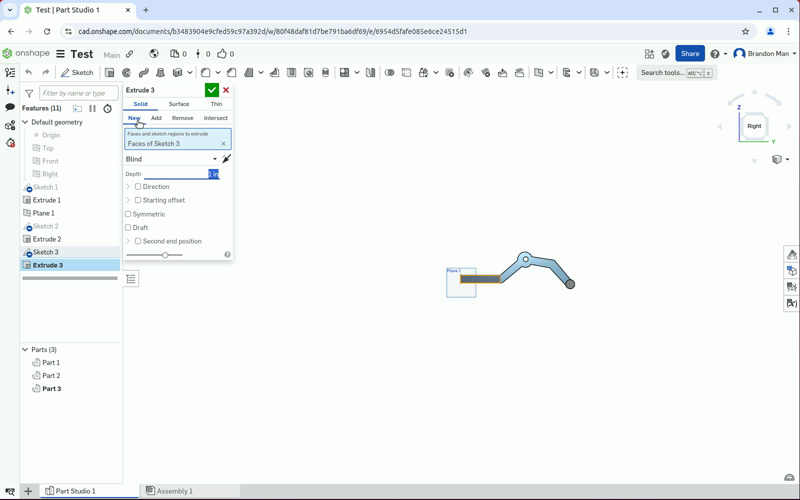
text(2.166)
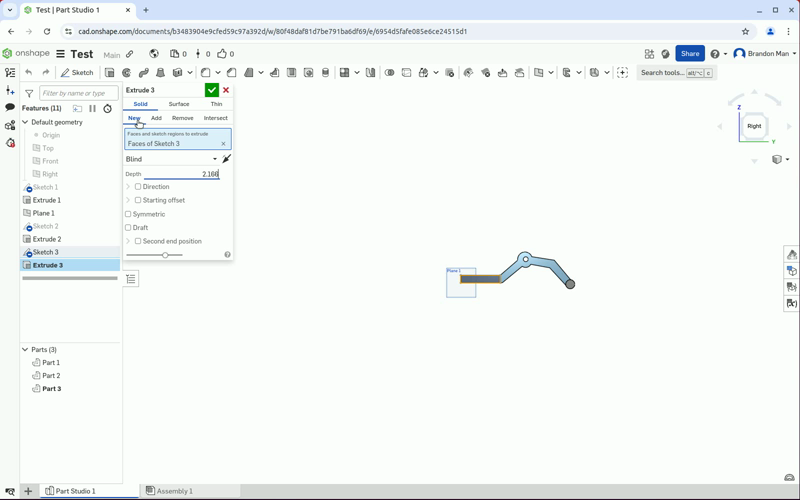
key(enter)
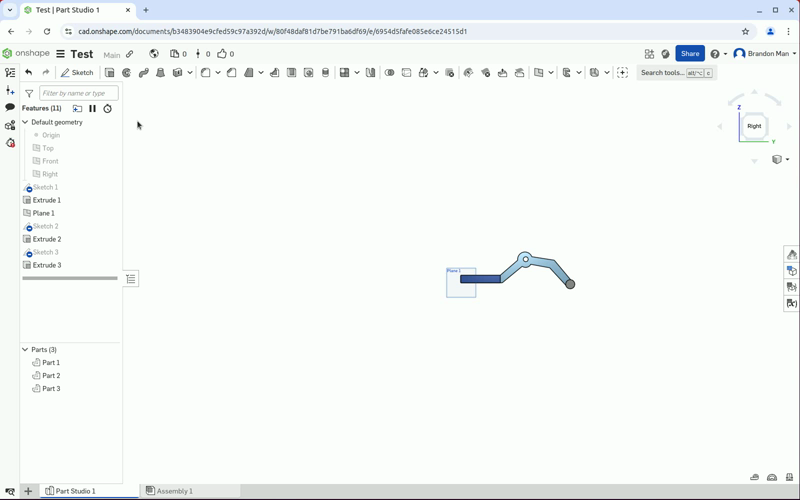
key(shift+h)
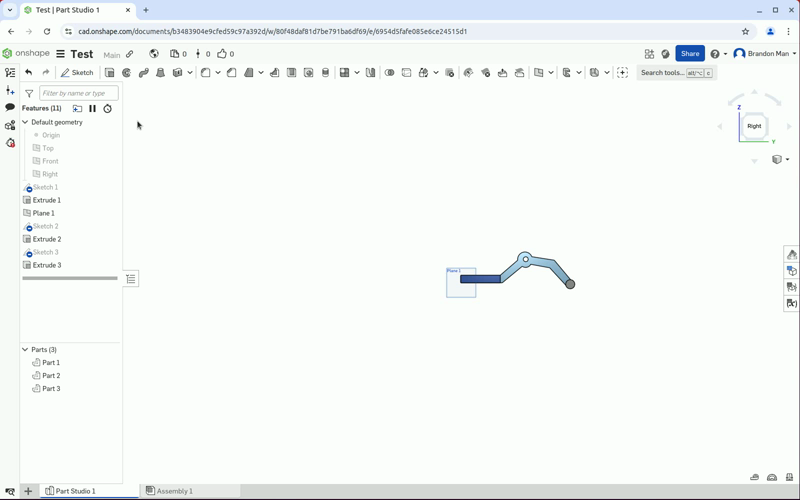
key(shift+h)
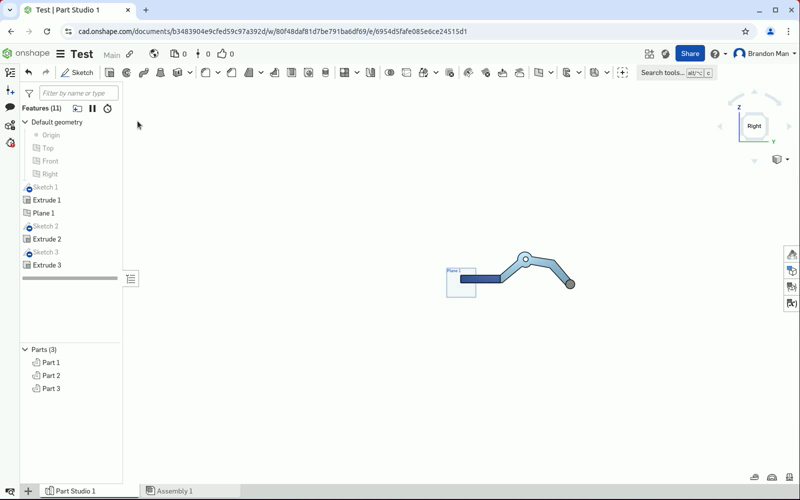
mouse_move(73, 189)
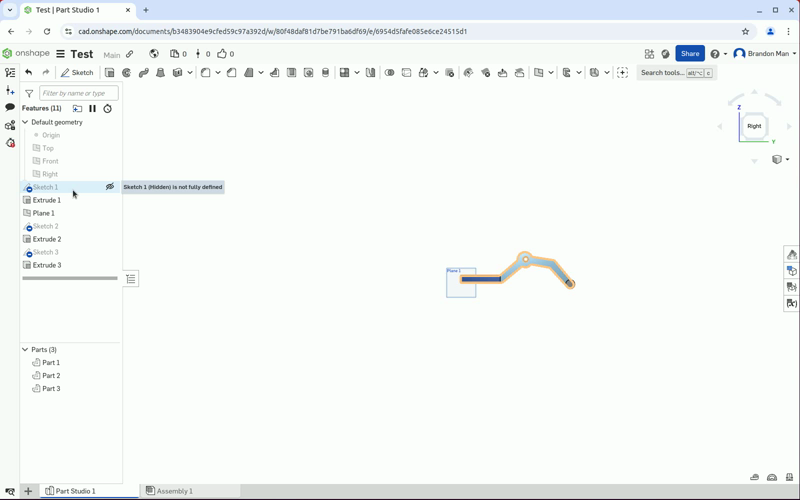
click(73, 189)
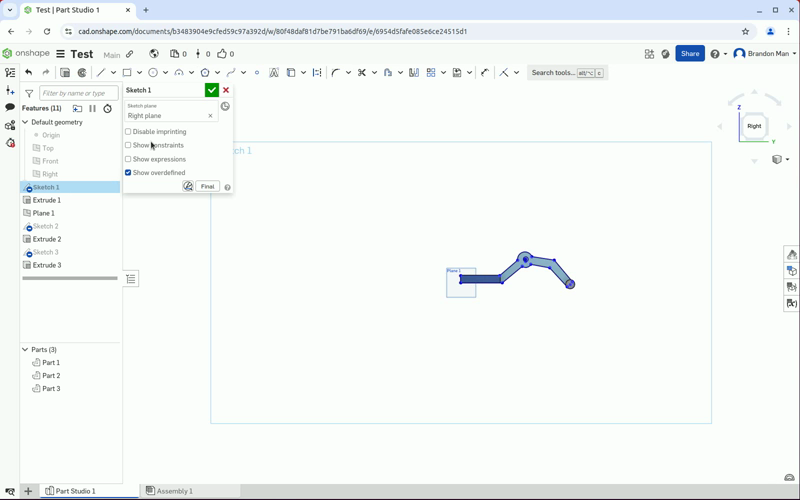
mouse_move(229, 92)
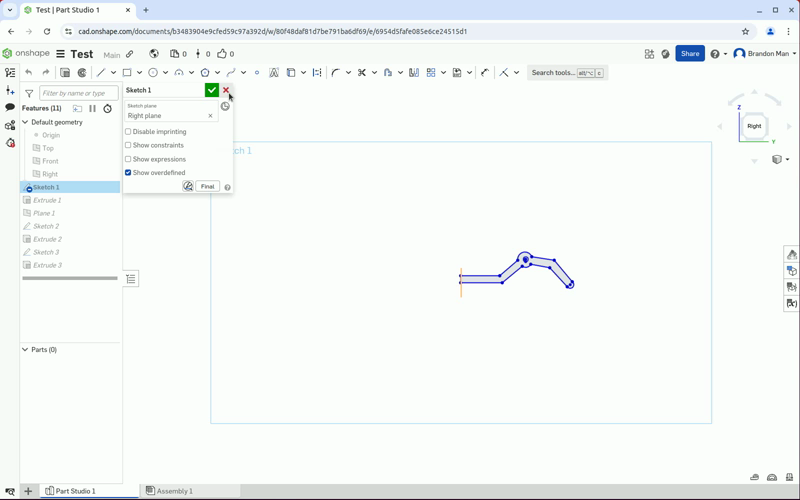
click(229, 92)
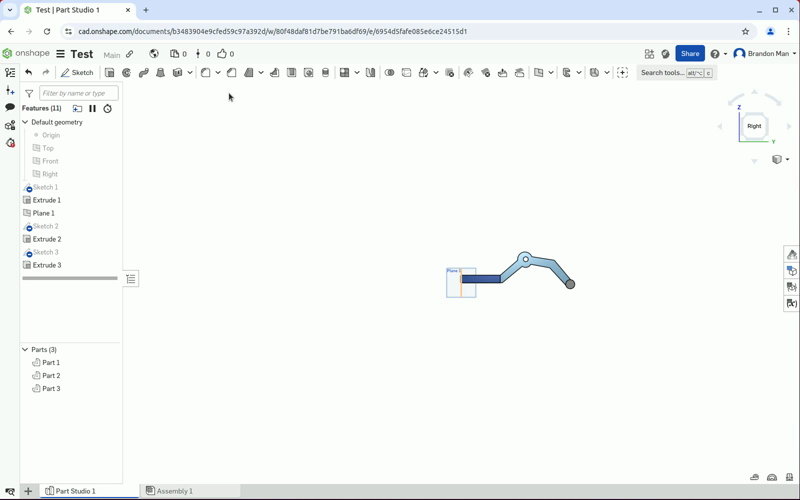
mouse_move(541, 75)
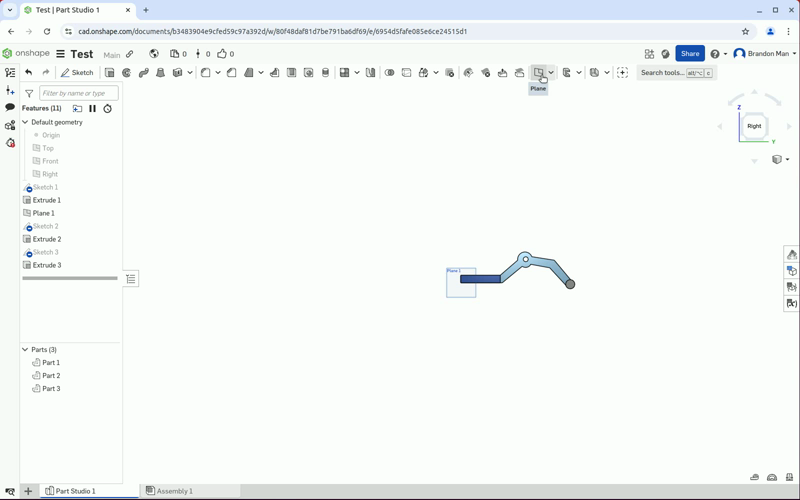
click(541, 75)
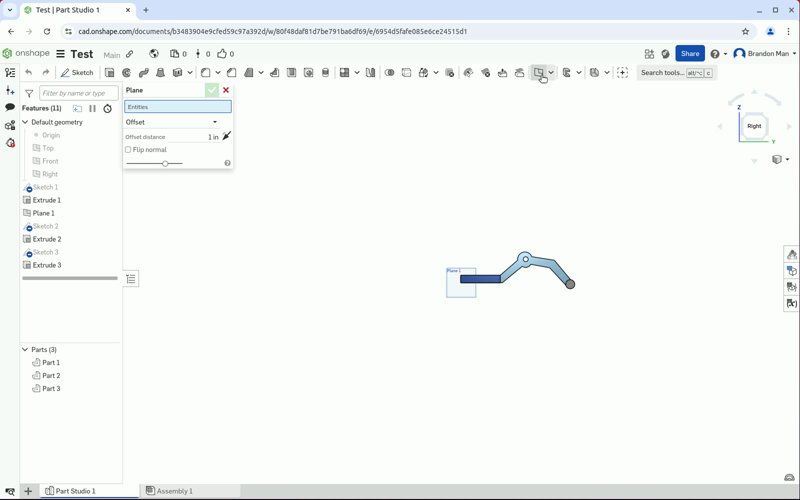
mouse_move(73, 176)
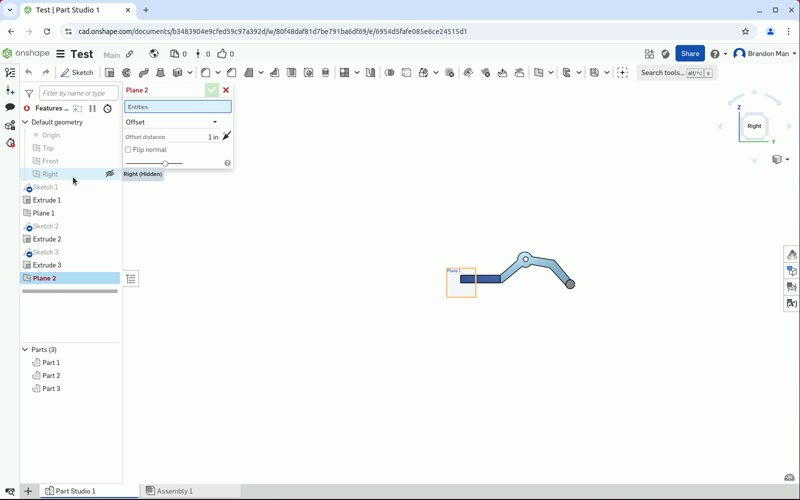
click(73, 176)
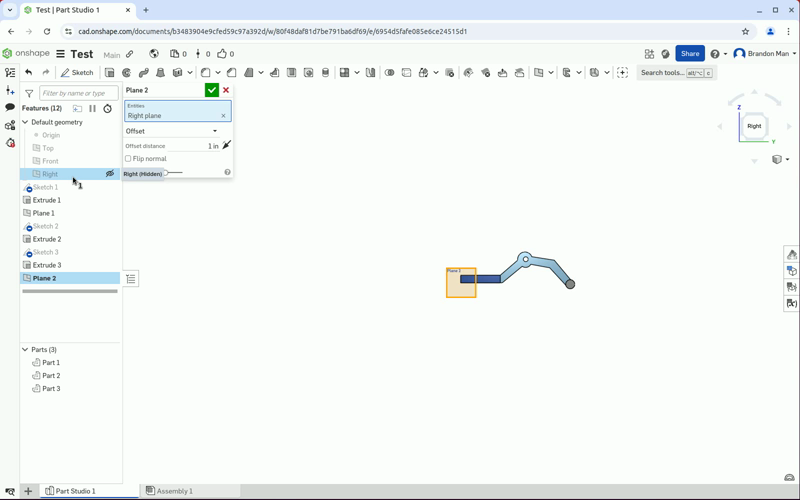
key(tab, 2)
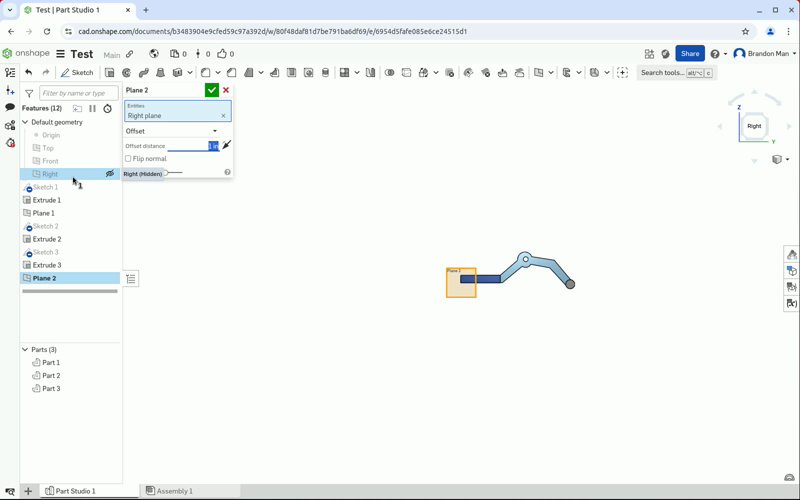
text(3.605)
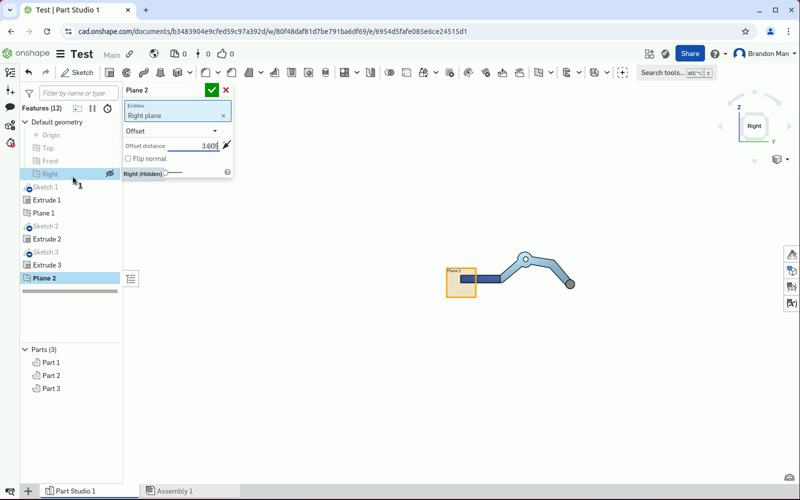
key(enter, 2)
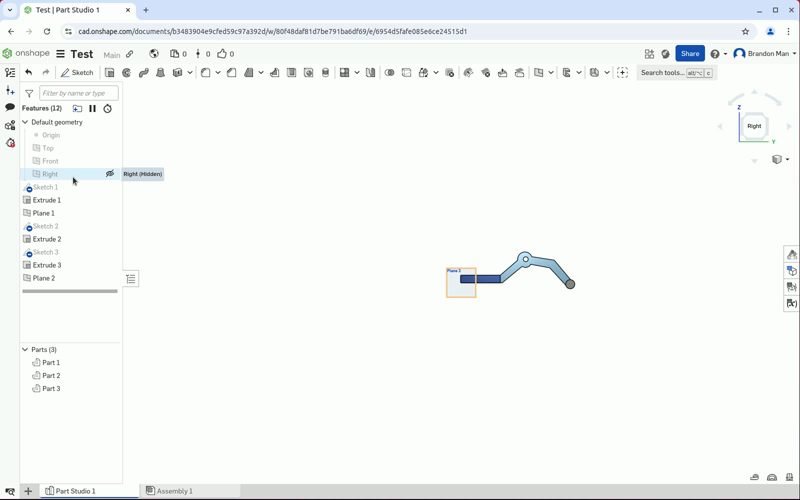
key(shift+s)
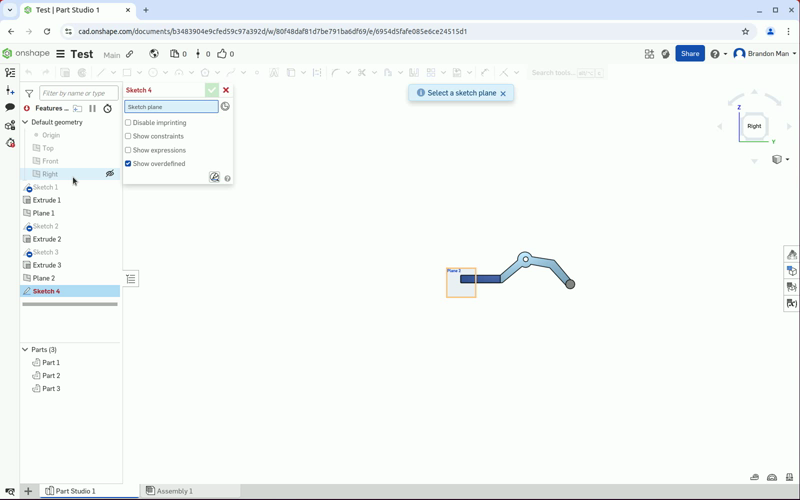
mouse_move(73, 280)
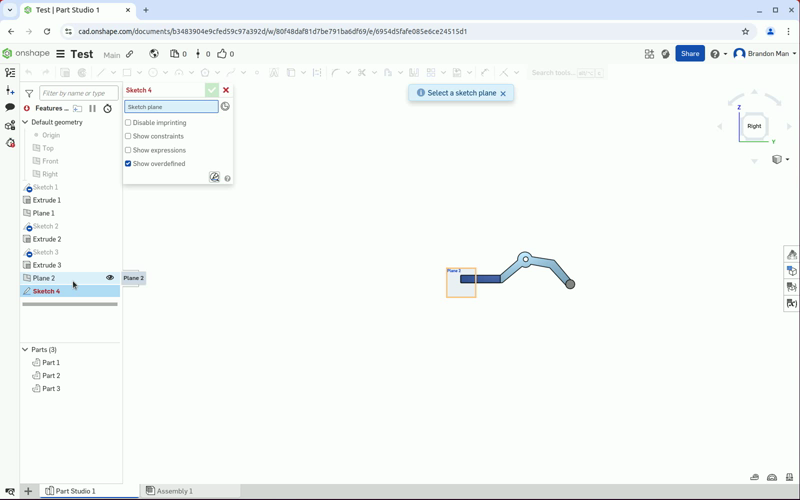
click(73, 280)
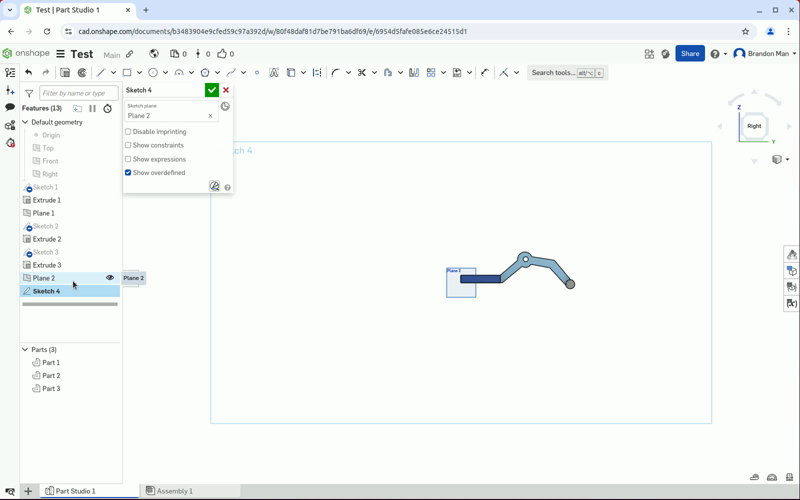
mouse_move(73, 352)
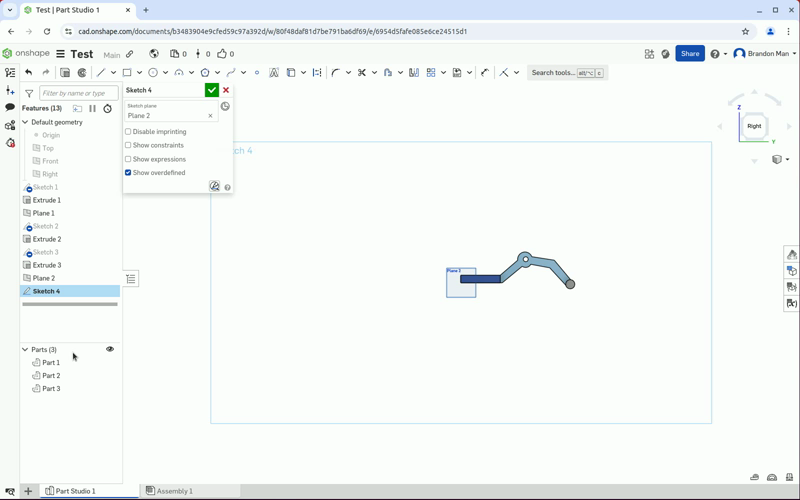
key(y)
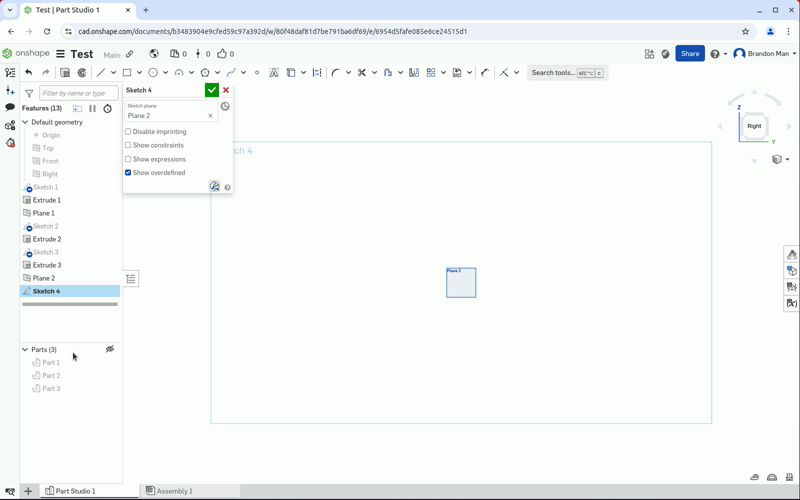
key(l)
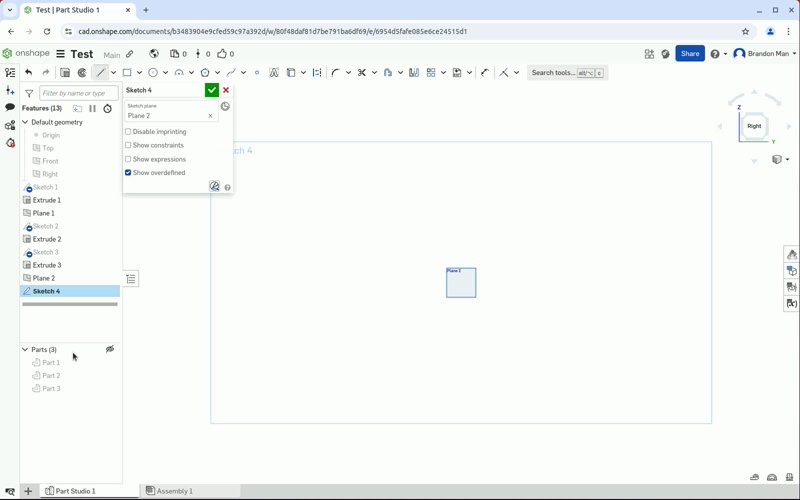
key_down(shift)
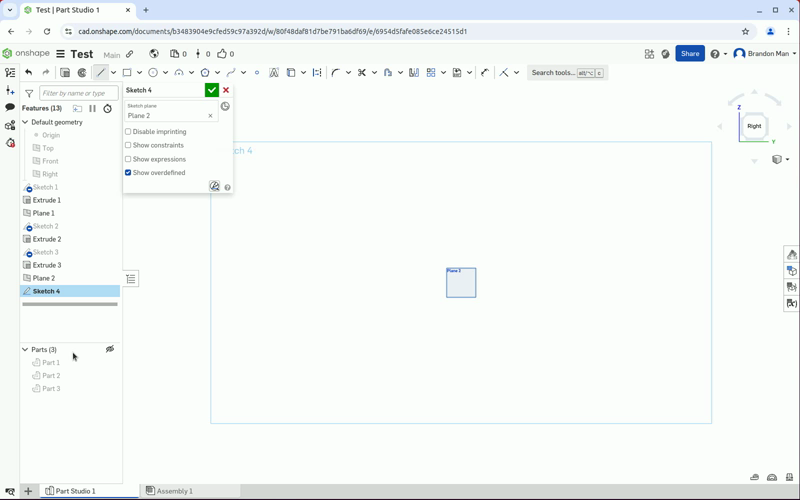
mouse_move(460, 282)
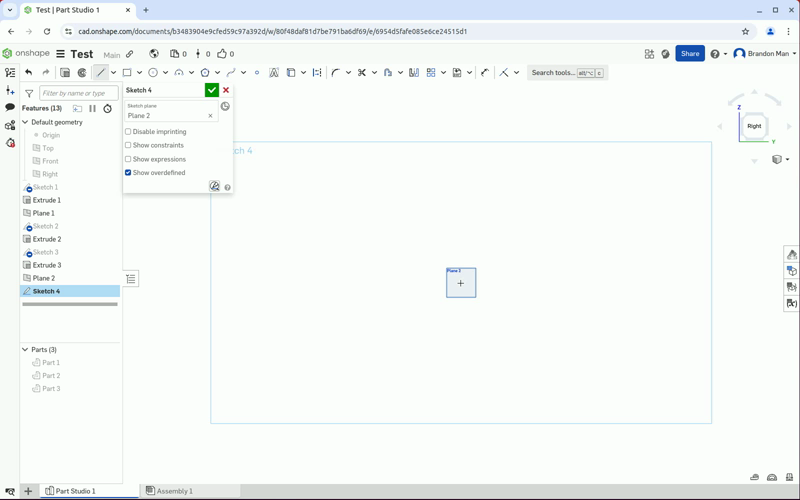
click(460, 282)
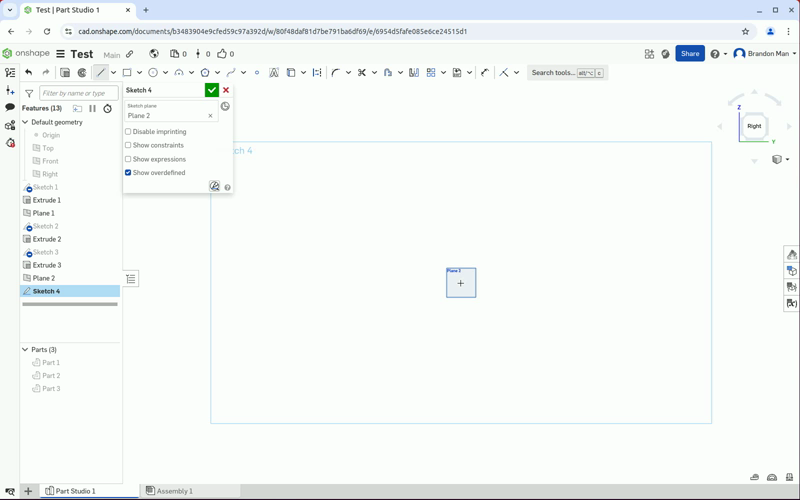
key_up(shift)
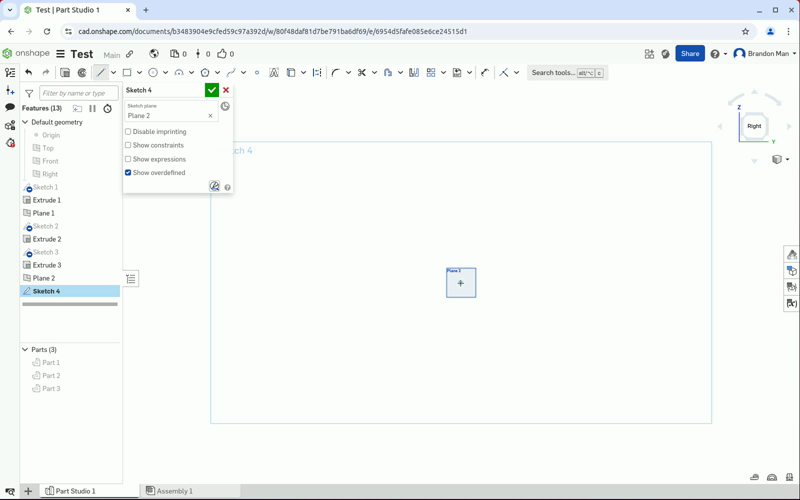
key_down(shift)
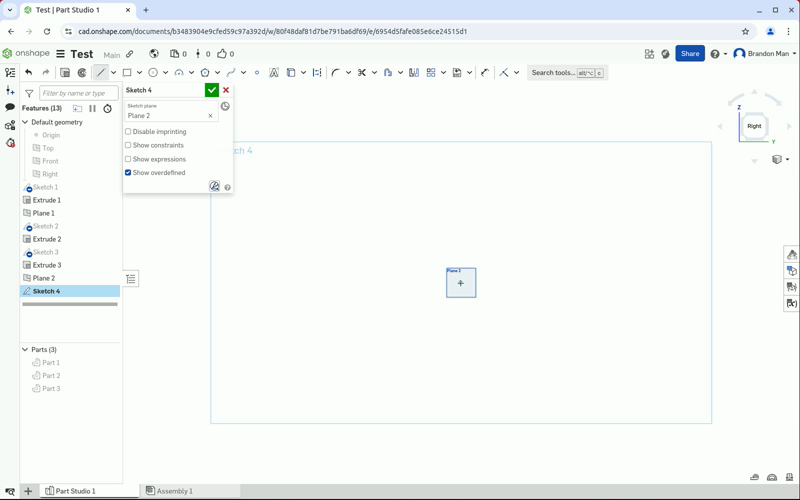
mouse_move(490, 282)
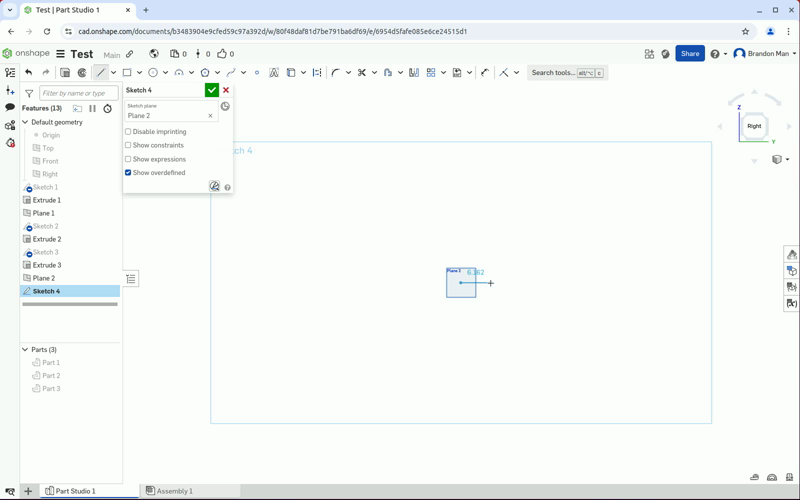
mouse_move(467, 282)
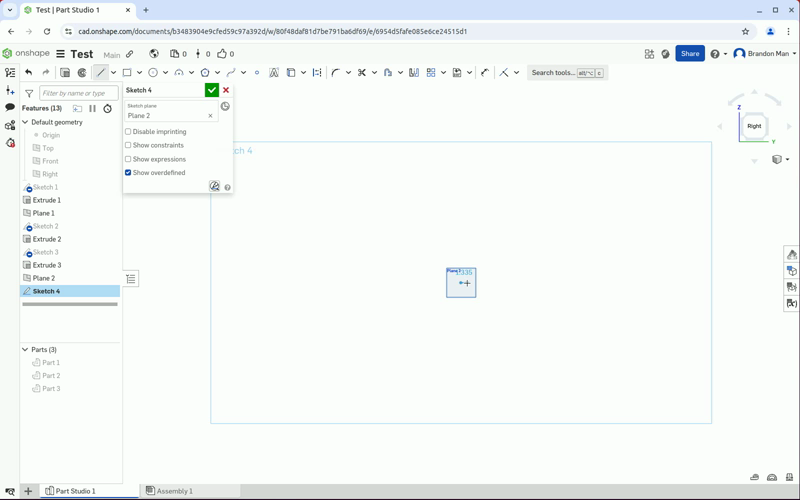
scroll(6)
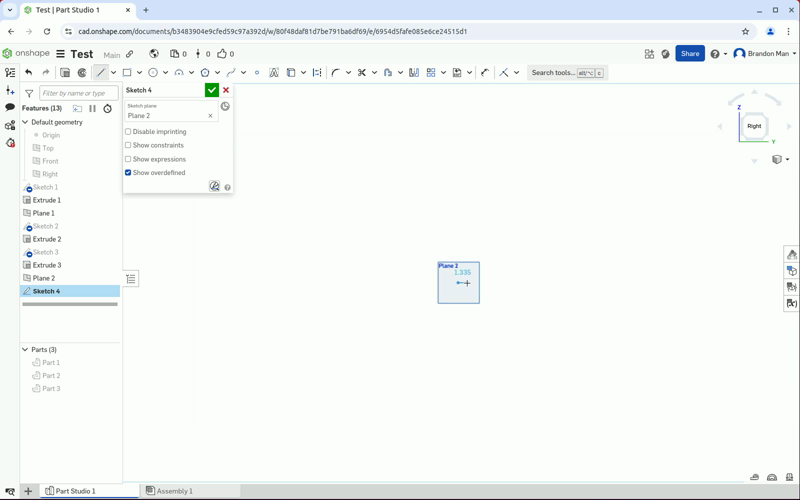
scroll(6)
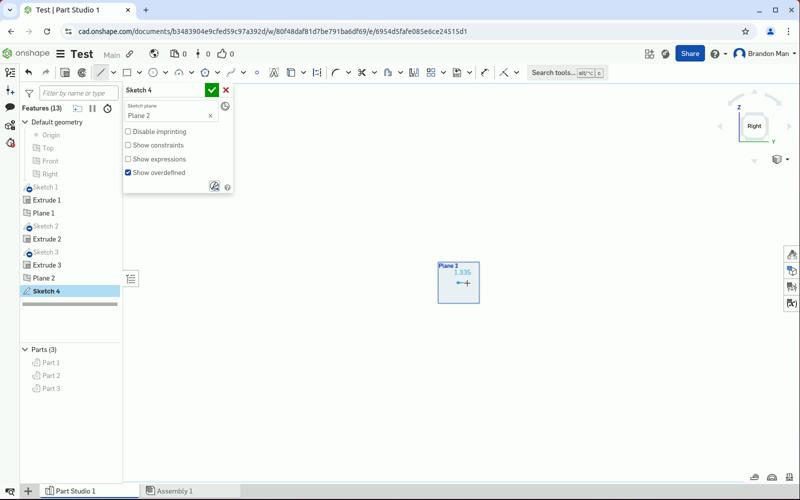
scroll(6)
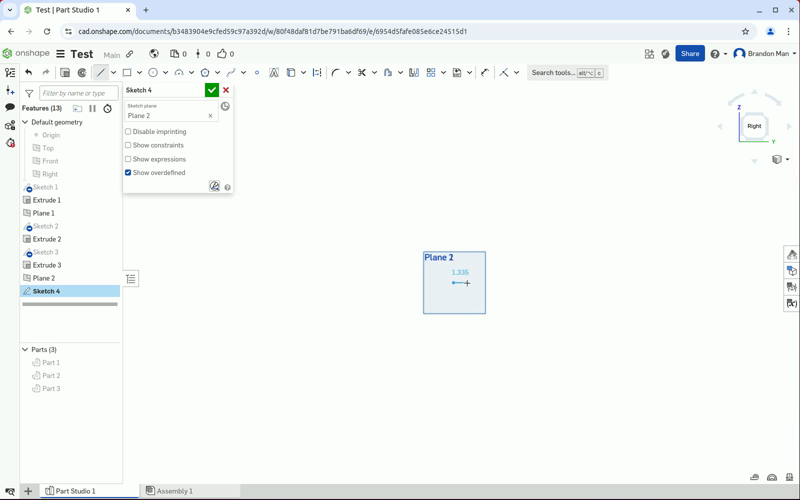
scroll(6)
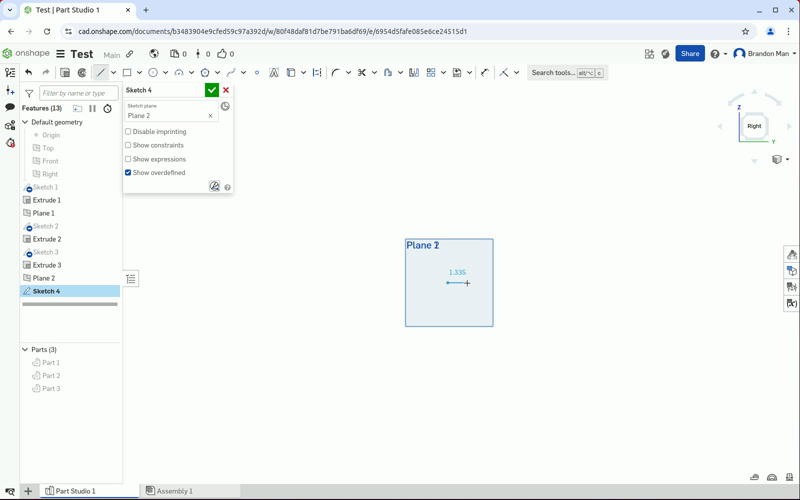
scroll(6)
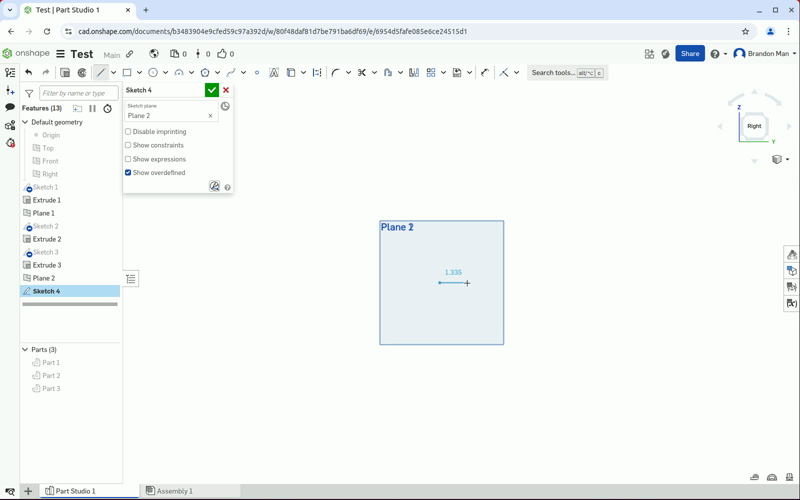
scroll(6)
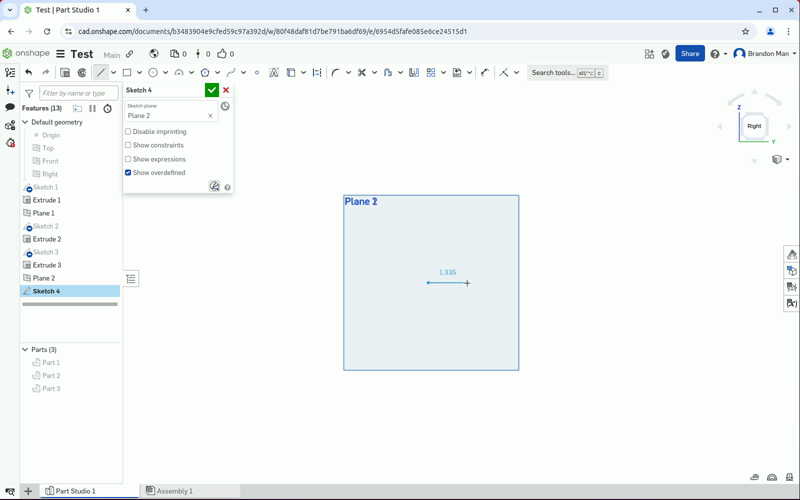
scroll(6)
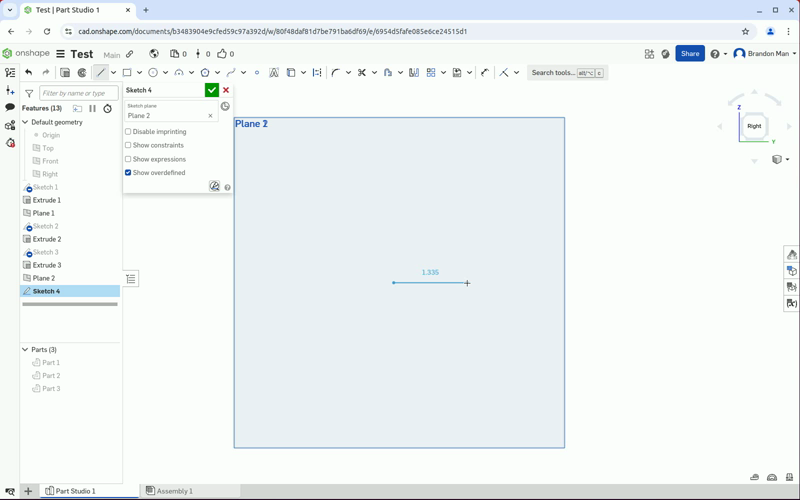
click(467, 282)
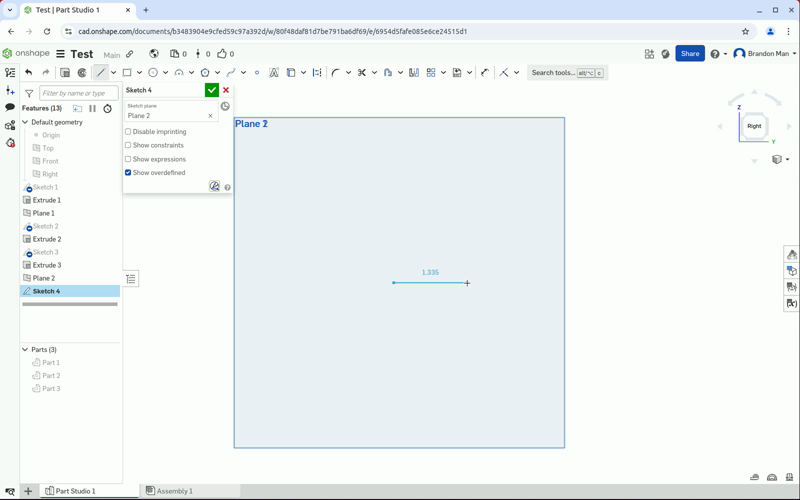
scroll(-6)
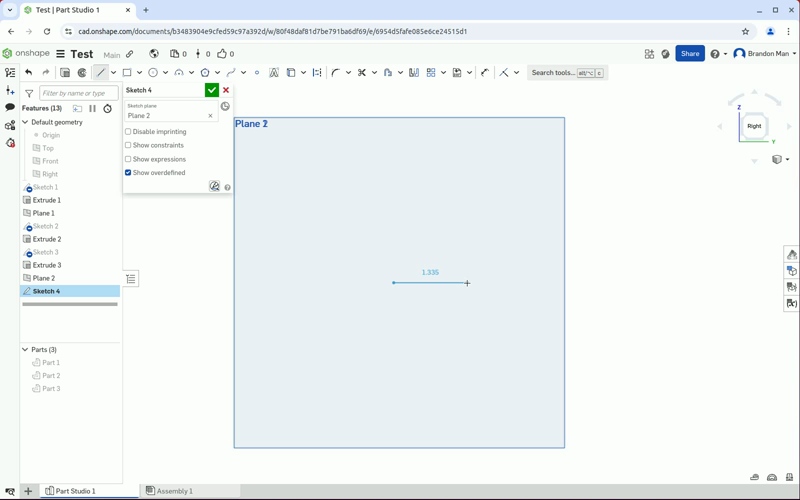
scroll(-6)
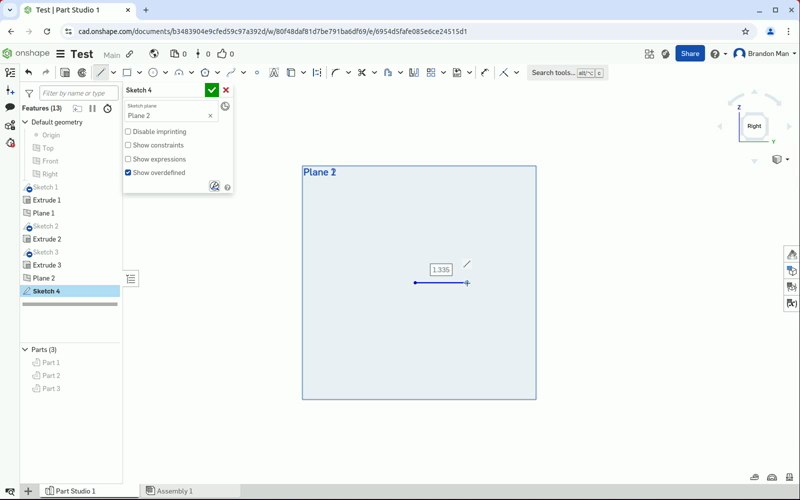
scroll(-6)
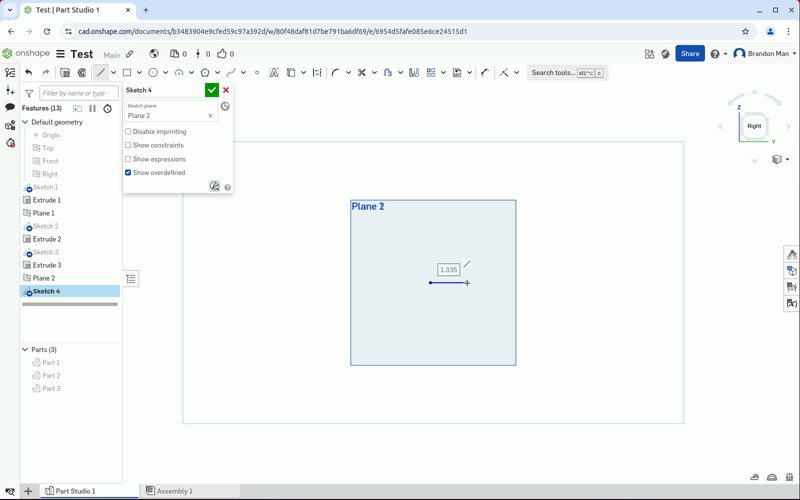
scroll(-6)
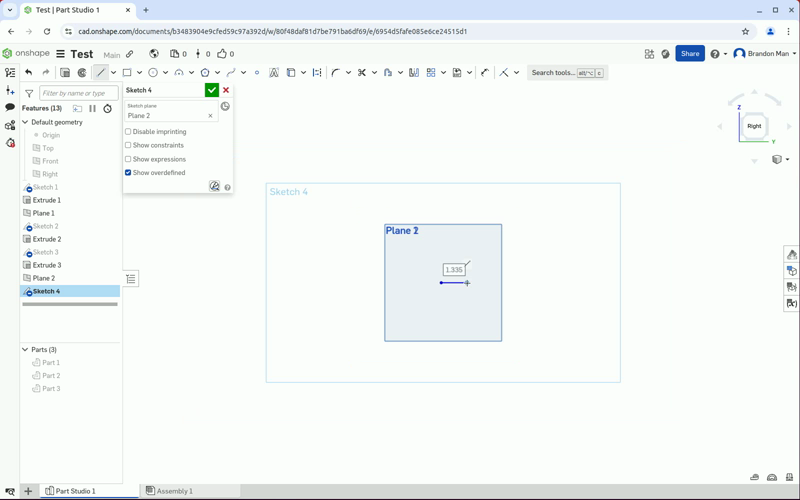
scroll(-6)
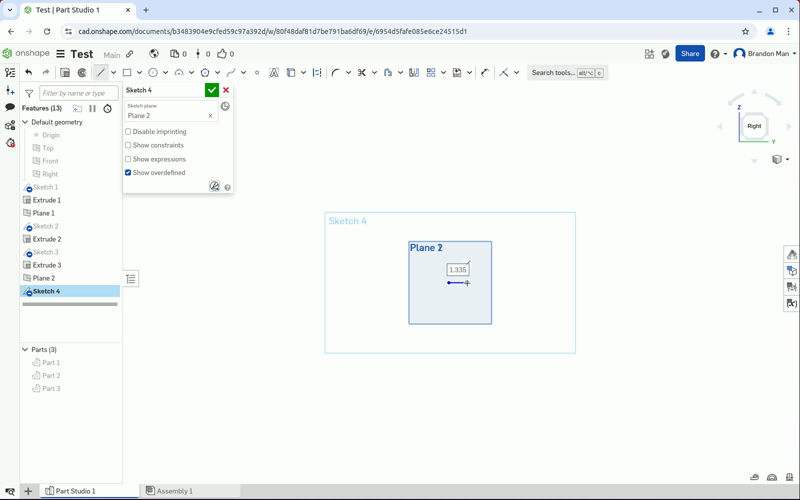
scroll(-6)
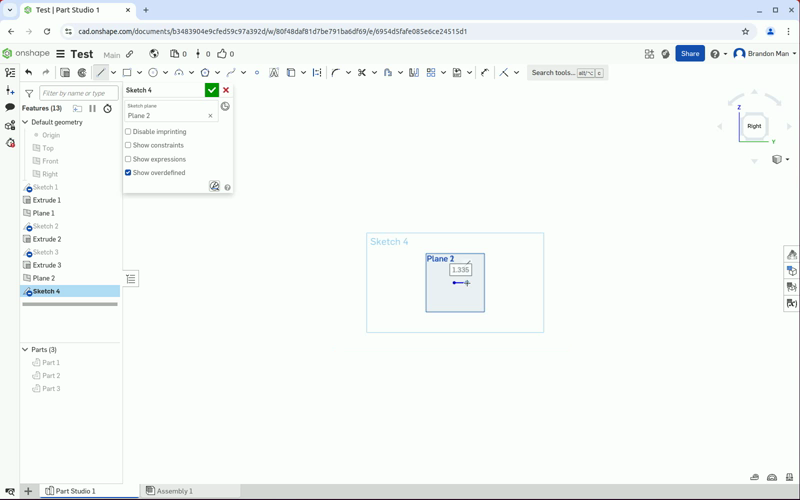
scroll(-6)
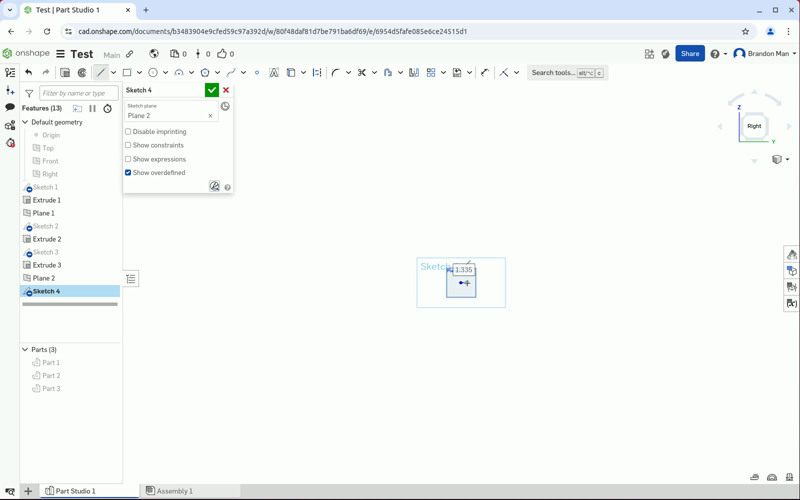
key_up(shift)
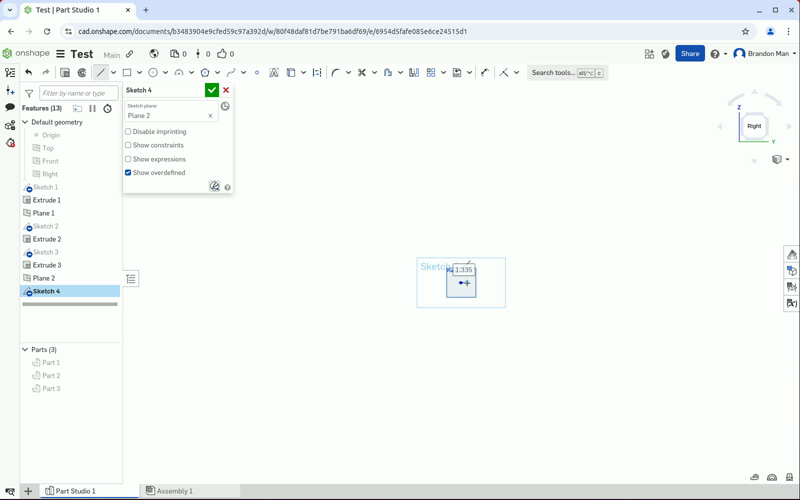
key_down(shift)
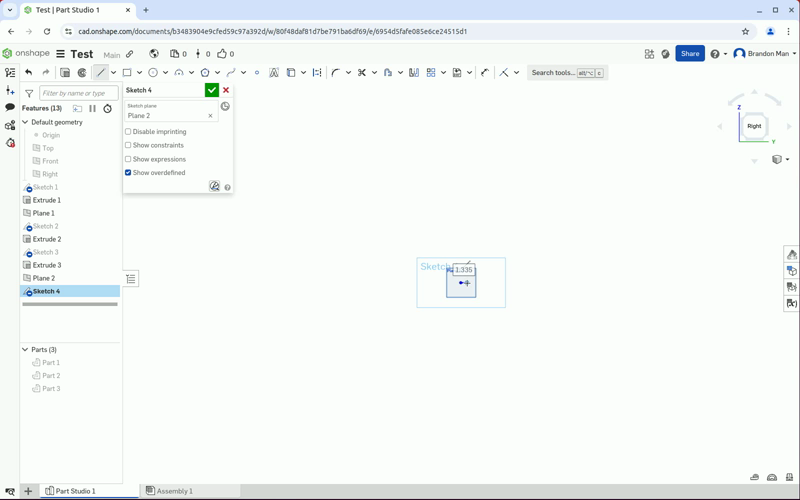
mouse_move(497, 282)
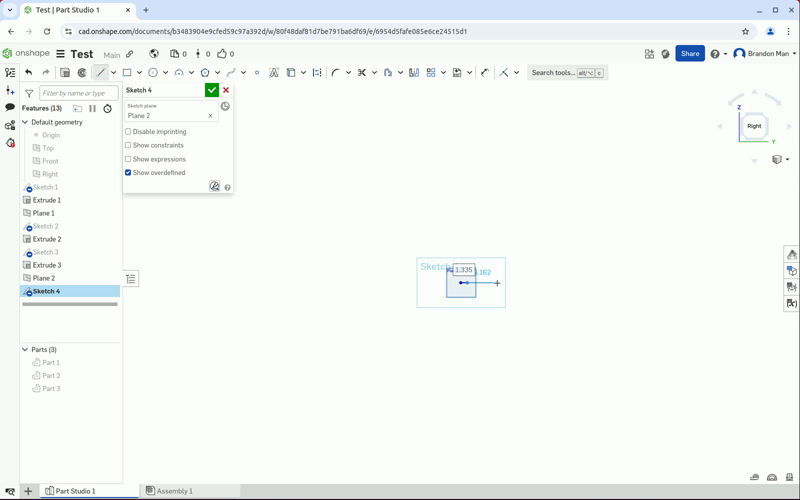
mouse_move(467, 274)
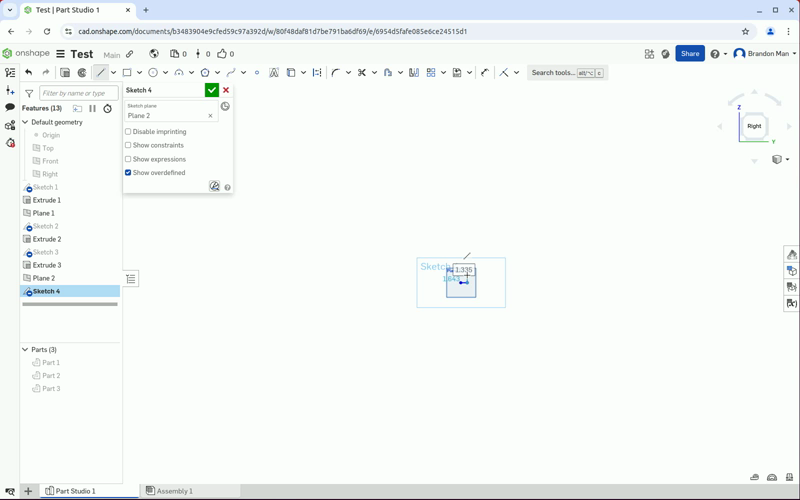
click(467, 274)
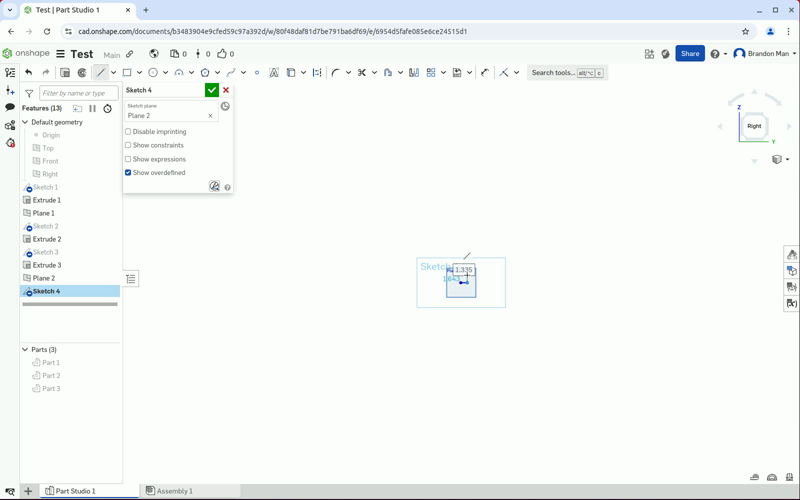
key_up(shift)
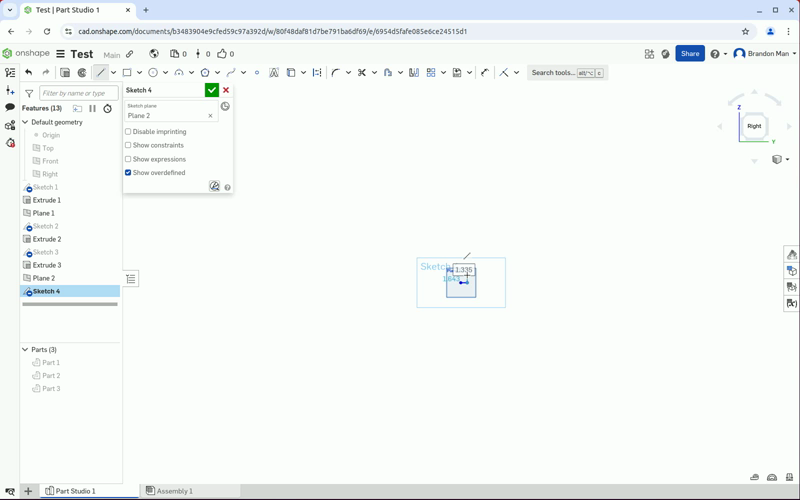
key_down(shift)
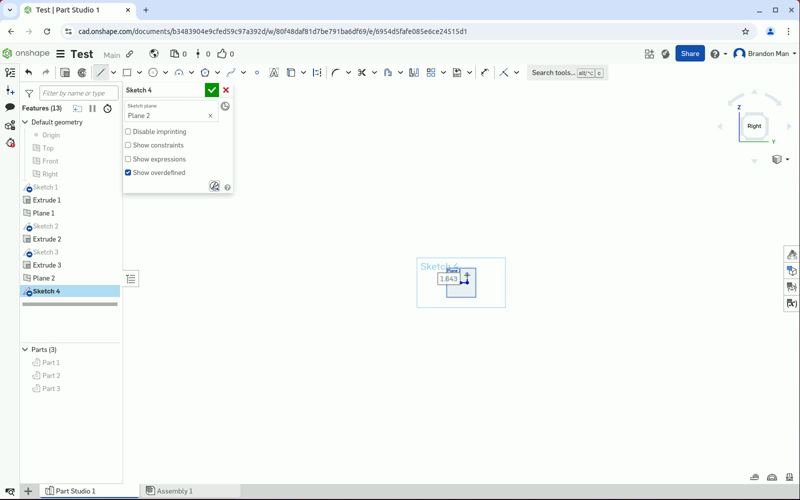
mouse_move(497, 274)
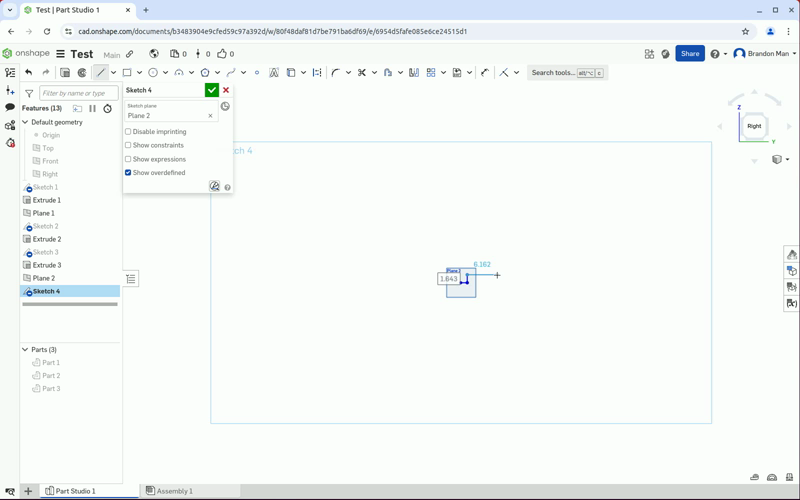
mouse_move(460, 274)
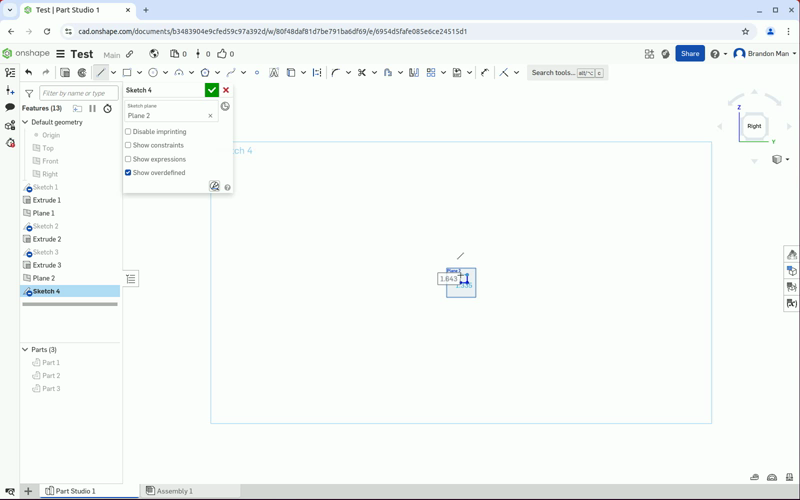
scroll(6)
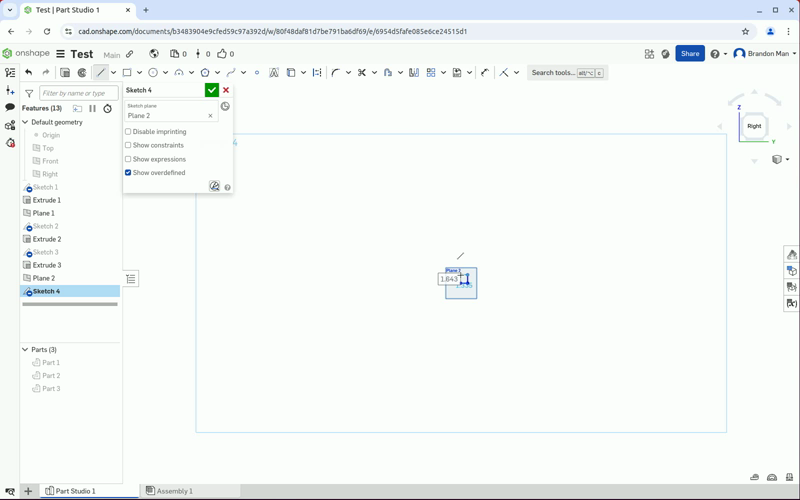
scroll(6)
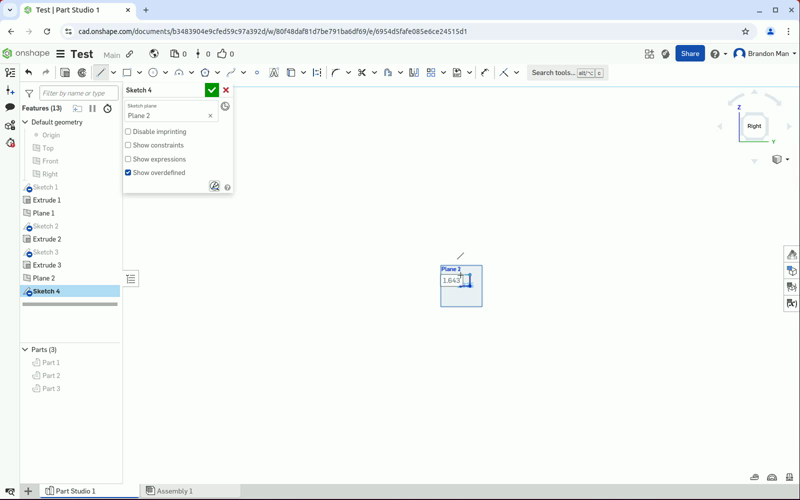
scroll(6)
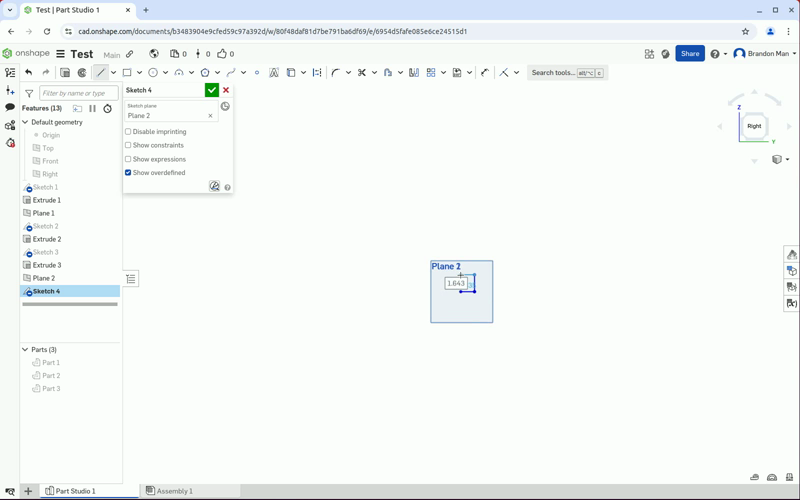
scroll(6)
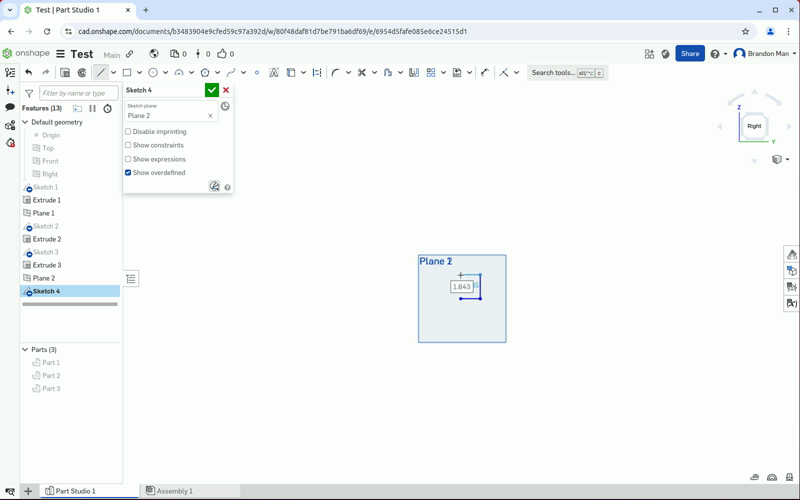
scroll(6)
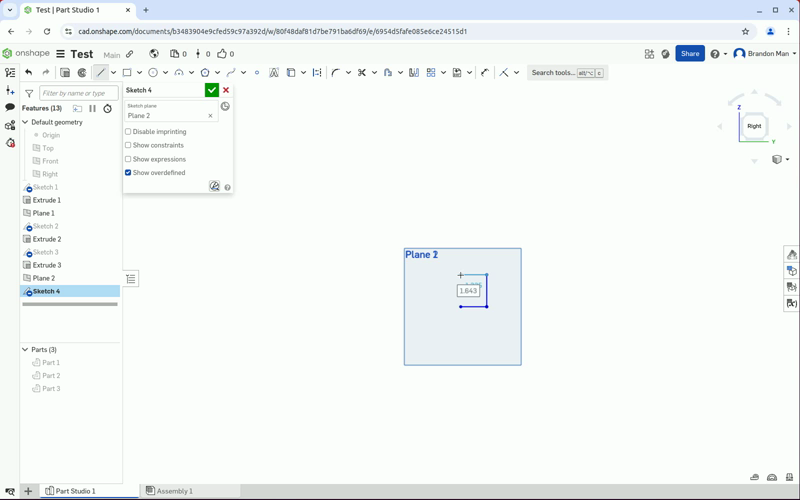
scroll(6)
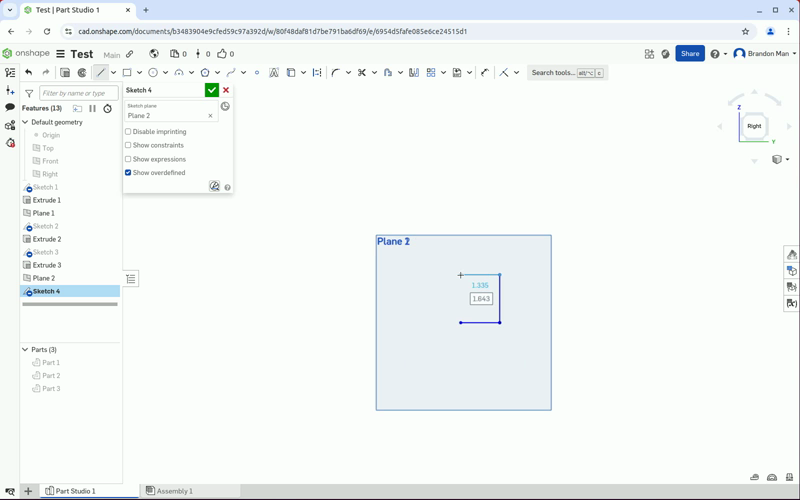
scroll(6)
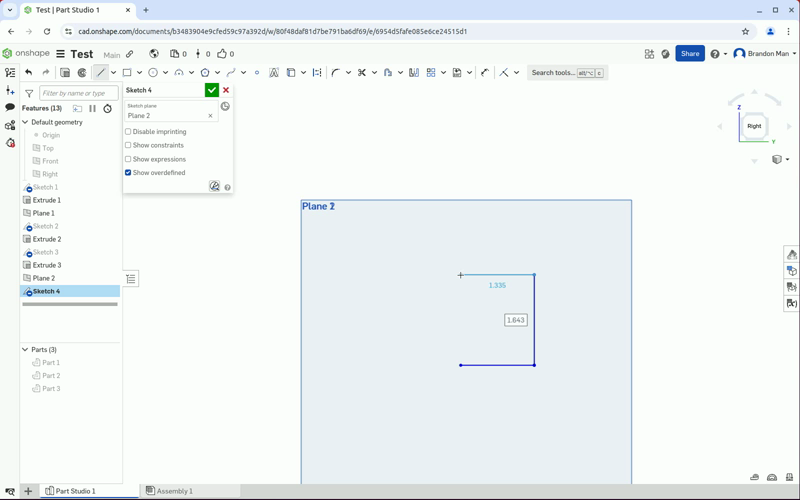
click(460, 274)
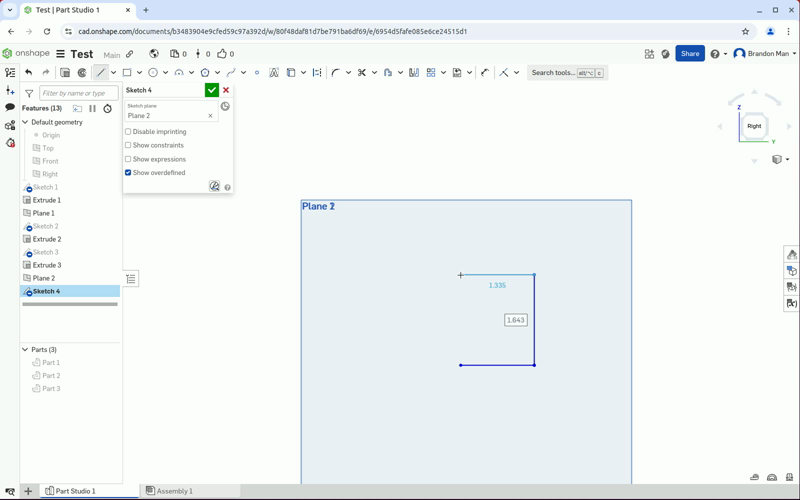
scroll(-6)
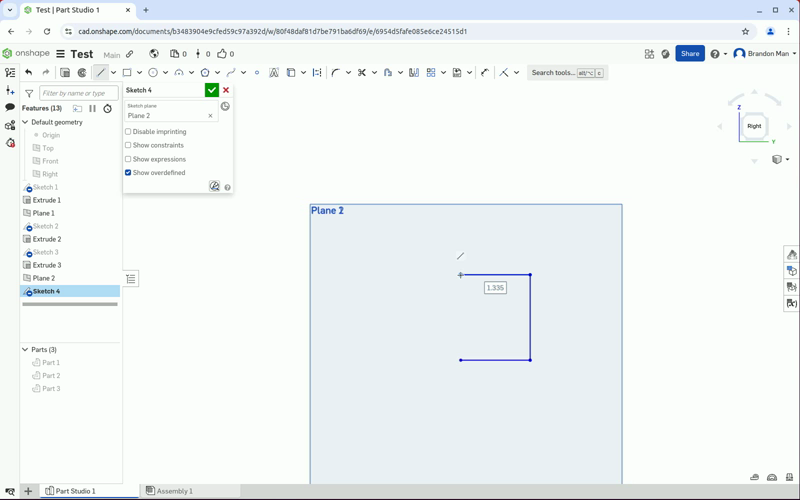
scroll(-6)
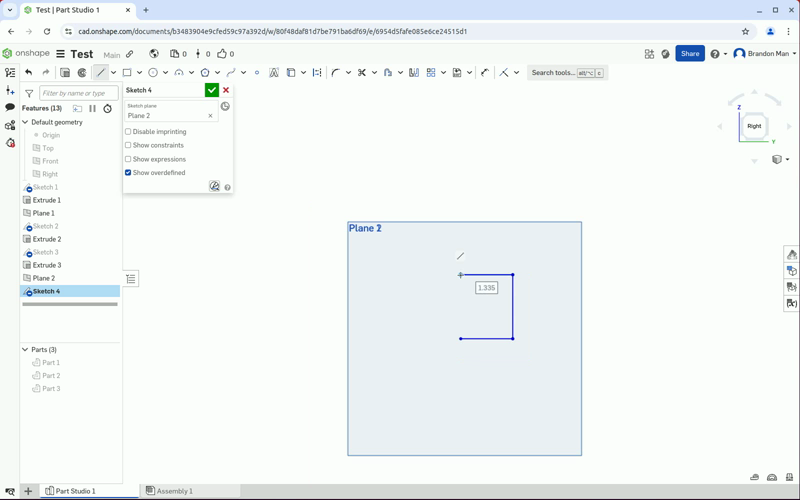
scroll(-6)
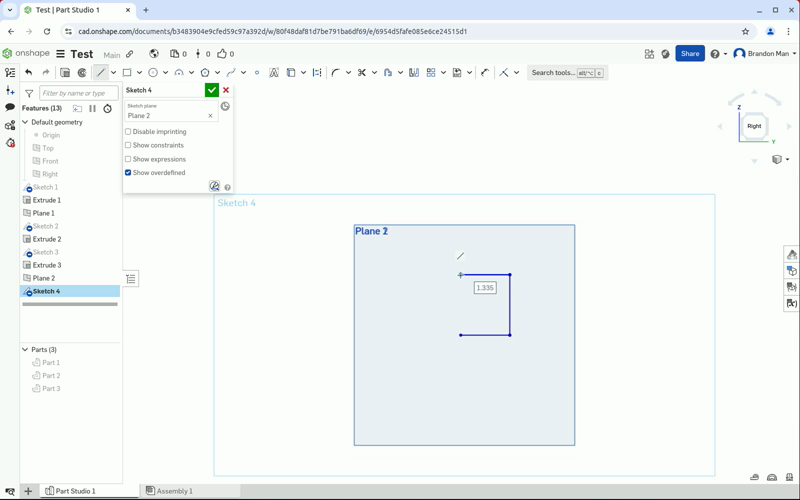
scroll(-6)
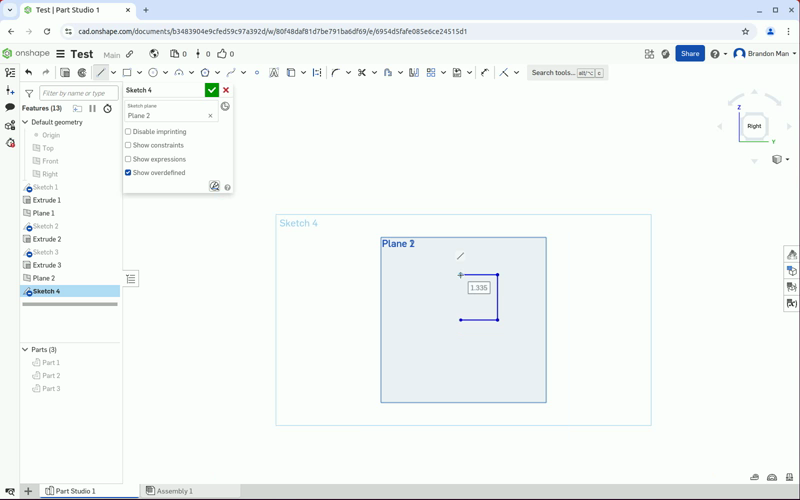
scroll(-6)
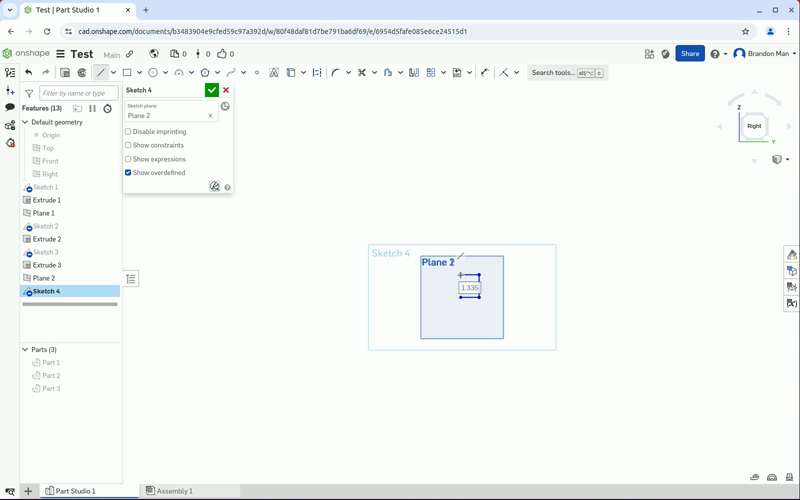
scroll(-6)
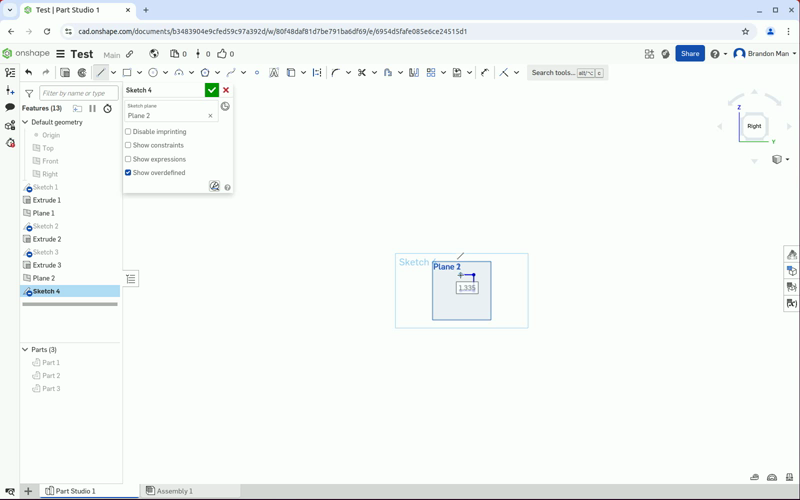
scroll(-6)
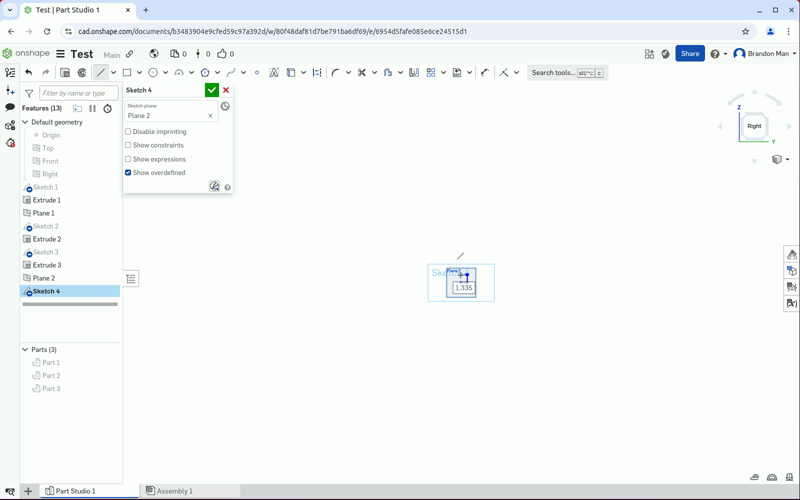
key_up(shift)
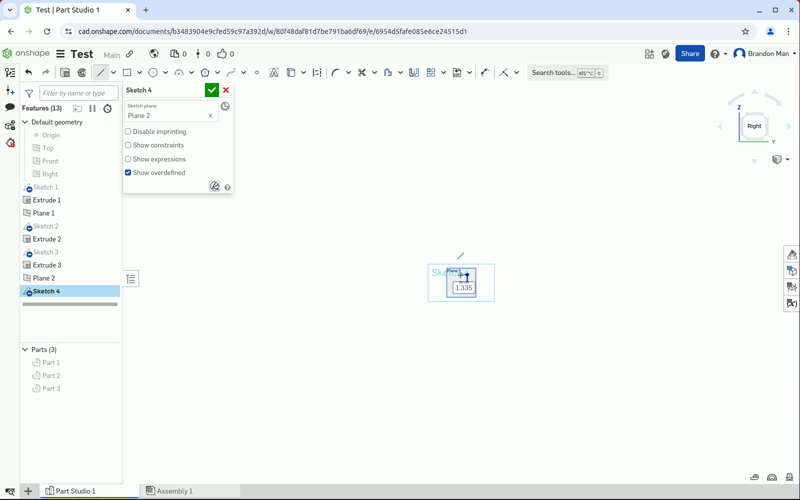
mouse_move(490, 274)
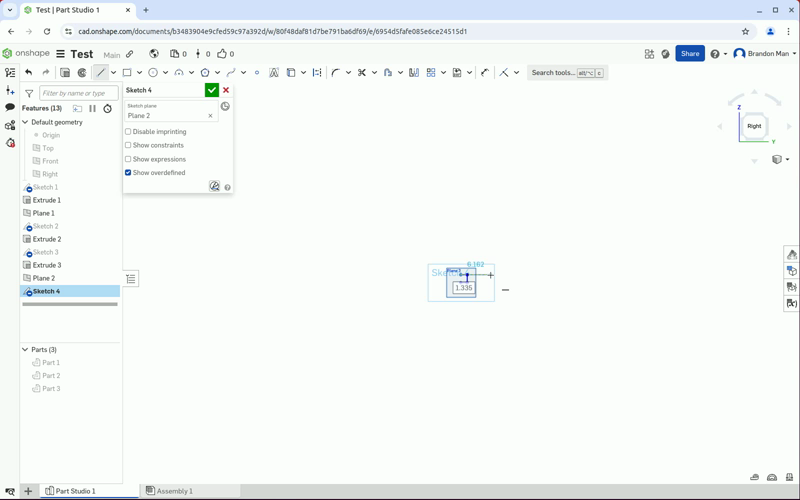
key_down(shift)
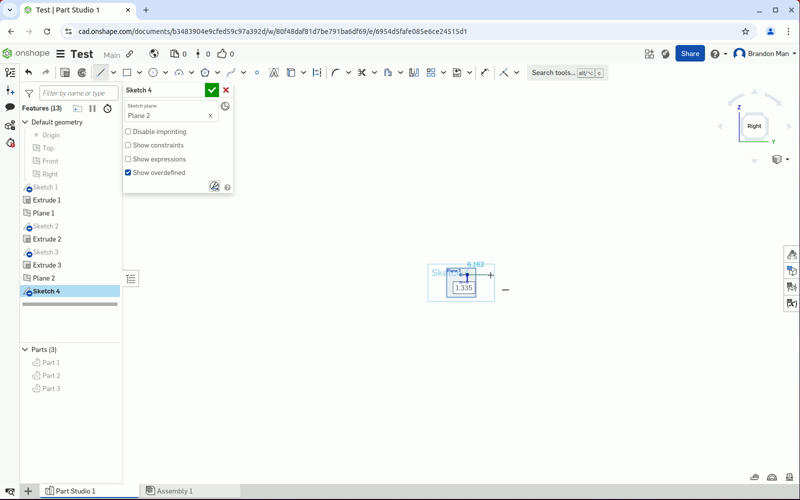
mouse_move(460, 282)
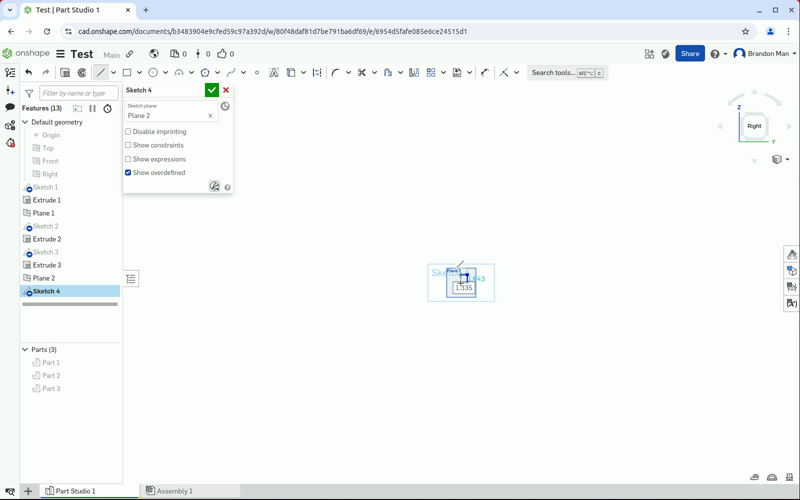
key_up(shift)
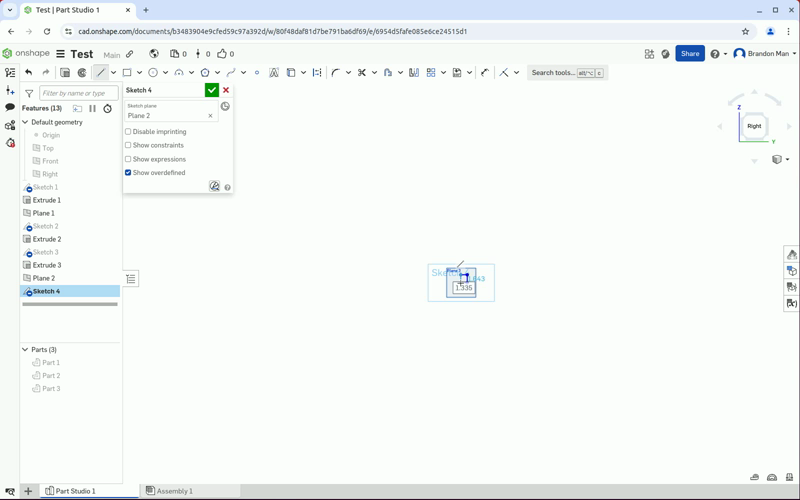
click(460, 282)
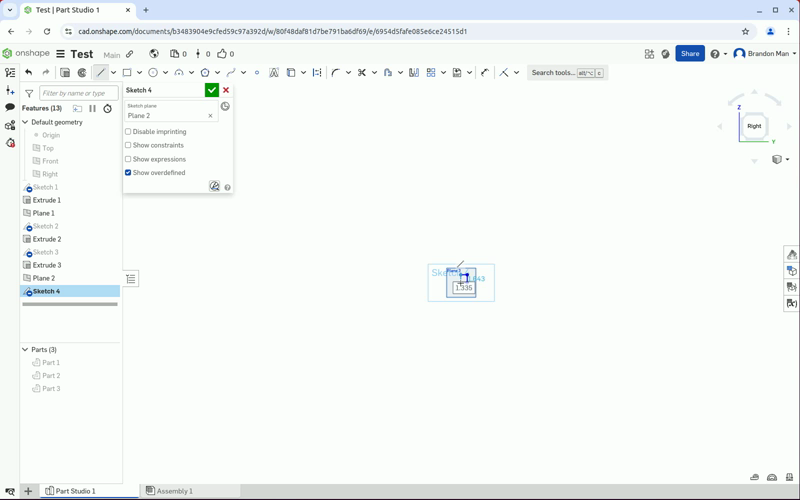
key(esc)
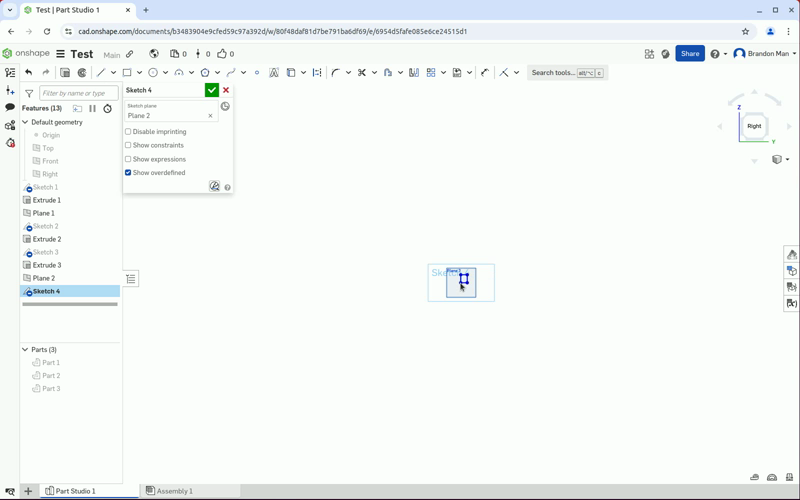
mouse_move(467, 280)
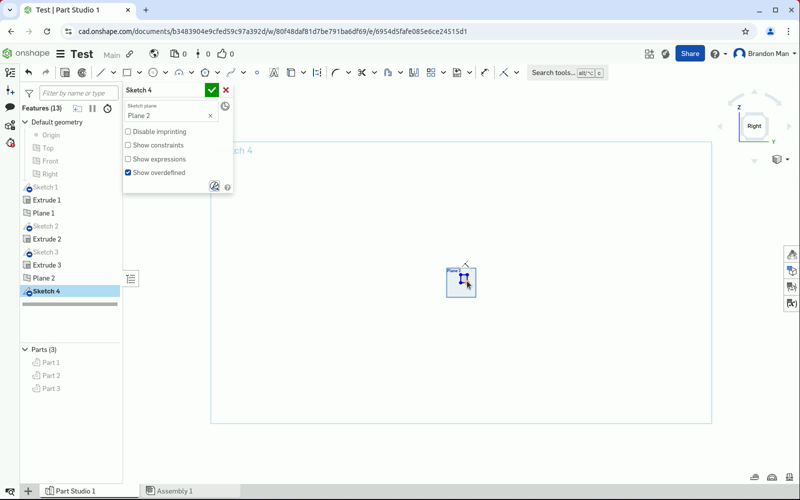
scroll(6)
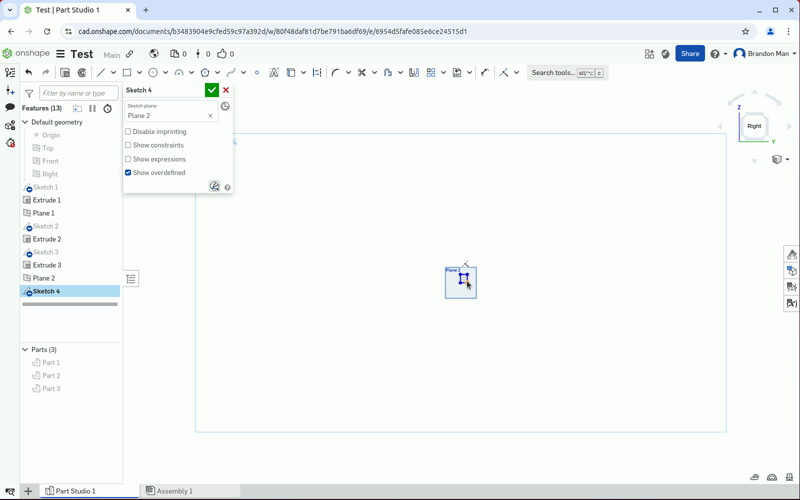
scroll(6)
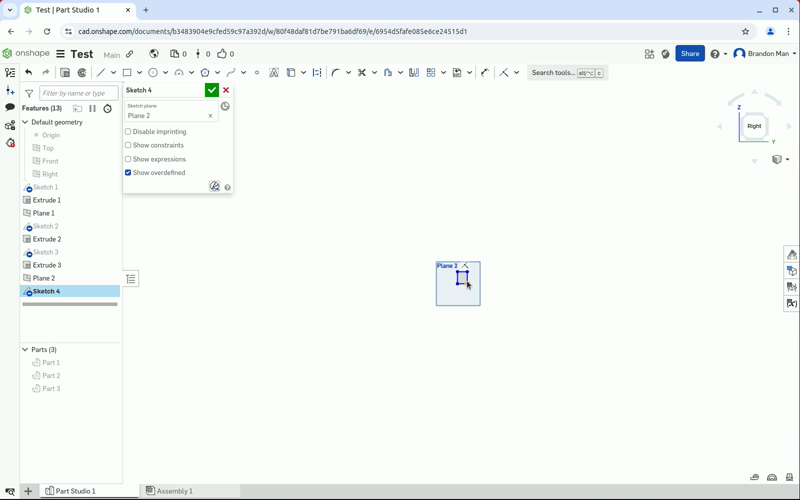
scroll(6)
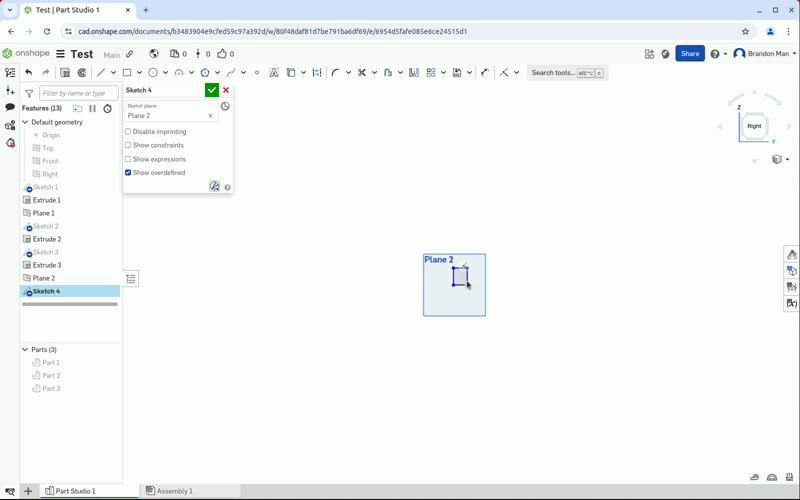
scroll(6)
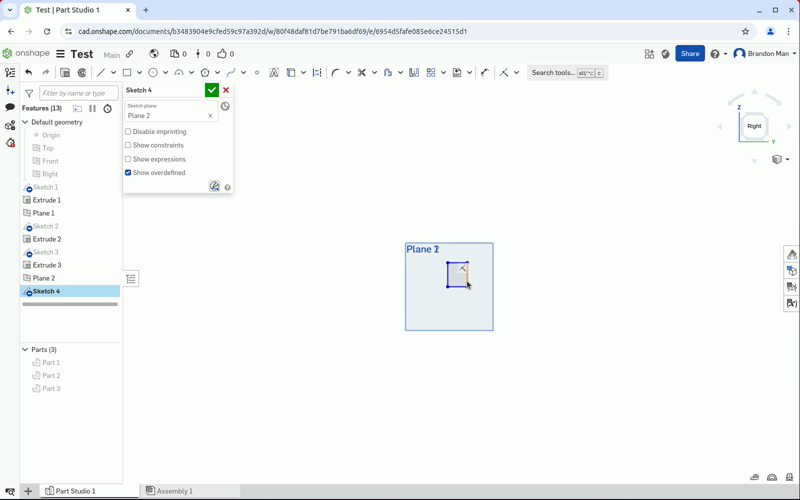
scroll(6)
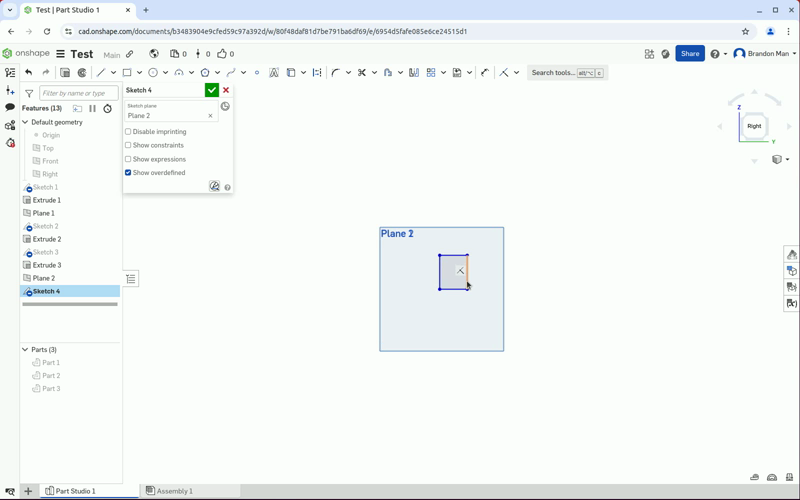
scroll(6)
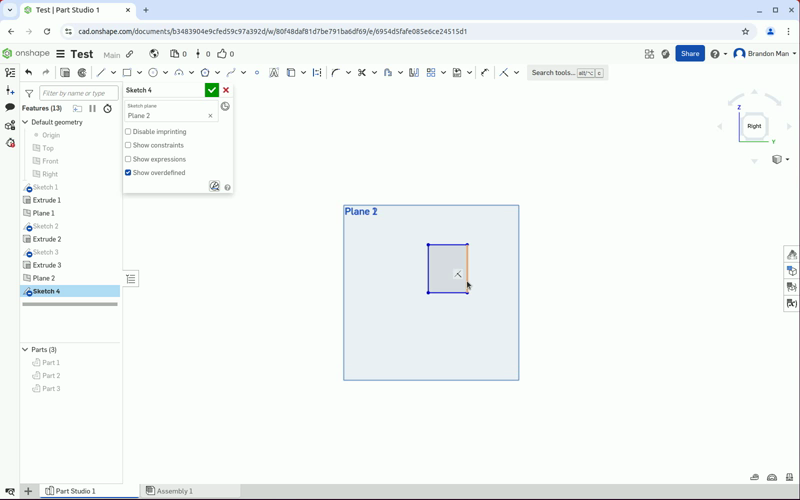
scroll(6)
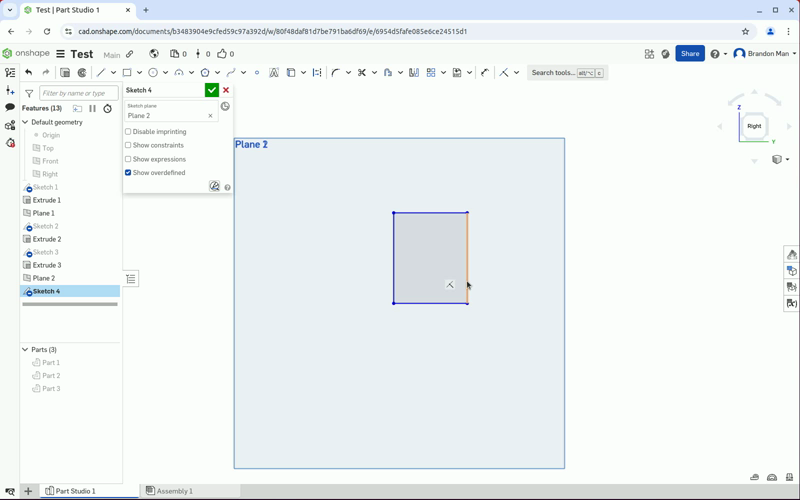
click(467, 280)
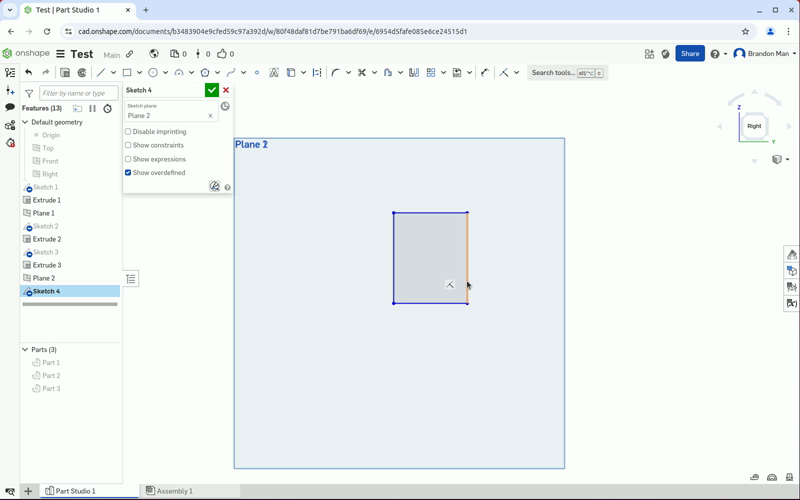
scroll(-6)
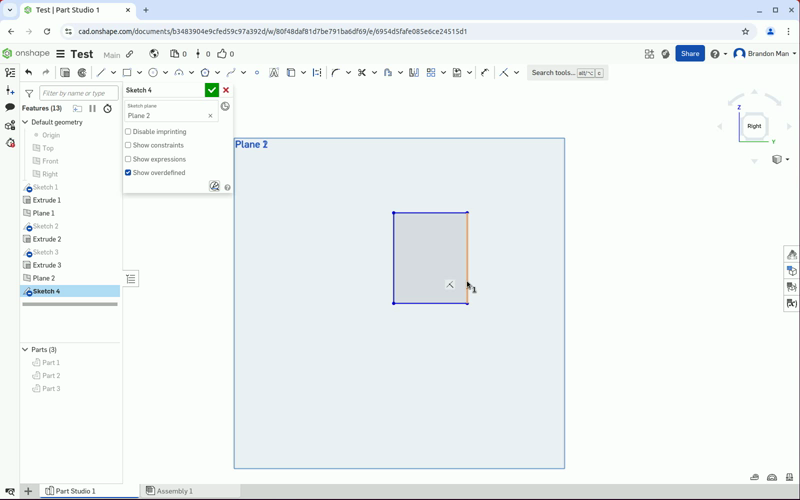
scroll(-6)
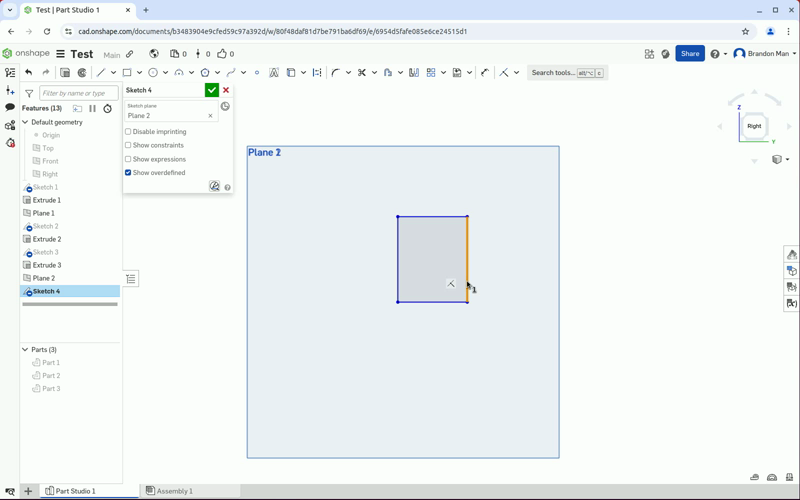
scroll(-6)
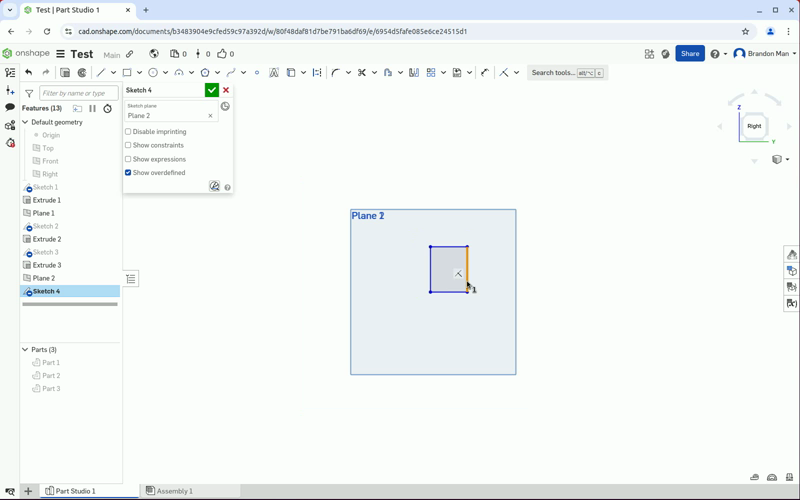
scroll(-6)
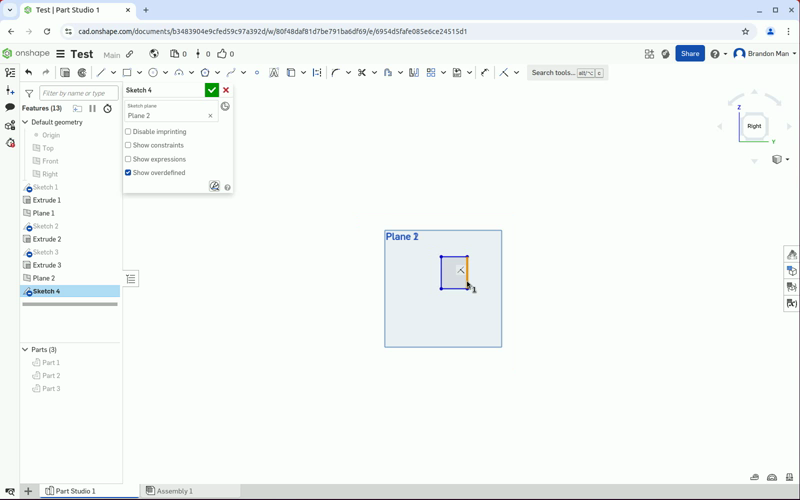
scroll(-6)
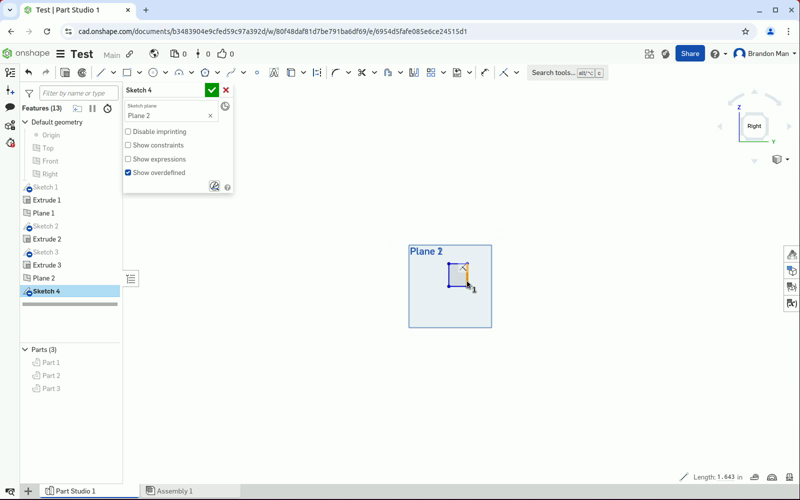
scroll(-6)
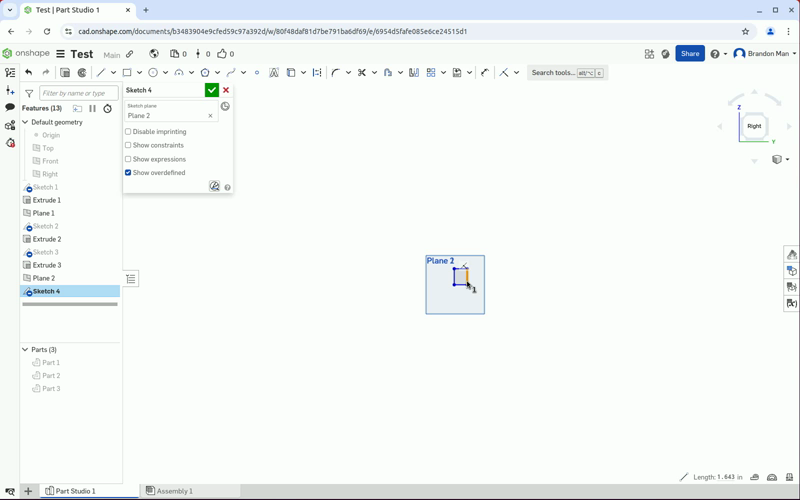
scroll(-6)
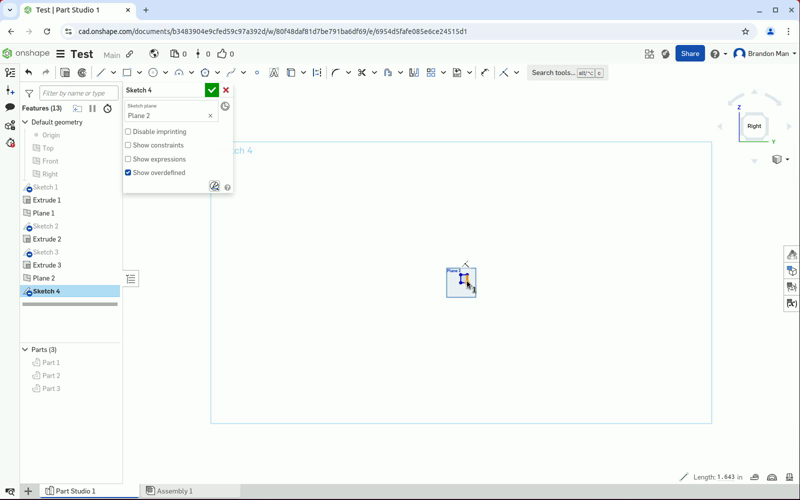
mouse_move(73, 352)
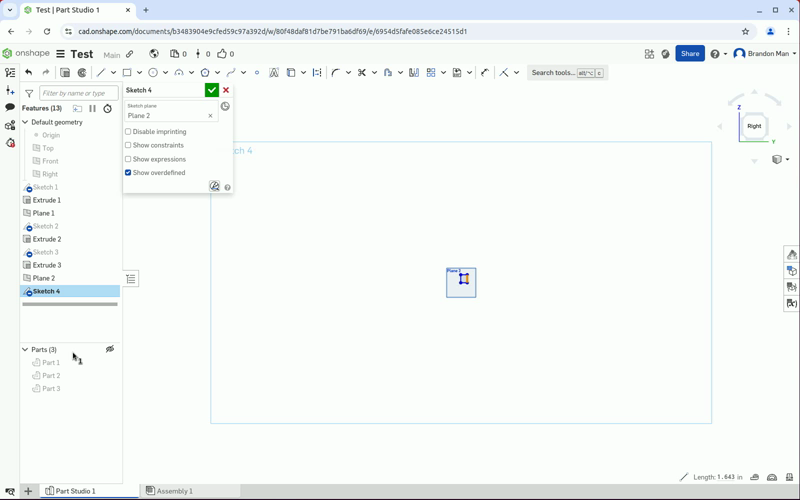
key(shift+y)
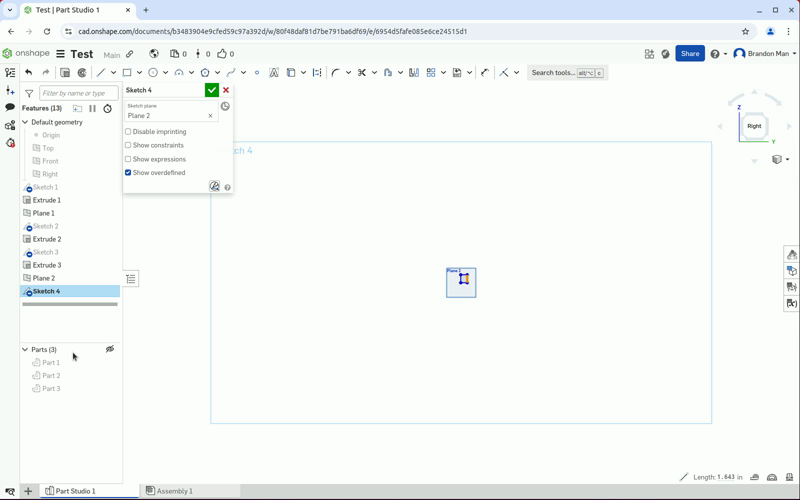
key(shift+e)
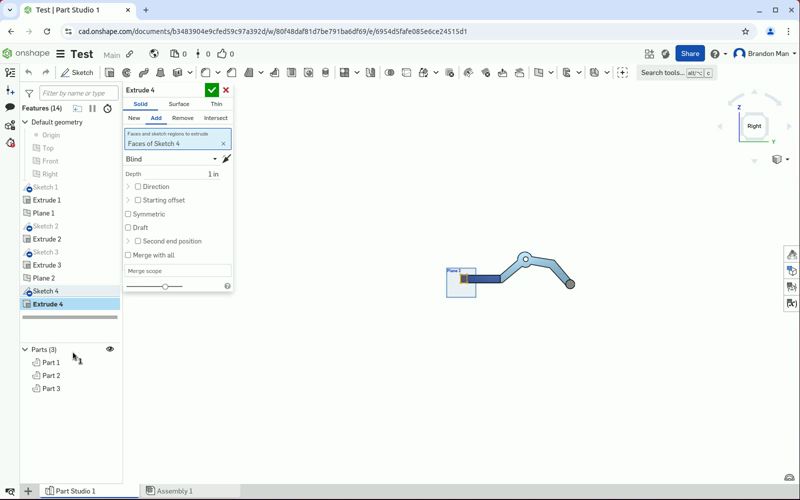
mouse_move(143, 106)
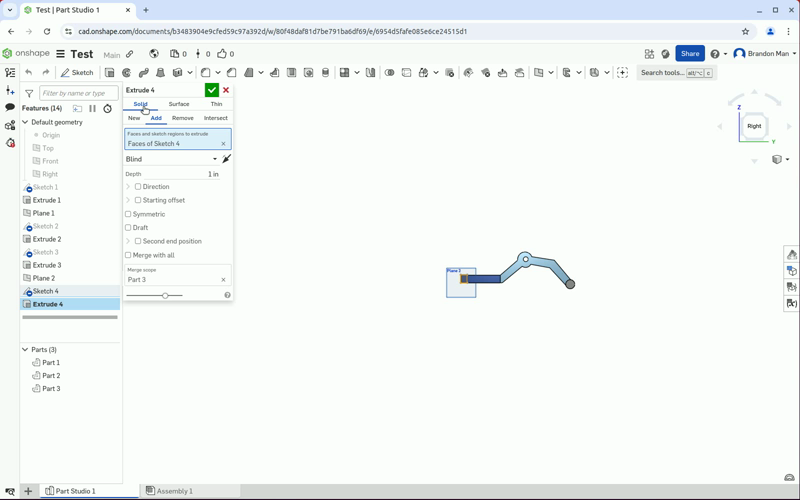
click(143, 106)
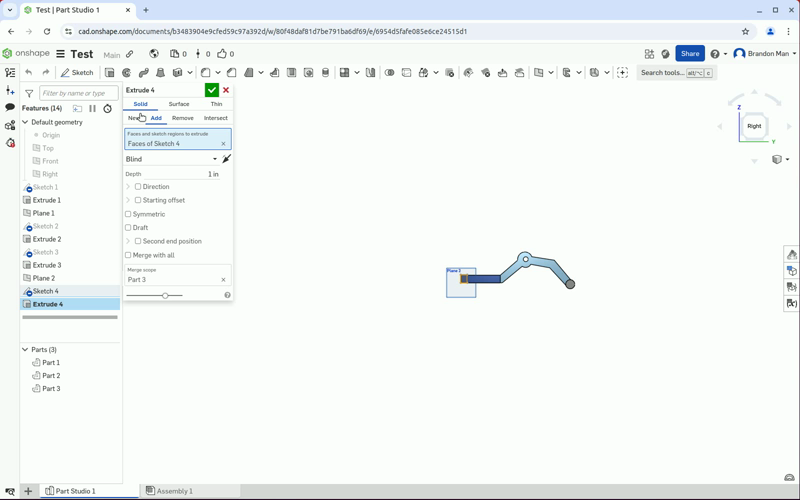
mouse_move(137, 120)
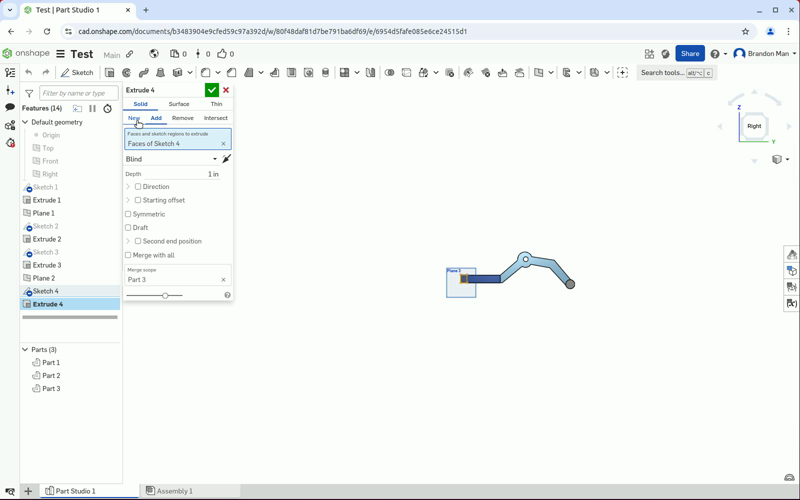
click(137, 120)
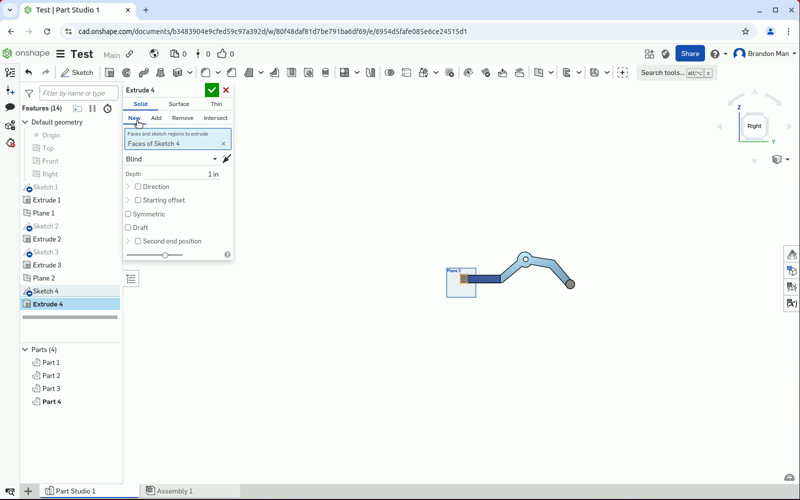
key(tab, 4)
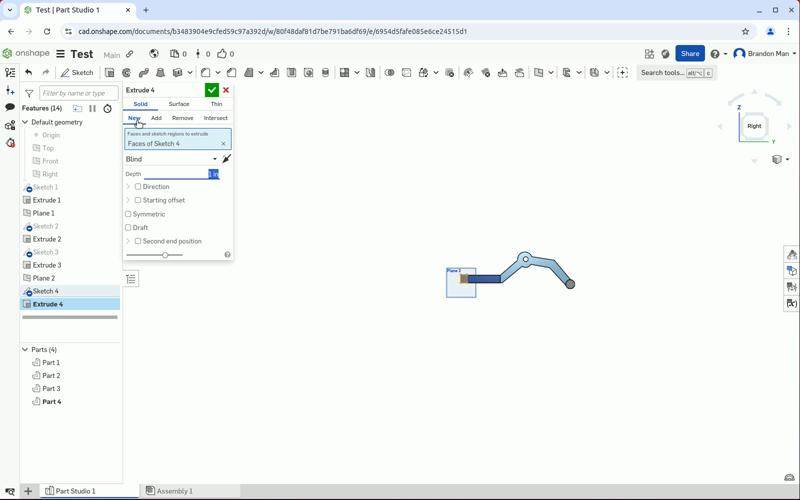
text(2.889)
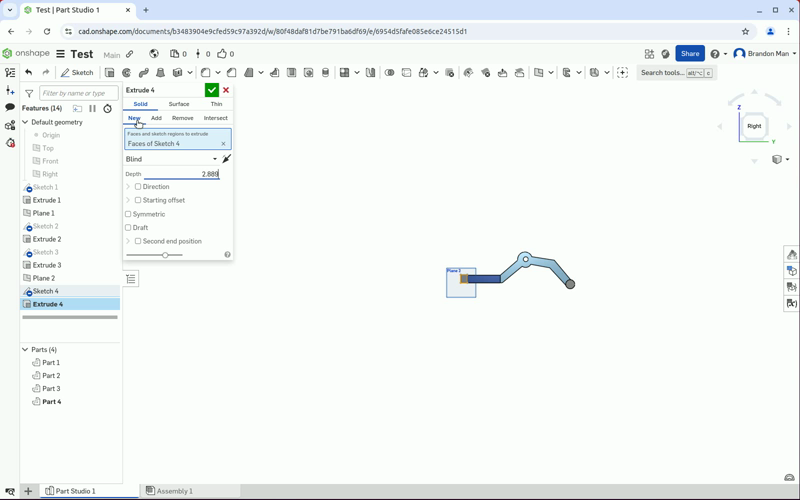
key(enter)
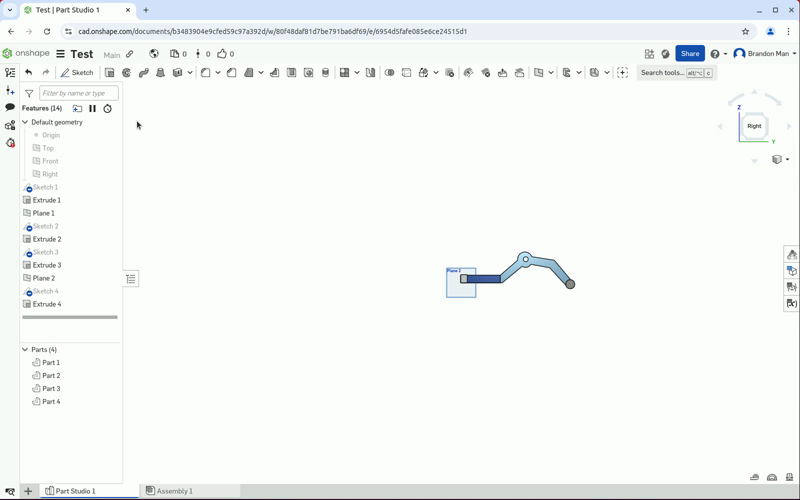
key(shift+h)
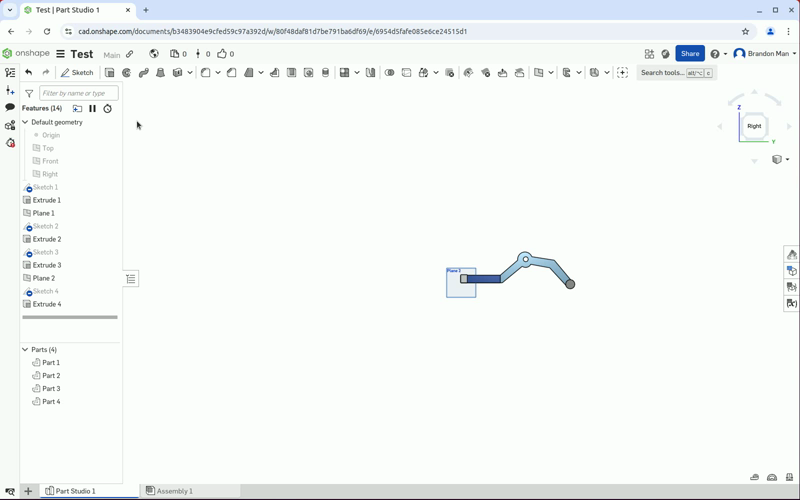
key(shift+h)
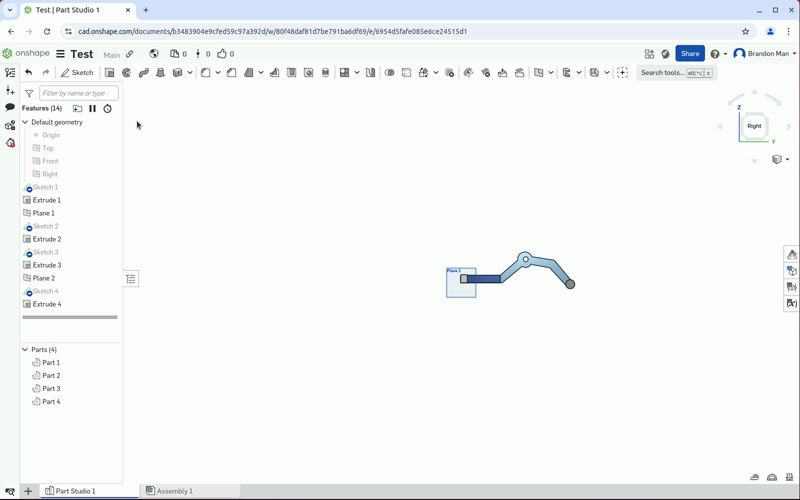
mouse_move(73, 189)
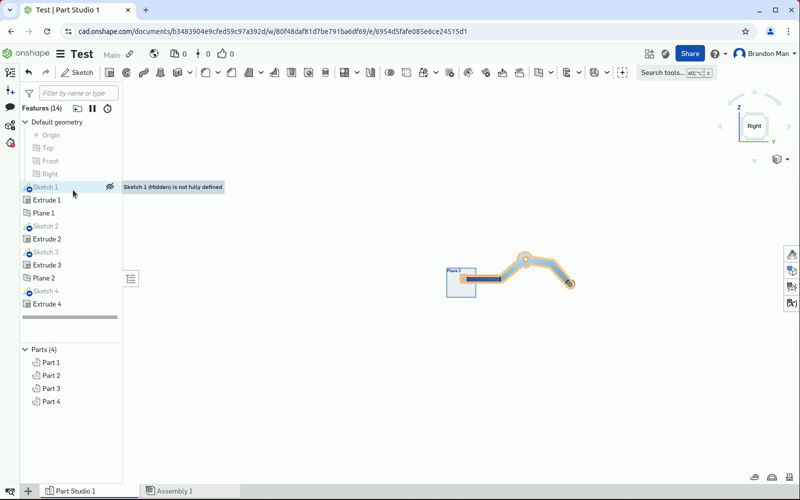
click(73, 189)
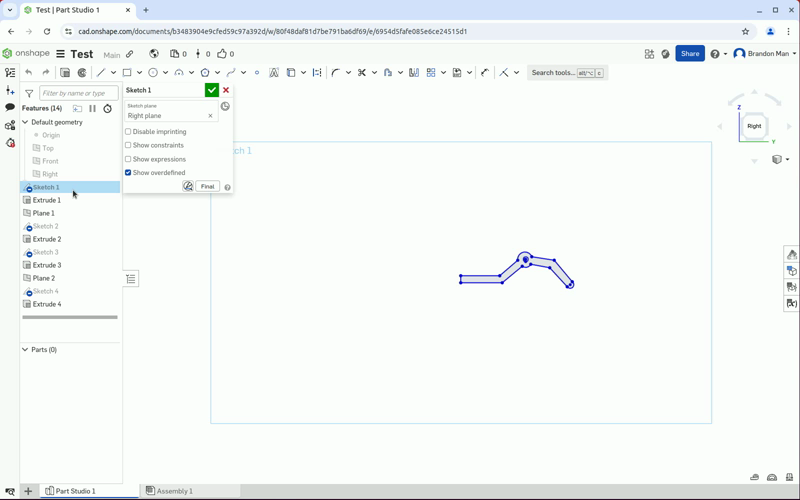
mouse_move(229, 92)
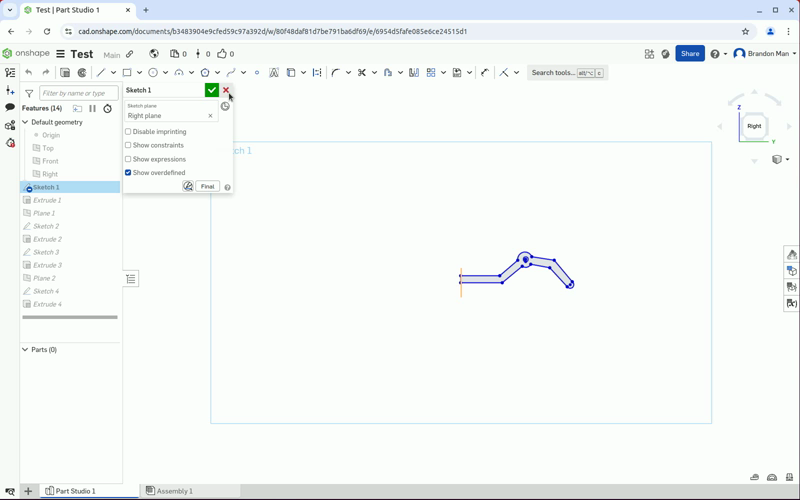
click(229, 92)
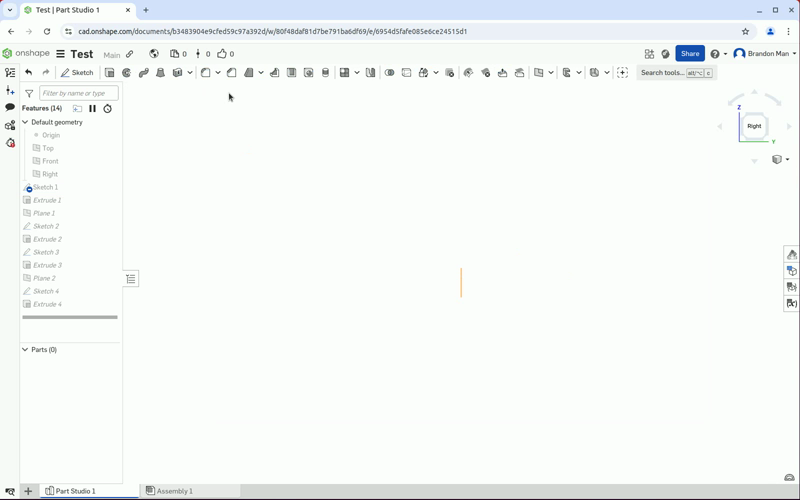
key(shift+s)
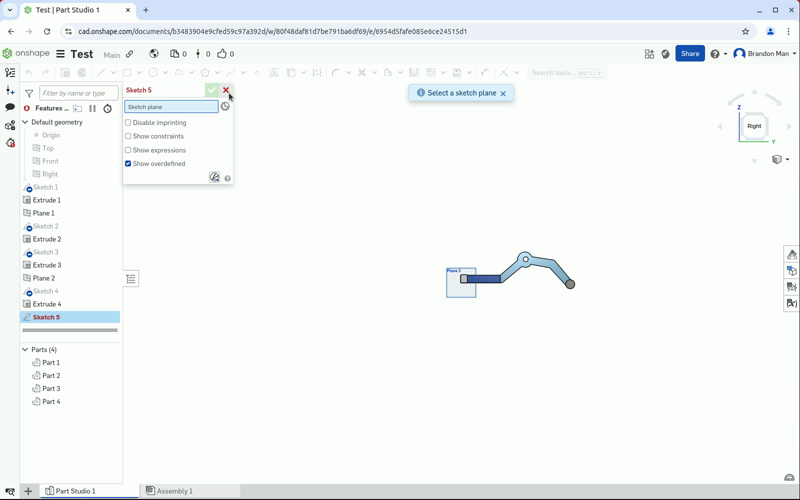
mouse_move(73, 280)
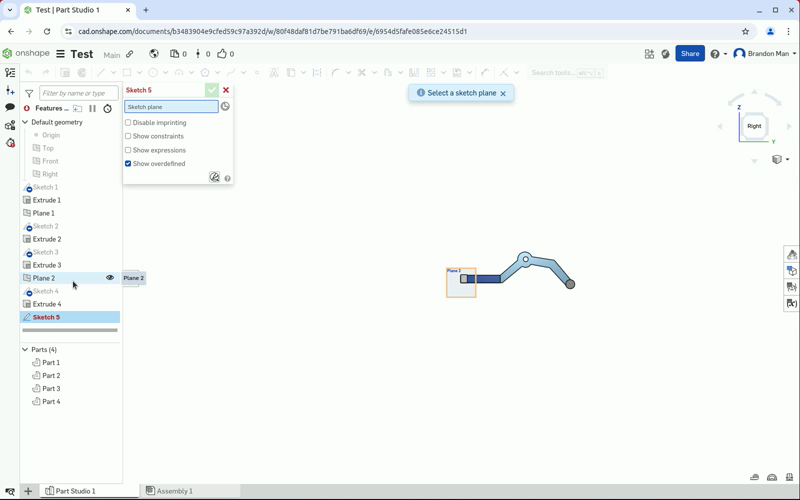
click(73, 280)
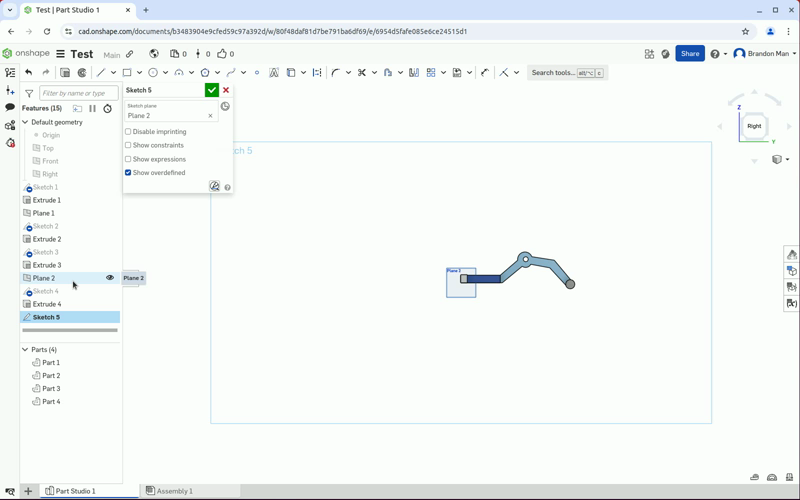
mouse_move(73, 352)
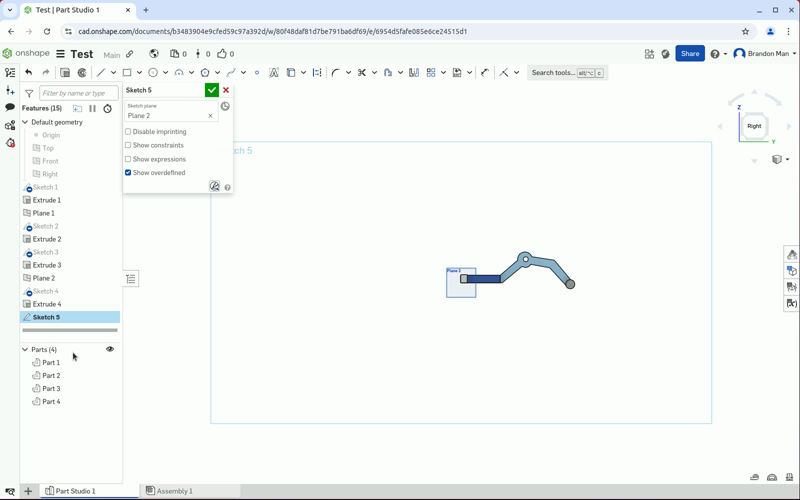
key(y)
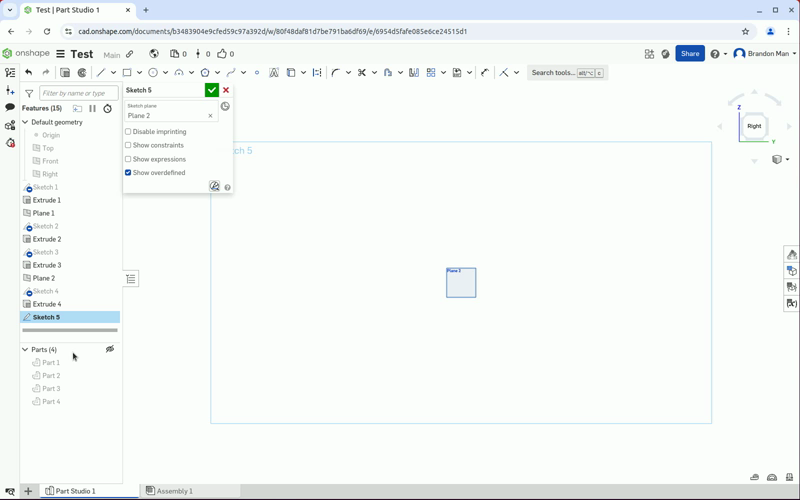
key(l)
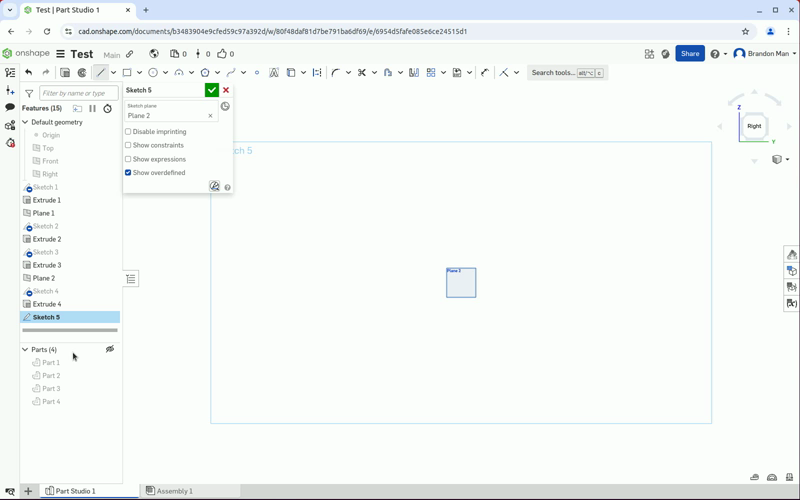
key_down(shift)
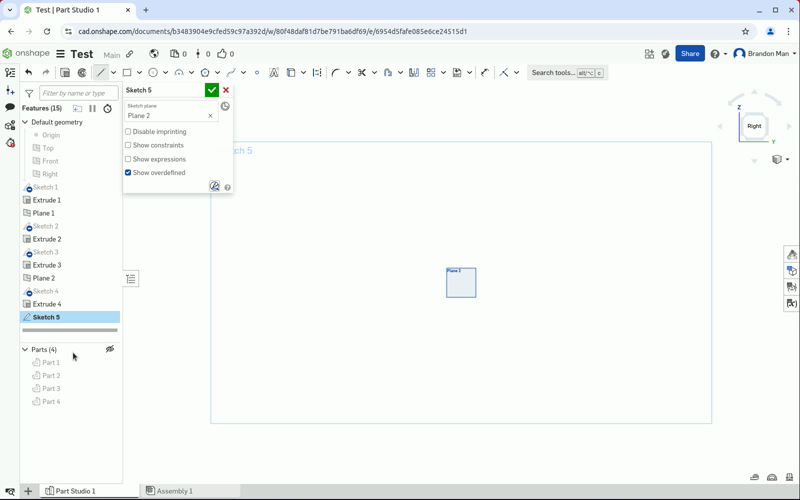
mouse_move(493, 282)
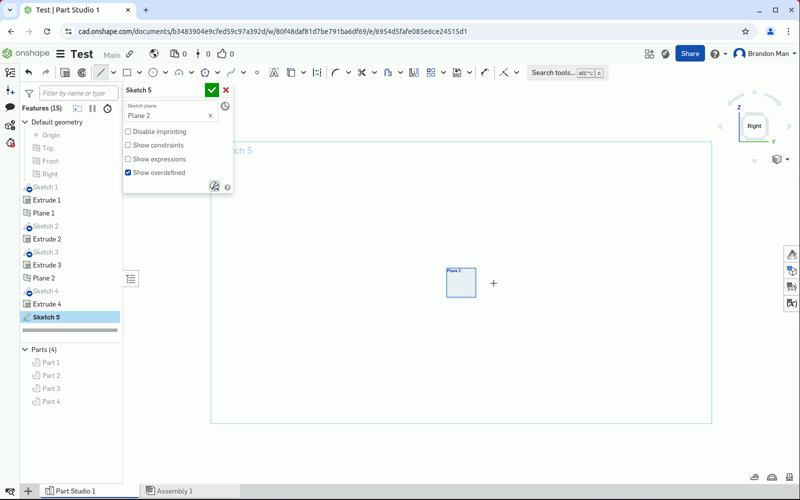
click(493, 282)
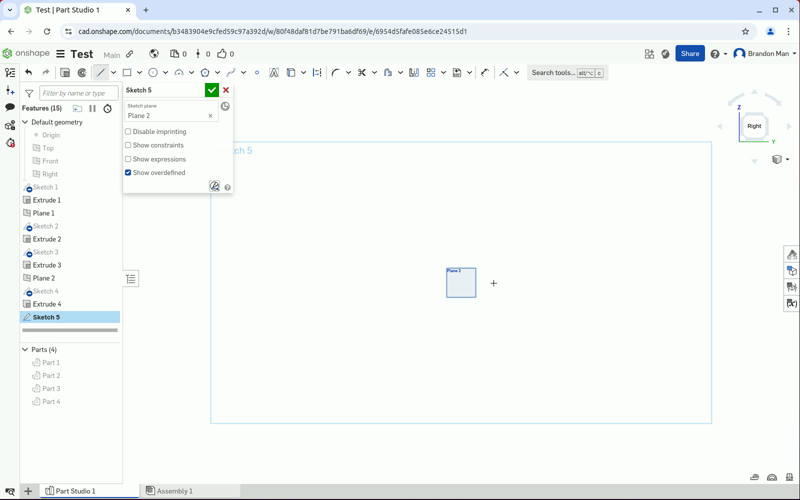
key_up(shift)
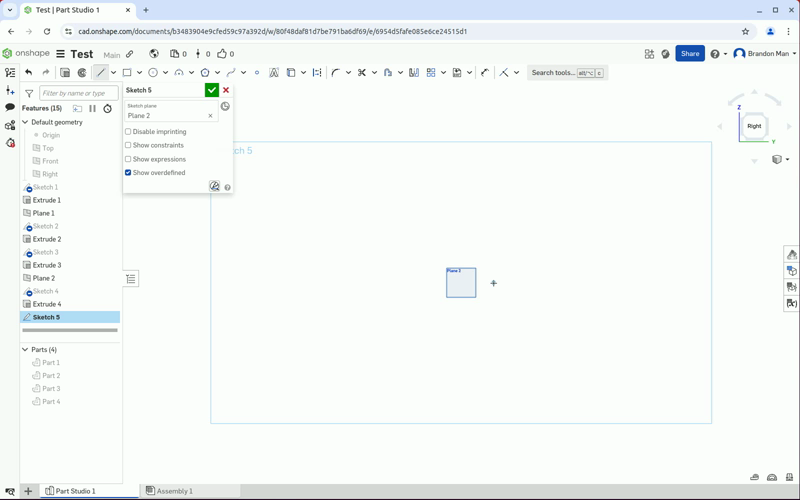
key_down(shift)
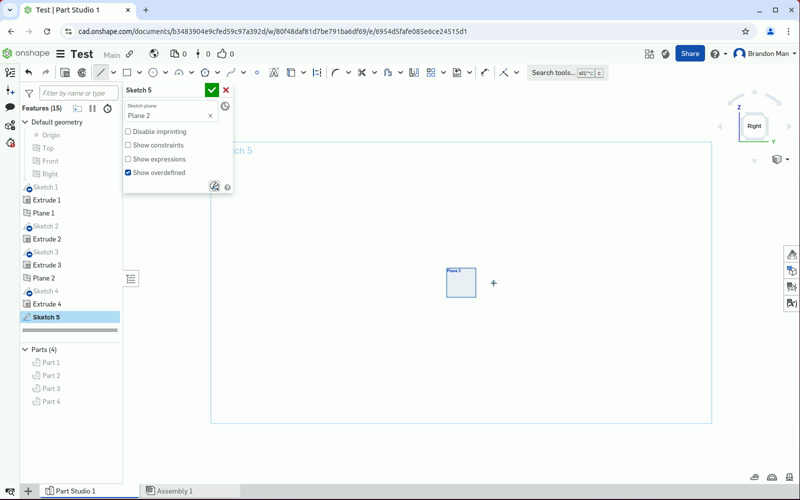
mouse_move(523, 282)
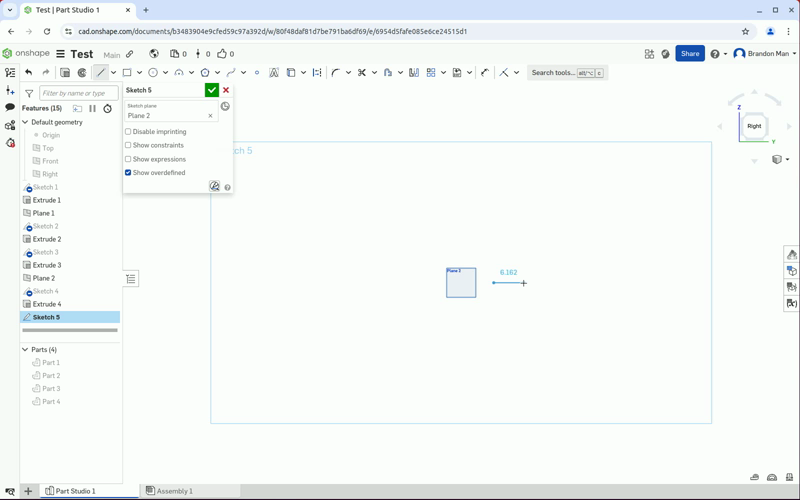
mouse_move(500, 282)
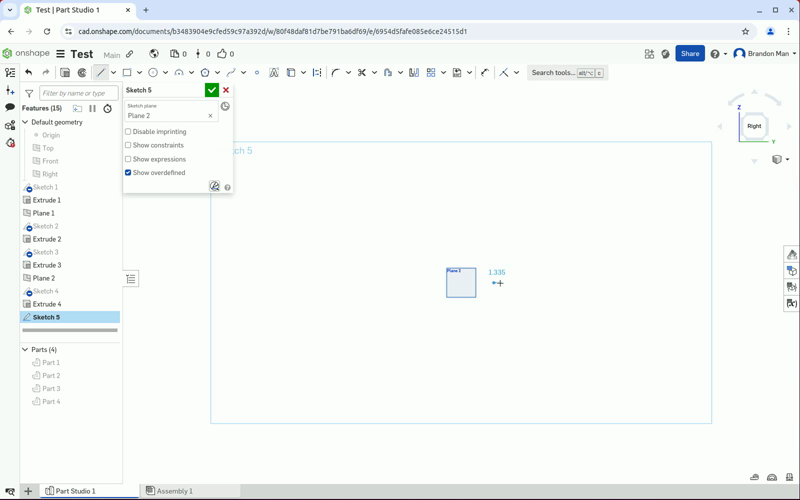
scroll(6)
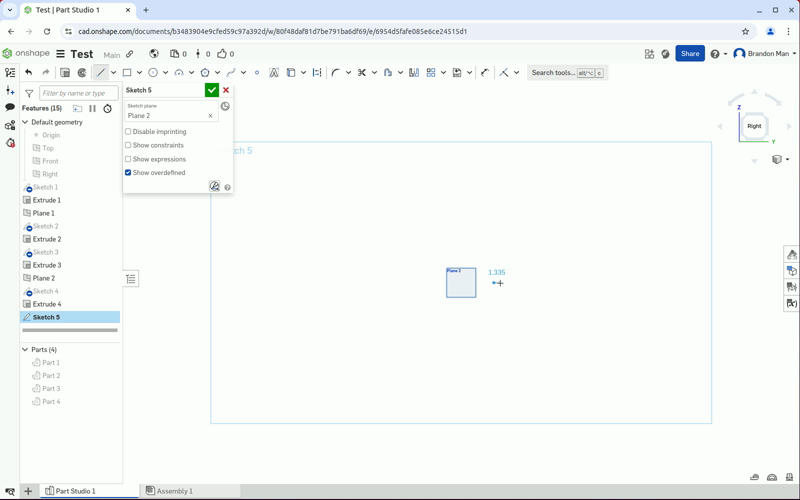
scroll(6)
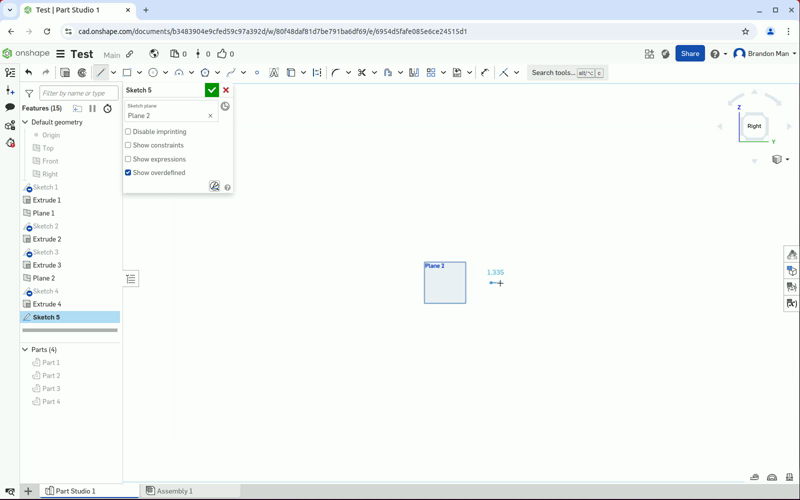
scroll(6)
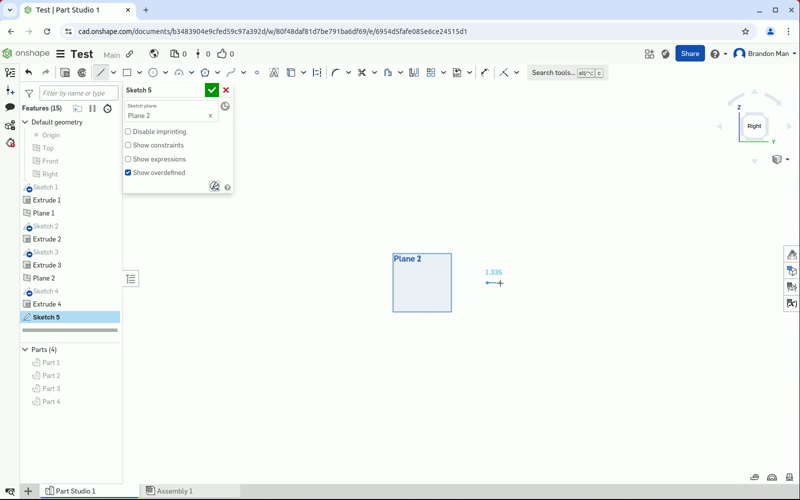
scroll(6)
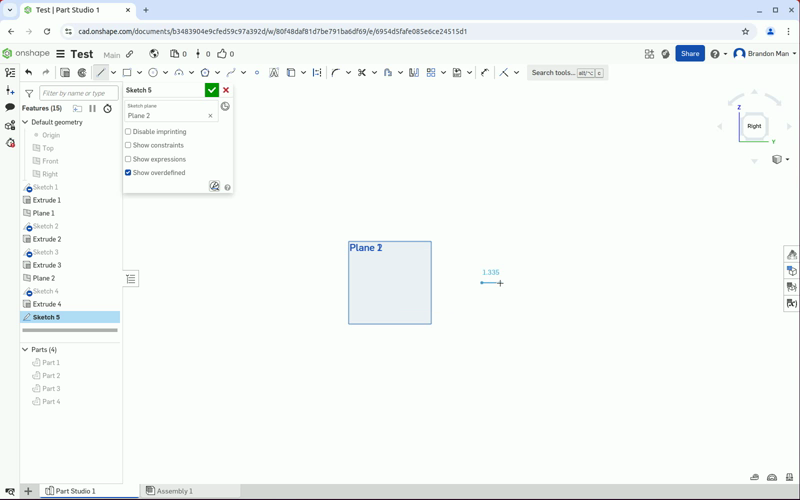
scroll(6)
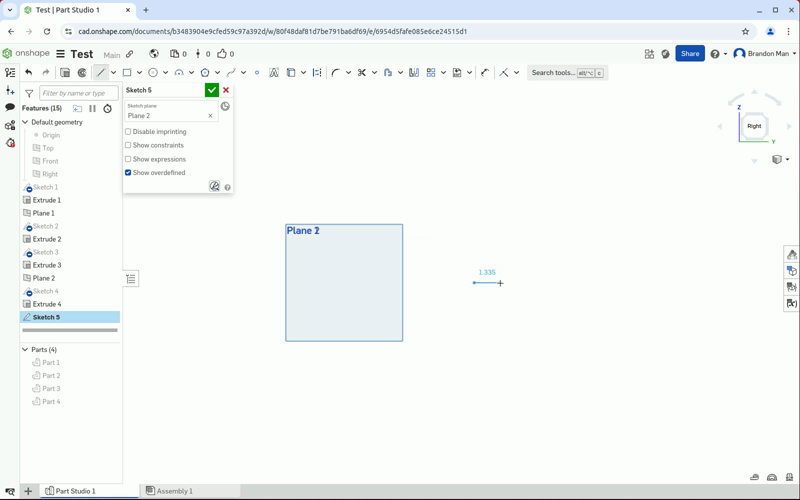
scroll(6)
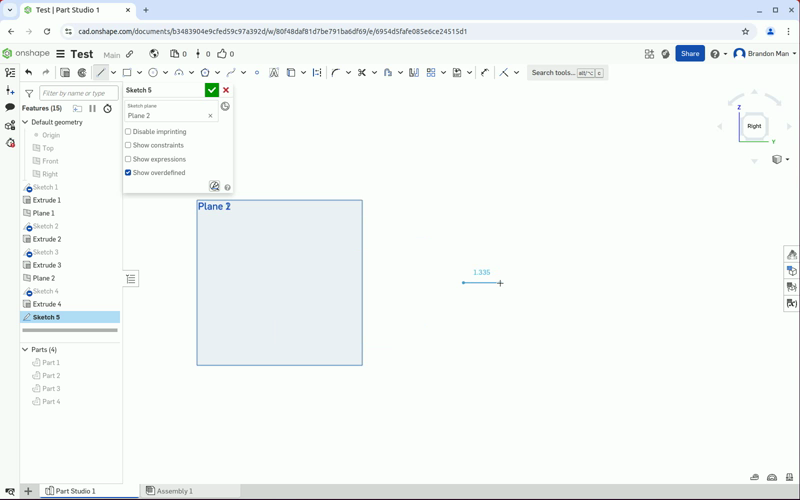
scroll(6)
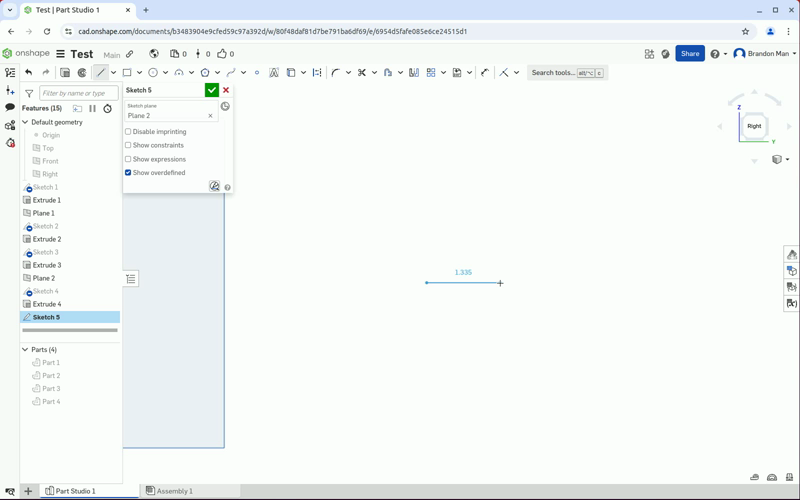
click(500, 282)
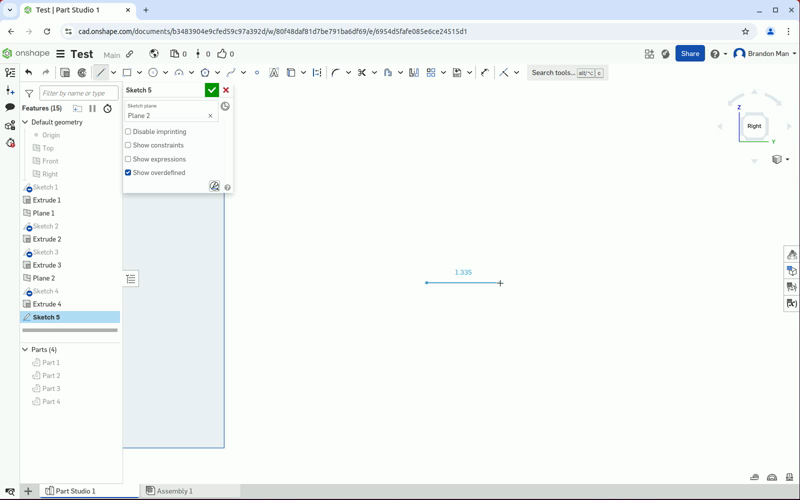
scroll(-6)
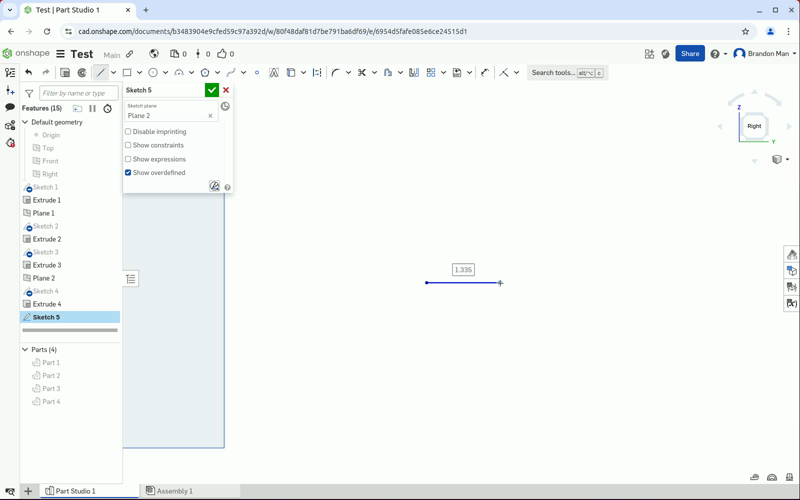
scroll(-6)
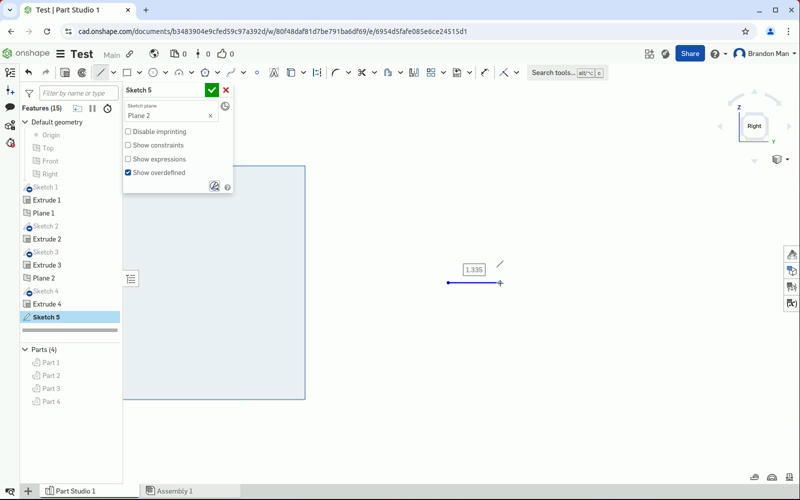
scroll(-6)
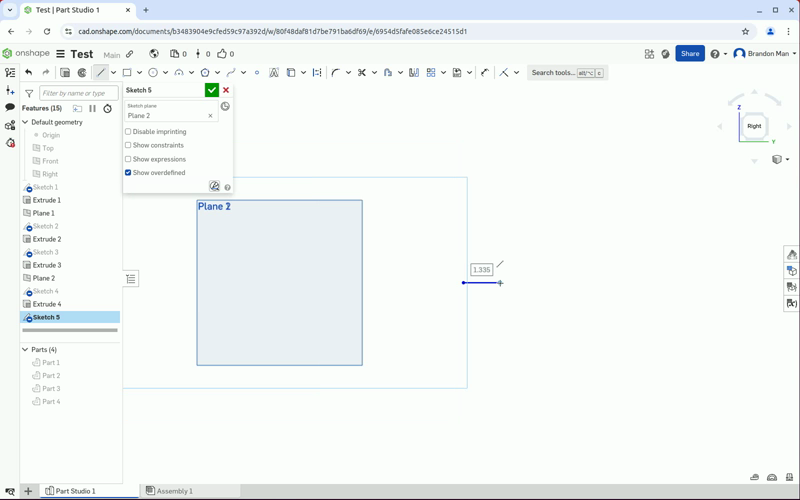
scroll(-6)
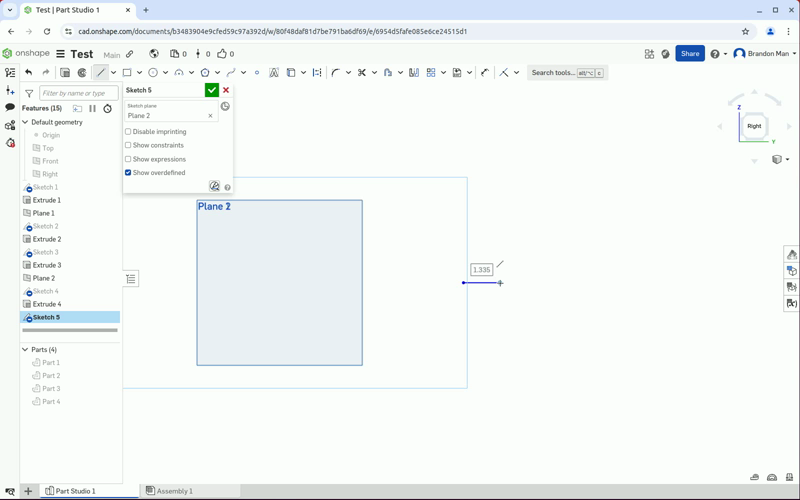
scroll(-6)
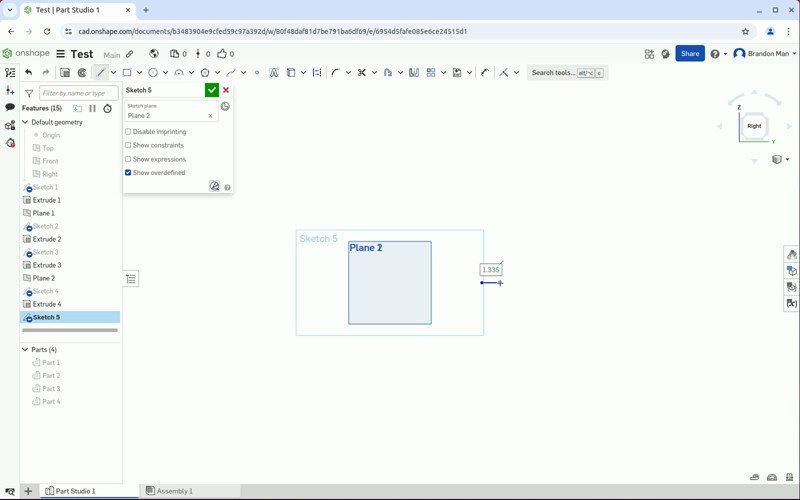
scroll(-6)
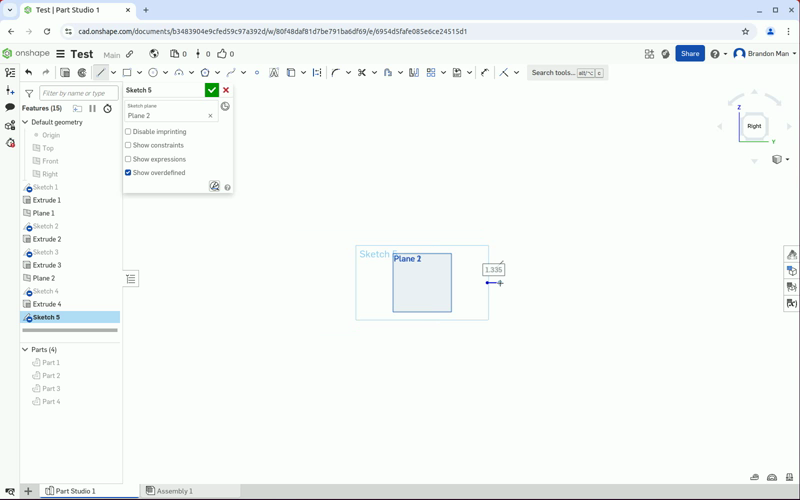
scroll(-6)
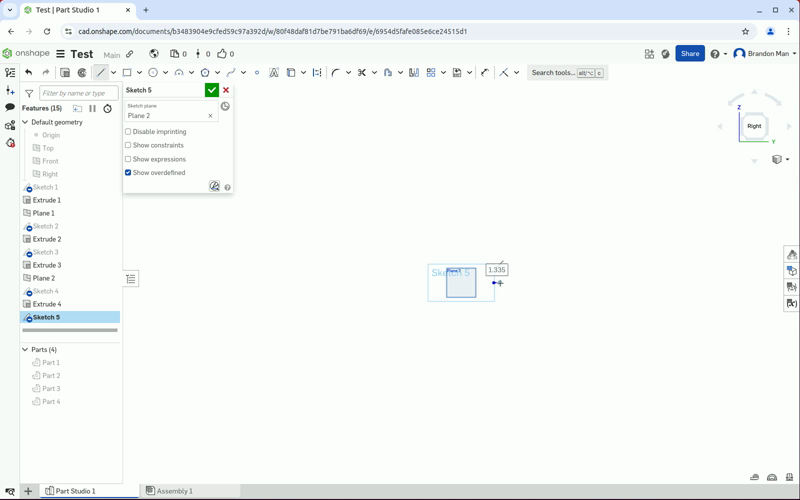
key_up(shift)
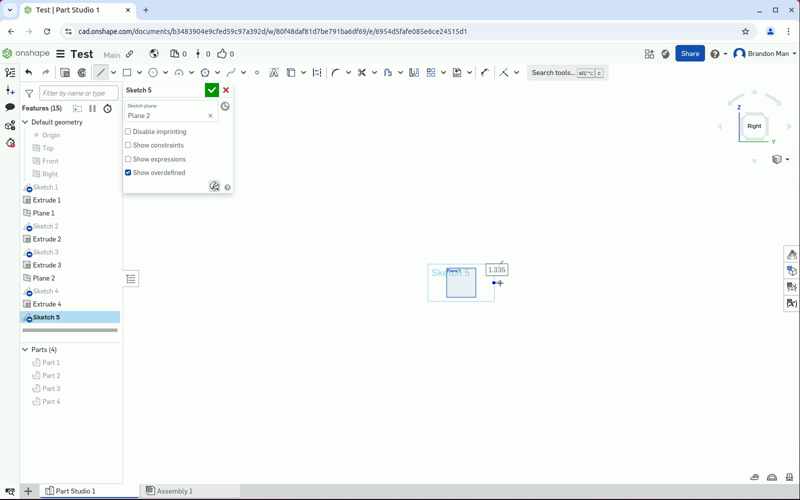
key_down(shift)
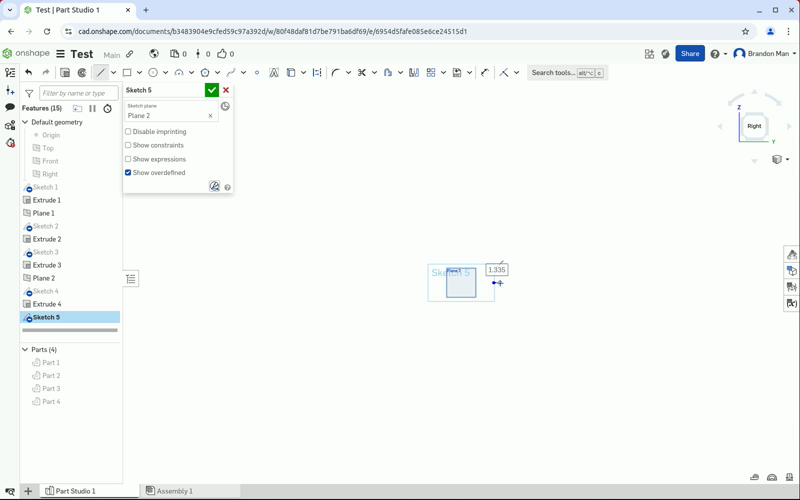
mouse_move(530, 282)
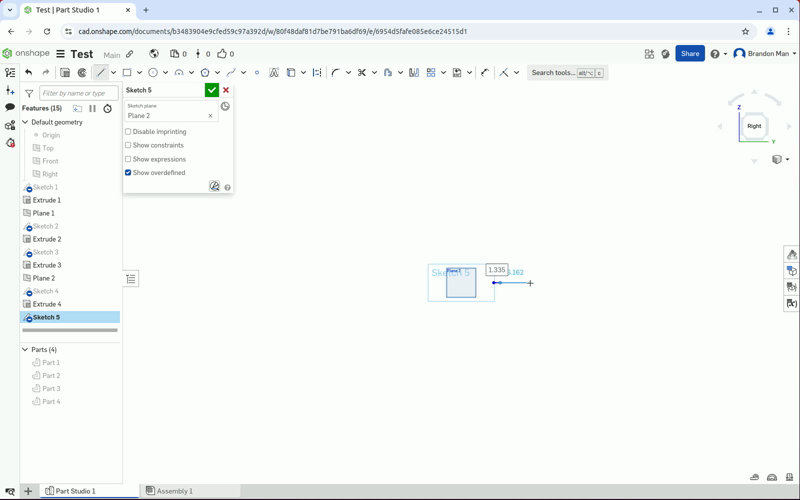
mouse_move(500, 274)
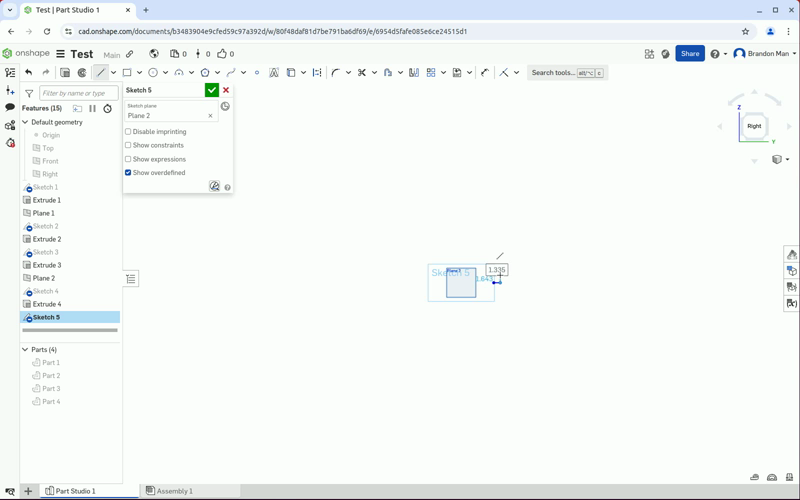
click(500, 274)
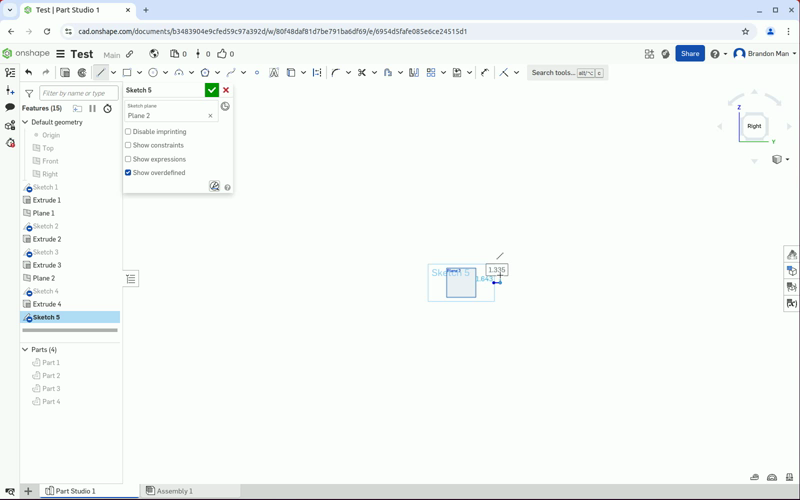
key_up(shift)
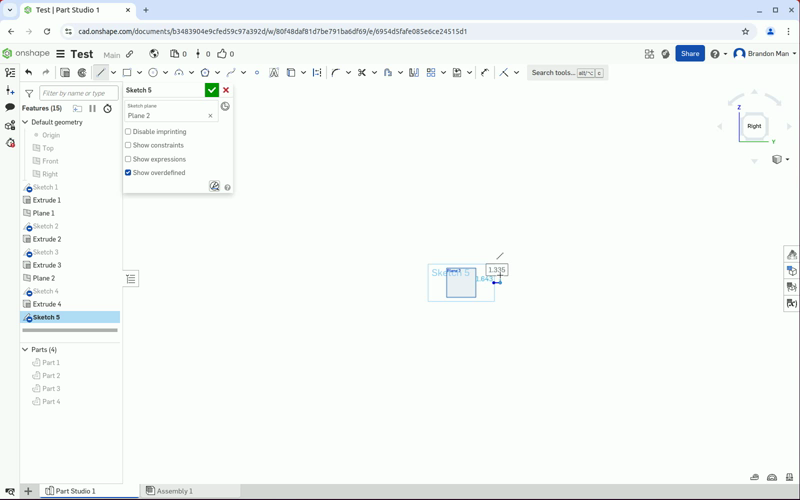
key_down(shift)
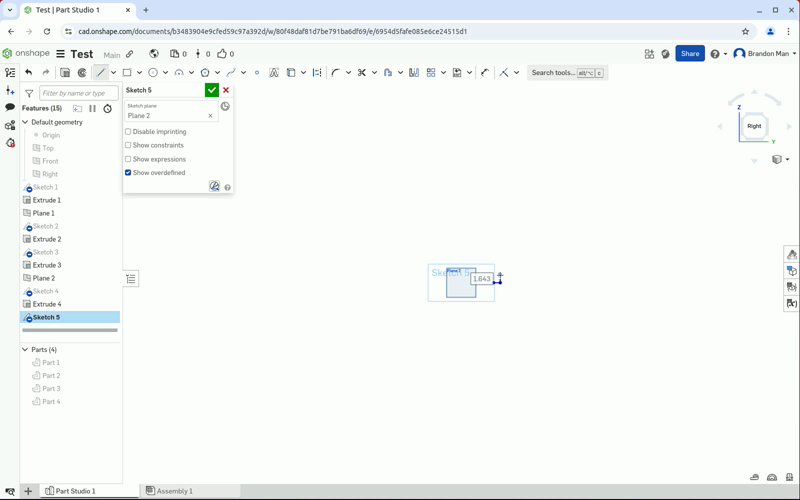
mouse_move(530, 274)
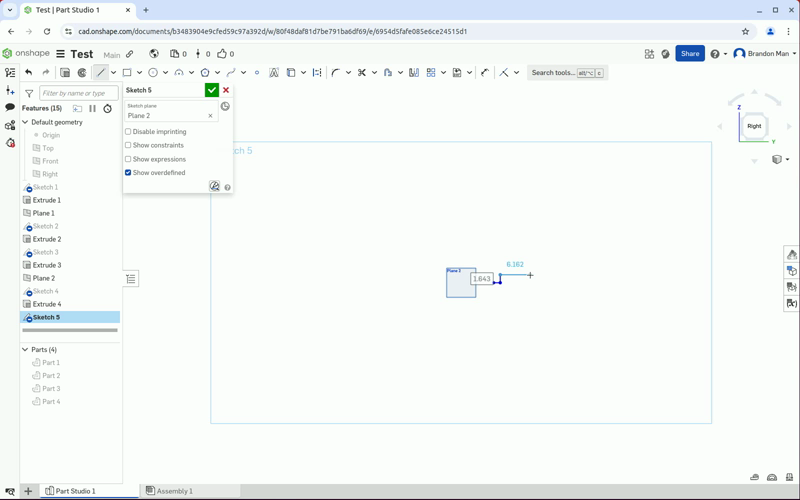
mouse_move(493, 274)
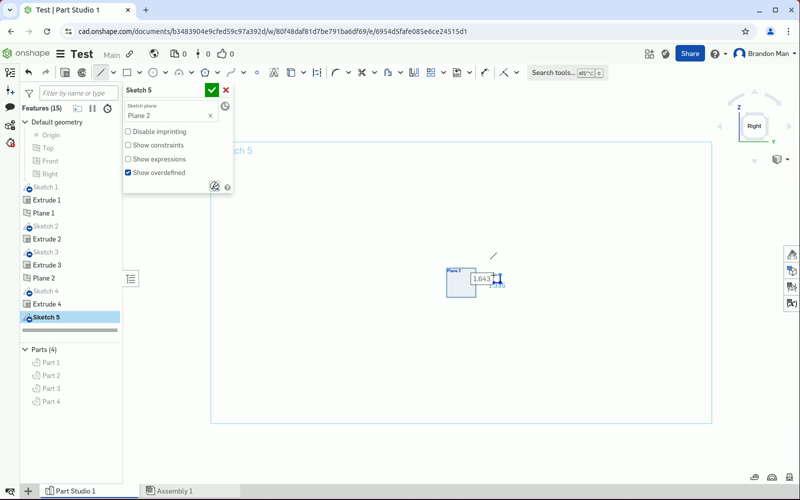
scroll(6)
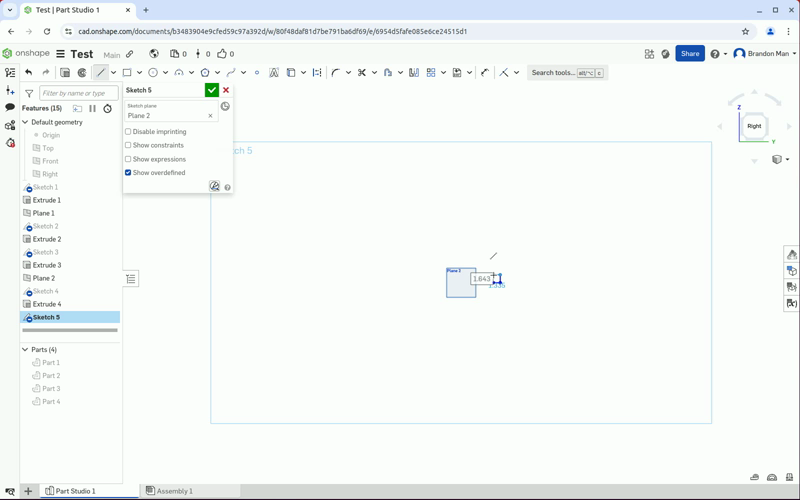
scroll(6)
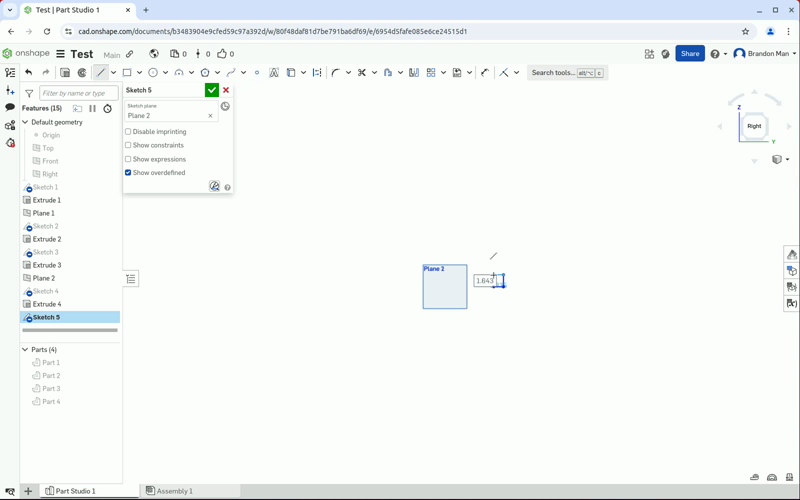
scroll(6)
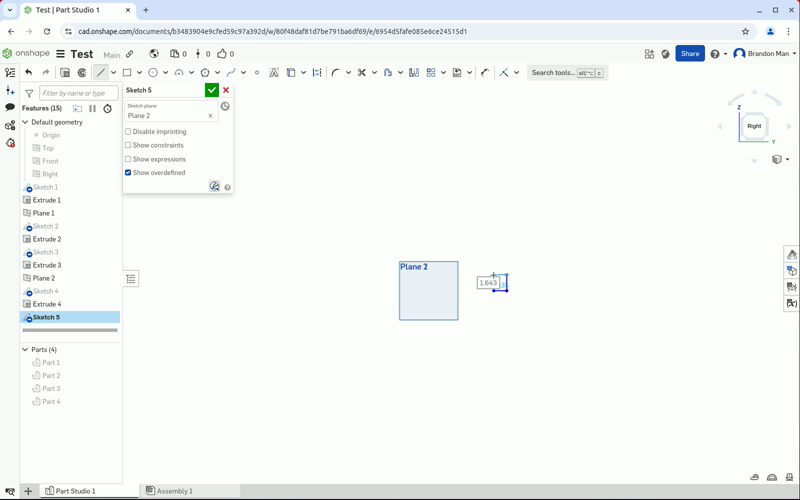
scroll(6)
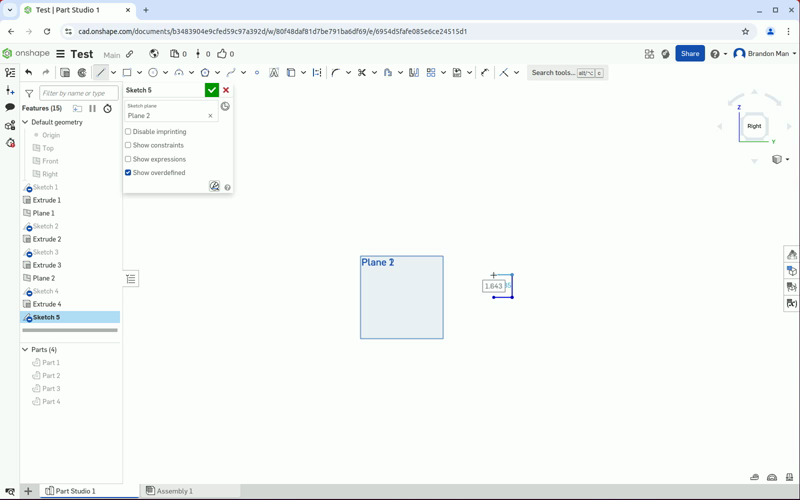
scroll(6)
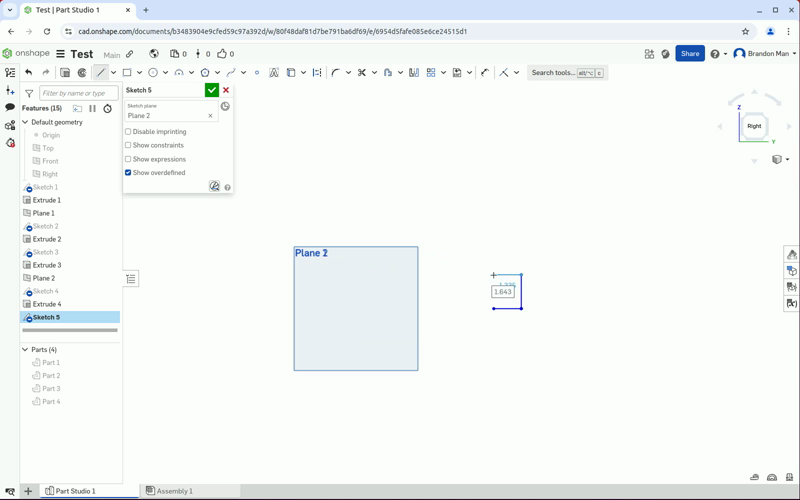
scroll(6)
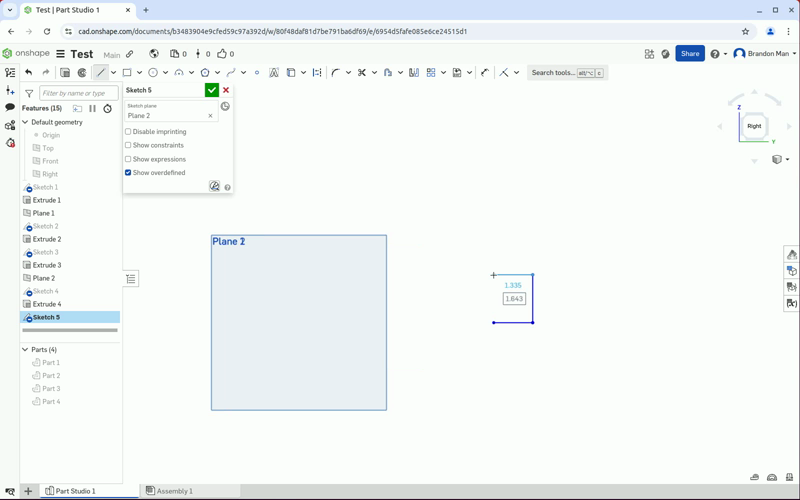
scroll(6)
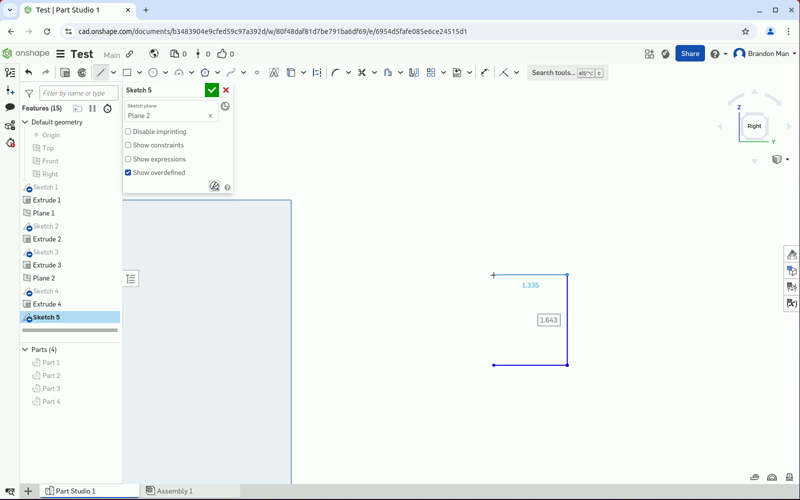
click(493, 274)
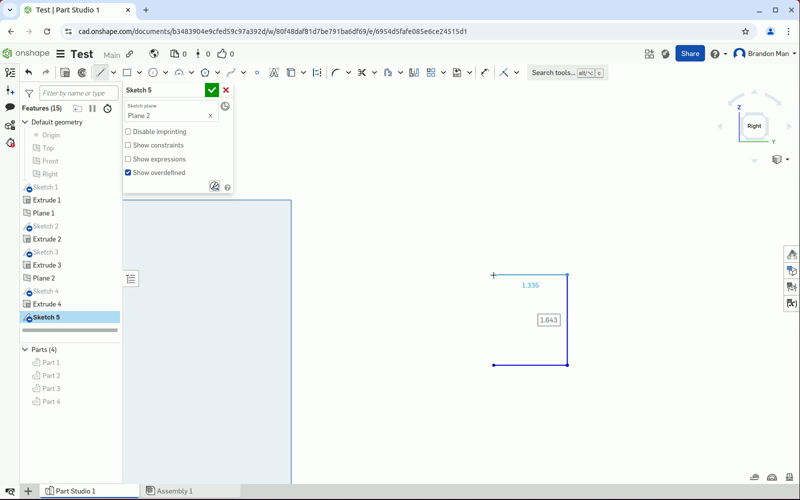
scroll(-6)
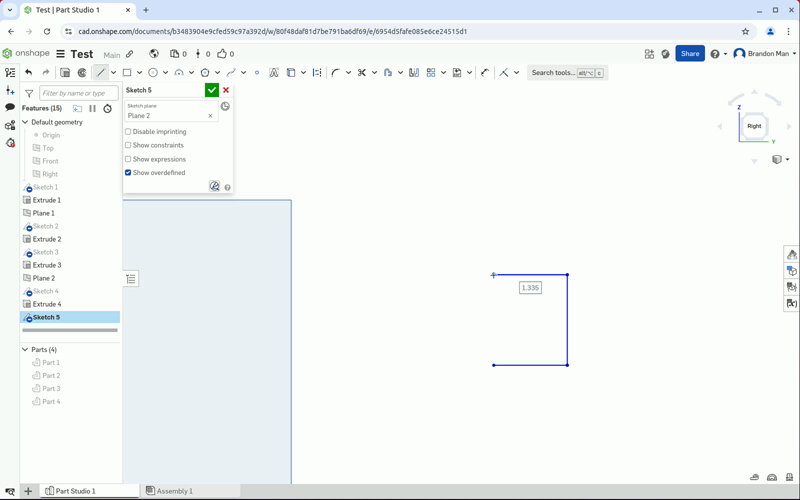
scroll(-6)
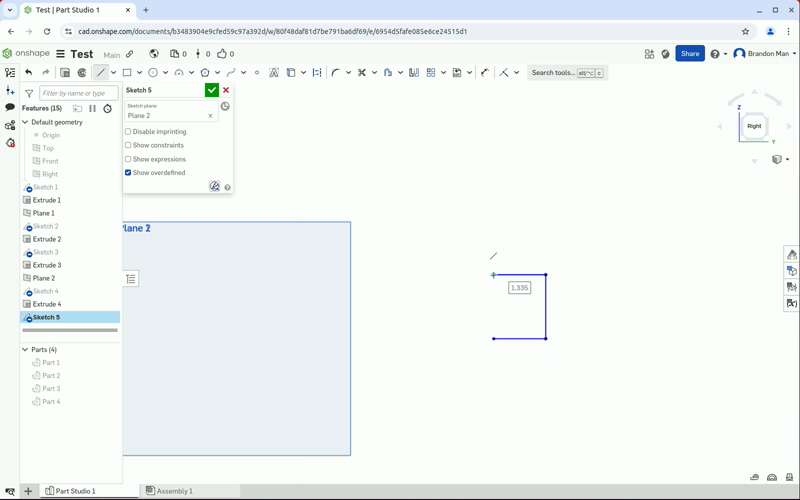
scroll(-6)
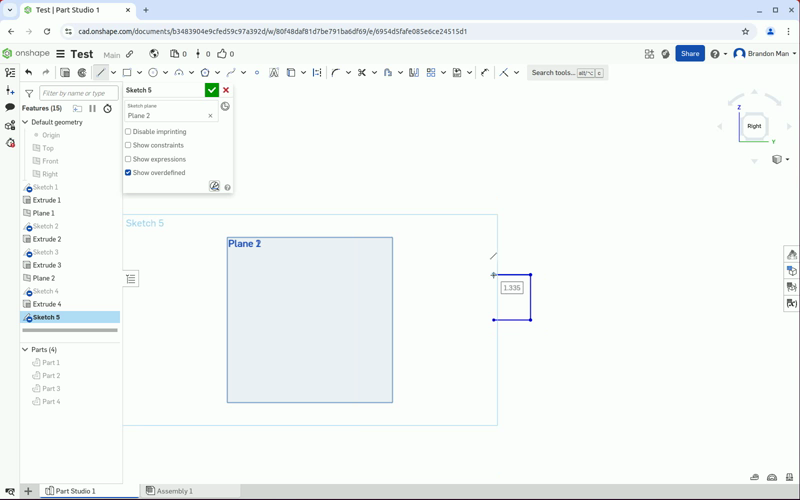
scroll(-6)
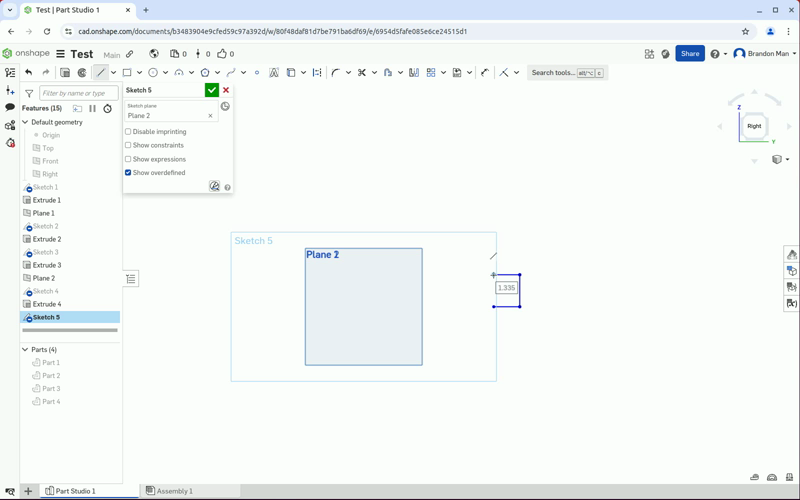
scroll(-6)
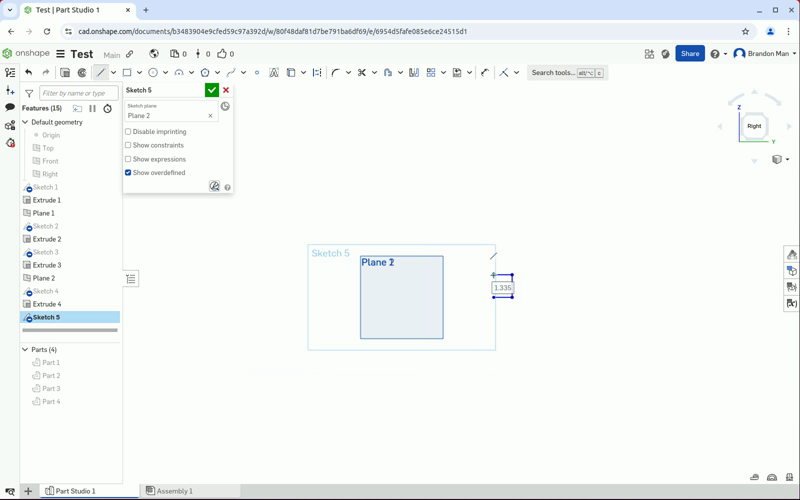
scroll(-6)
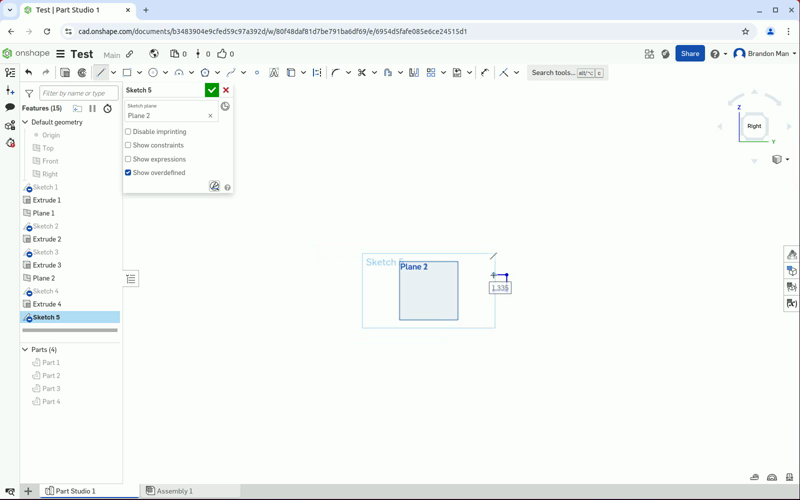
scroll(-6)
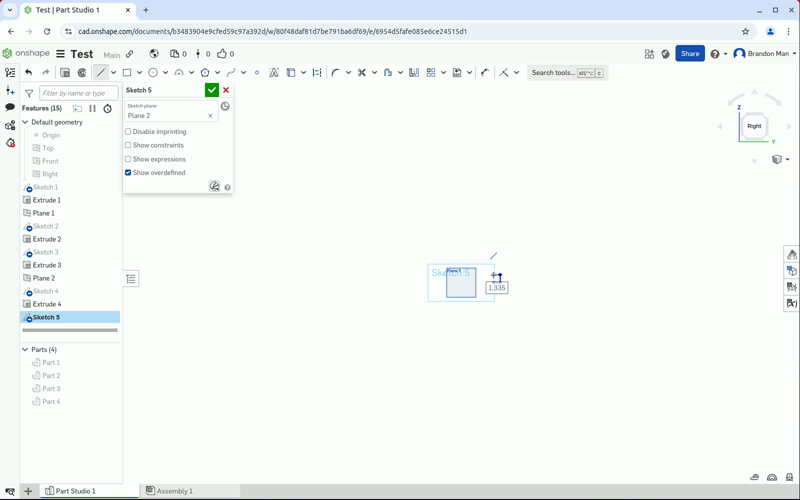
key_up(shift)
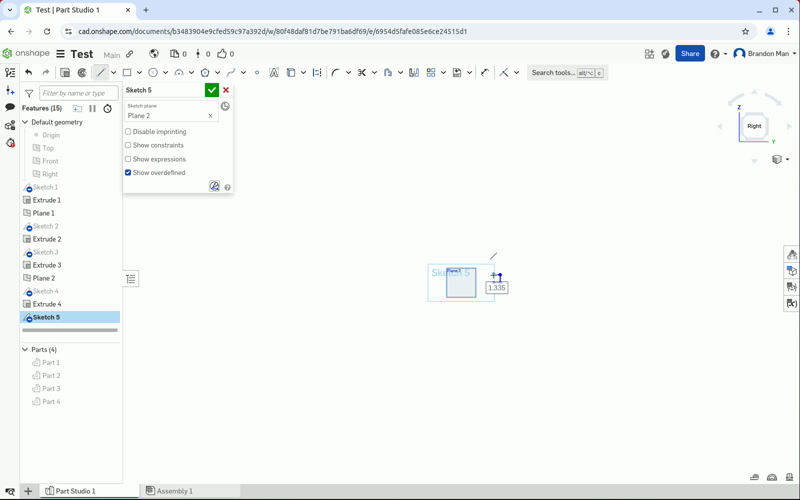
mouse_move(523, 274)
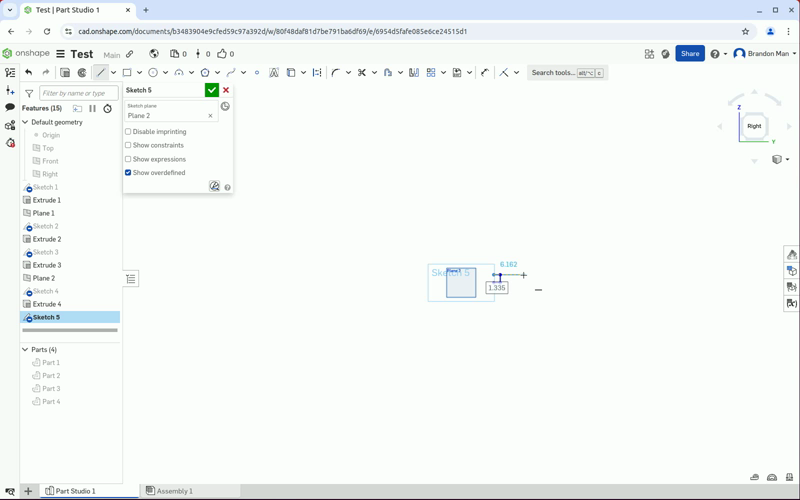
key_down(shift)
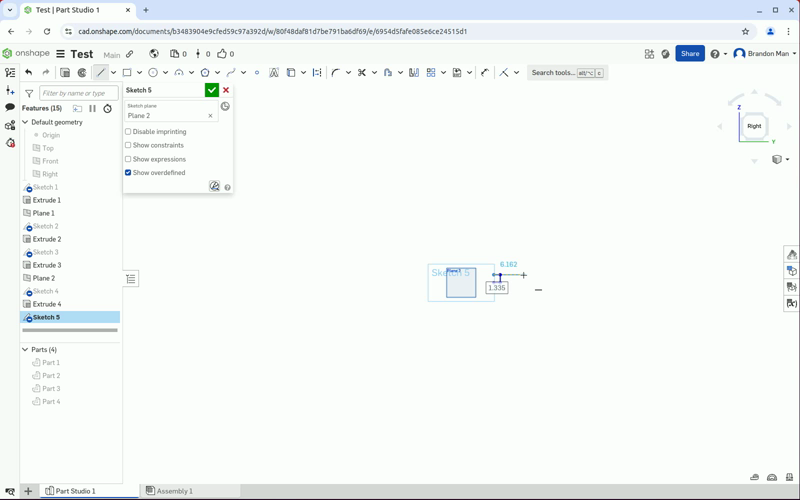
mouse_move(493, 282)
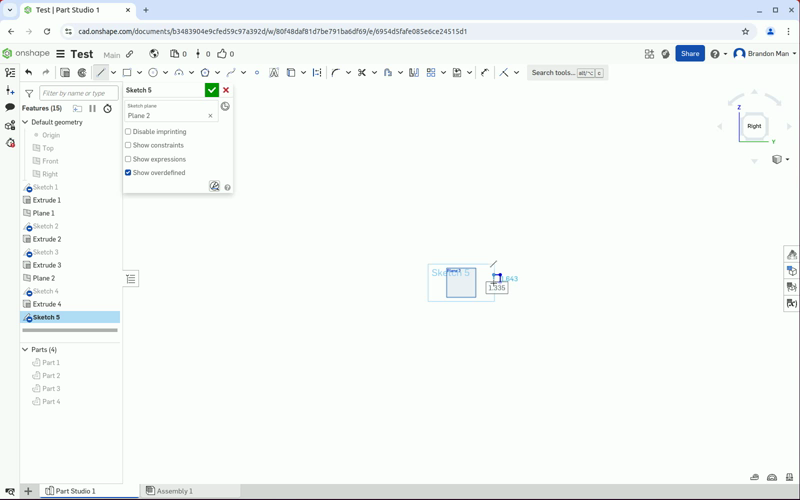
key_up(shift)
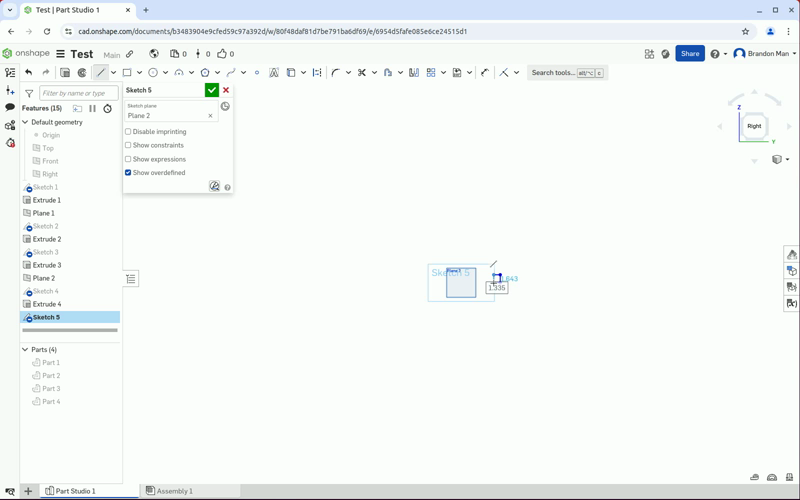
click(493, 282)
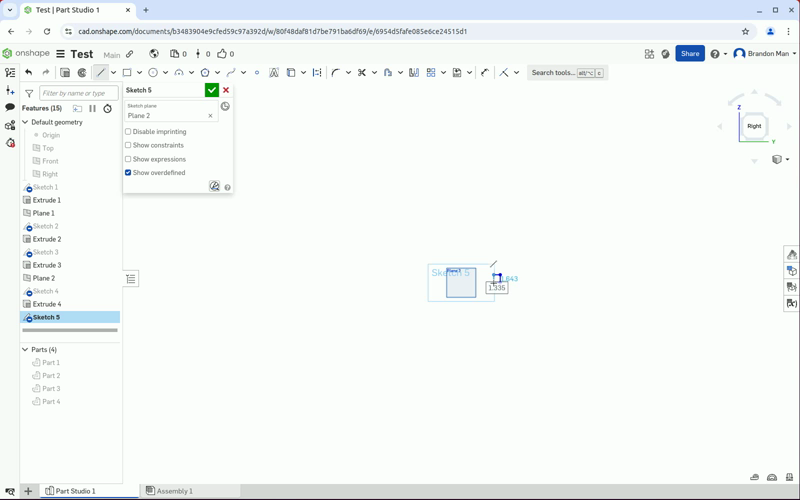
key(esc)
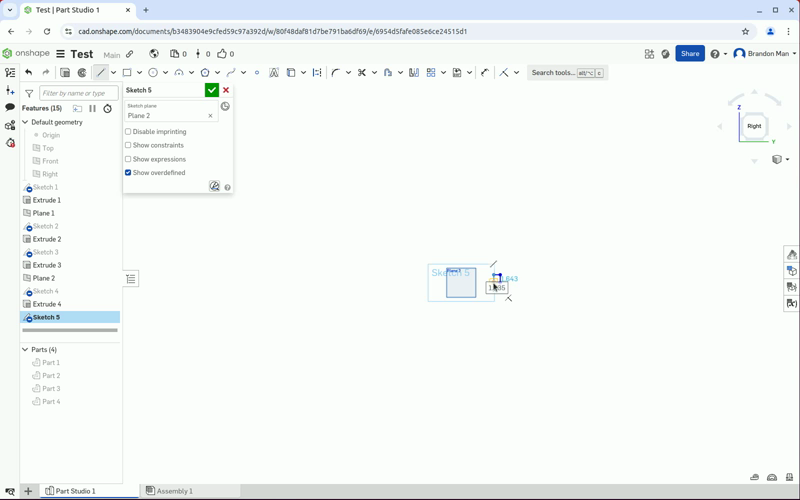
mouse_move(498, 277)
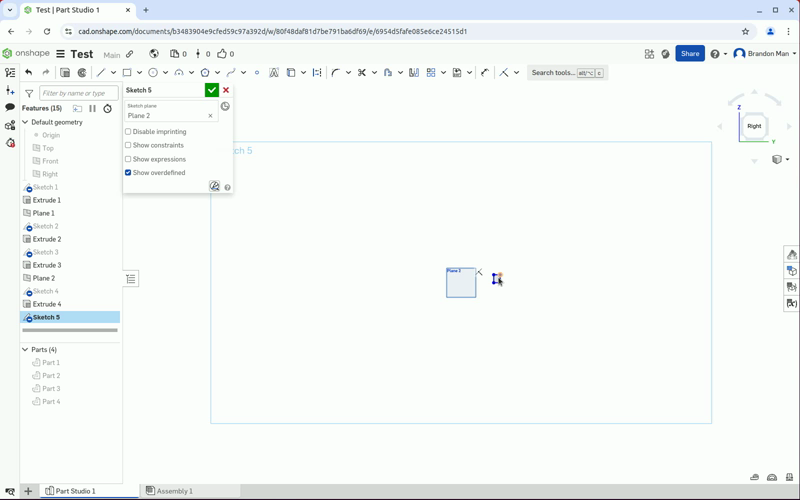
scroll(6)
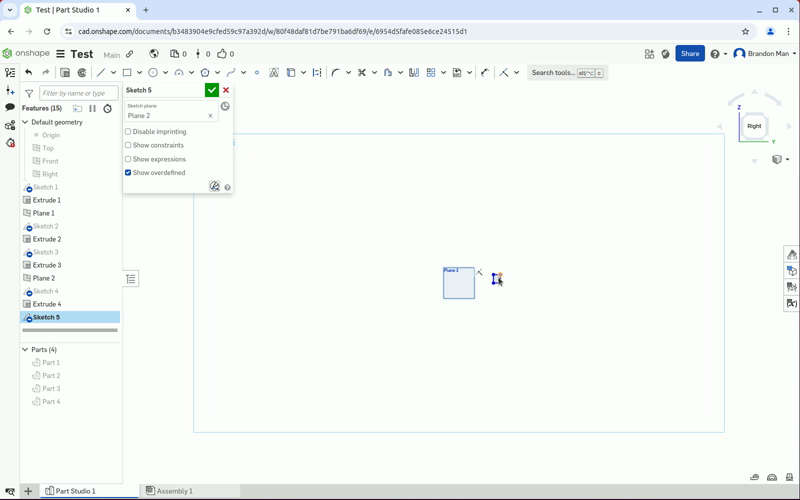
scroll(6)
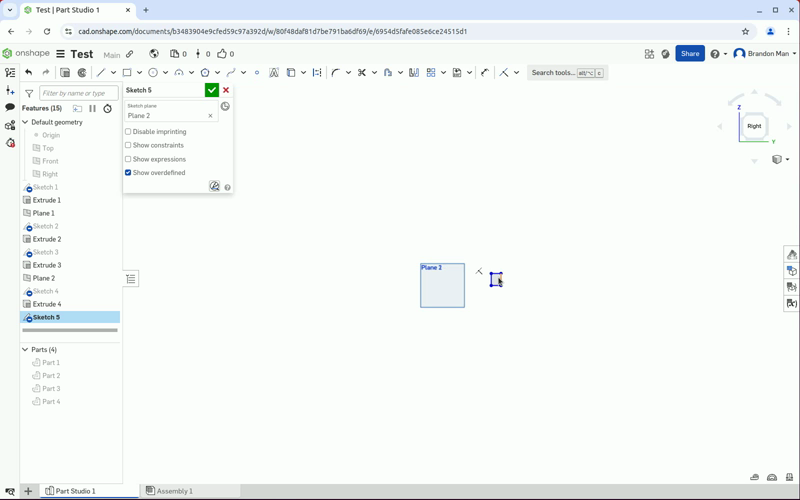
scroll(6)
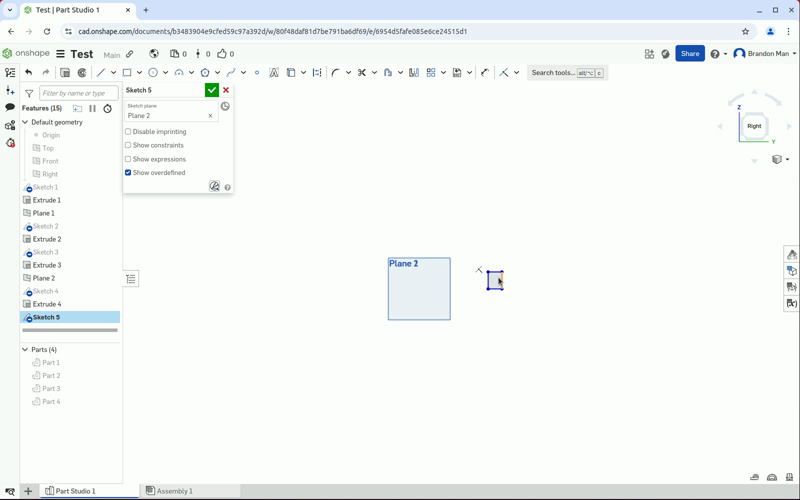
scroll(6)
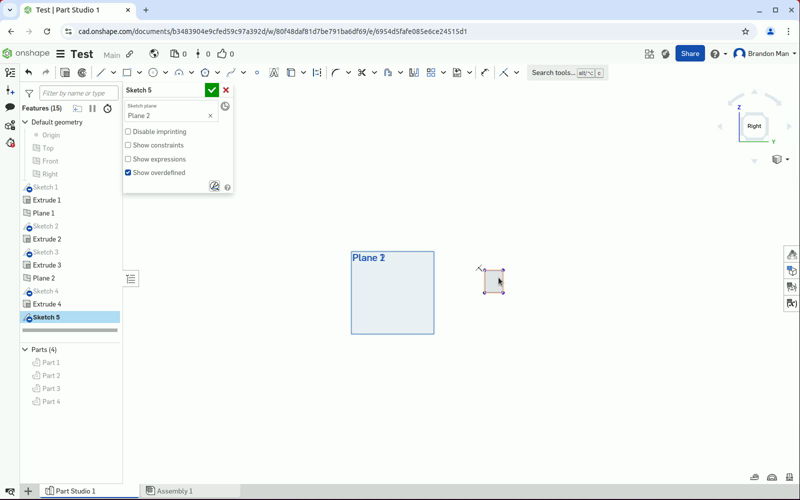
scroll(6)
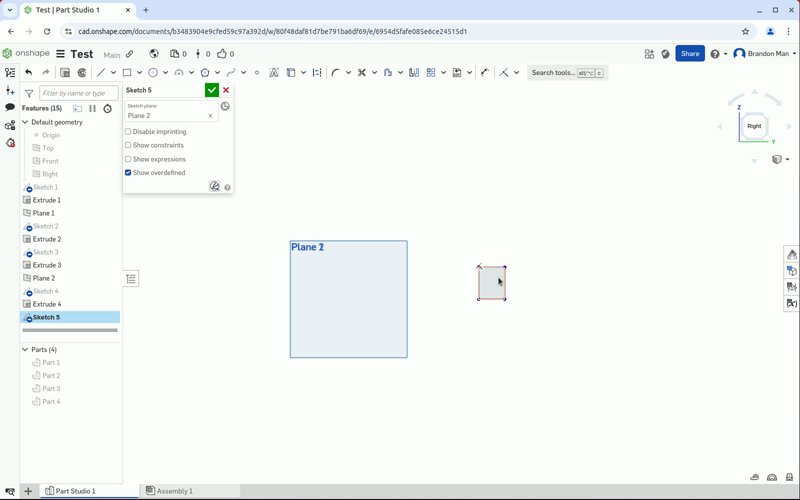
scroll(6)
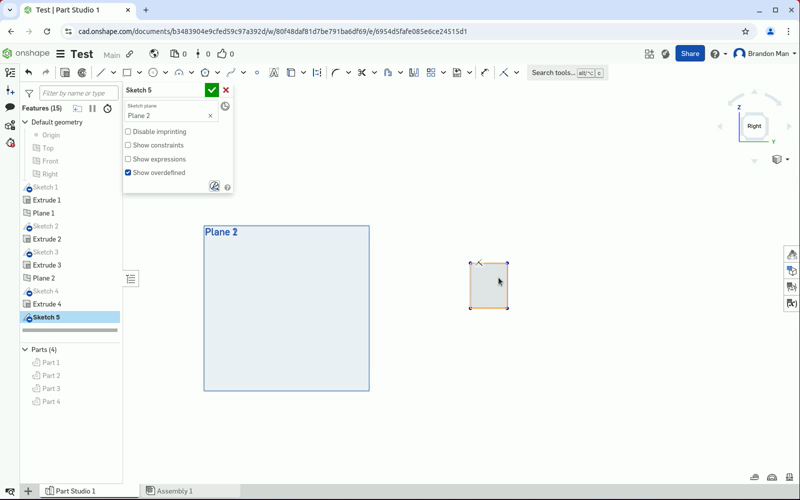
scroll(6)
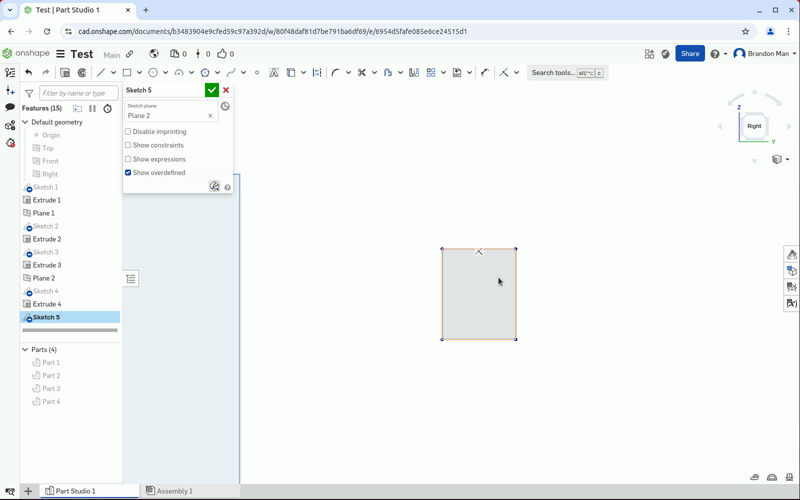
click(498, 277)
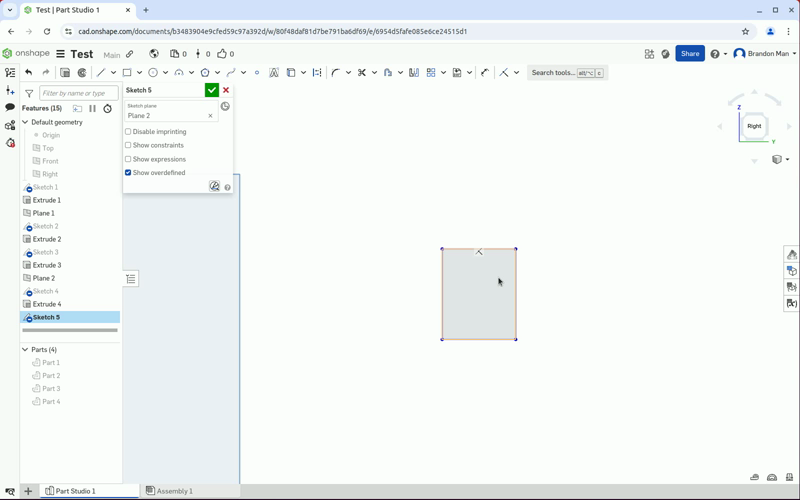
scroll(-6)
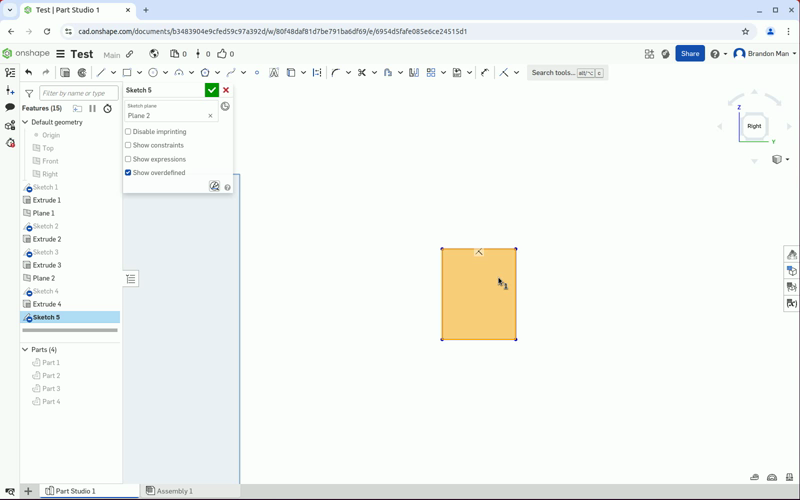
scroll(-6)
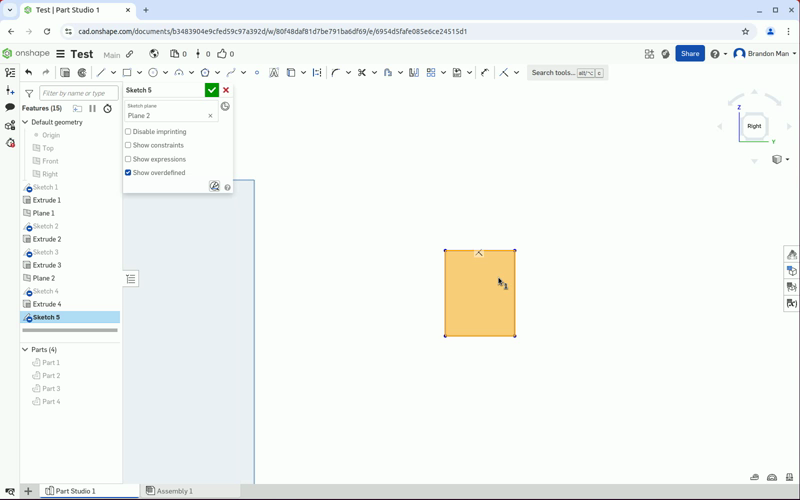
scroll(-6)
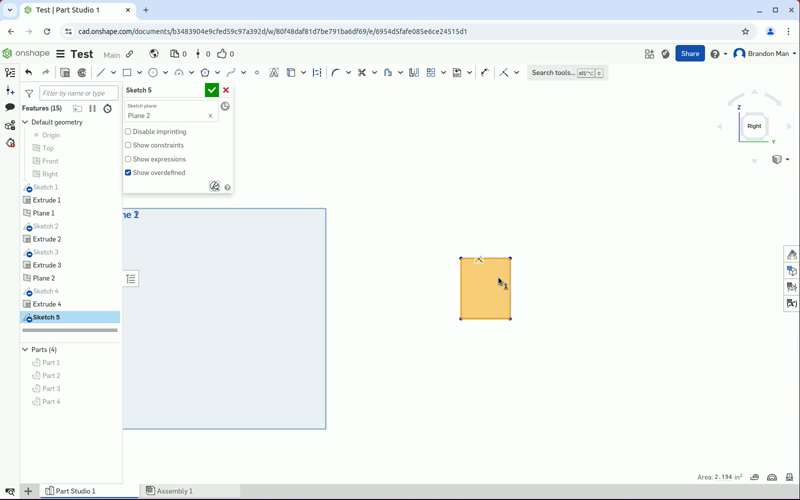
scroll(-6)
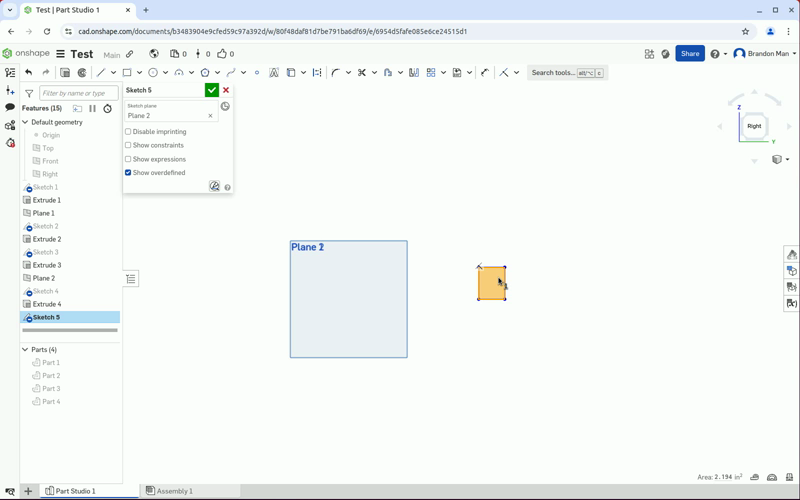
scroll(-6)
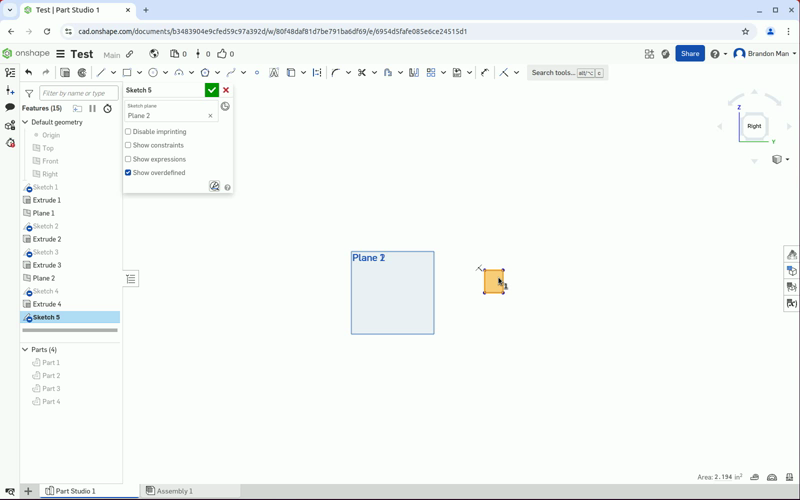
scroll(-6)
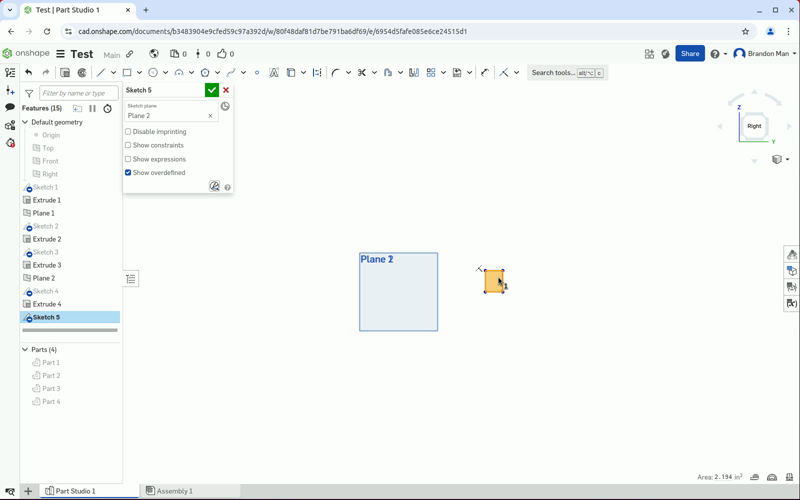
scroll(-6)
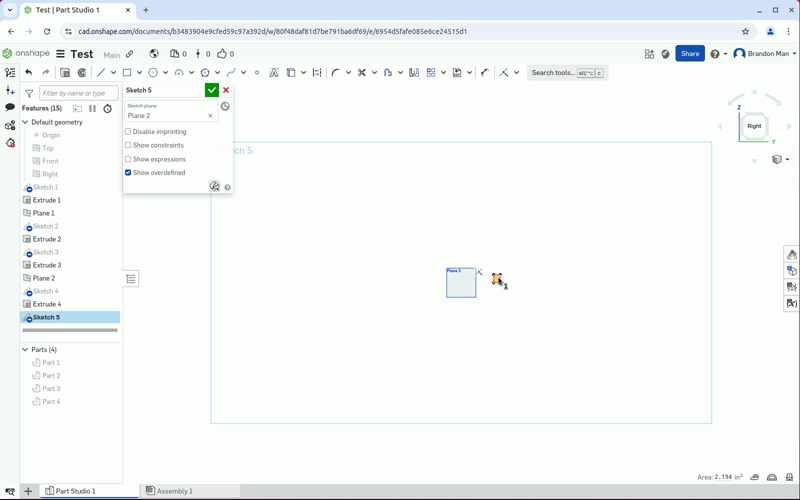
mouse_move(73, 352)
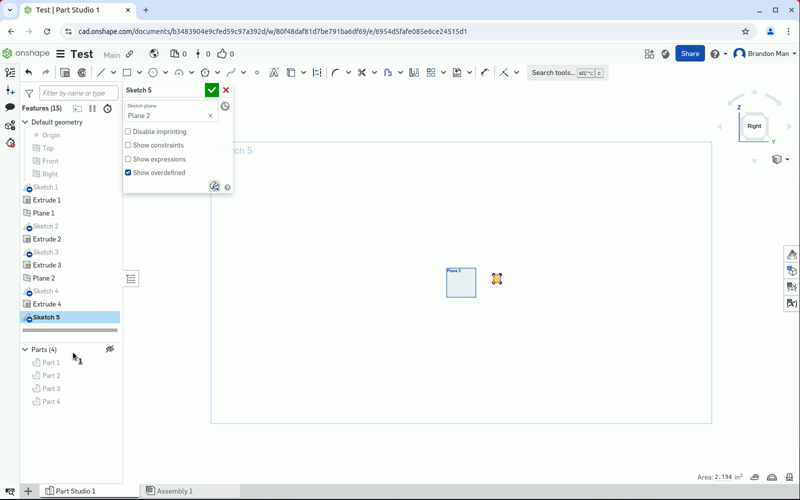
key(shift+y)
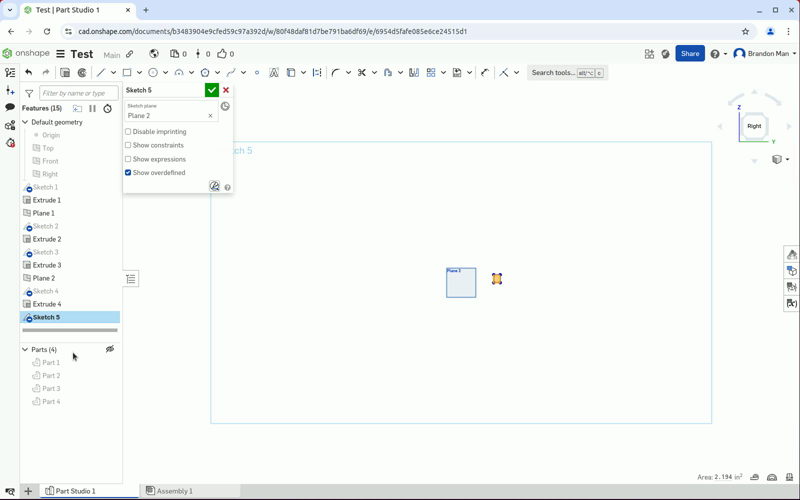
key(shift+e)
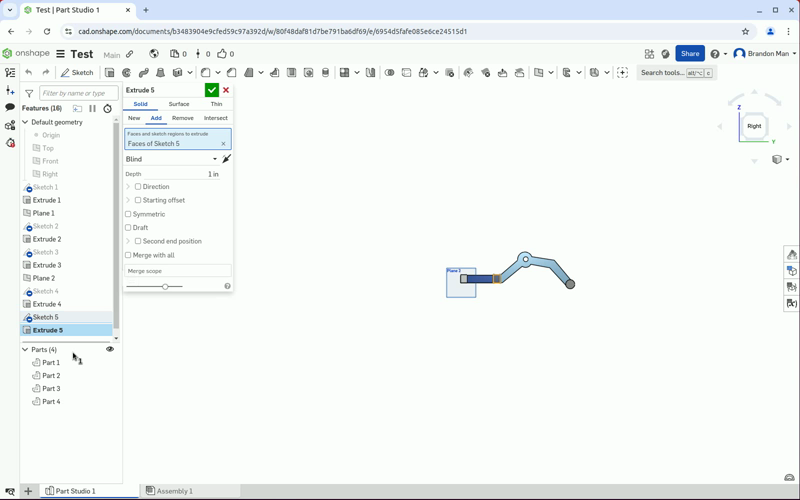
mouse_move(143, 106)
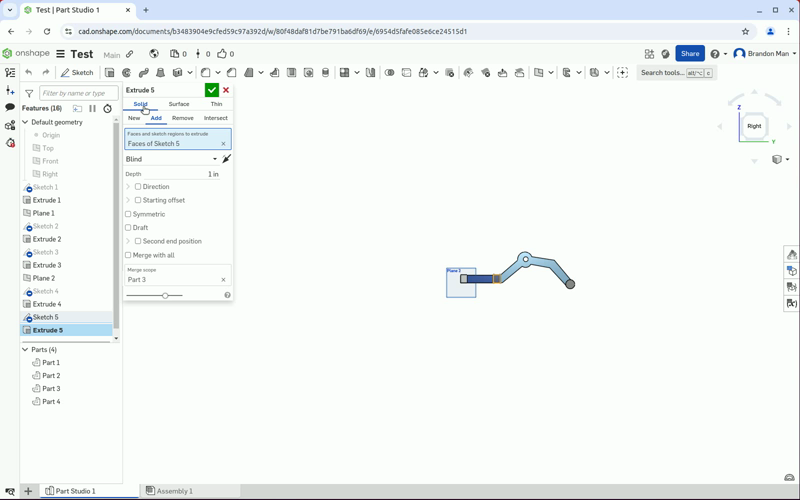
click(143, 106)
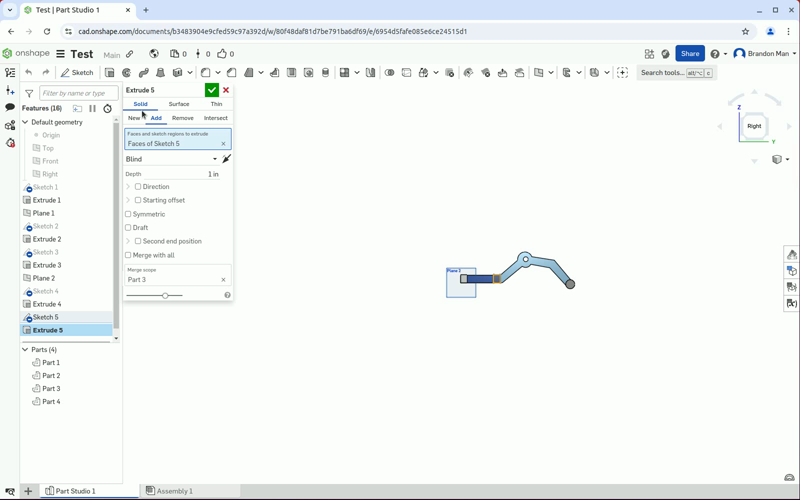
mouse_move(137, 120)
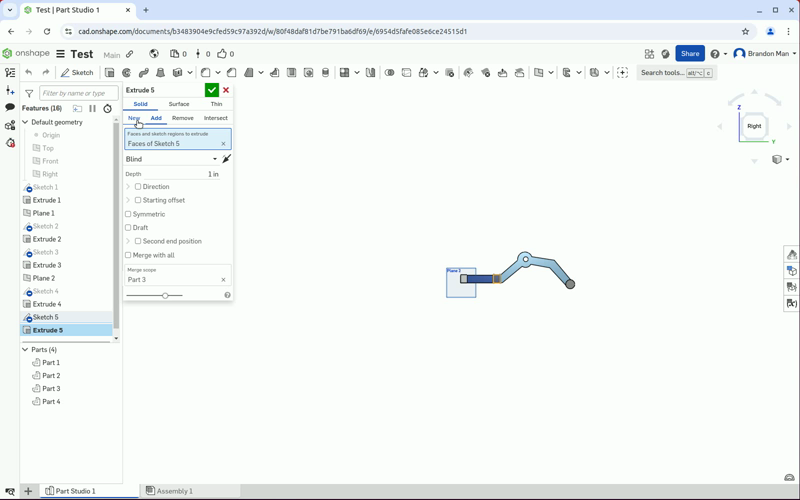
click(137, 120)
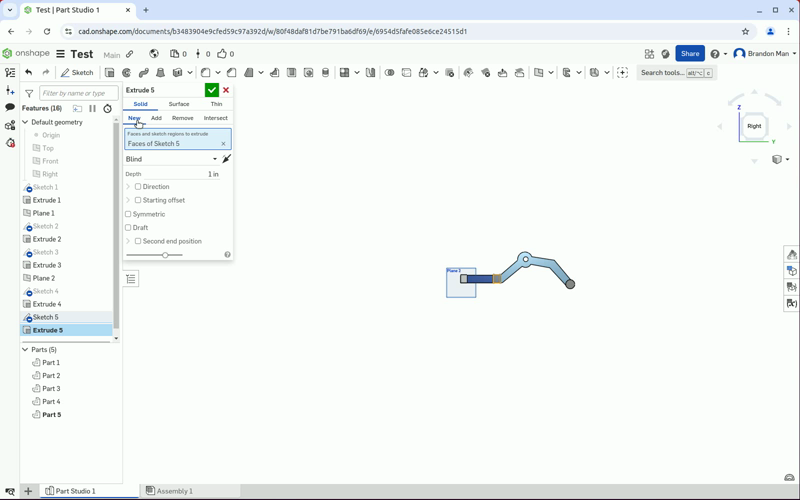
key(tab, 4)
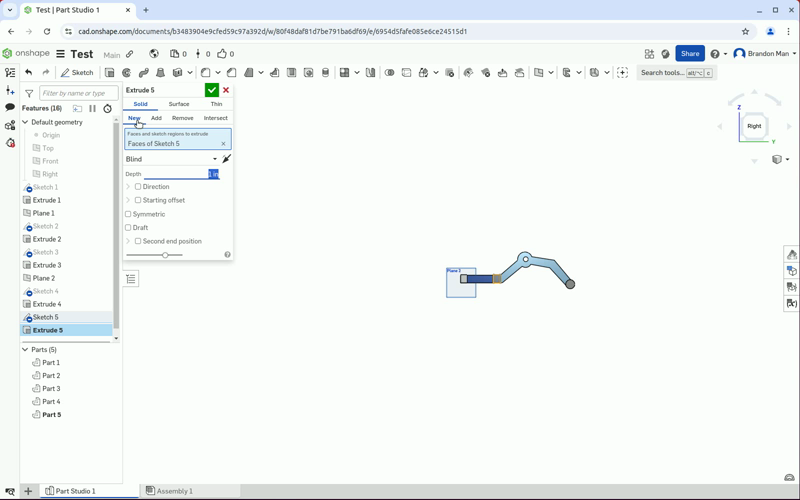
text(2.889)
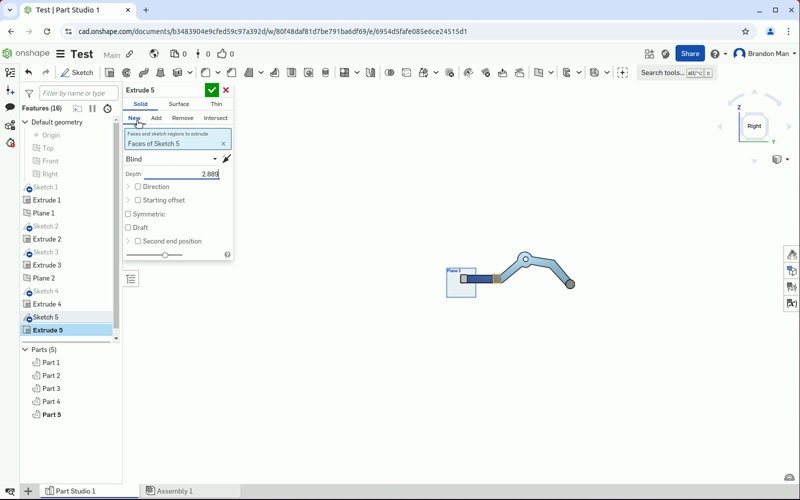
key(enter)
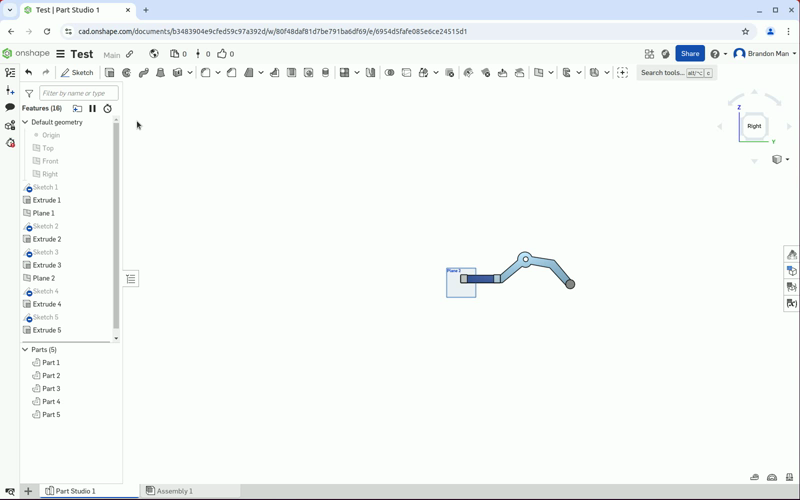
key(shift+h)
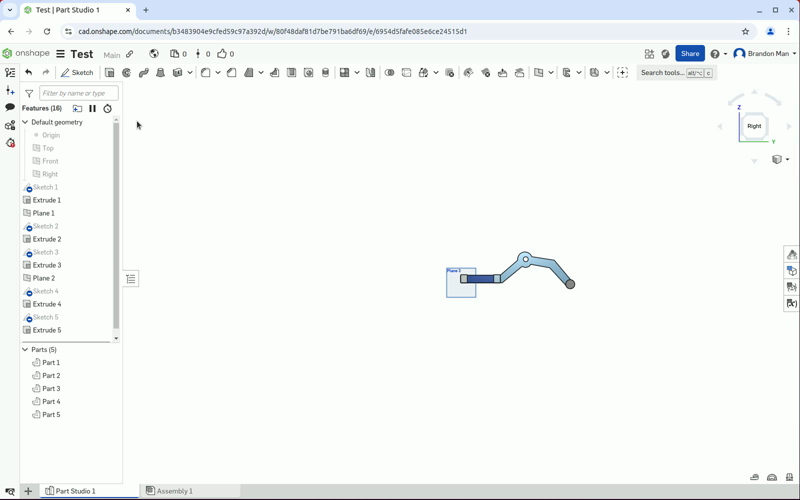
key(shift+h)
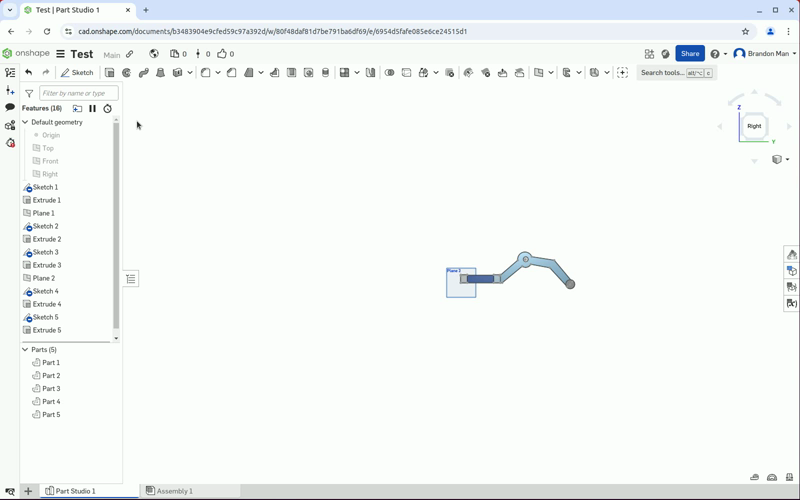
key(shift+7)
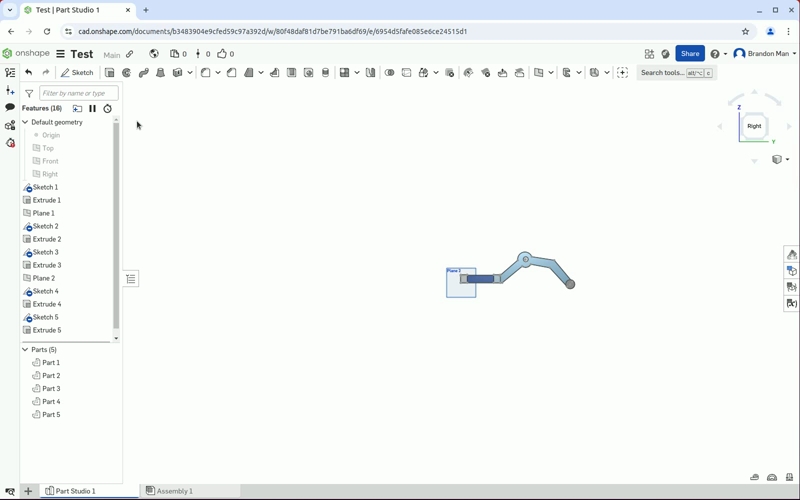
key(right, 2)
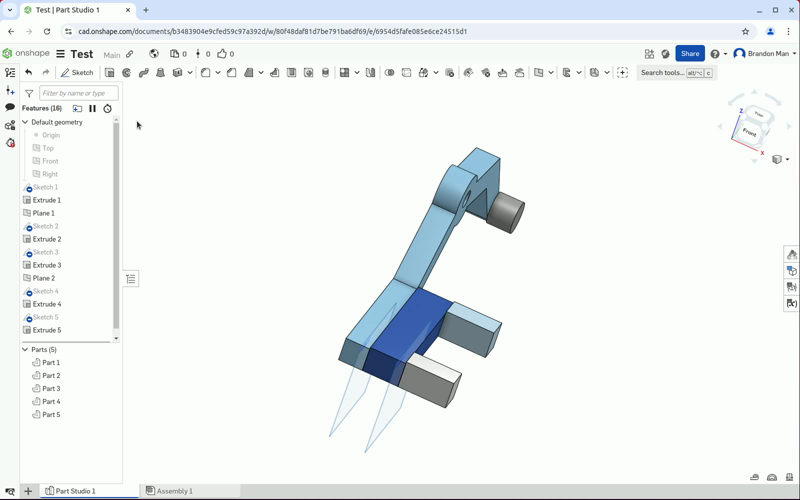
key(down, 2)
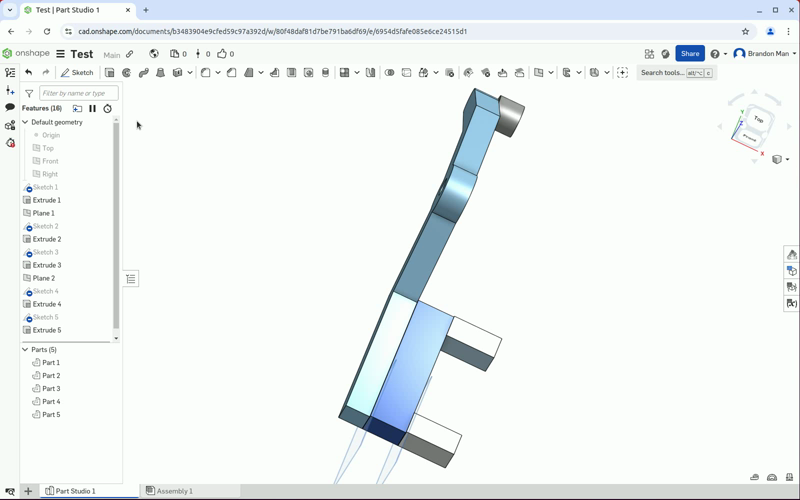
key(up, 2)
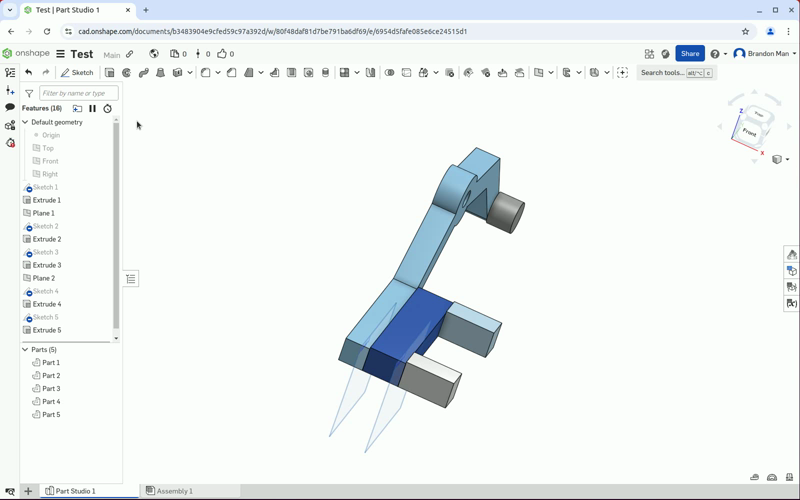
key(left, 2)
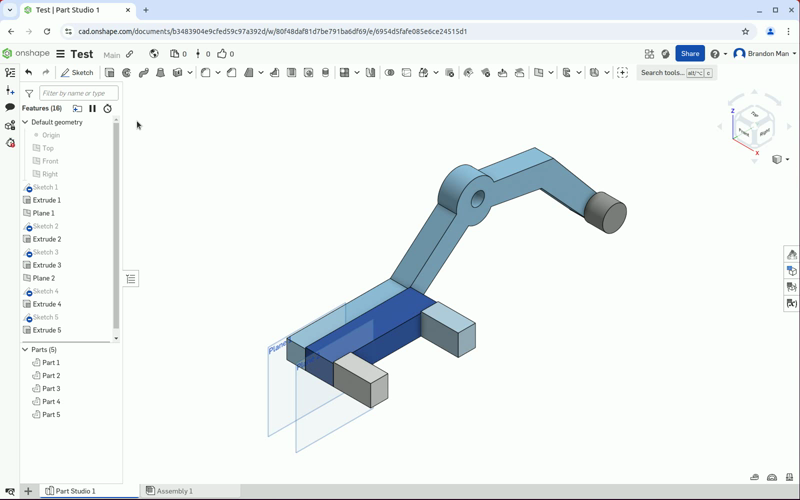
mouse_move(69, 189)
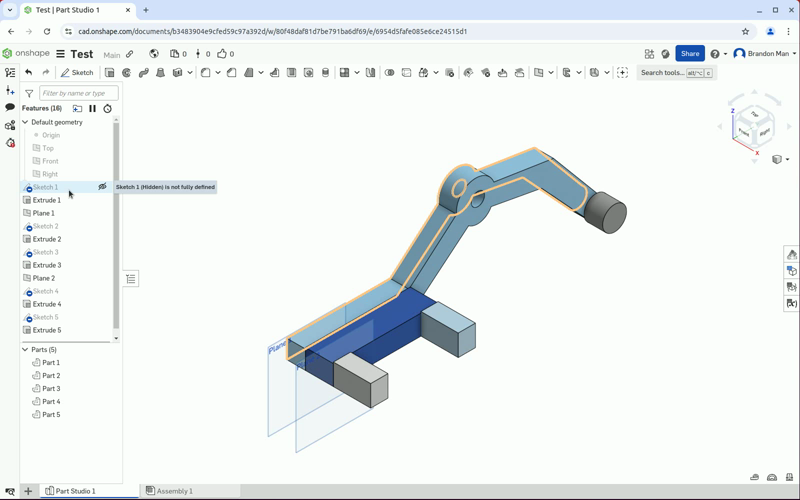
click(69, 189)